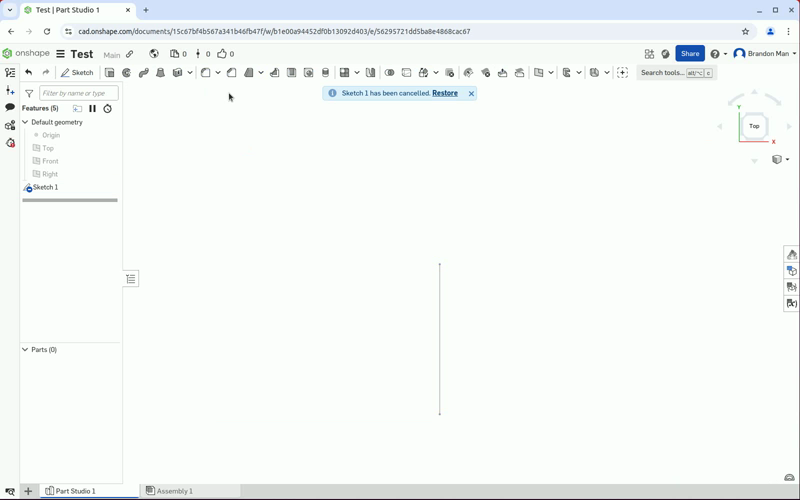
key(shift+h)
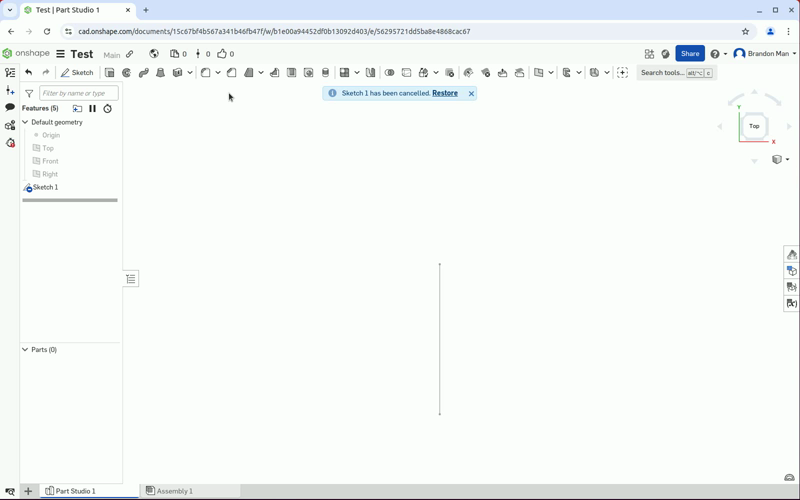
key(shift+s)
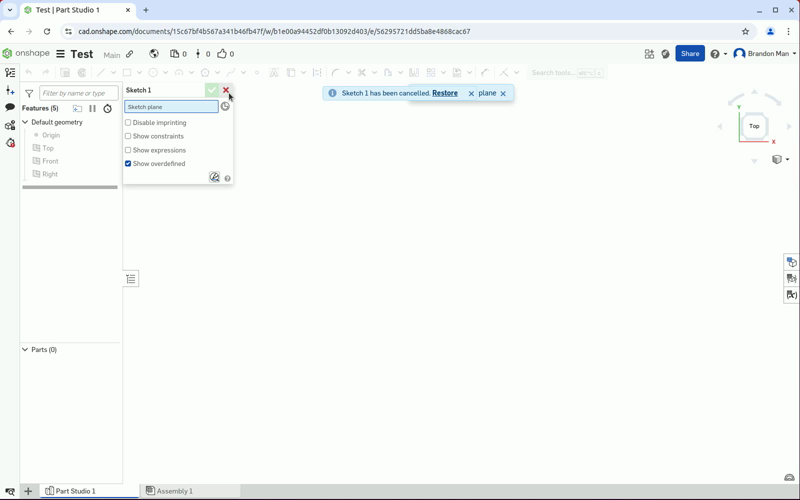
mouse_move(73, 150)
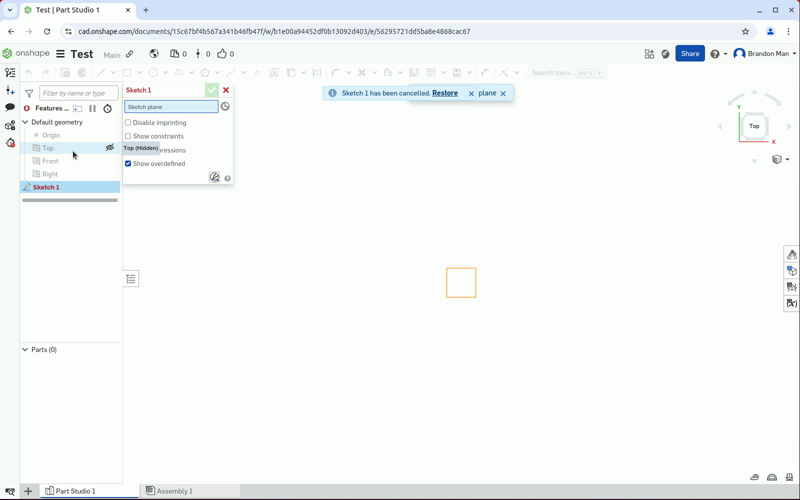
click(73, 150)
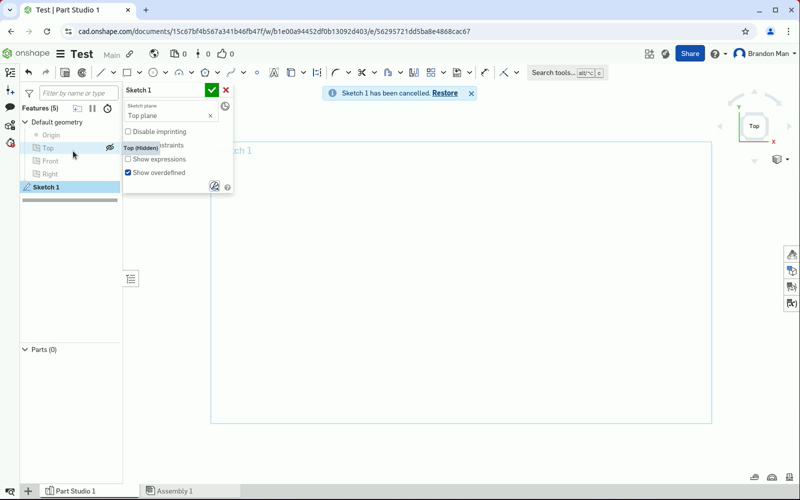
mouse_move(73, 352)
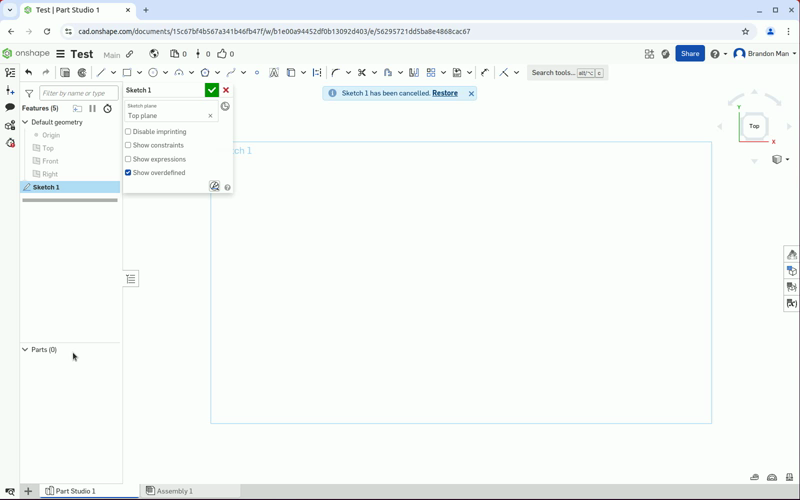
key(y)
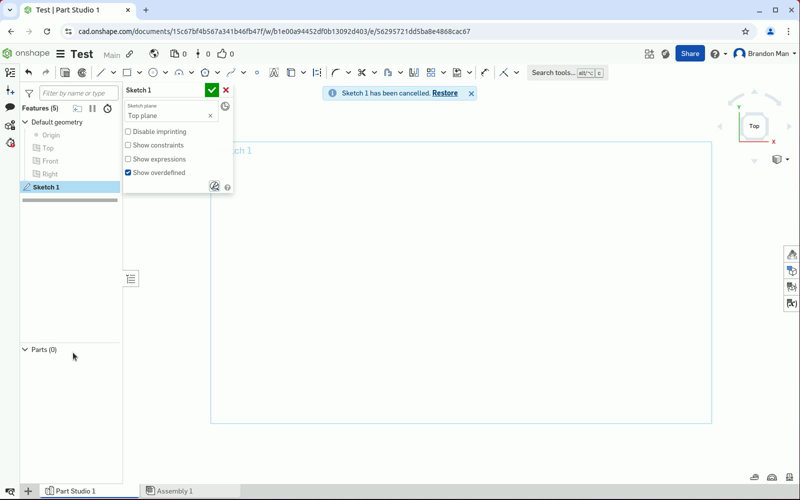
key(l)
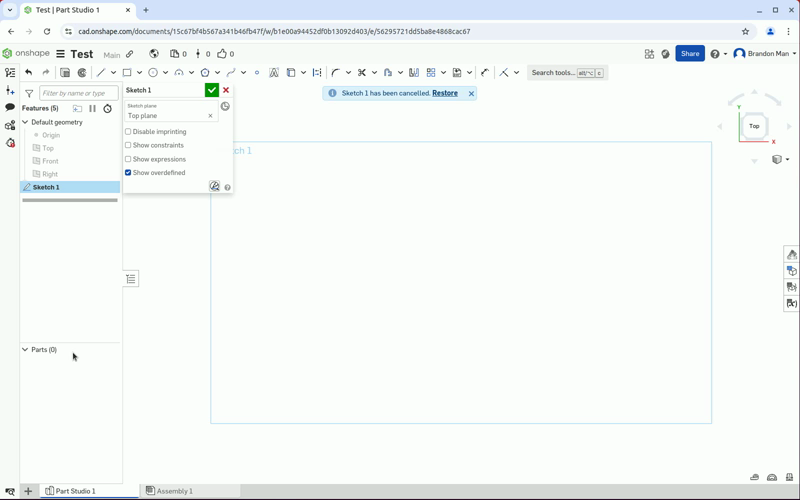
key_down(shift)
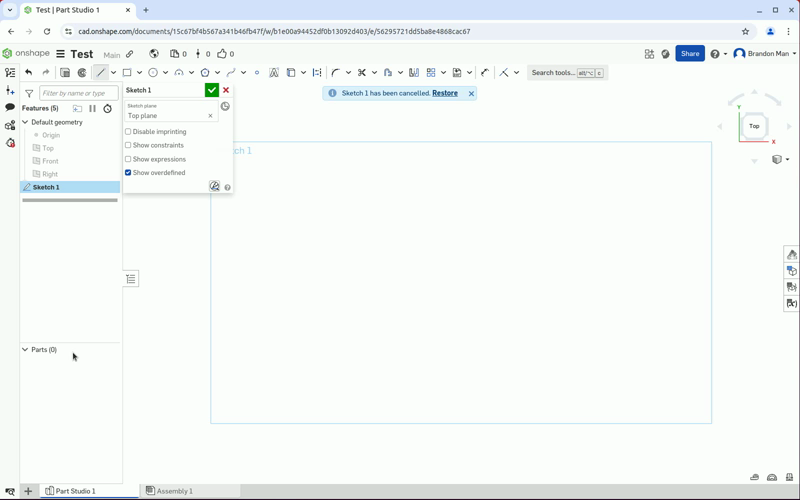
mouse_move(432, 276)
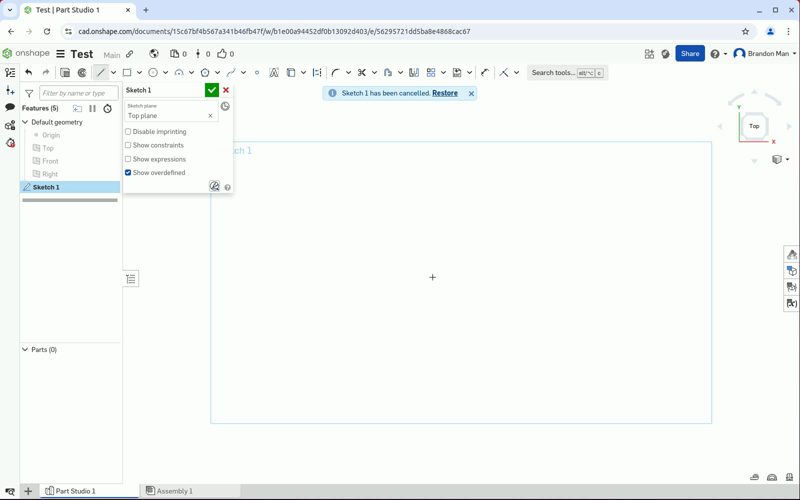
click(432, 276)
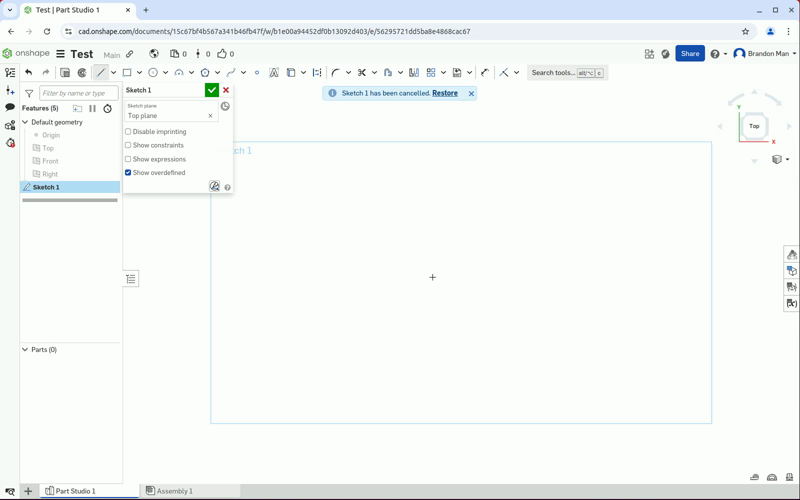
key_up(shift)
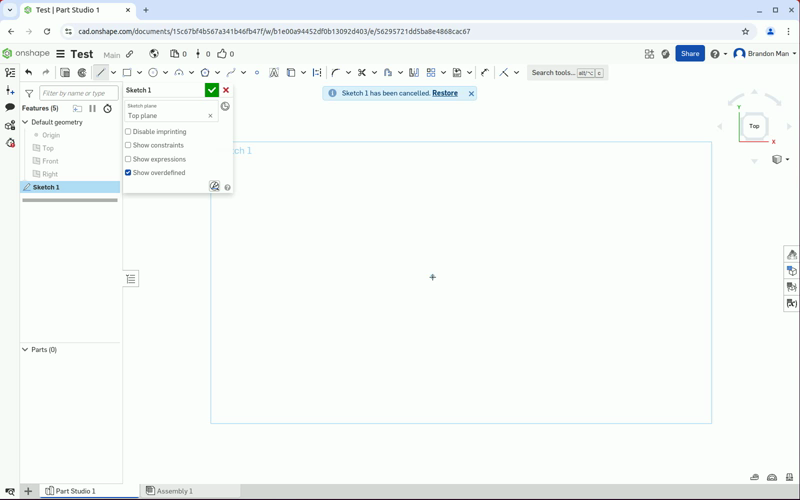
key_down(shift)
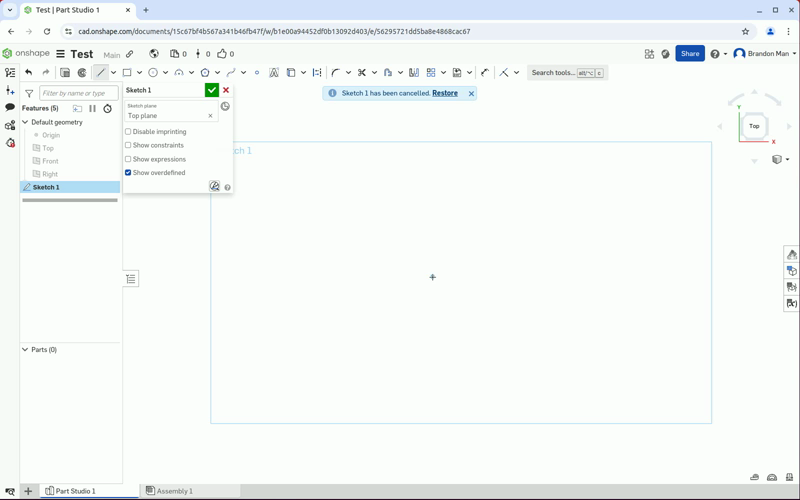
mouse_move(462, 276)
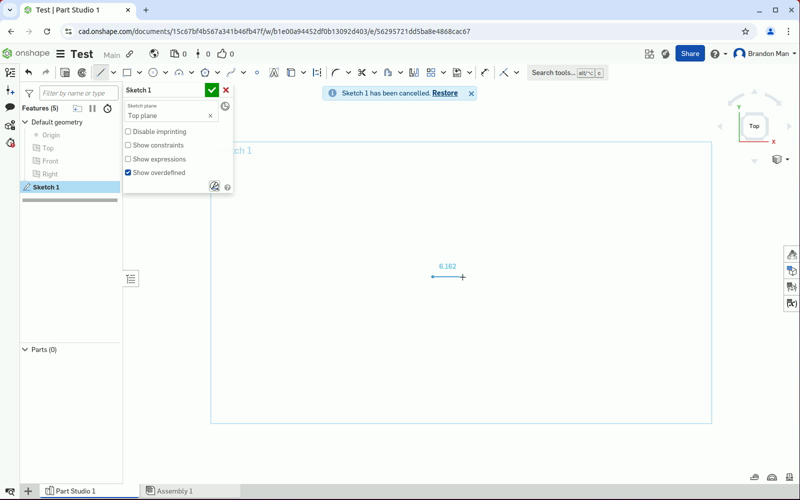
mouse_move(488, 276)
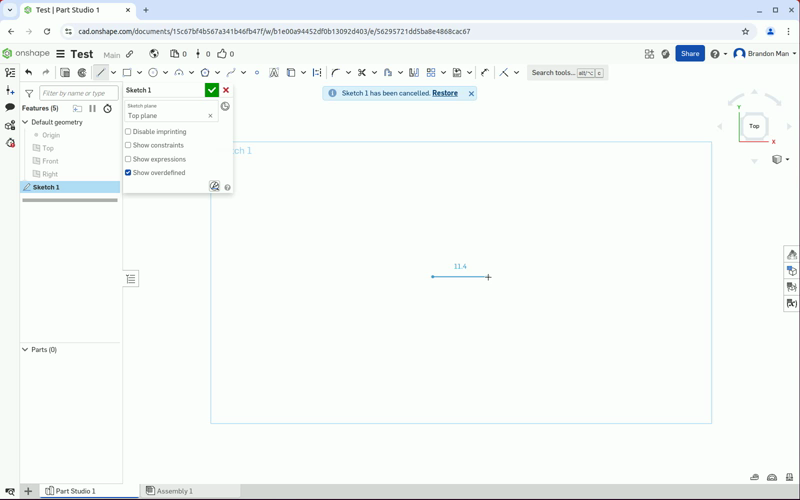
click(488, 276)
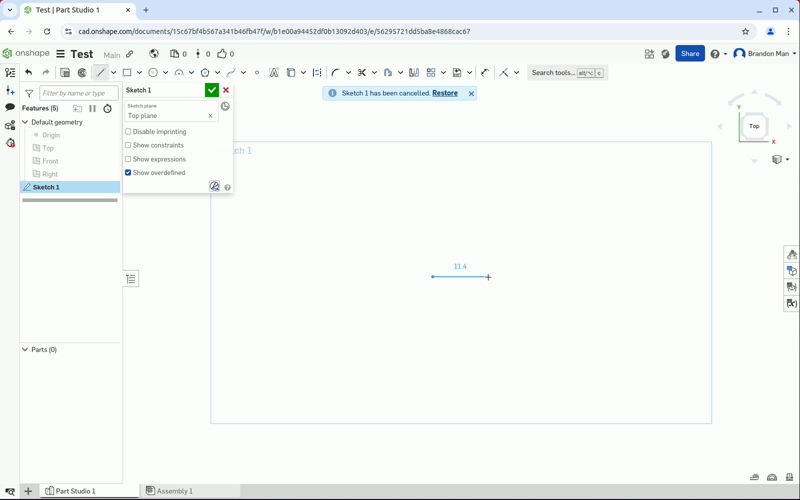
key_up(shift)
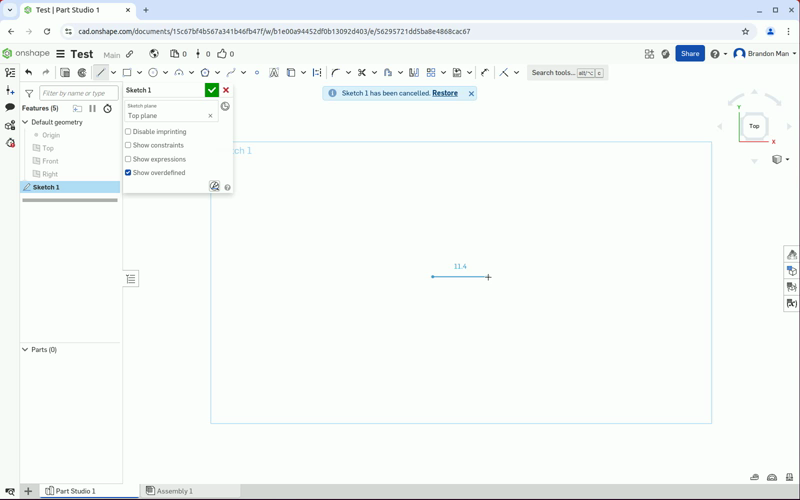
key(esc)
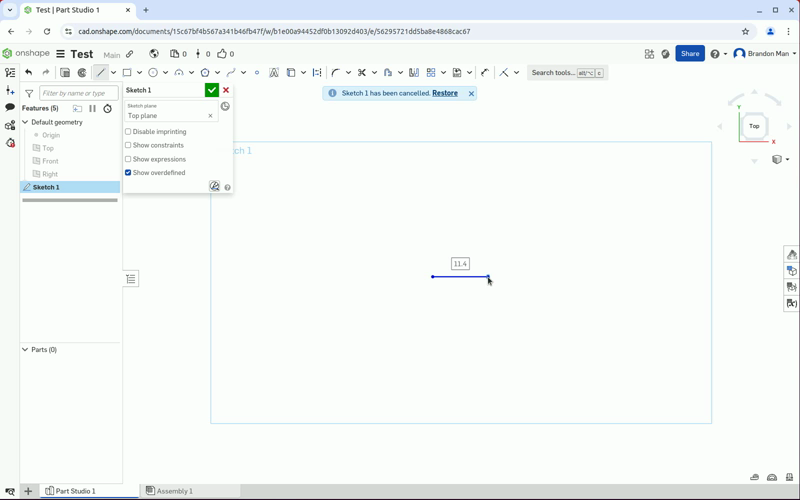
key(a)
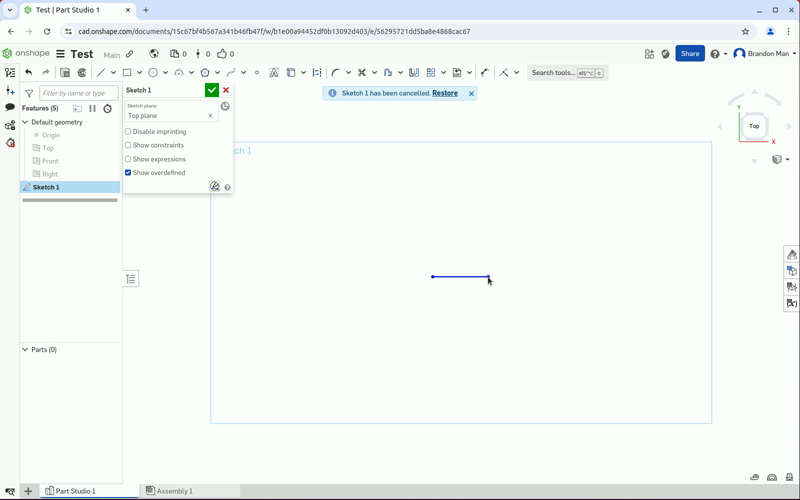
mouse_move(488, 276)
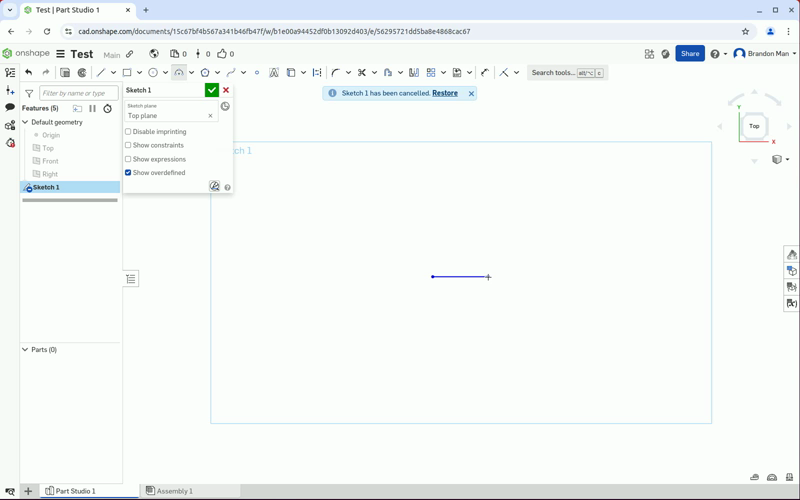
click(488, 276)
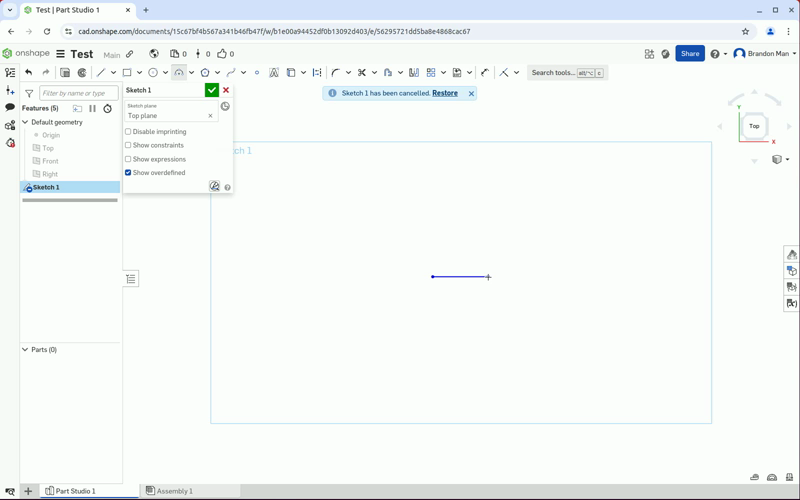
mouse_move(432, 276)
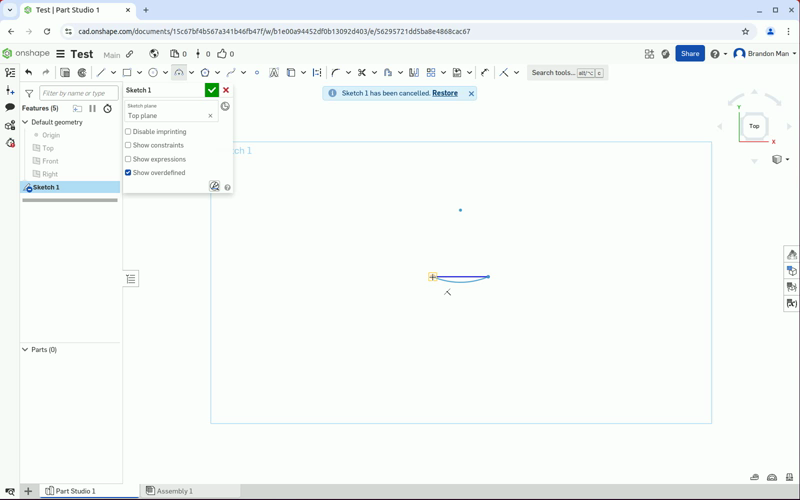
click(432, 276)
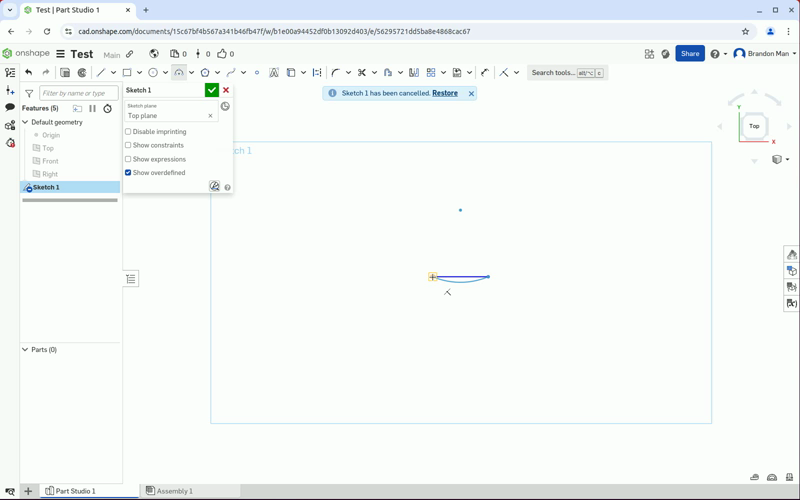
key_down(shift)
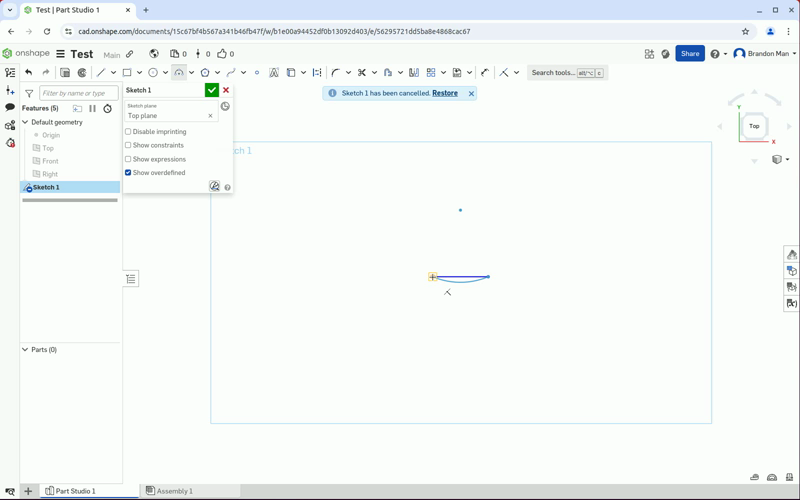
mouse_move(460, 254)
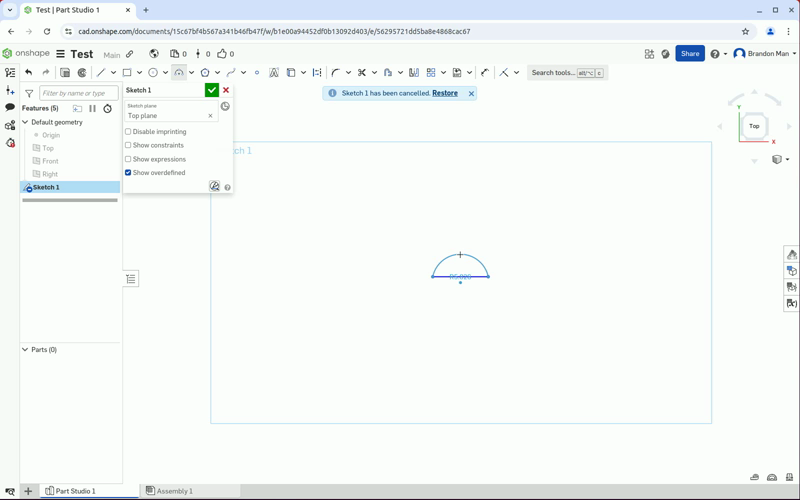
click(460, 254)
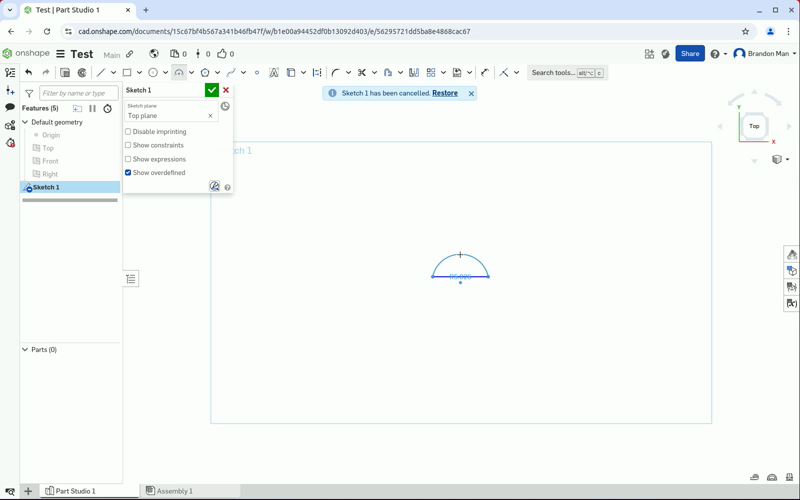
key_up(shift)
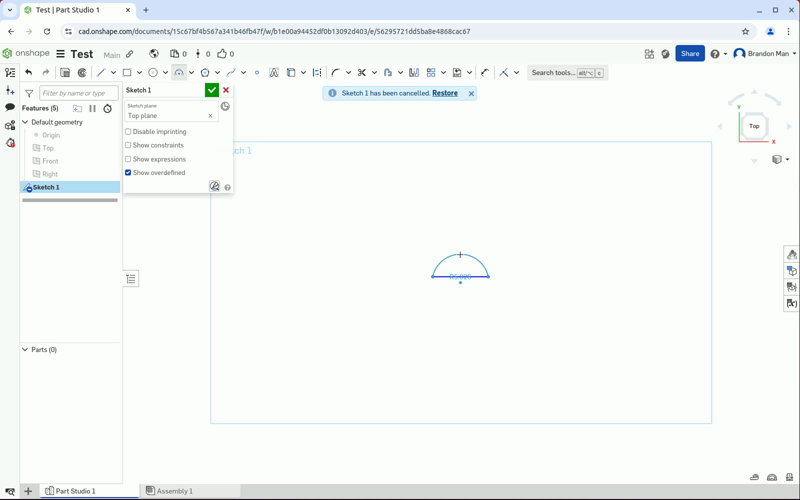
key(esc)
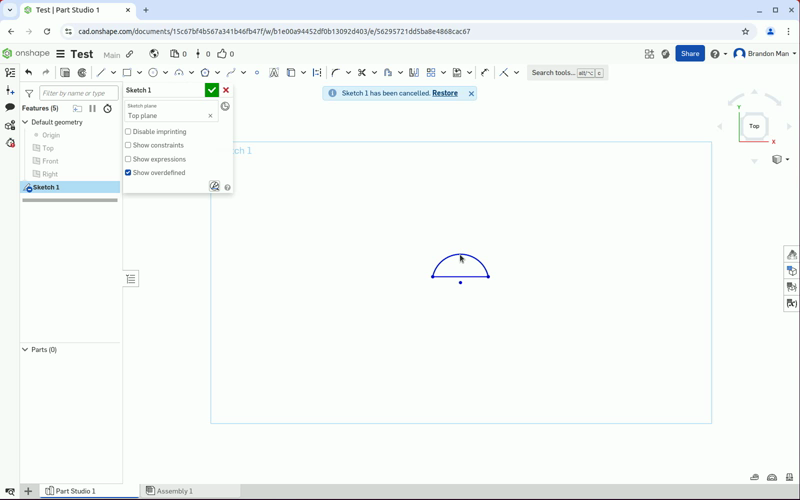
mouse_move(460, 263)
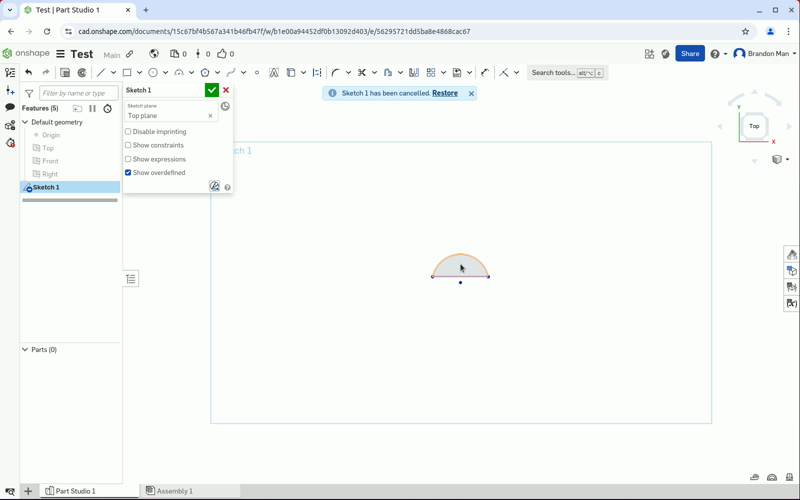
scroll(6)
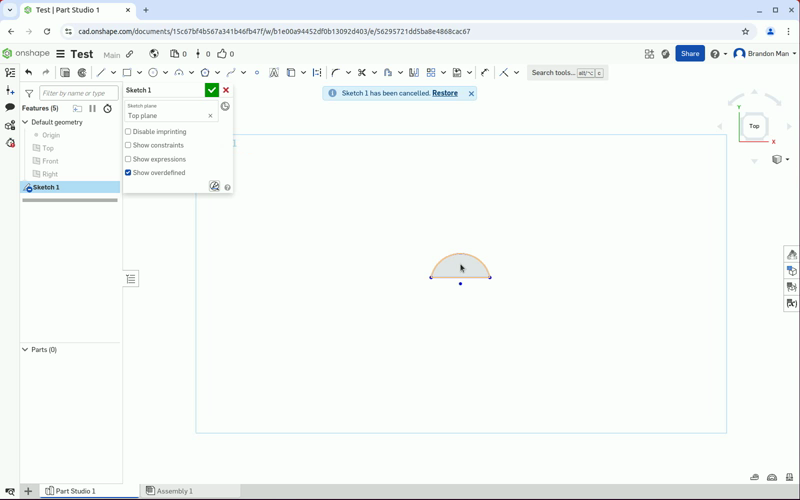
scroll(6)
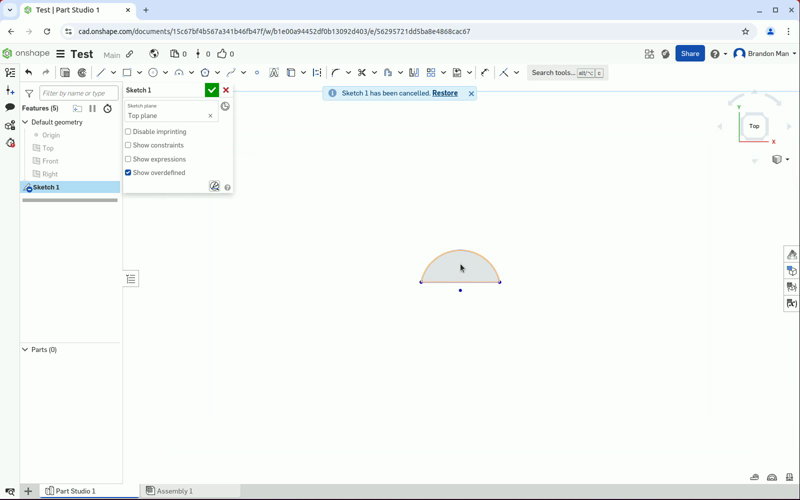
scroll(6)
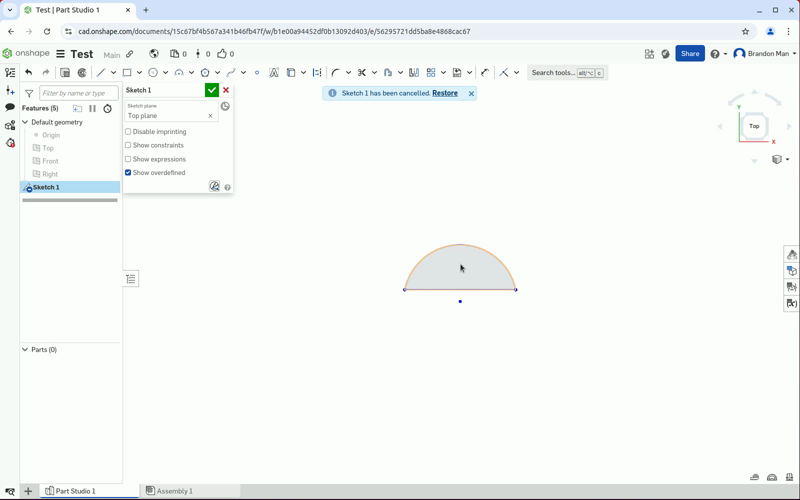
scroll(6)
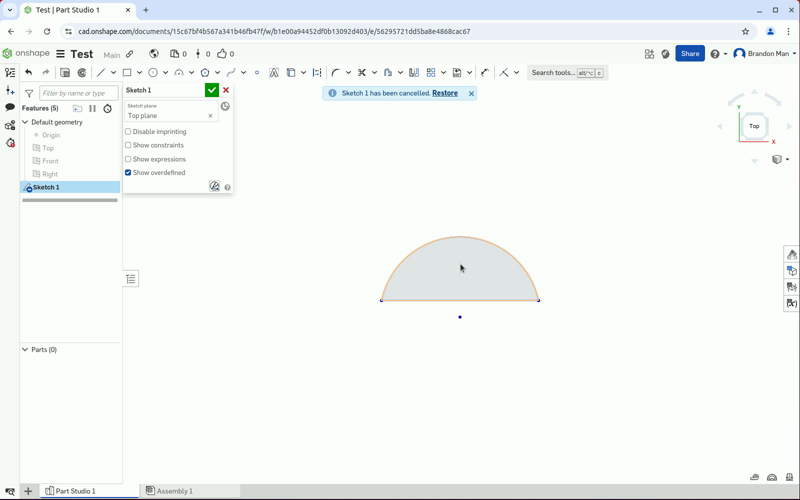
scroll(6)
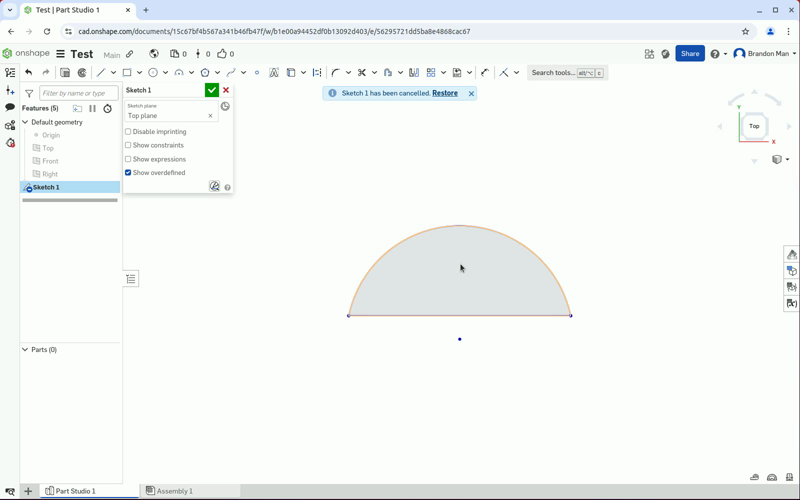
scroll(6)
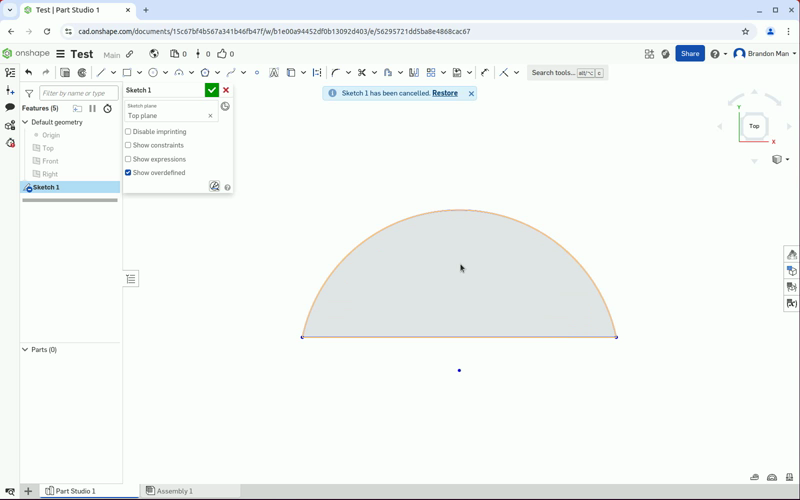
scroll(6)
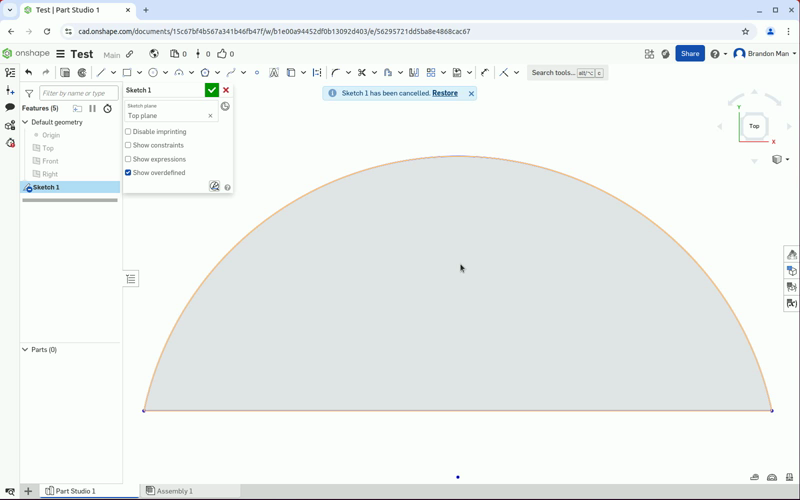
click(460, 263)
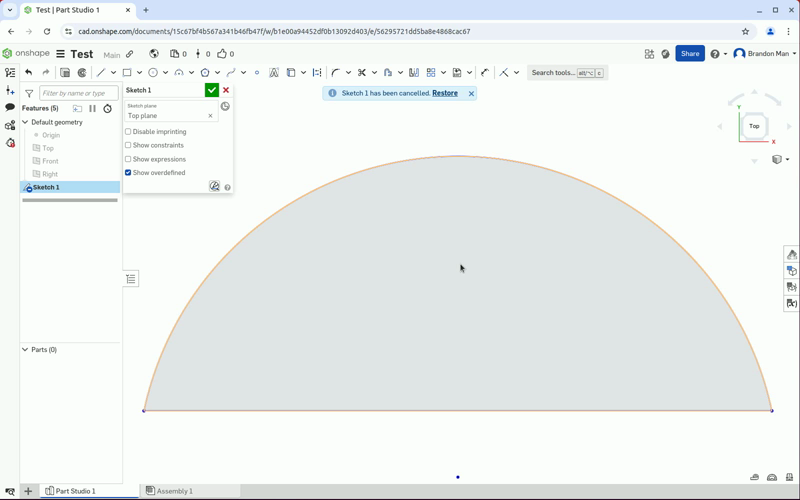
scroll(-6)
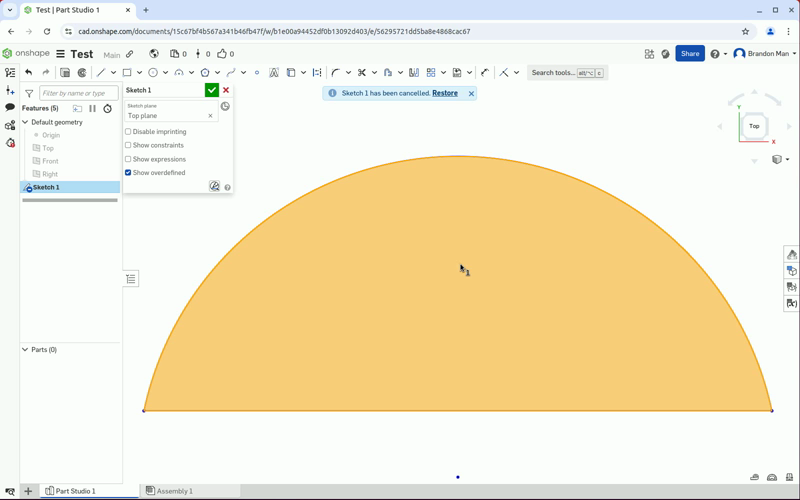
scroll(-6)
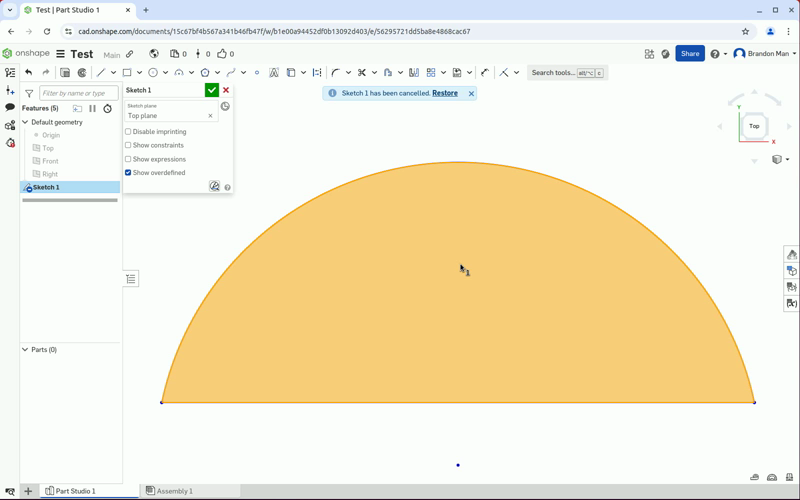
scroll(-6)
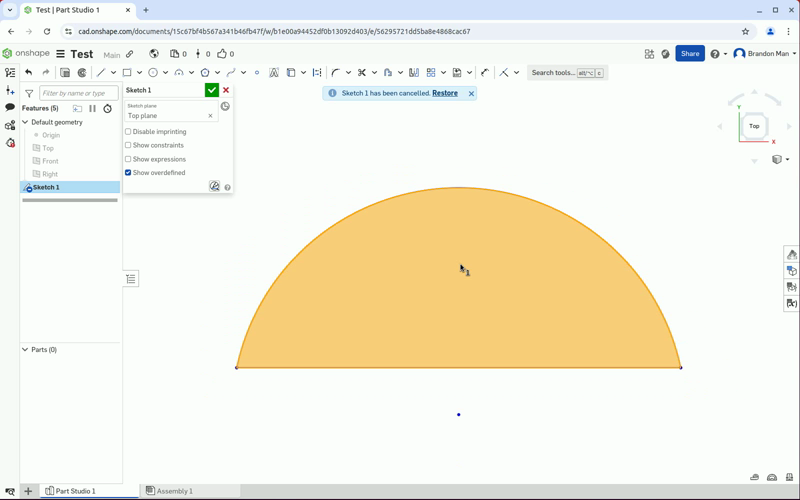
scroll(-6)
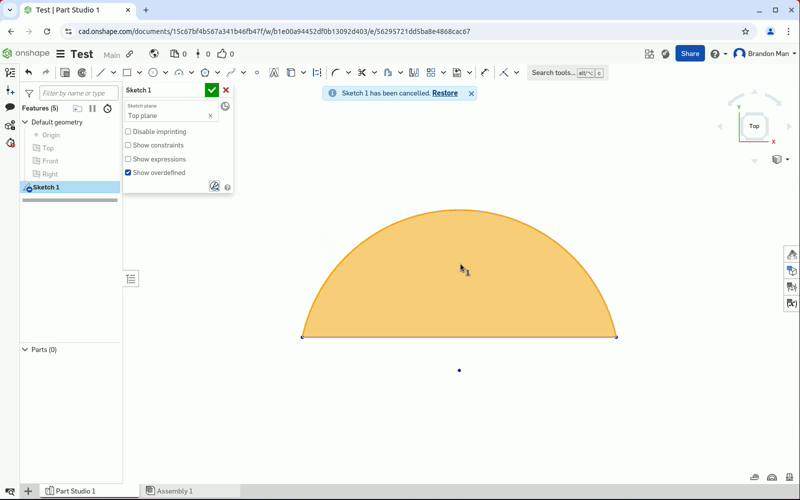
scroll(-6)
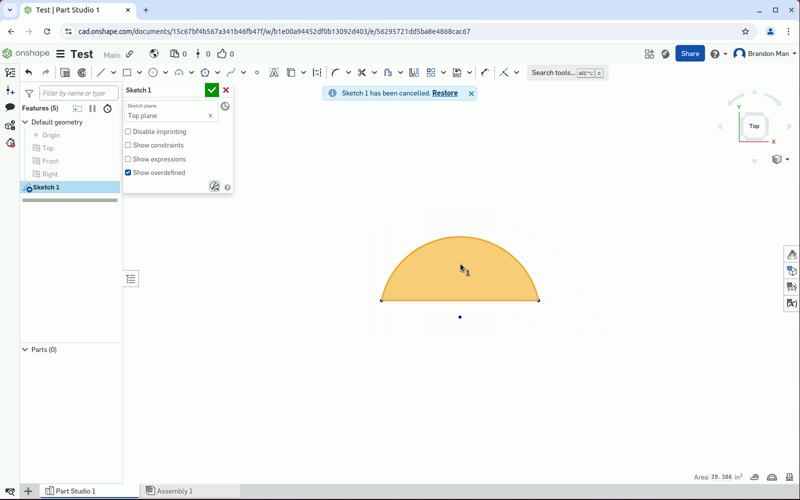
scroll(-6)
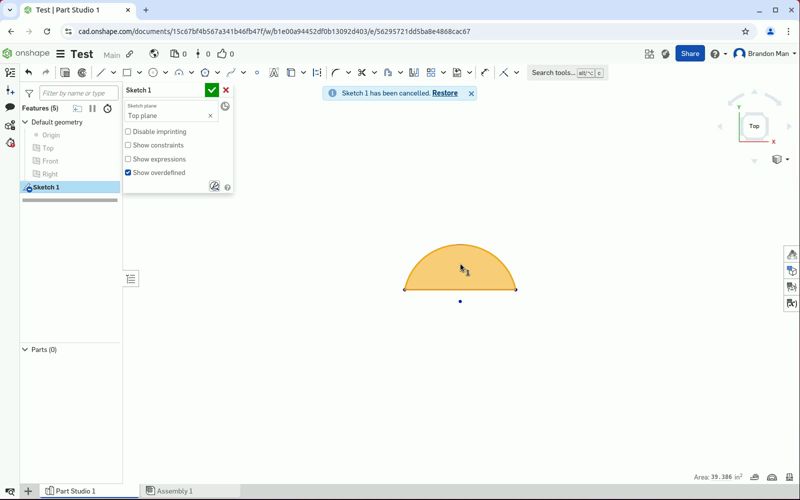
scroll(-6)
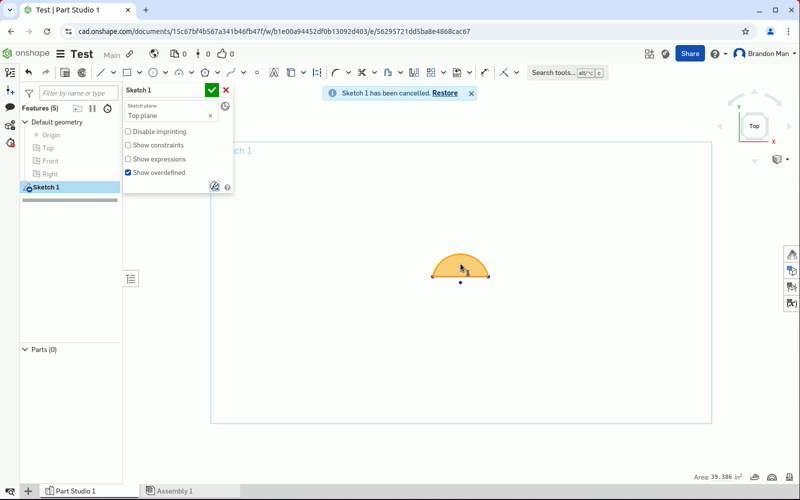
mouse_move(73, 352)
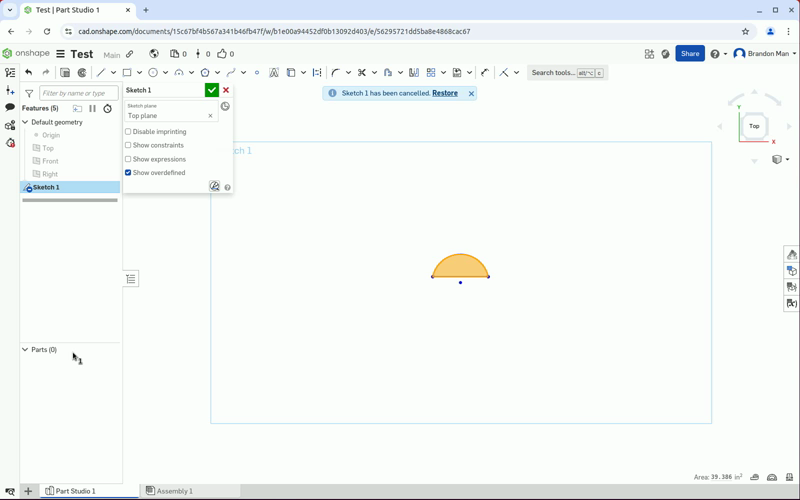
key(shift+y)
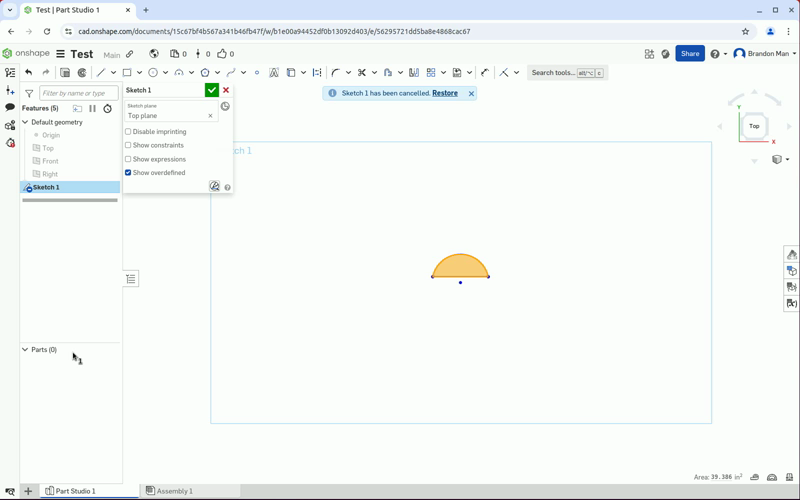
key(shift+e)
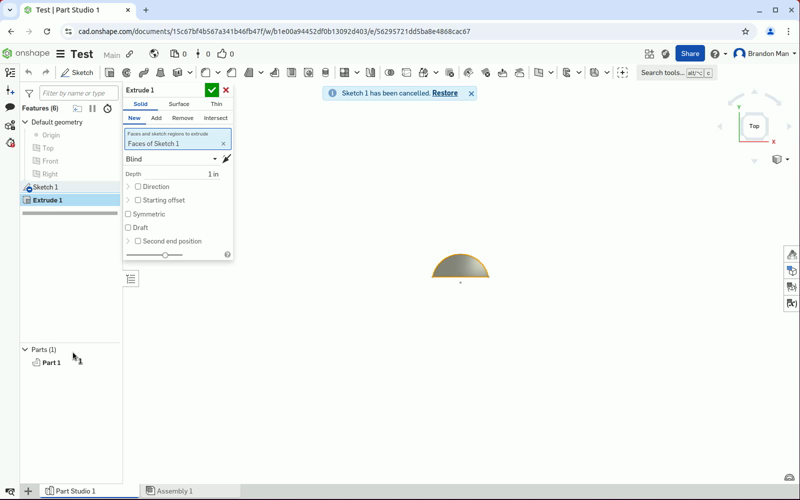
mouse_move(143, 106)
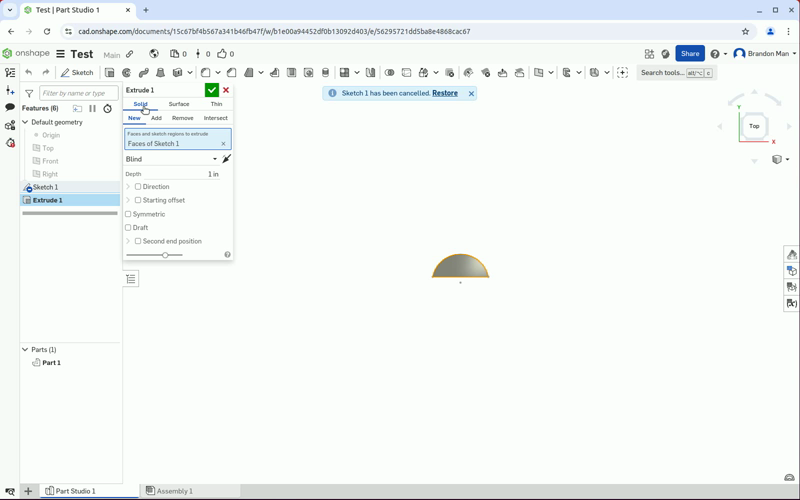
click(143, 106)
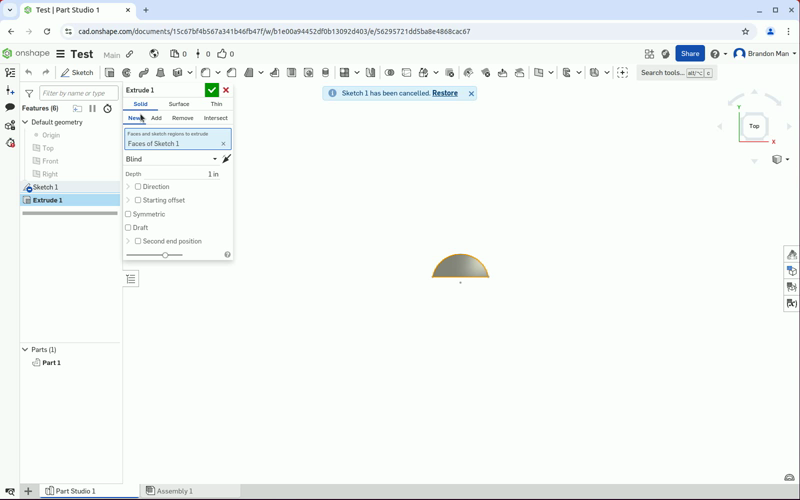
mouse_move(137, 120)
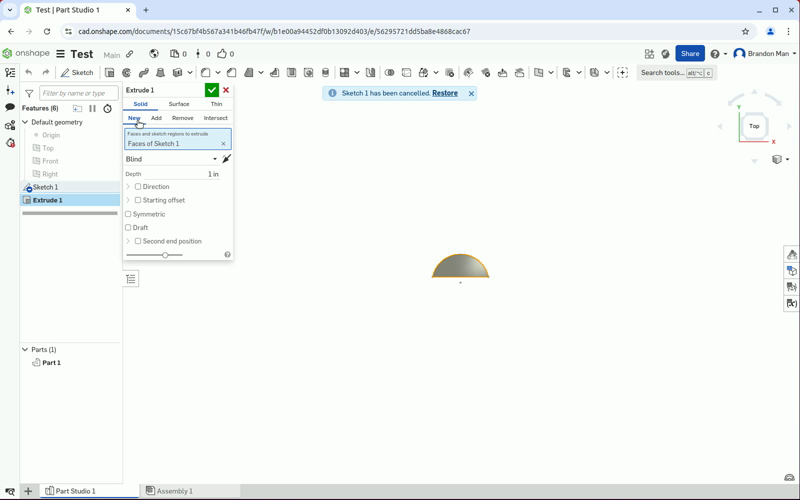
click(137, 120)
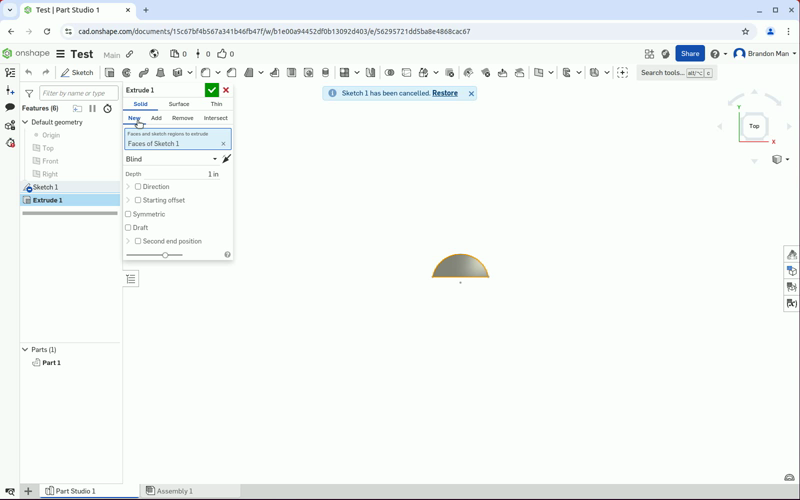
key(tab, 4)
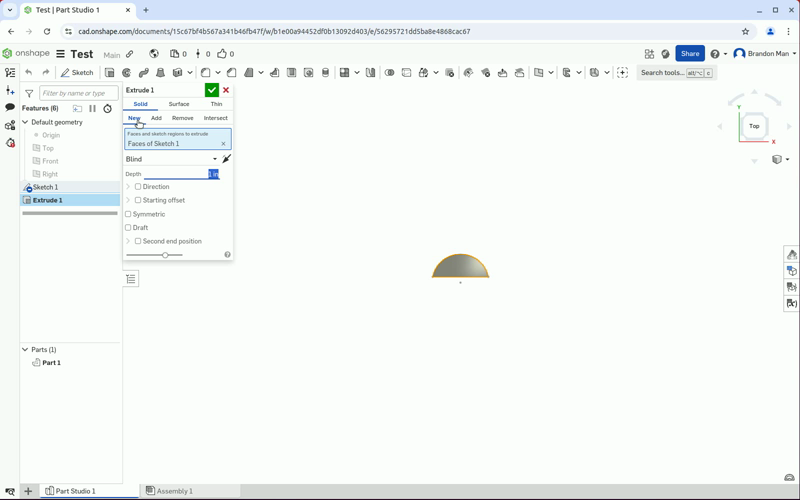
text(-23.108)
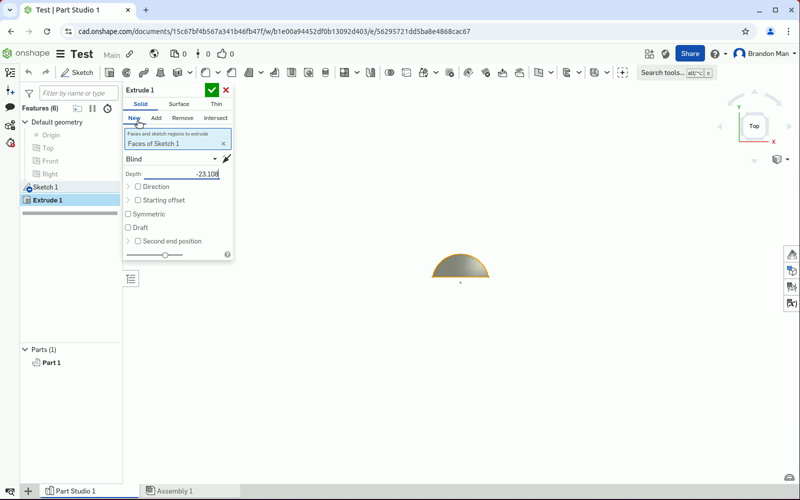
key(enter)
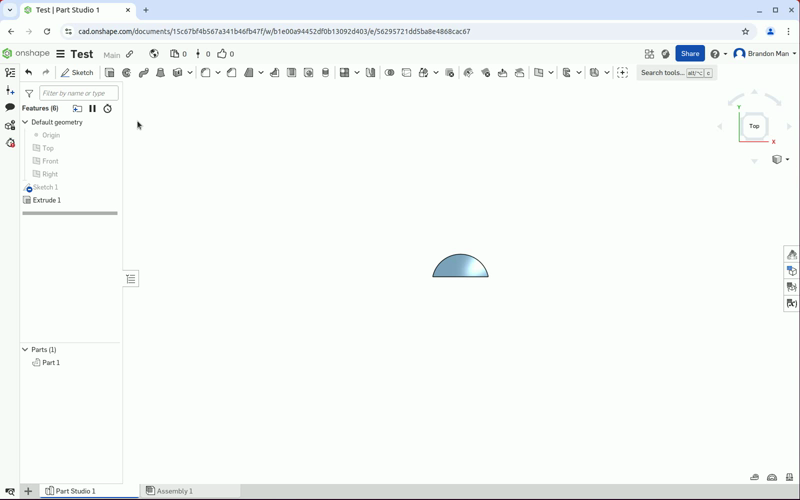
key(shift+h)
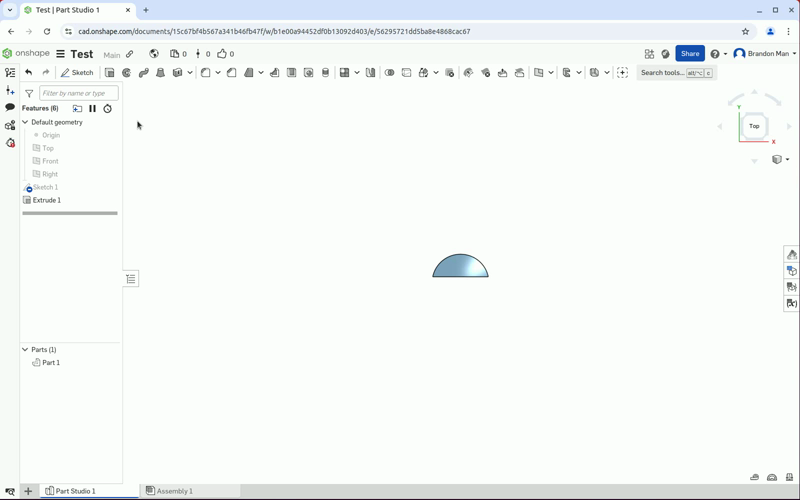
key(shift+h)
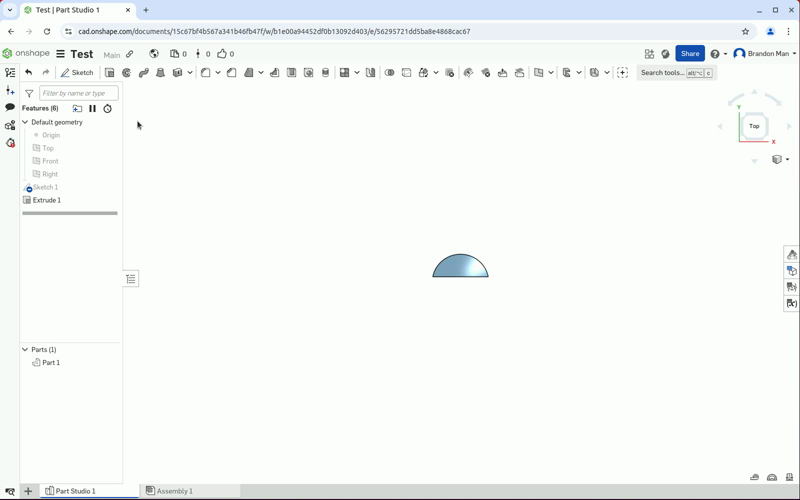
mouse_move(73, 189)
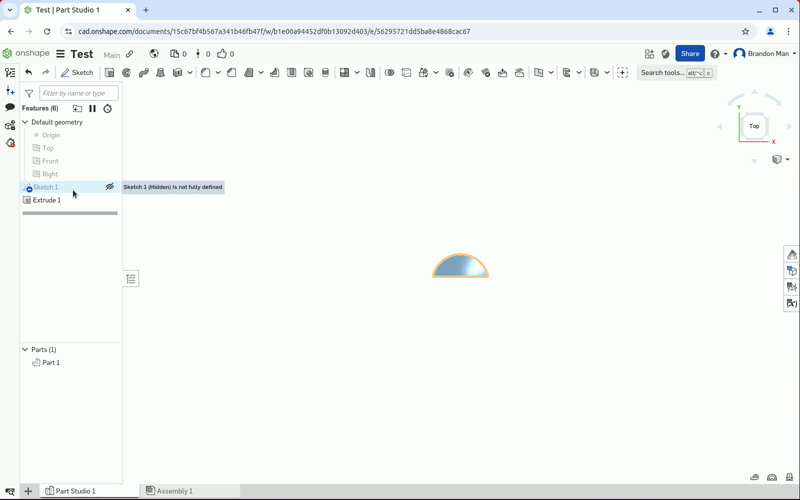
click(73, 189)
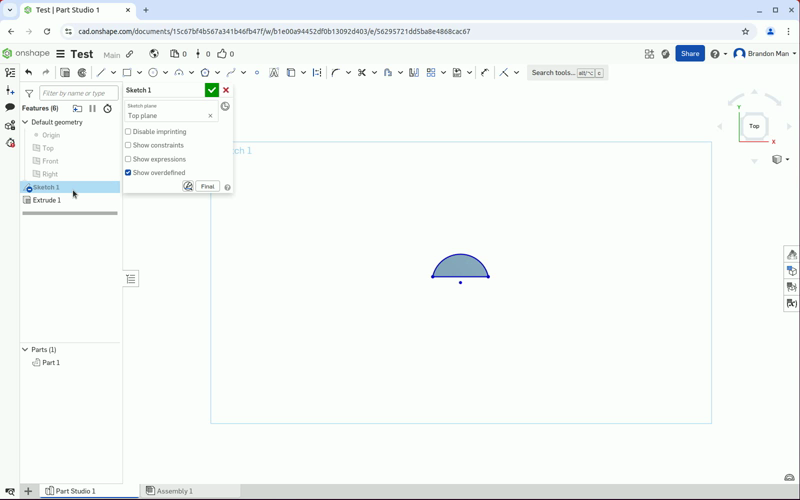
mouse_move(229, 92)
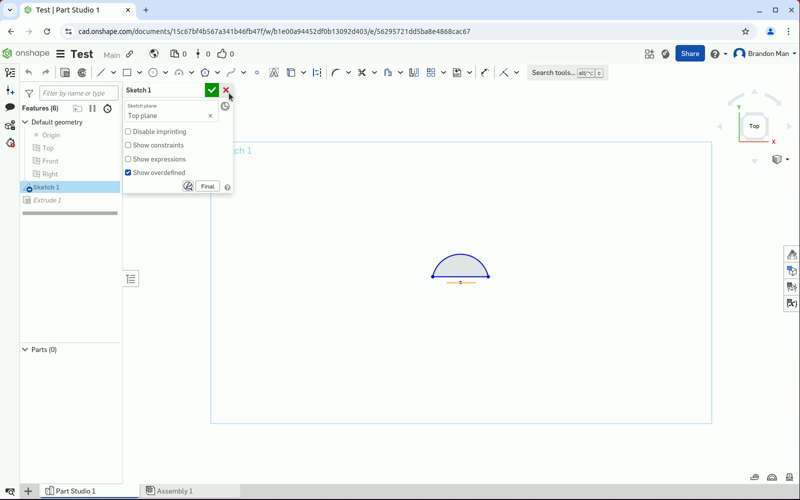
click(229, 92)
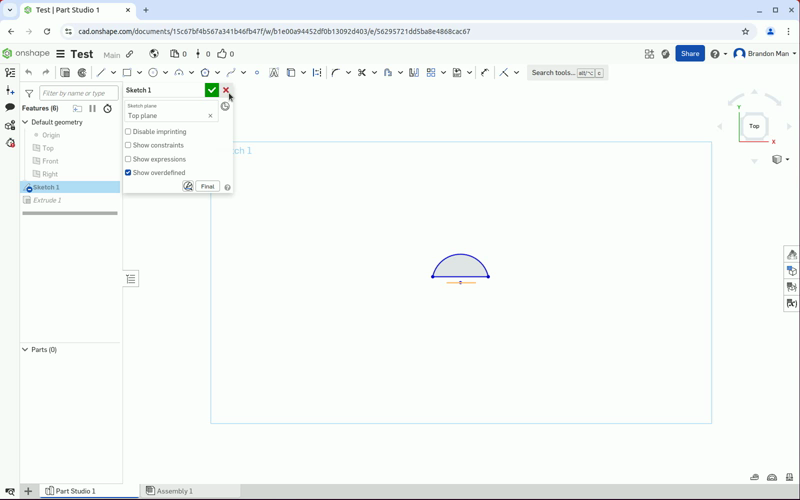
key(shift+s)
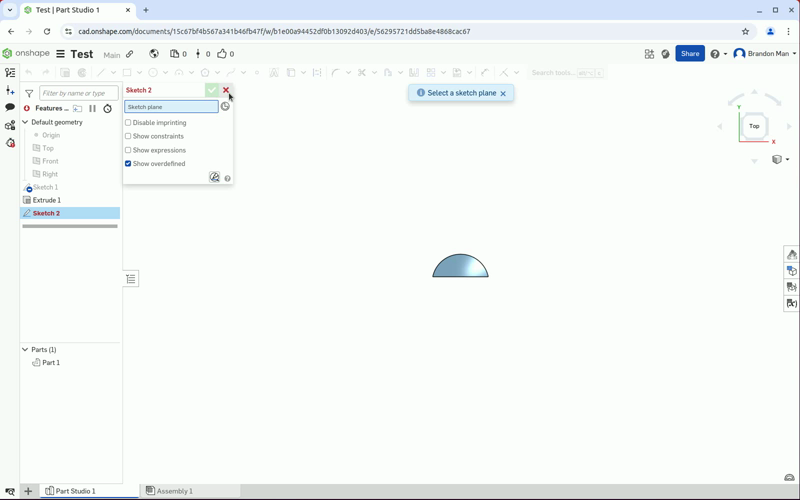
mouse_move(73, 150)
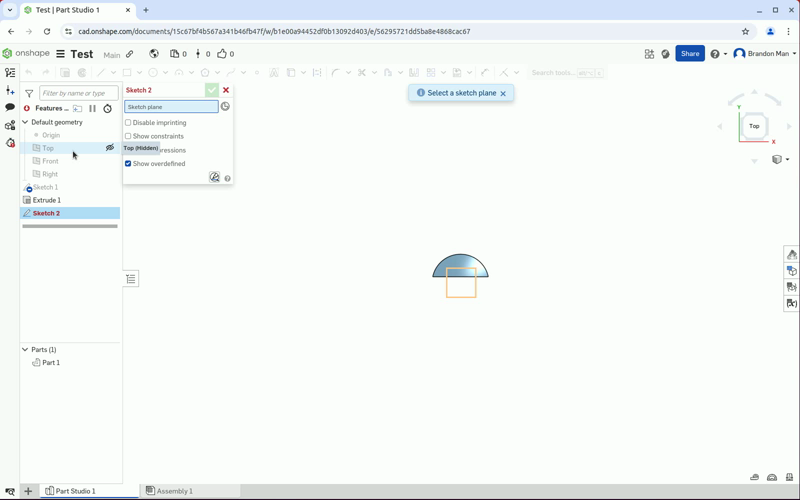
click(73, 150)
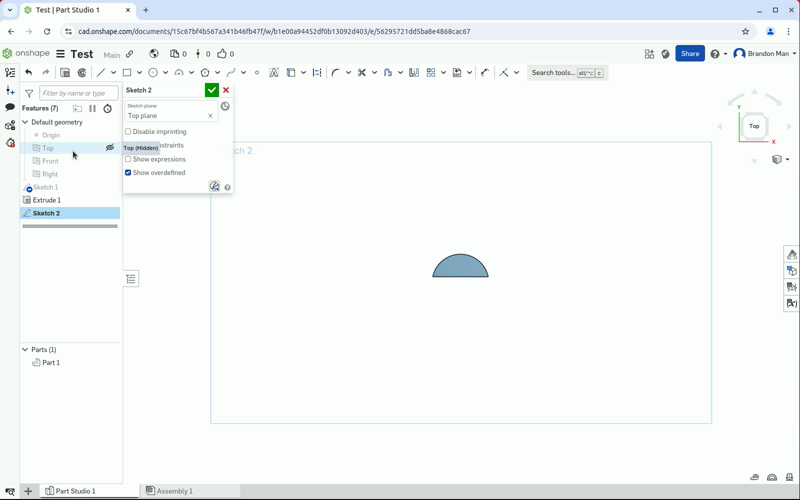
mouse_move(73, 352)
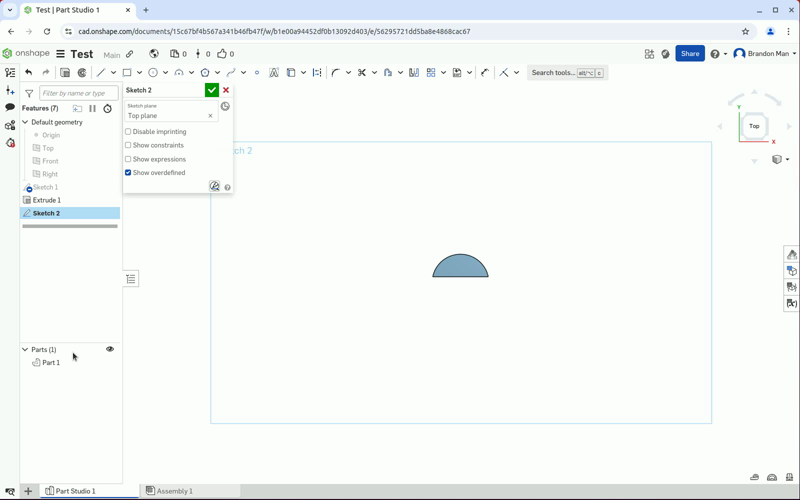
key(y)
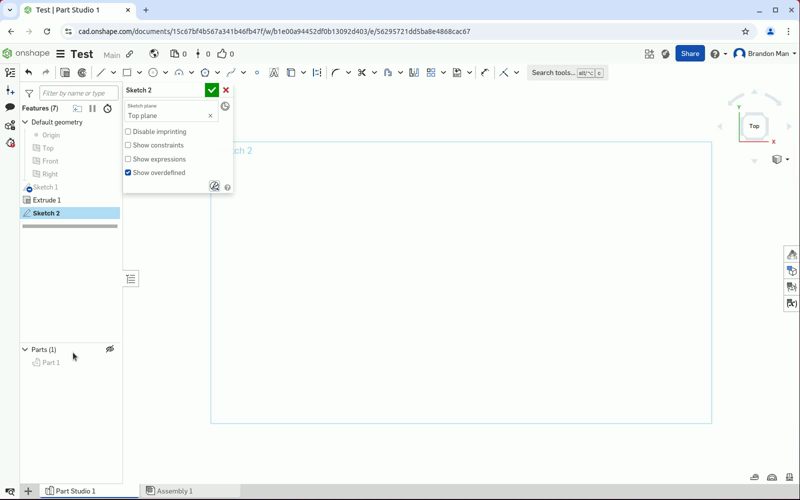
key(l)
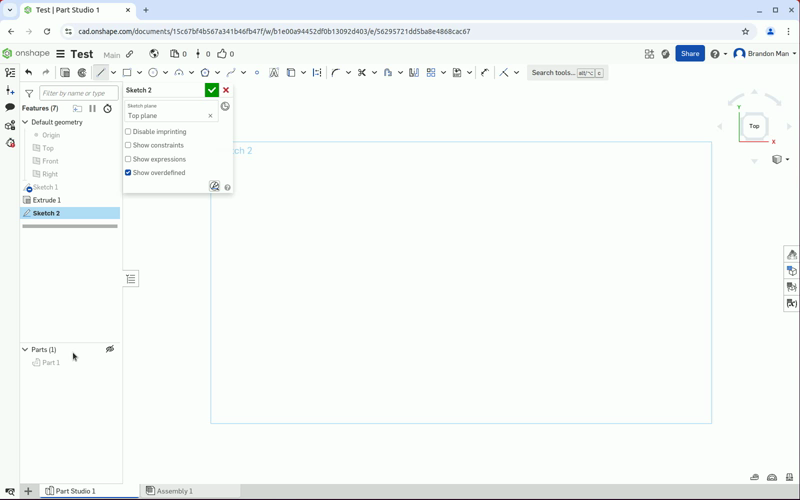
key_down(shift)
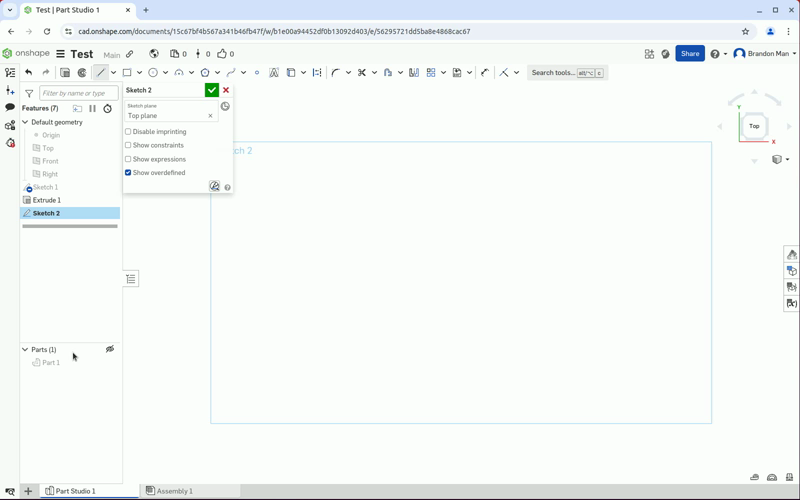
mouse_move(432, 288)
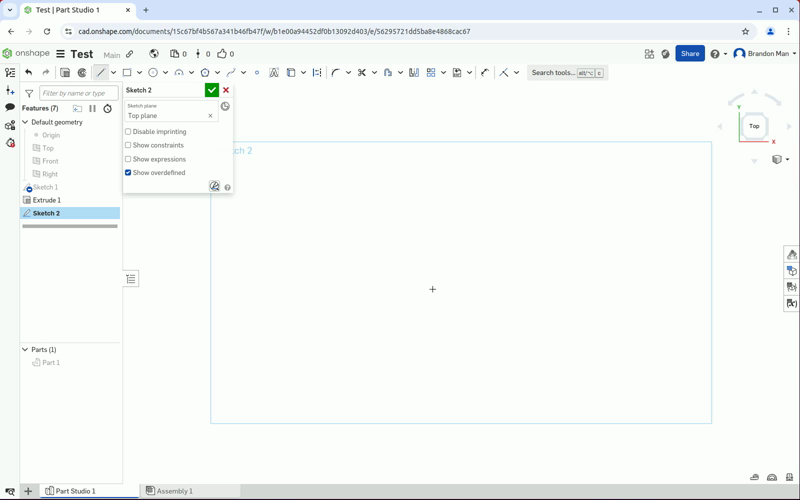
click(432, 288)
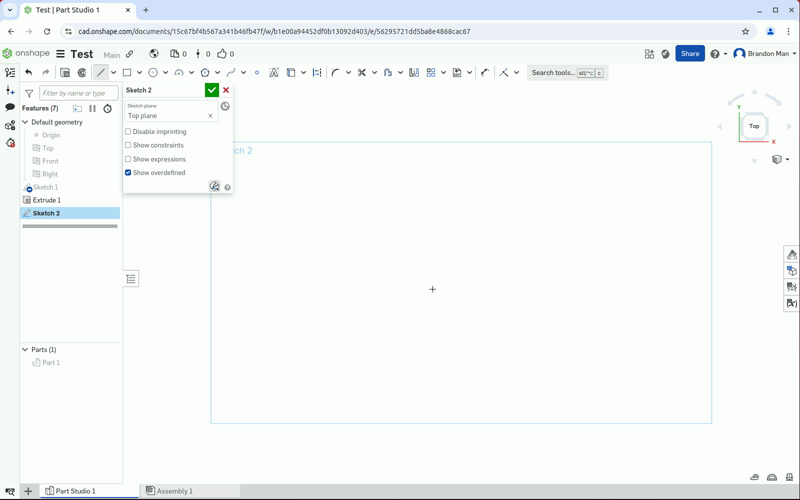
key_up(shift)
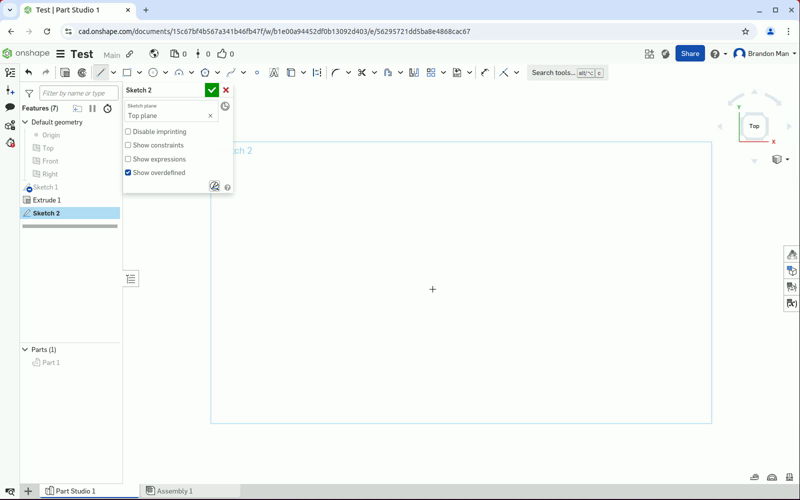
key_down(shift)
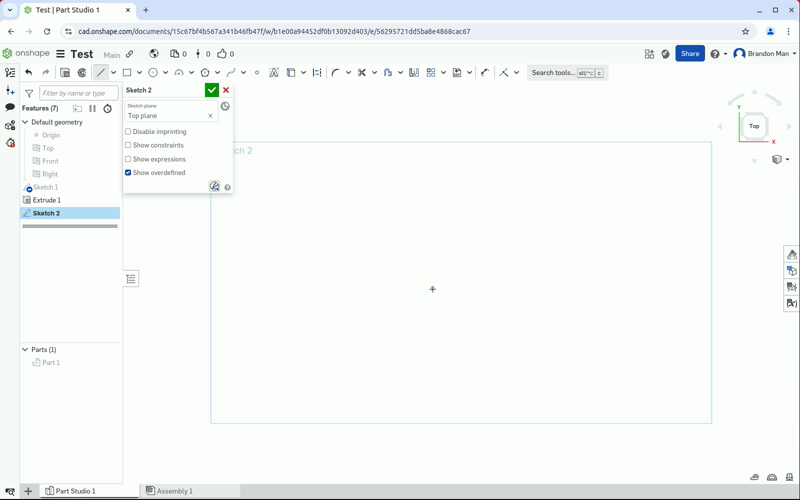
mouse_move(462, 288)
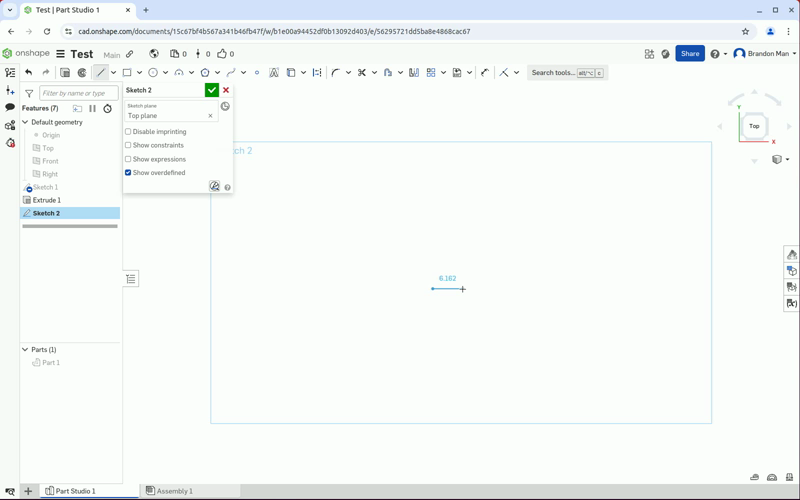
mouse_move(488, 288)
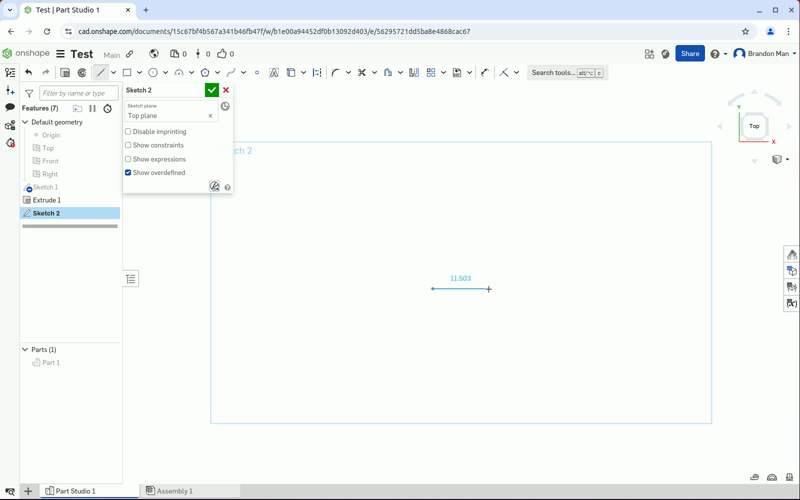
click(488, 288)
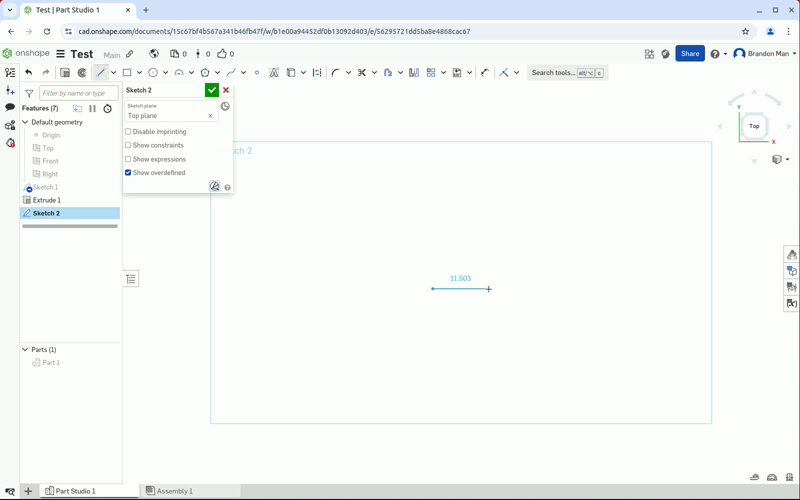
key_up(shift)
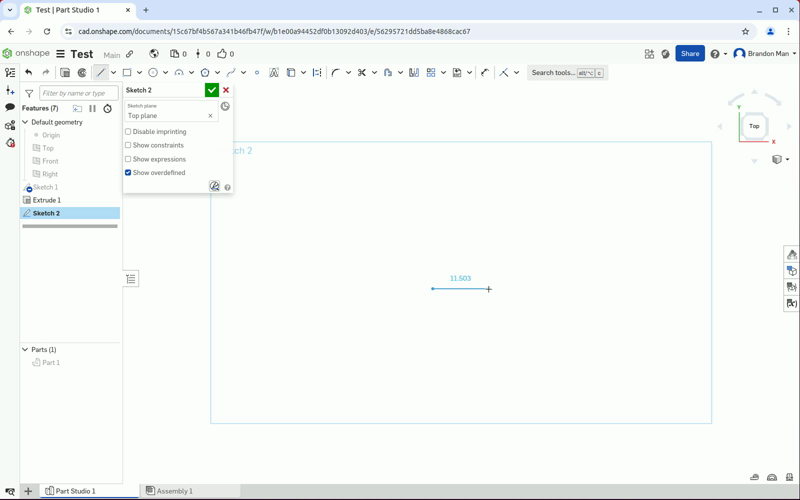
key(esc)
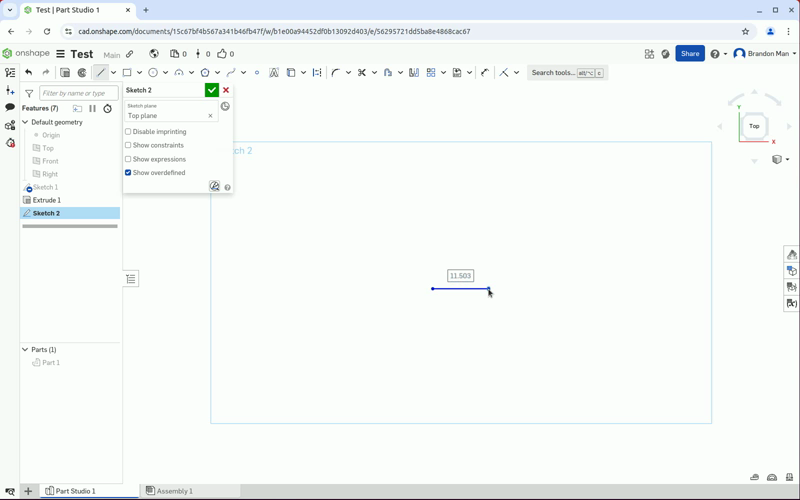
key(a)
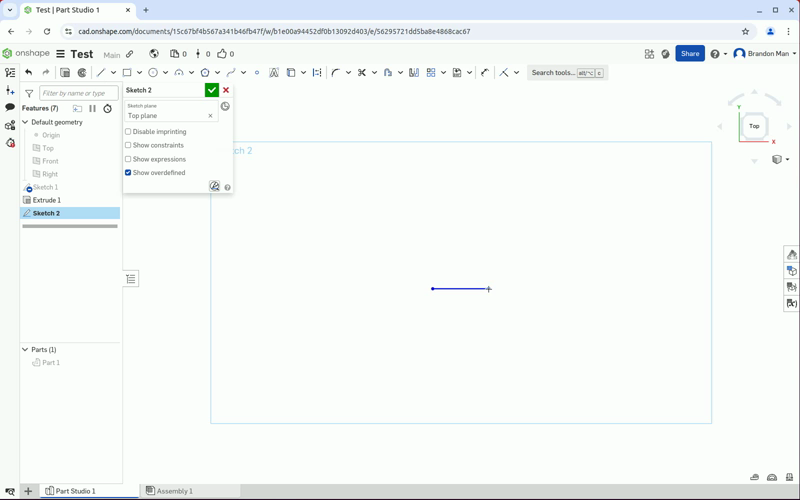
mouse_move(488, 288)
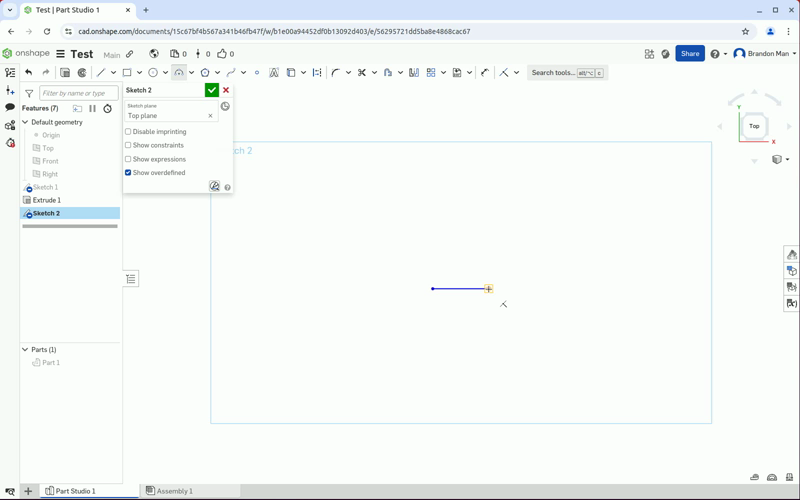
click(488, 288)
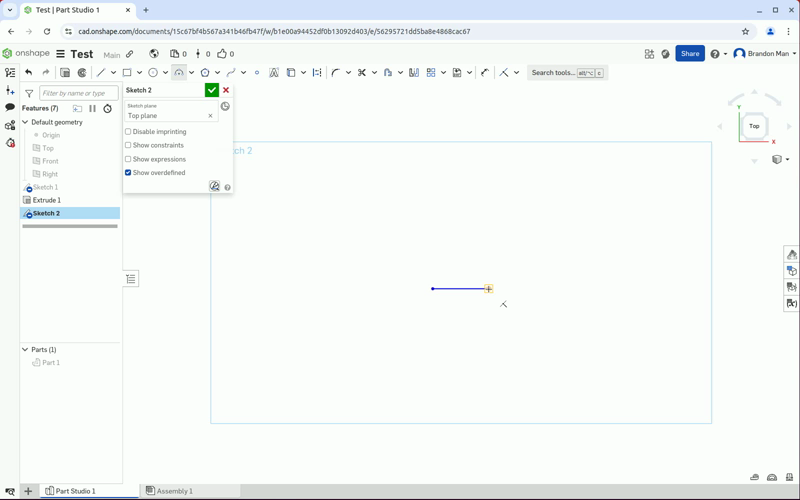
key_down(shift)
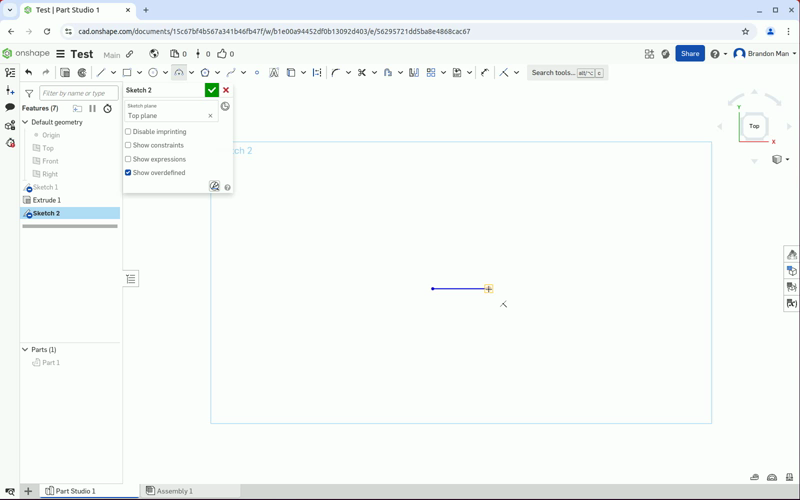
mouse_move(488, 277)
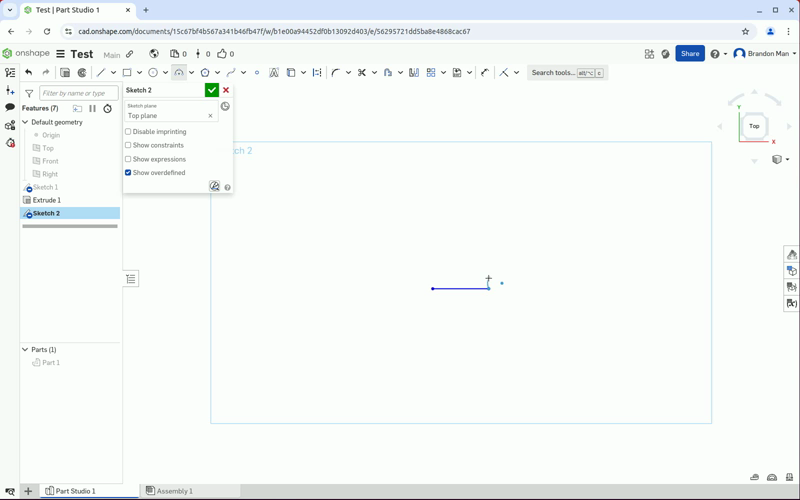
click(488, 277)
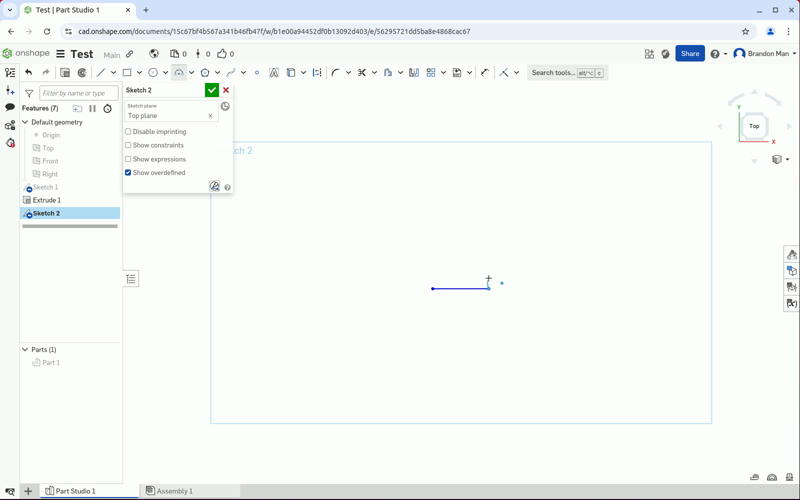
mouse_move(489, 283)
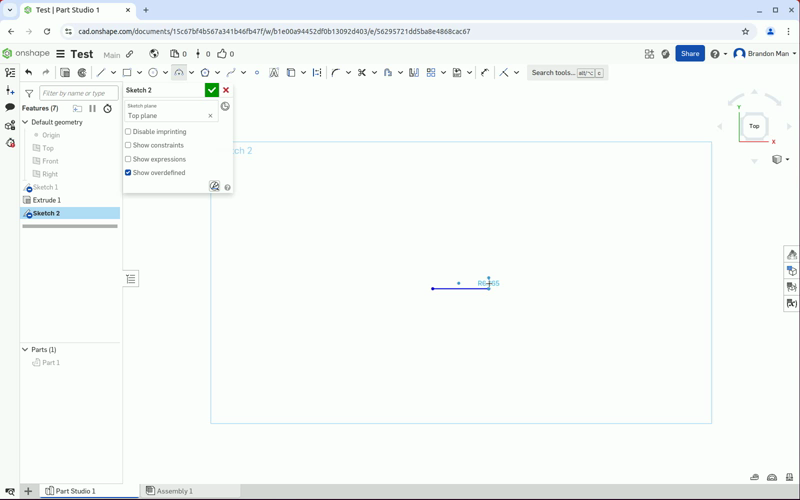
click(489, 283)
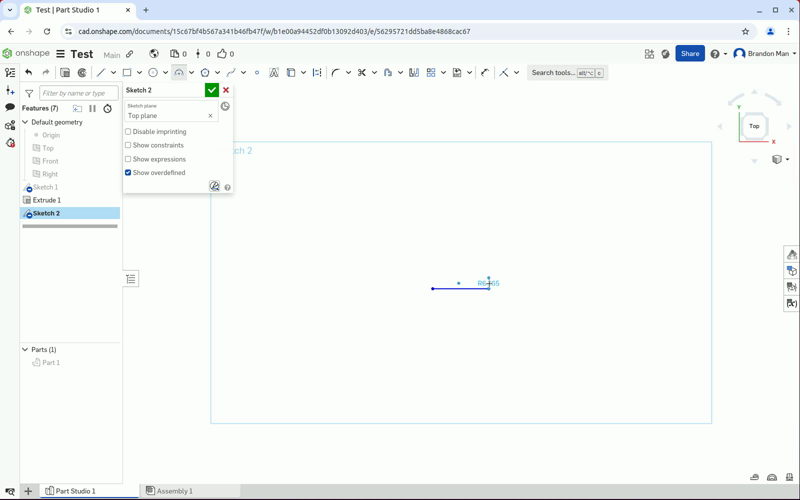
key_up(shift)
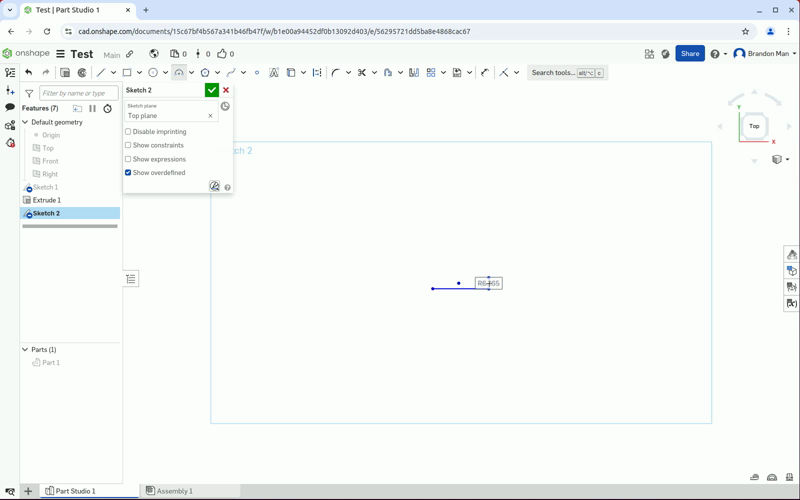
key(esc)
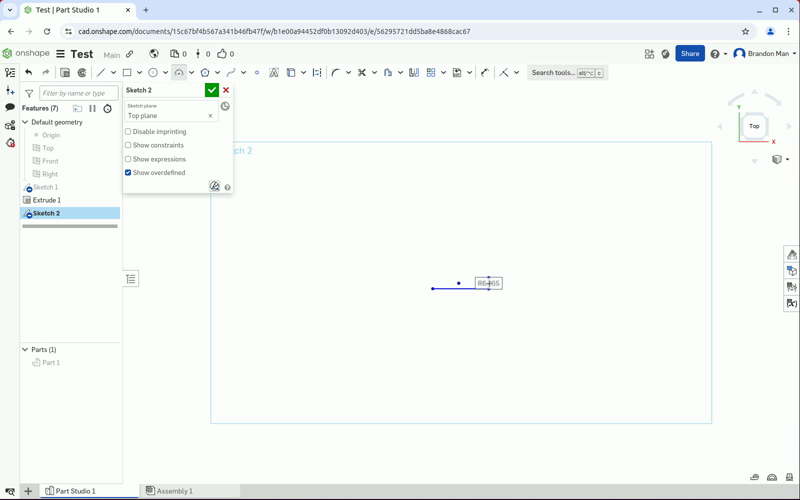
key(l)
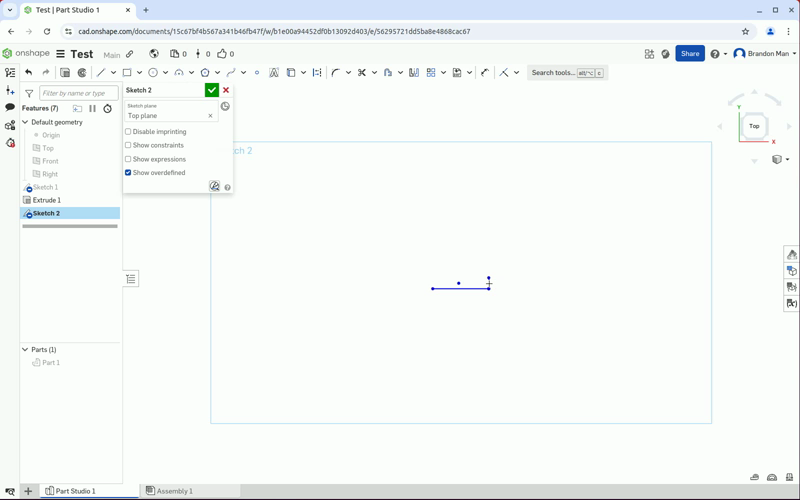
mouse_move(488, 277)
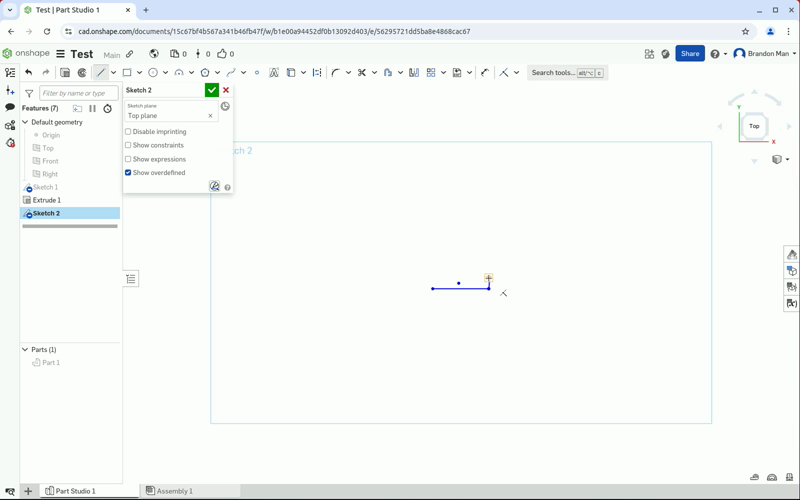
click(488, 277)
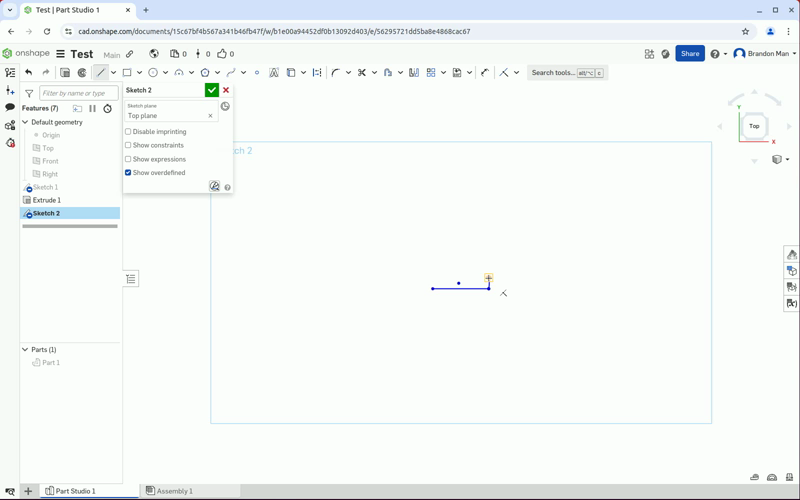
key_down(shift)
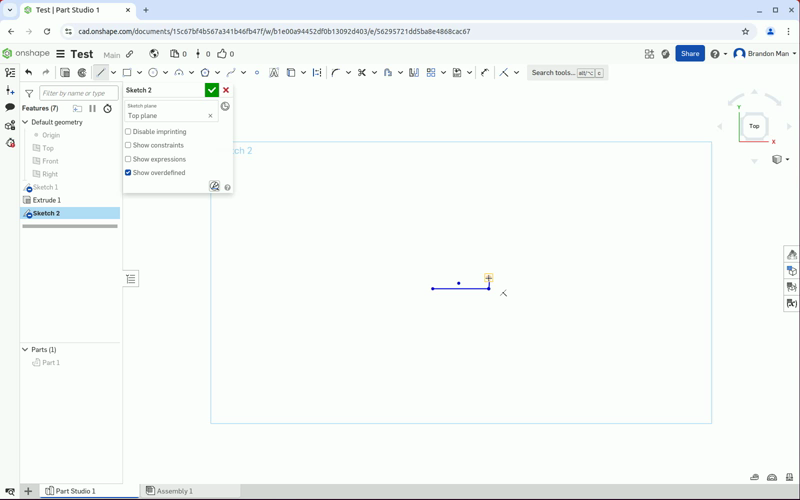
mouse_move(518, 277)
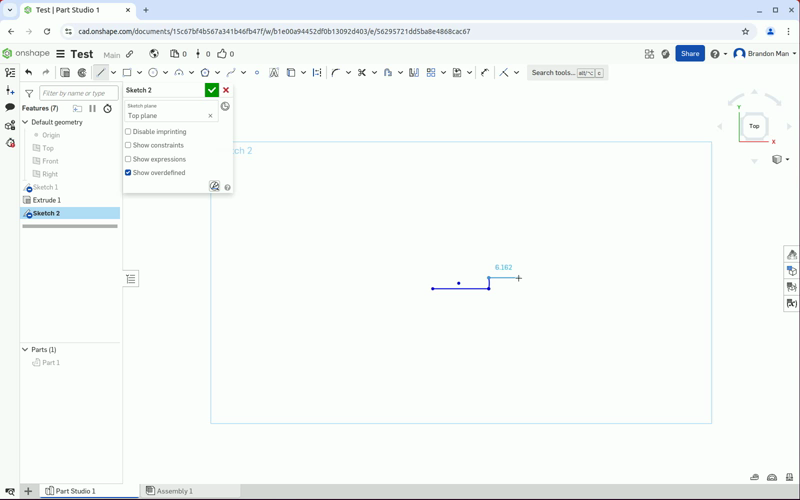
mouse_move(432, 277)
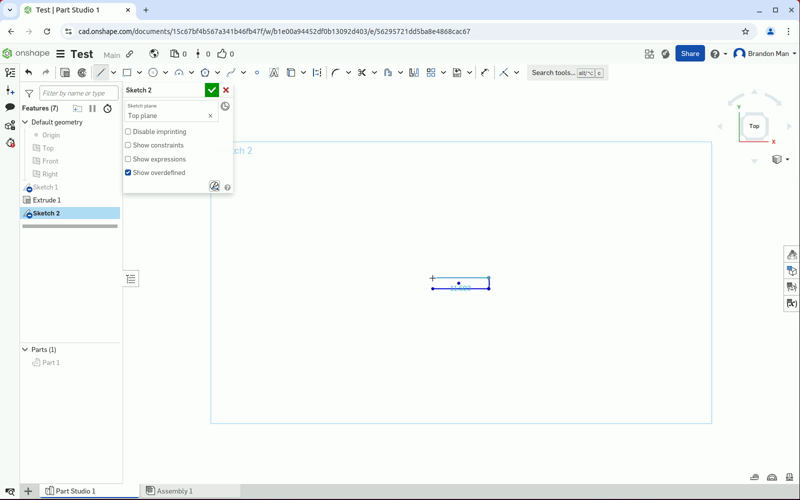
click(432, 277)
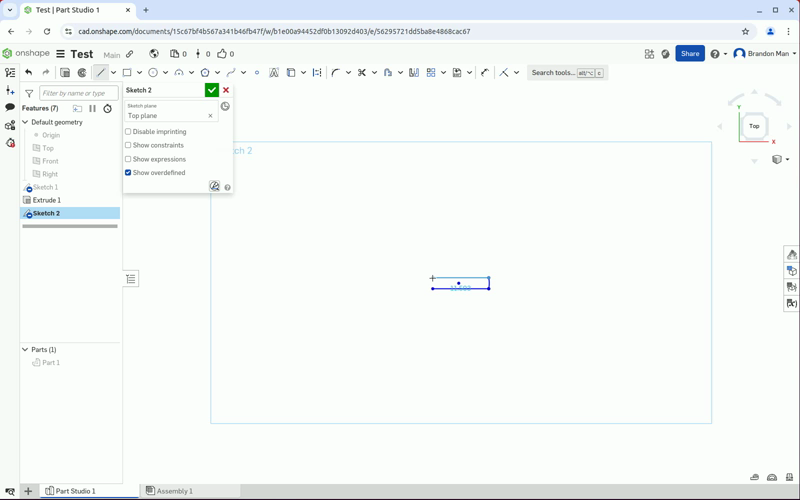
key_up(shift)
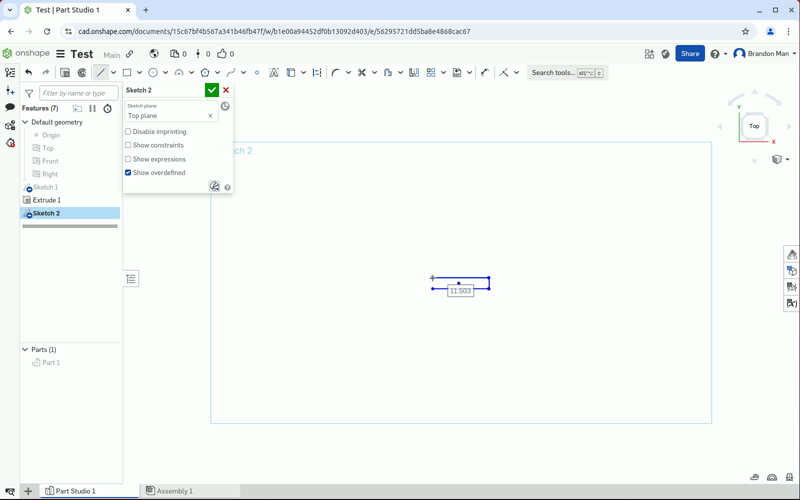
key(esc)
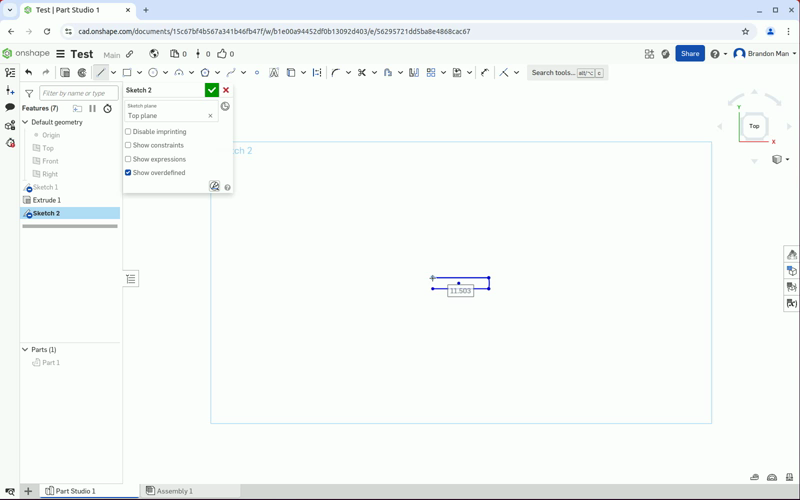
key(a)
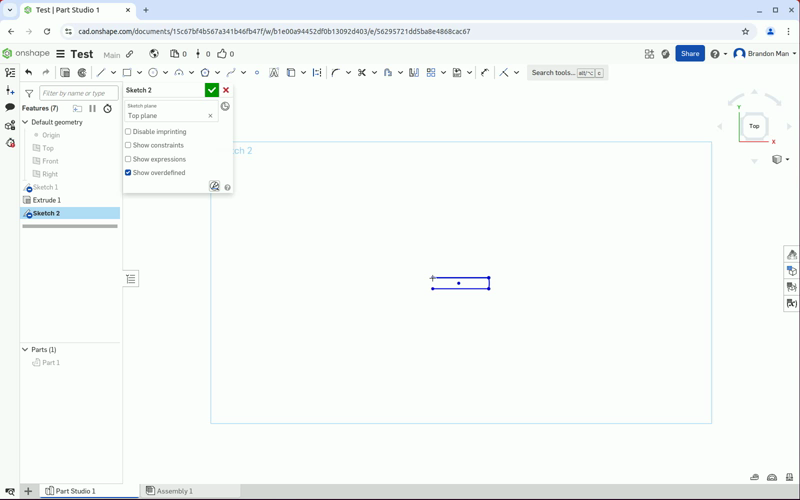
mouse_move(432, 277)
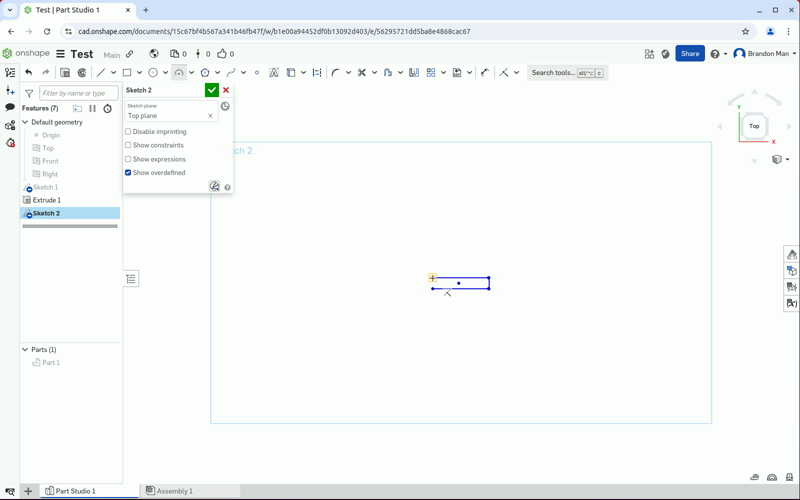
click(432, 277)
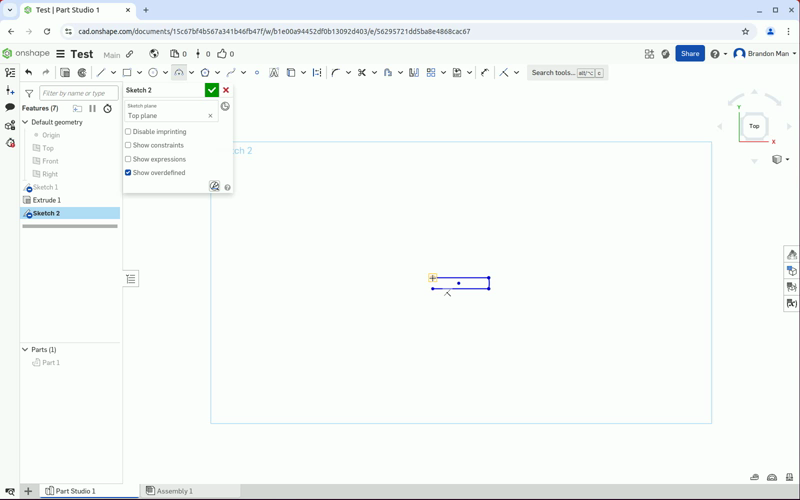
mouse_move(432, 288)
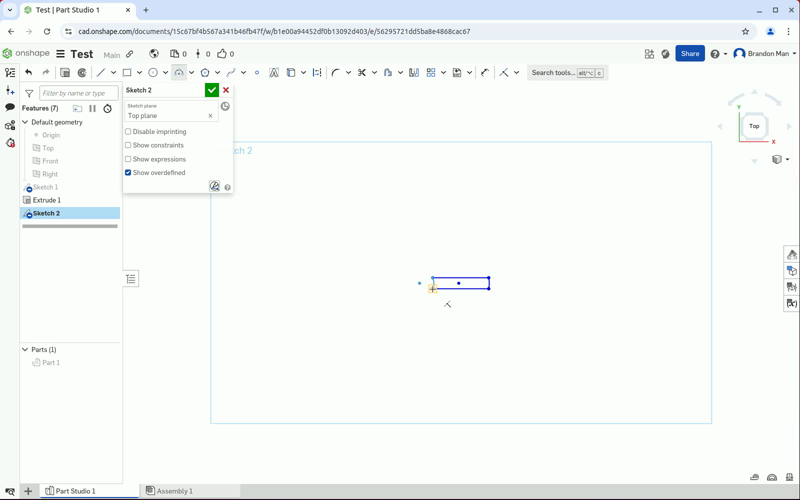
click(432, 288)
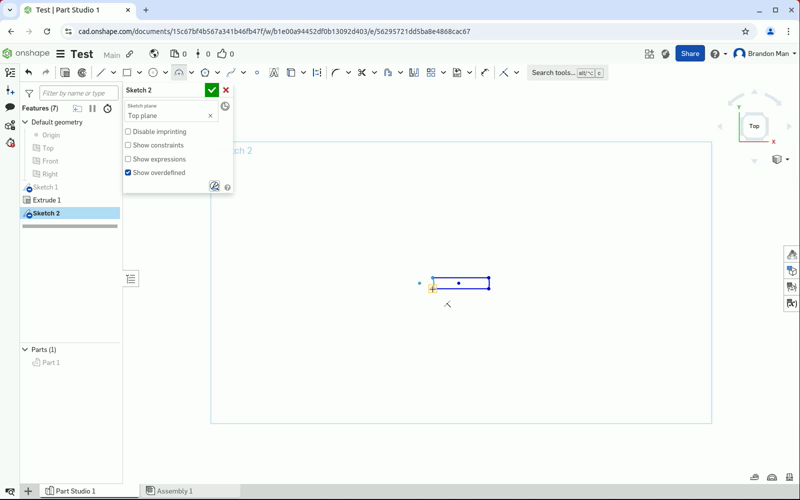
key_down(shift)
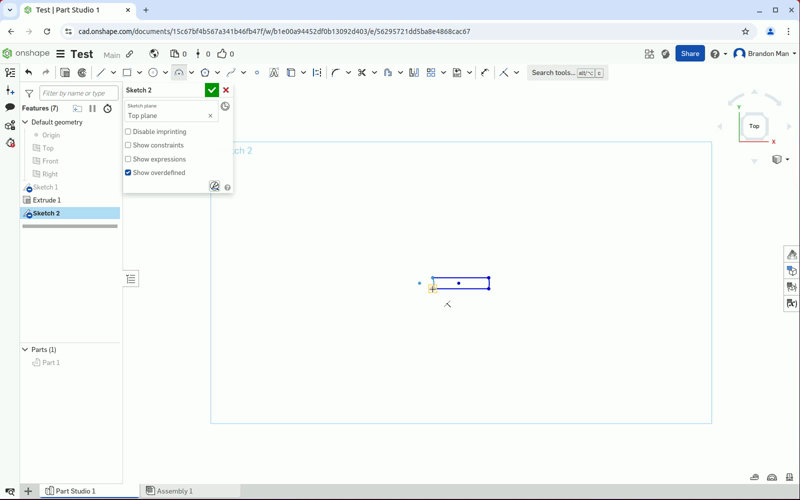
mouse_move(431, 283)
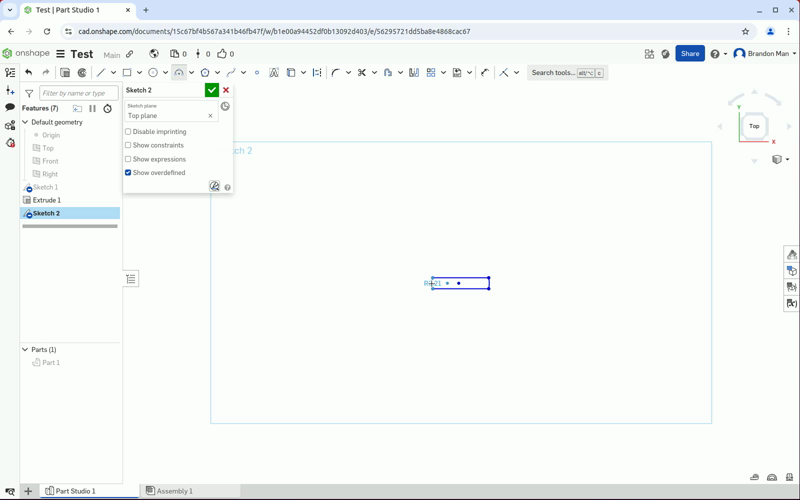
click(431, 283)
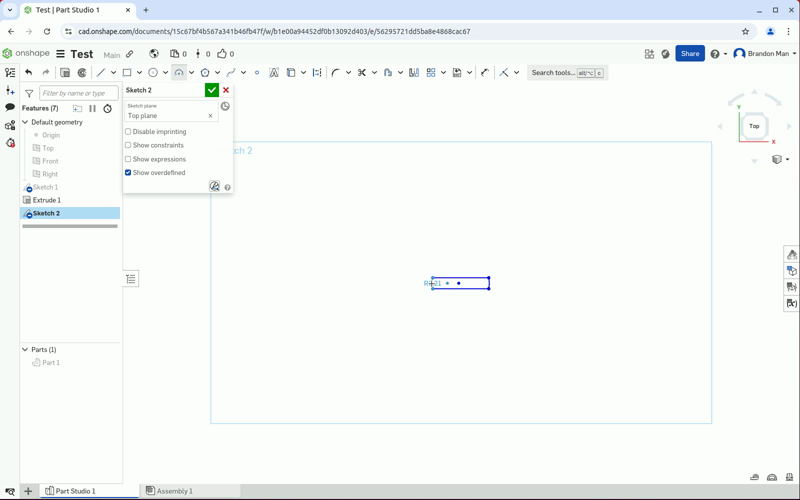
key_up(shift)
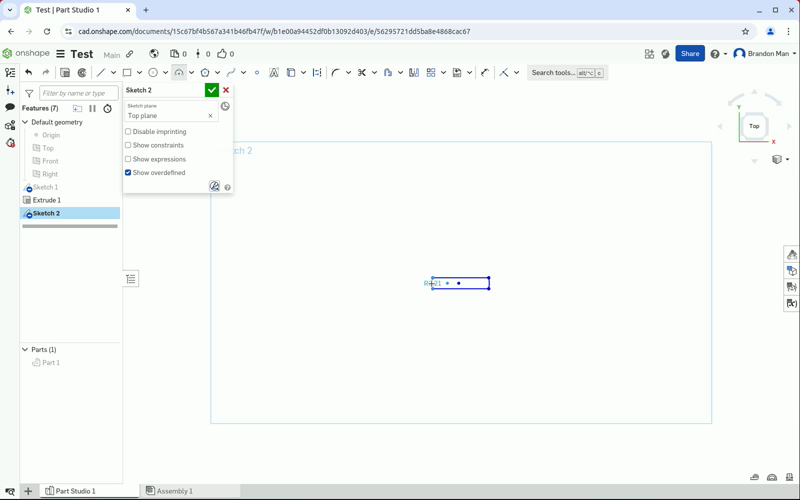
key(esc)
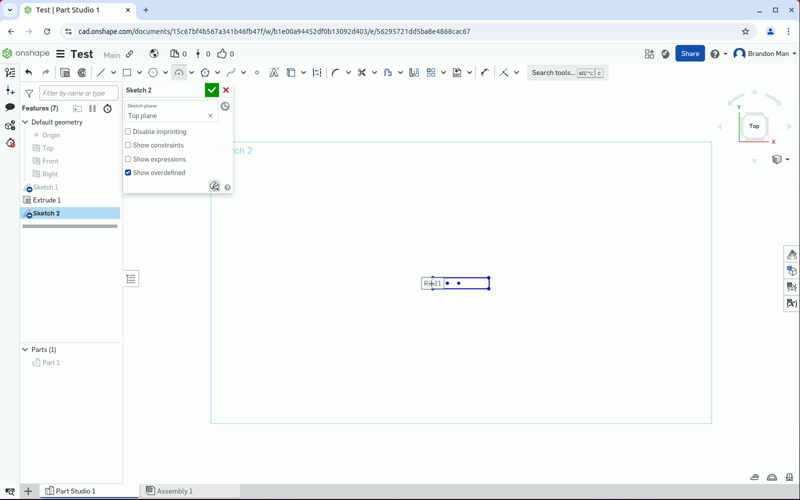
mouse_move(475, 280)
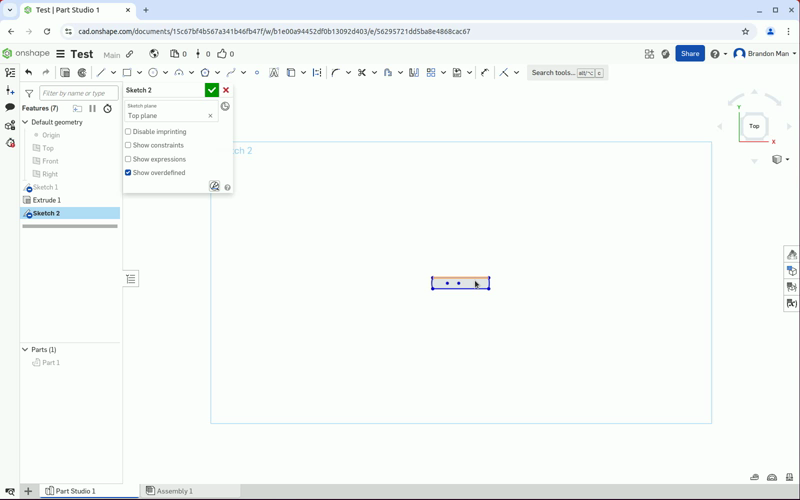
scroll(6)
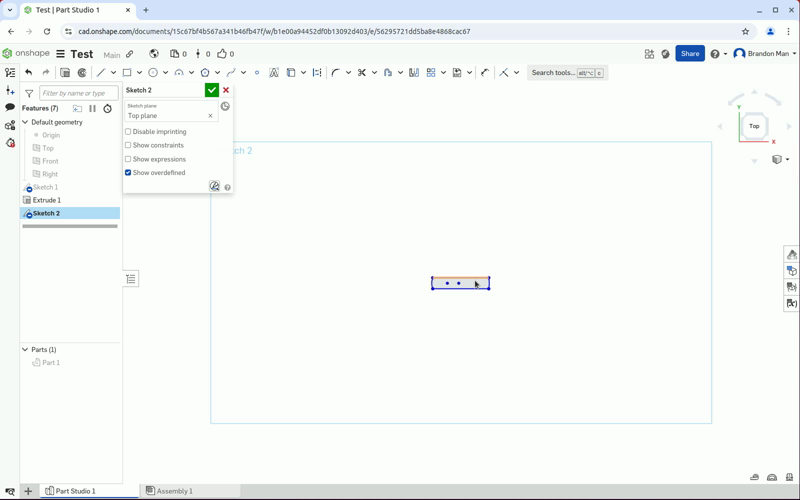
scroll(6)
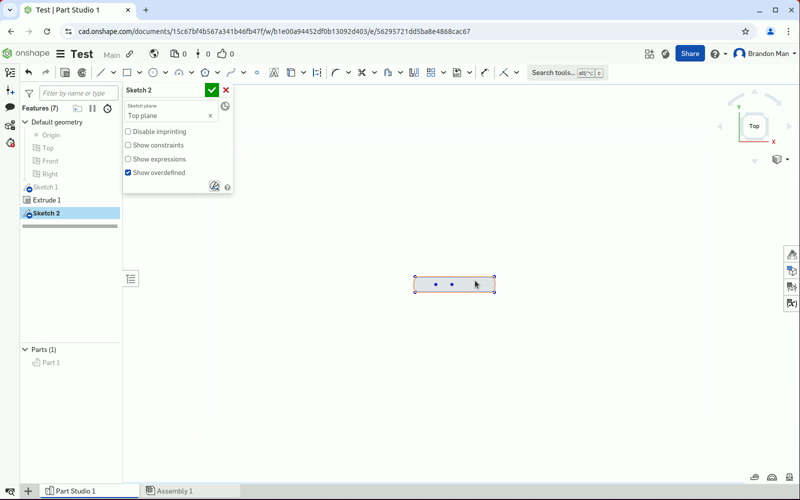
scroll(6)
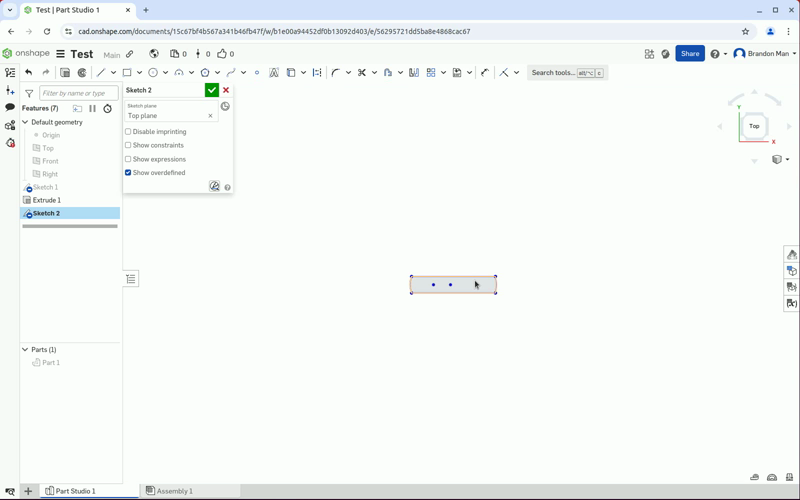
scroll(6)
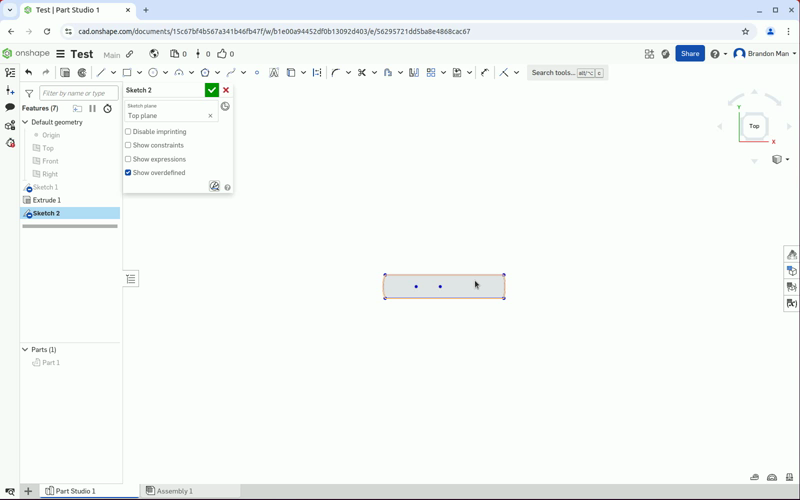
scroll(6)
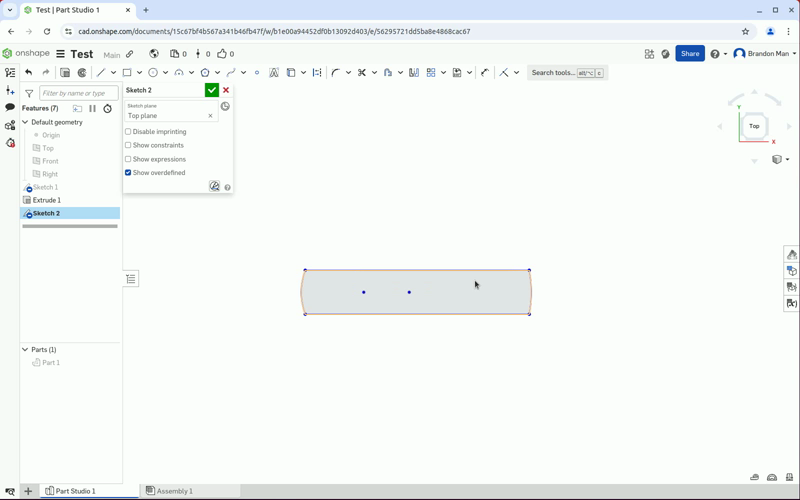
scroll(6)
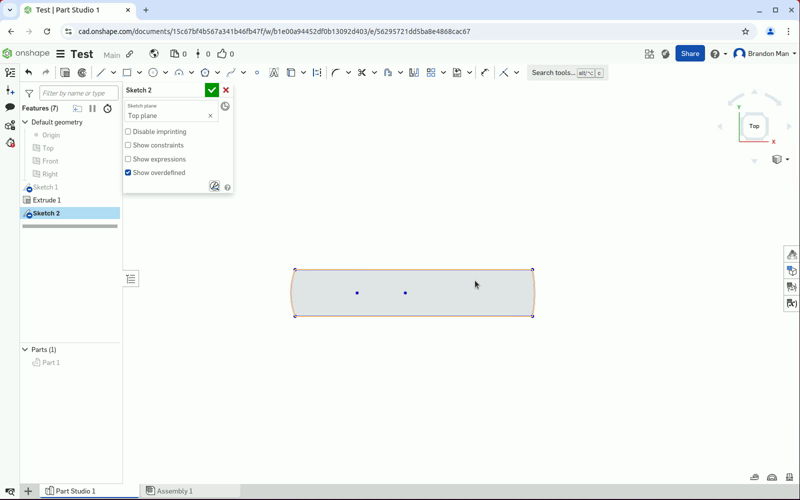
scroll(6)
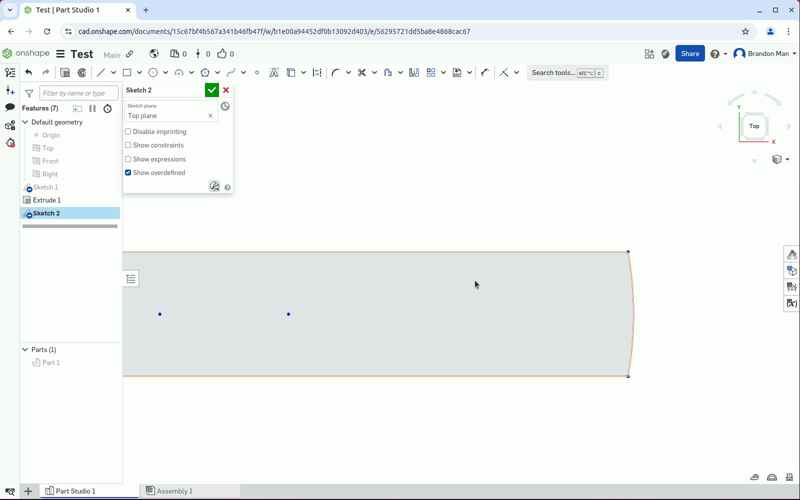
click(475, 280)
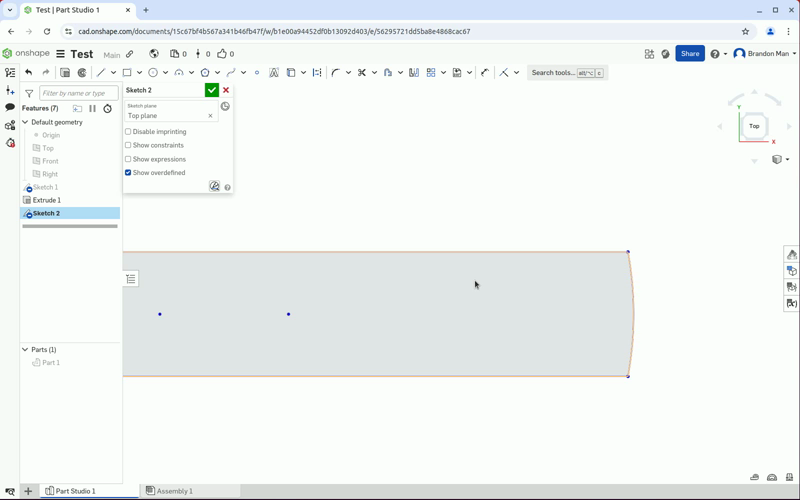
scroll(-6)
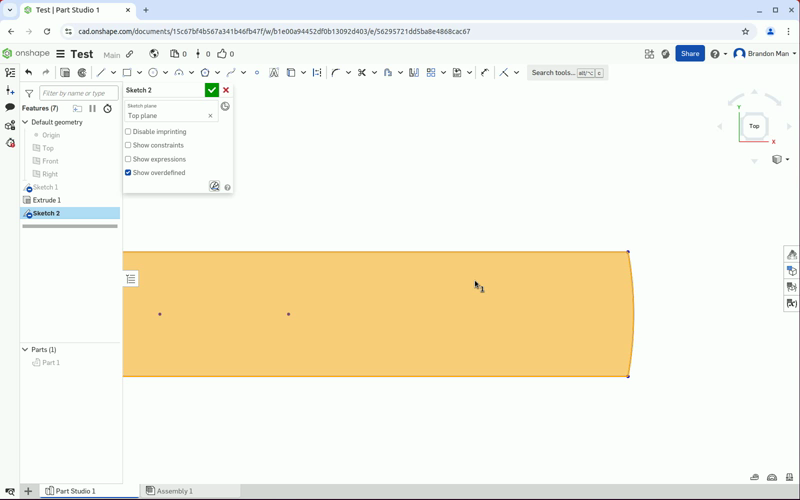
scroll(-6)
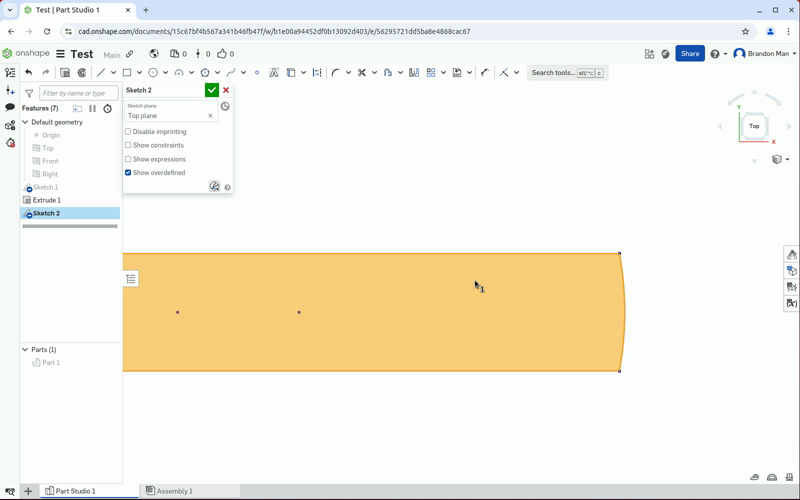
scroll(-6)
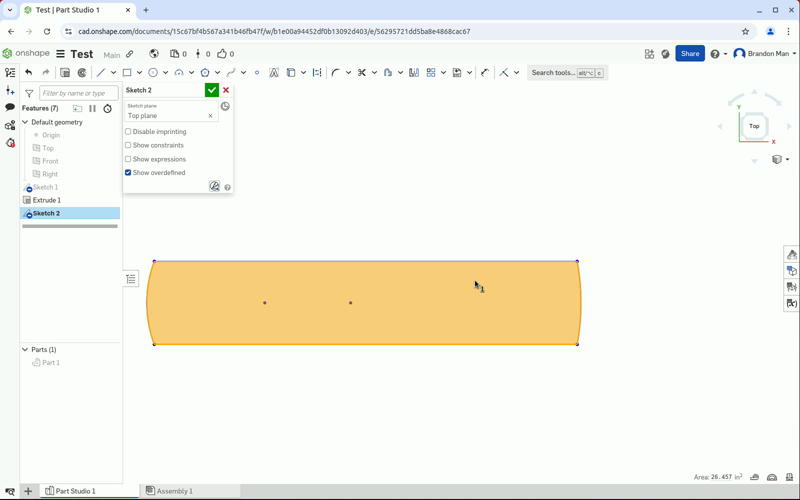
scroll(-6)
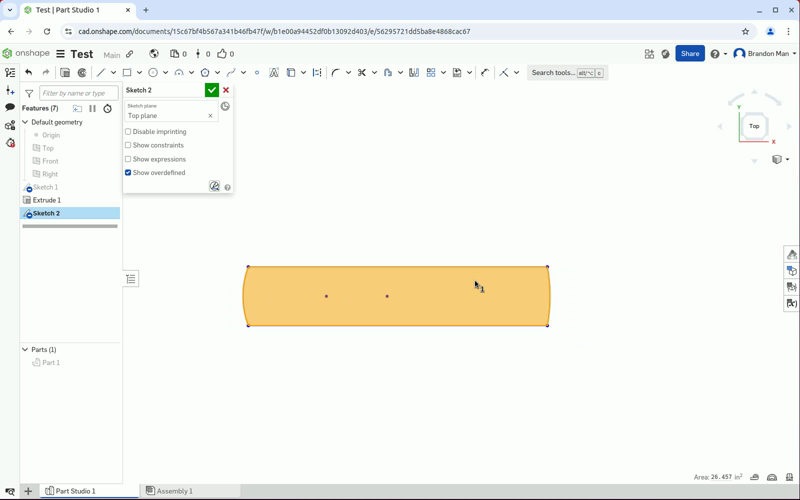
scroll(-6)
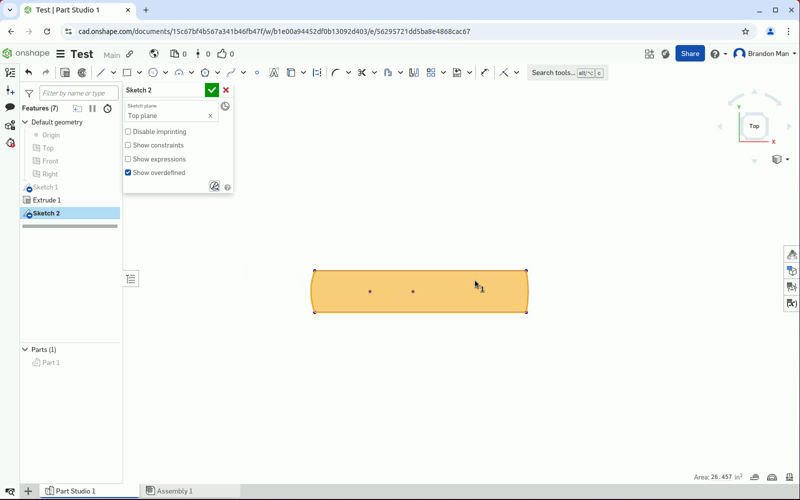
scroll(-6)
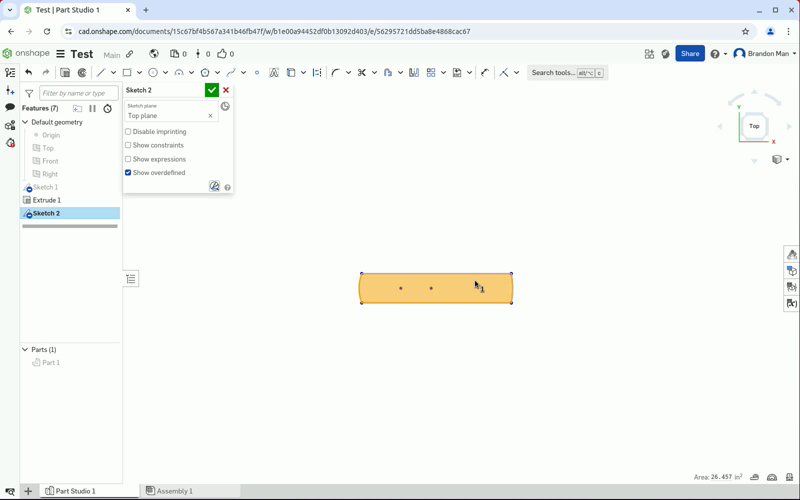
scroll(-6)
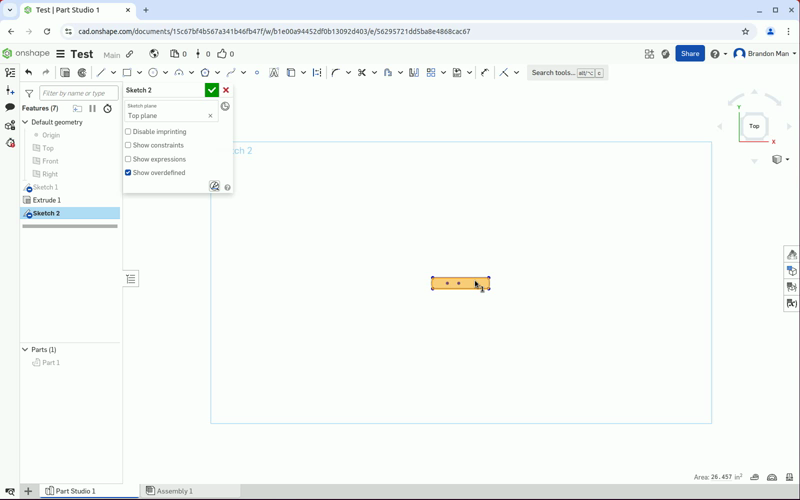
mouse_move(73, 352)
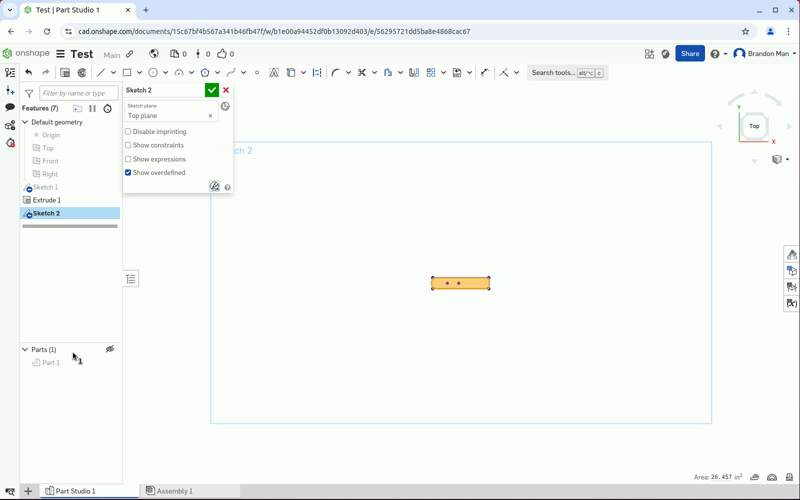
key(shift+y)
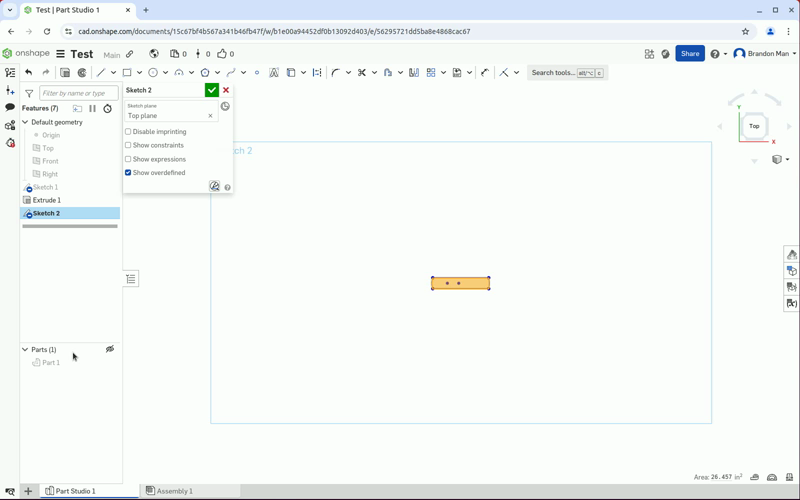
key(shift+e)
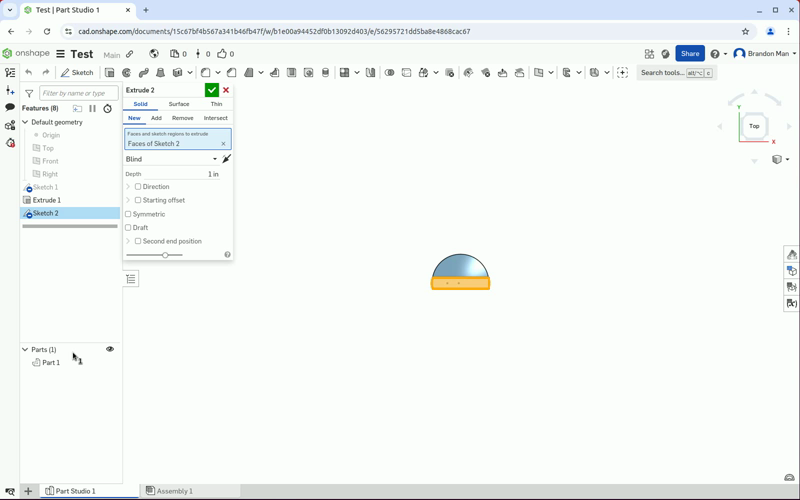
mouse_move(143, 106)
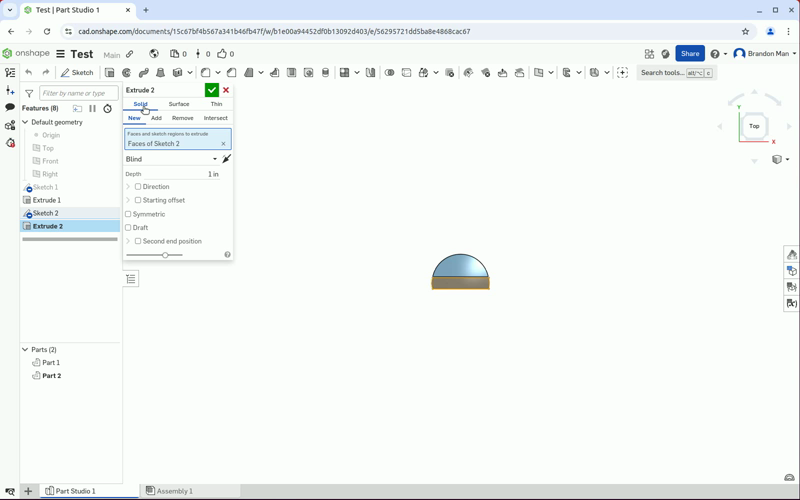
click(143, 106)
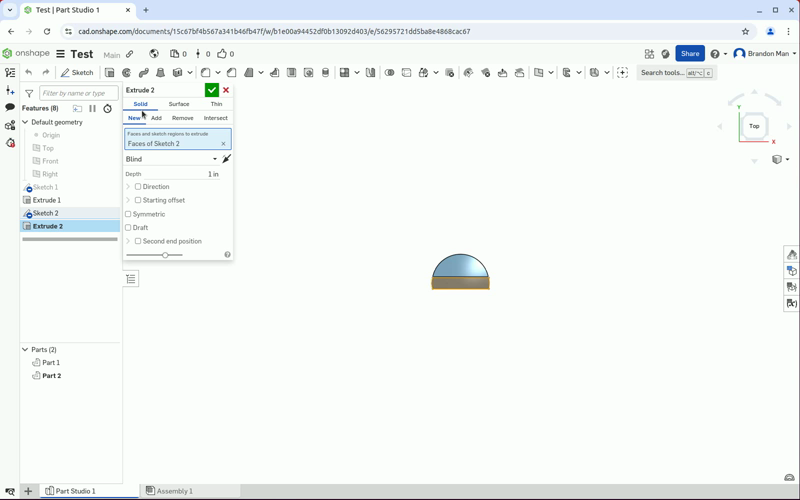
mouse_move(137, 120)
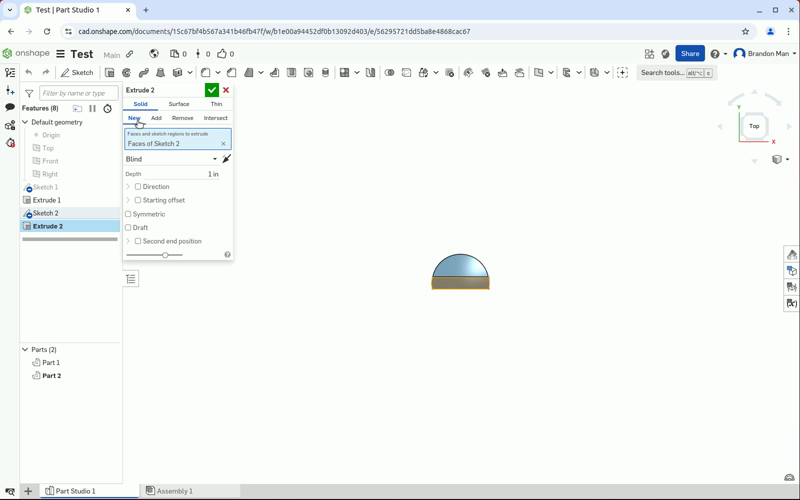
click(137, 120)
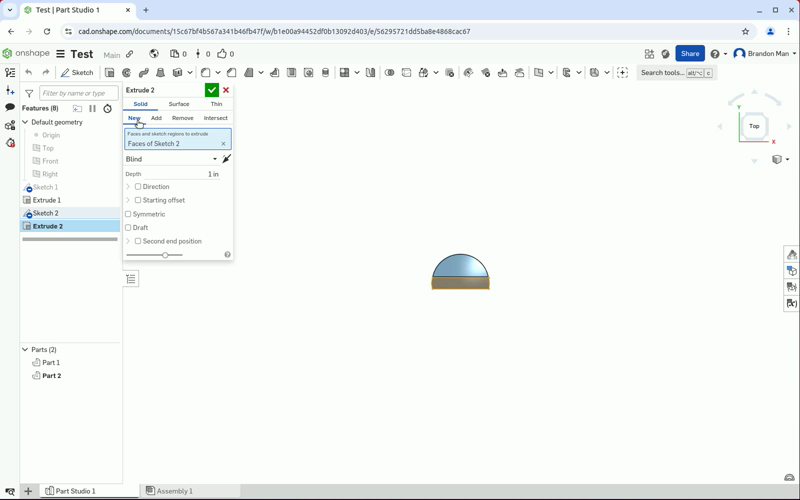
key(tab, 4)
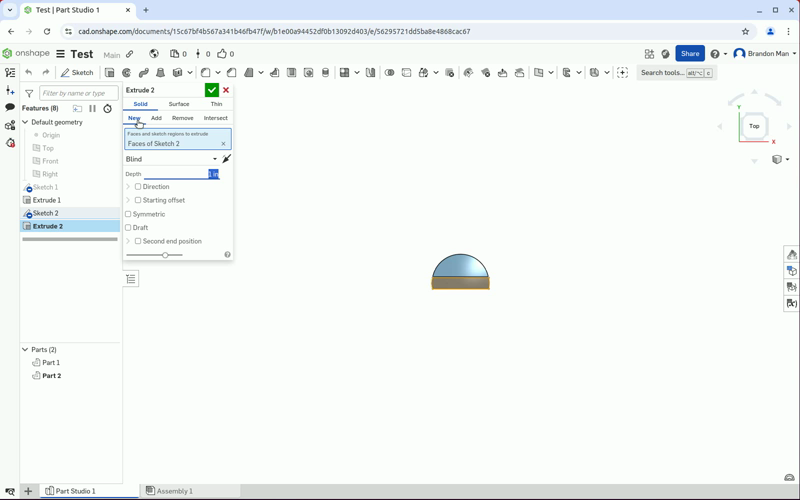
text(-23.108)
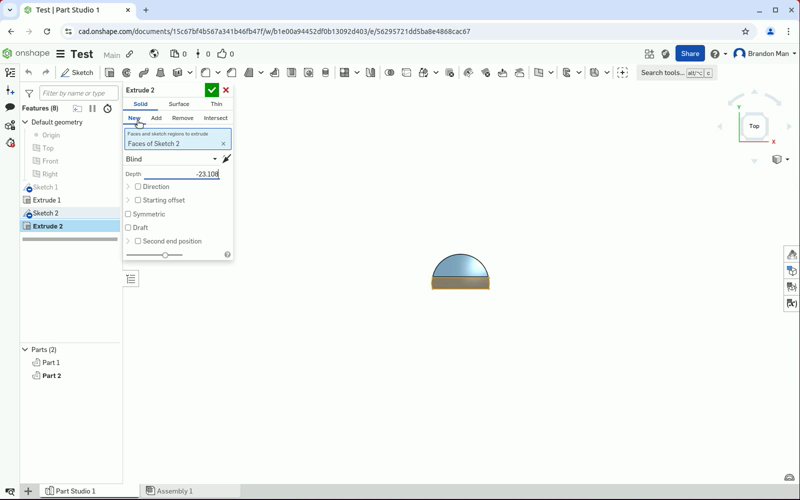
key(enter)
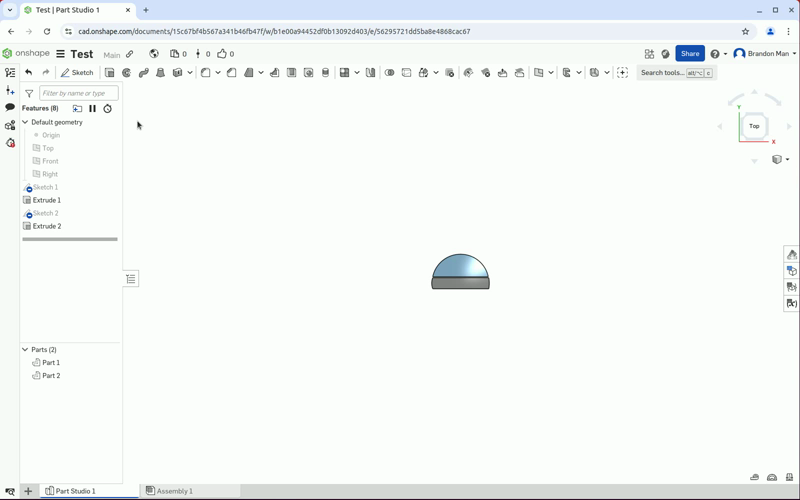
key(shift+h)
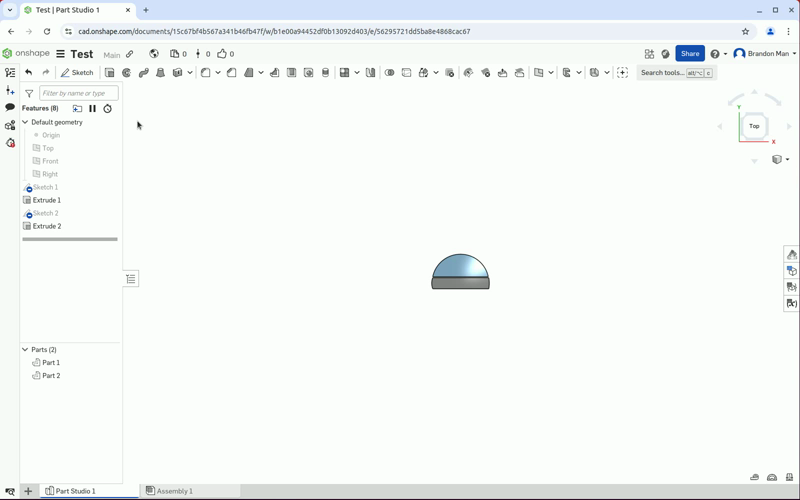
key(shift+h)
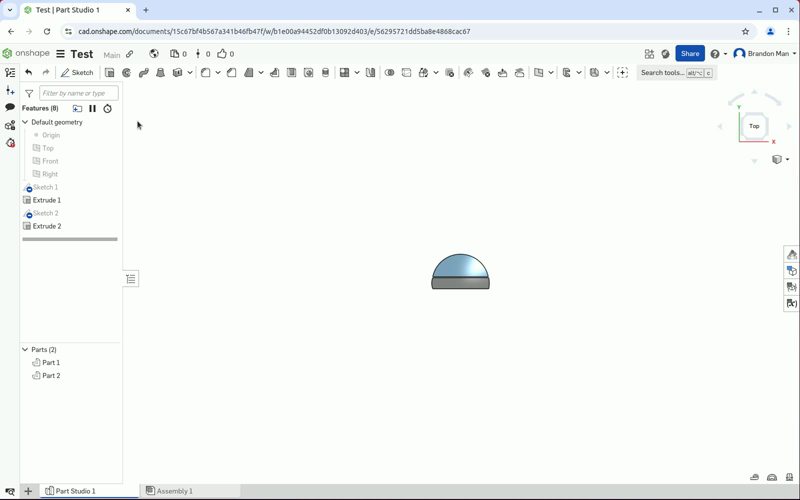
mouse_move(73, 189)
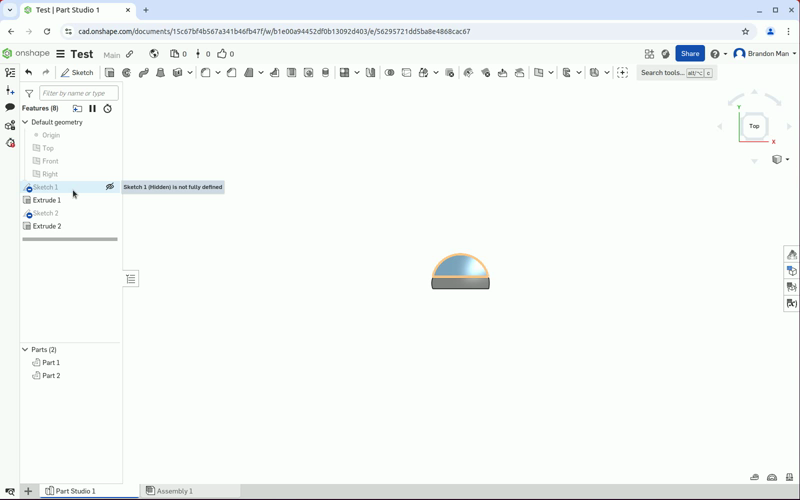
click(73, 189)
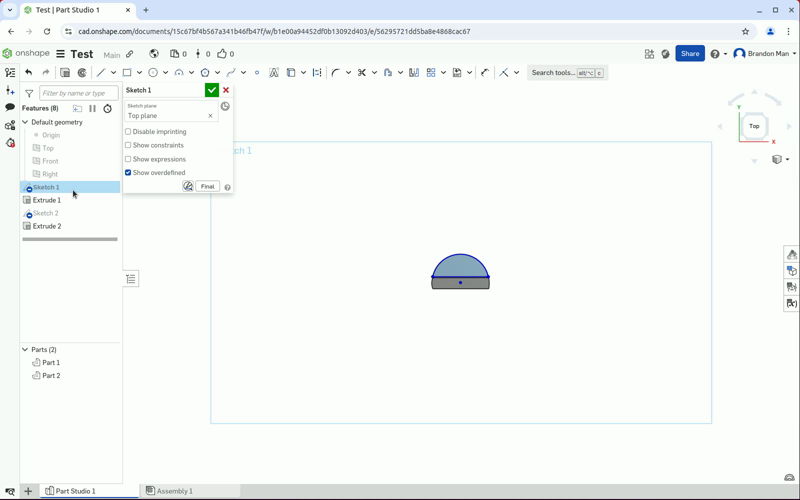
mouse_move(229, 92)
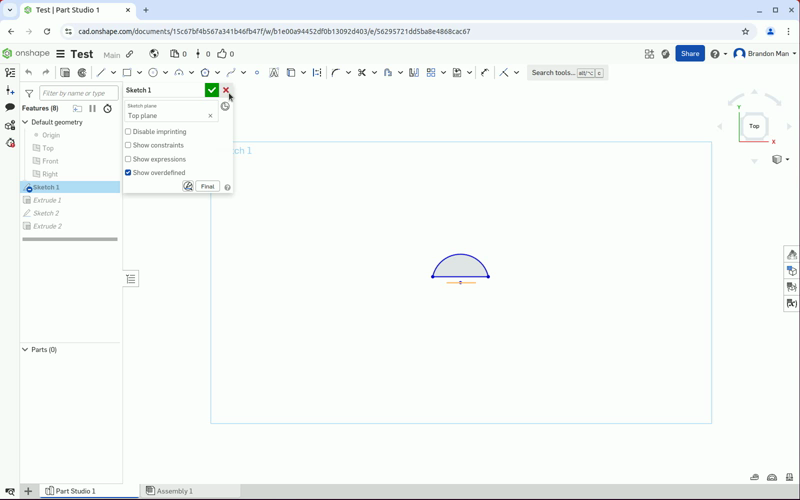
click(229, 92)
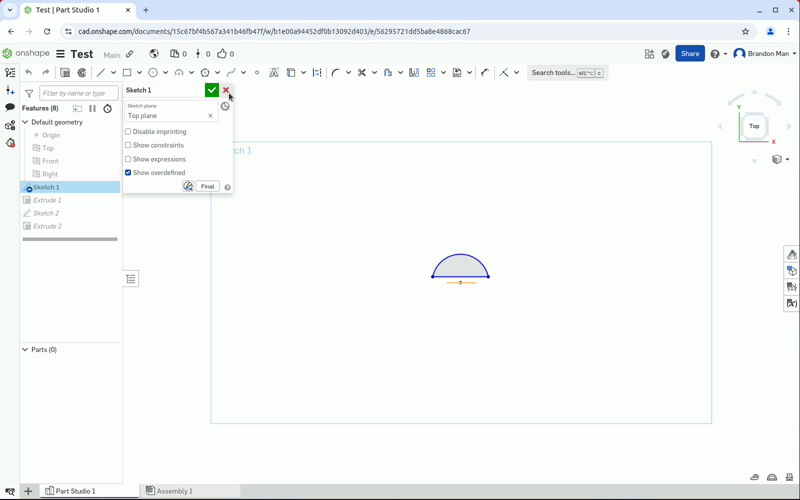
key(shift+s)
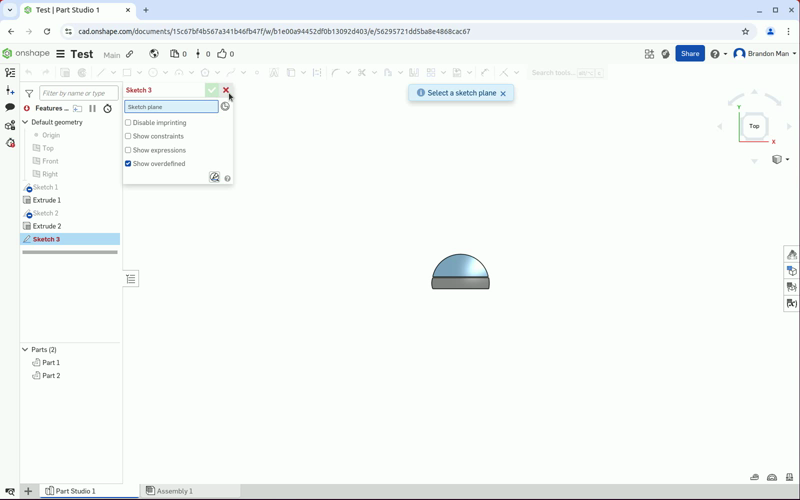
mouse_move(73, 150)
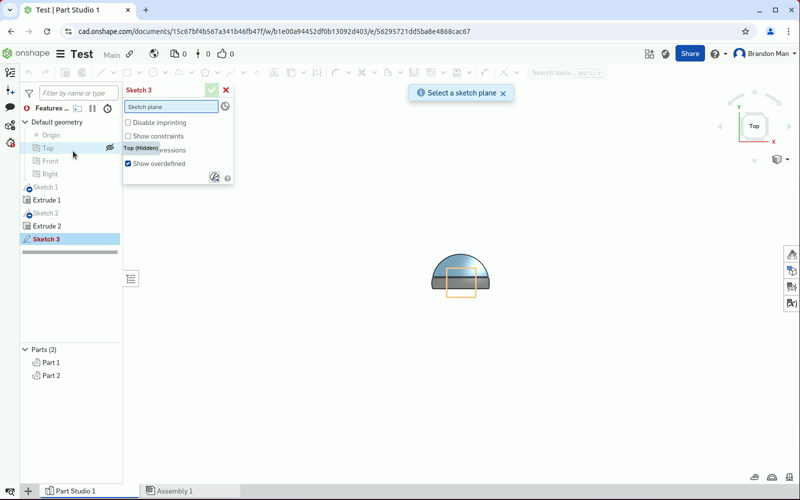
click(73, 150)
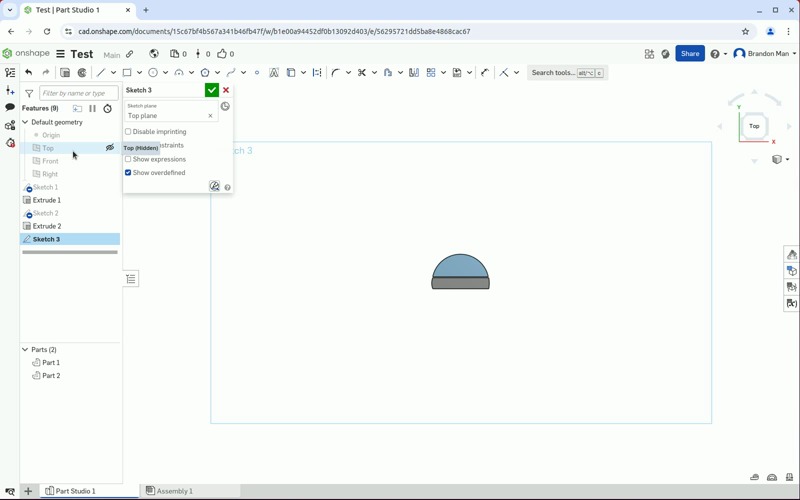
mouse_move(73, 352)
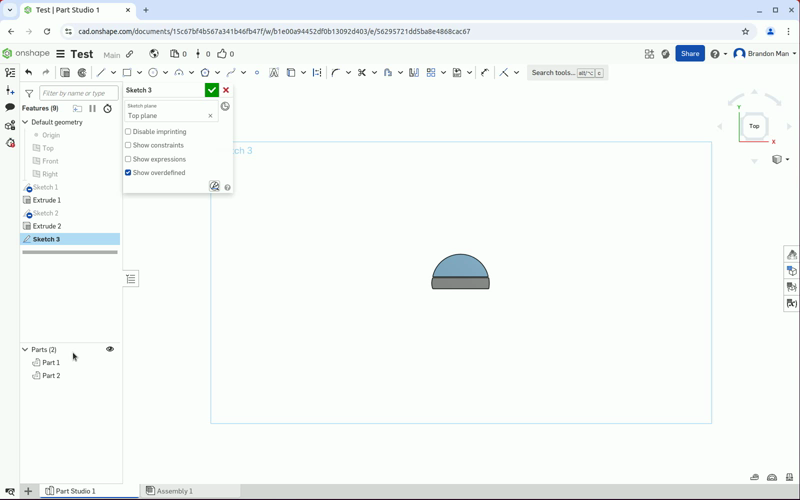
key(y)
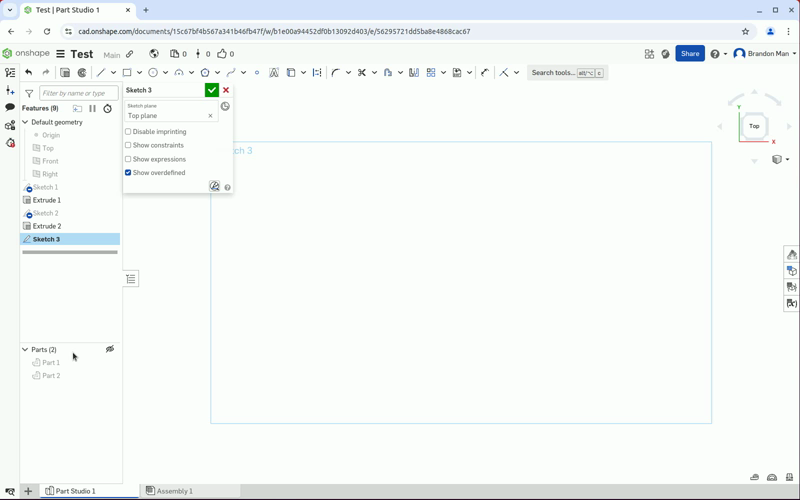
key(a)
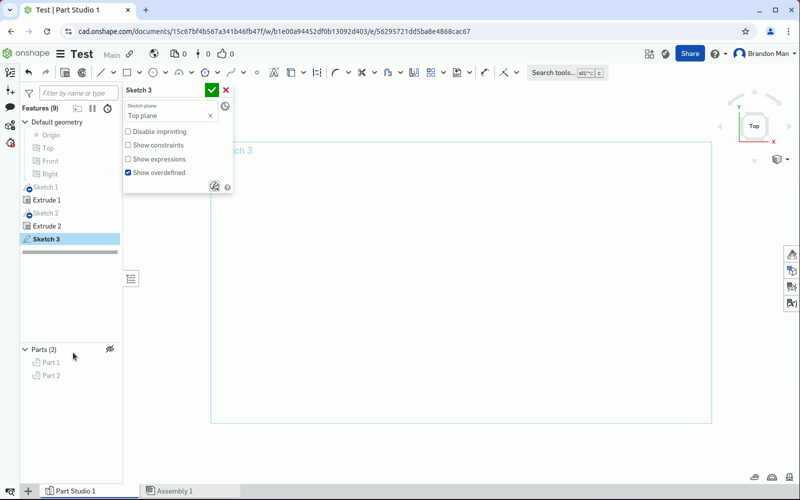
key_down(shift)
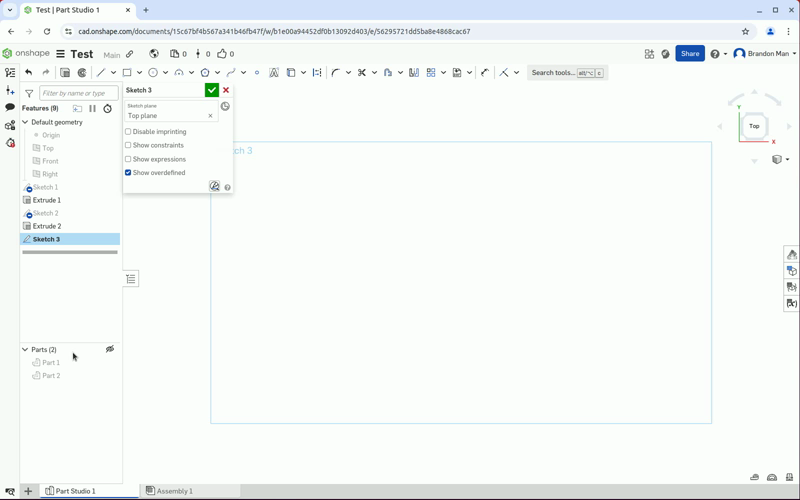
mouse_move(432, 288)
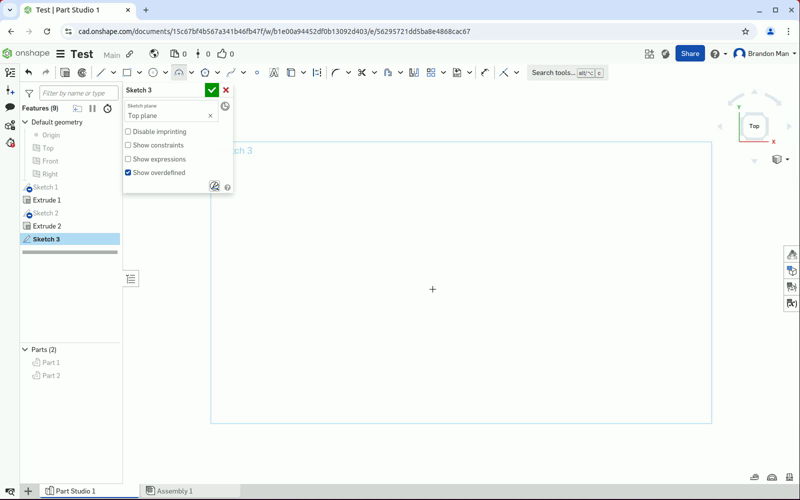
click(432, 288)
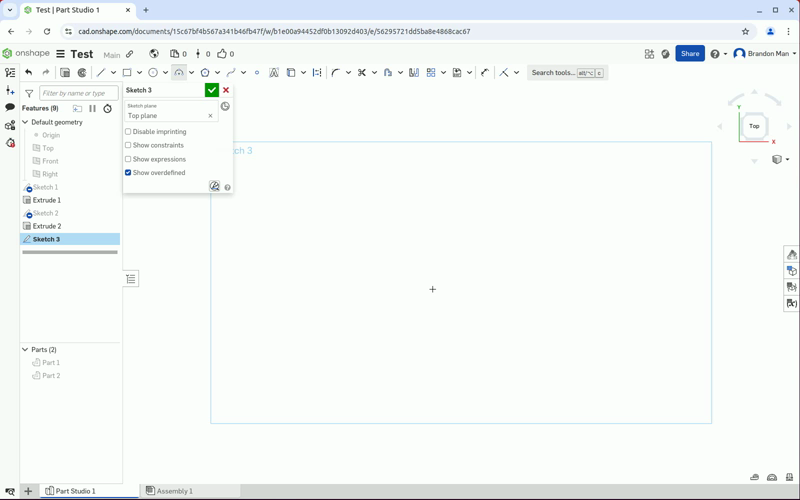
key_up(shift)
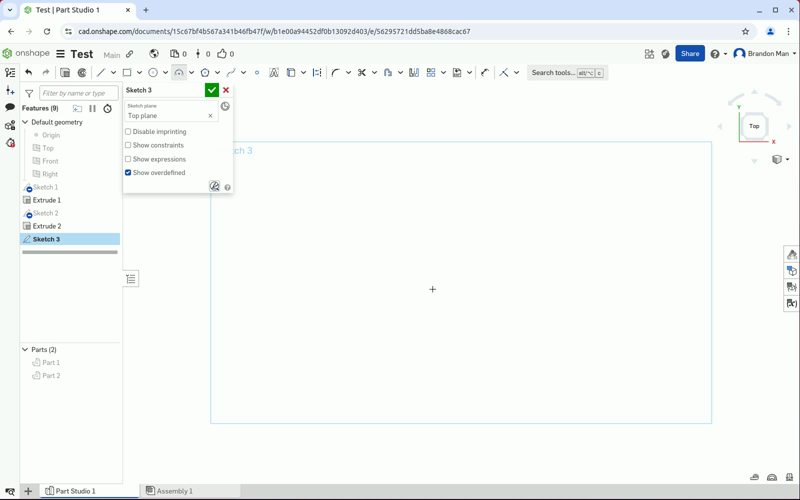
key_down(shift)
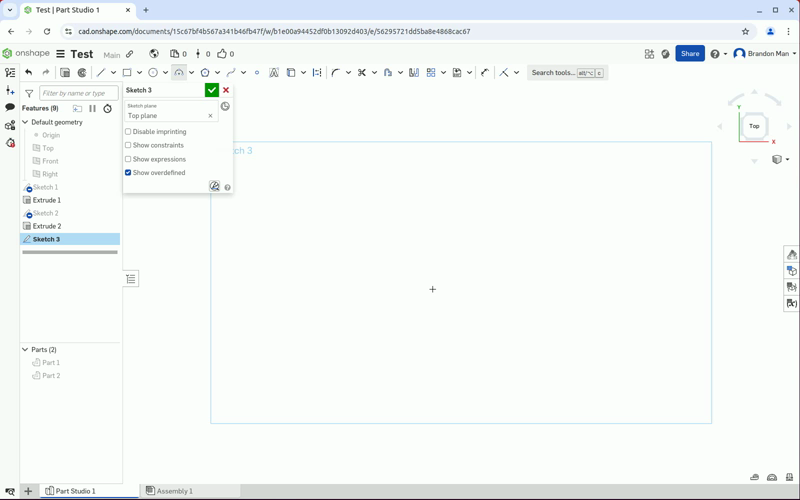
mouse_move(488, 288)
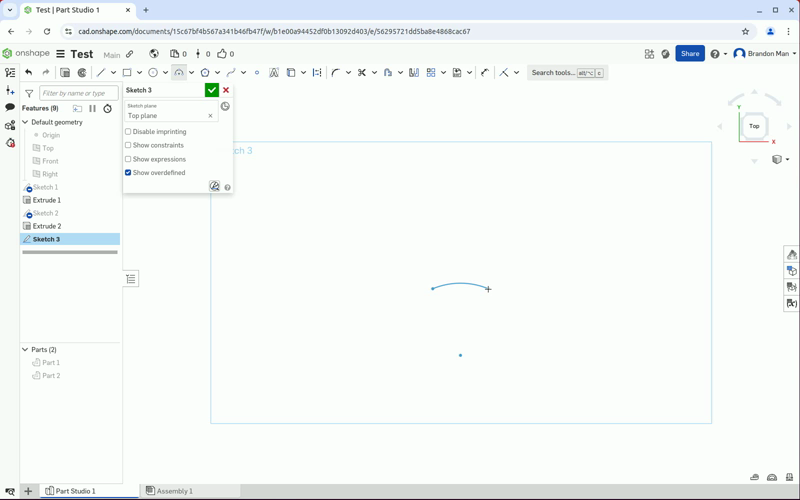
click(488, 288)
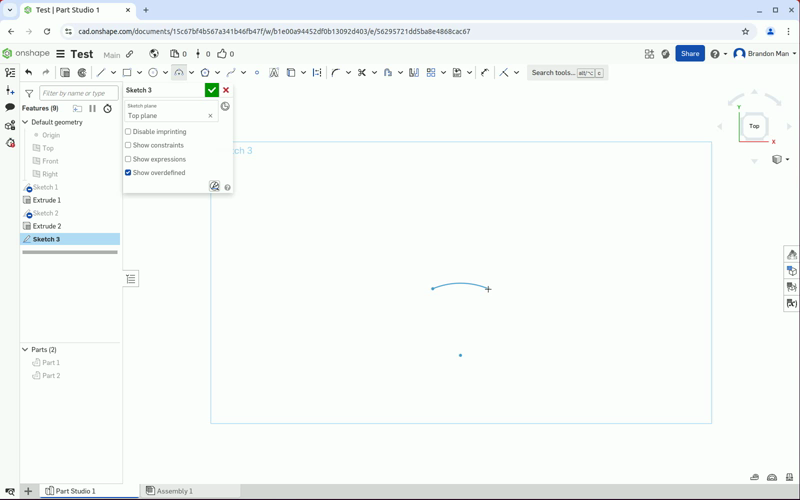
mouse_move(460, 311)
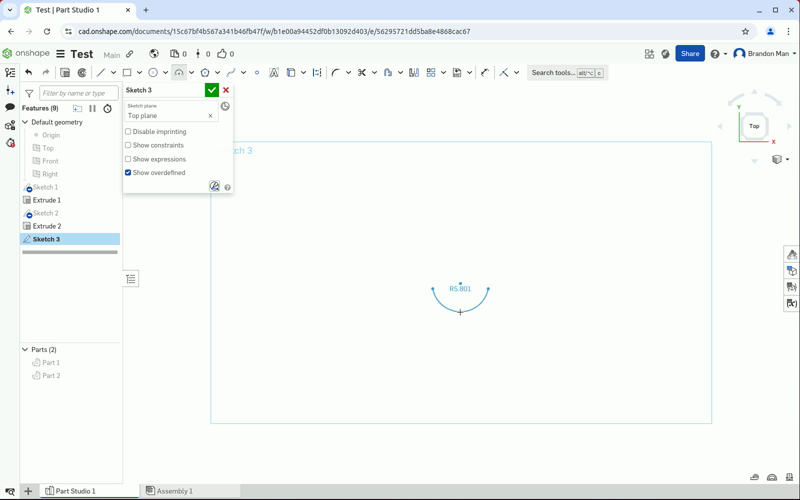
click(460, 311)
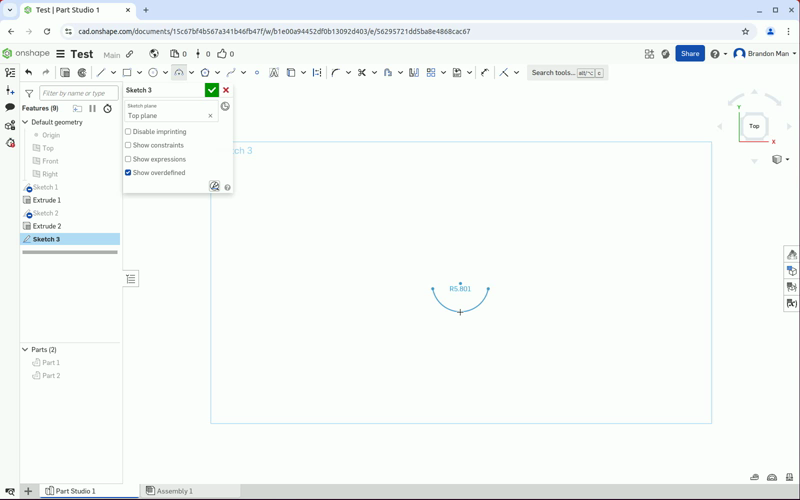
key_up(shift)
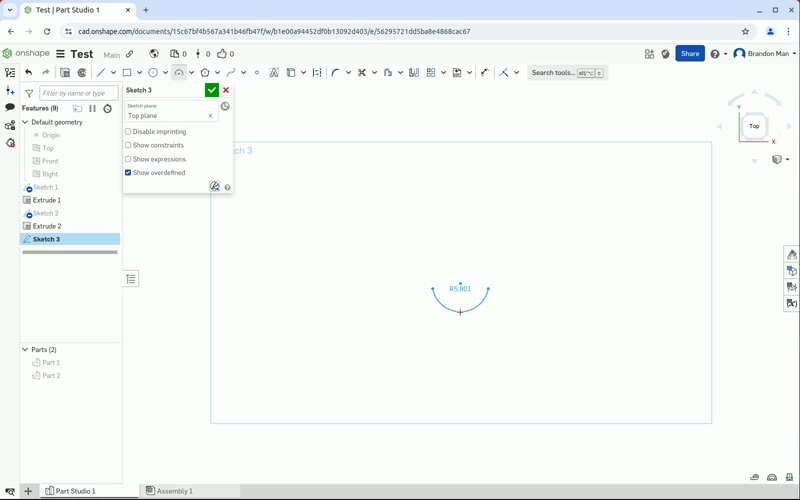
key(esc)
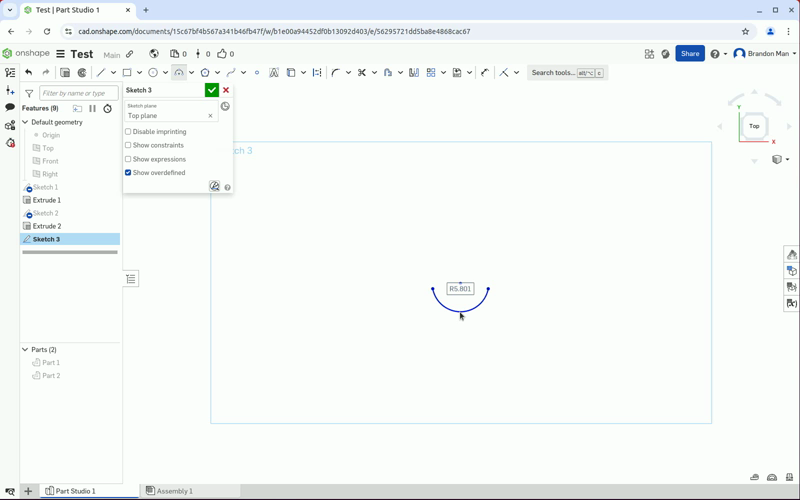
key(l)
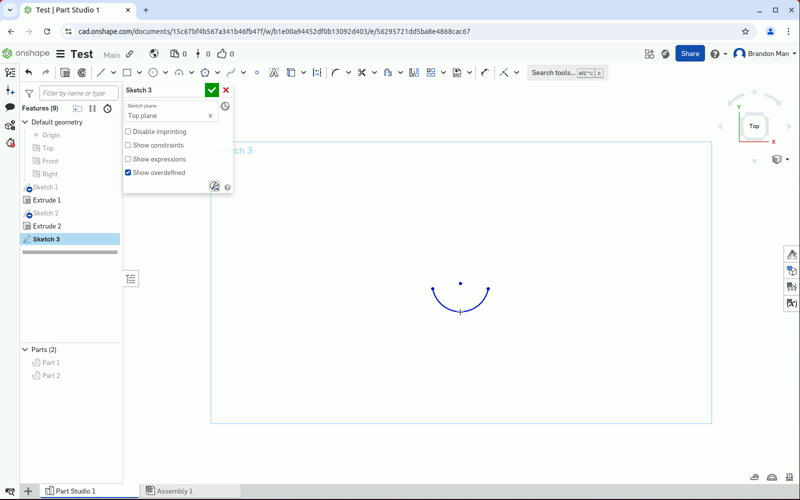
mouse_move(488, 288)
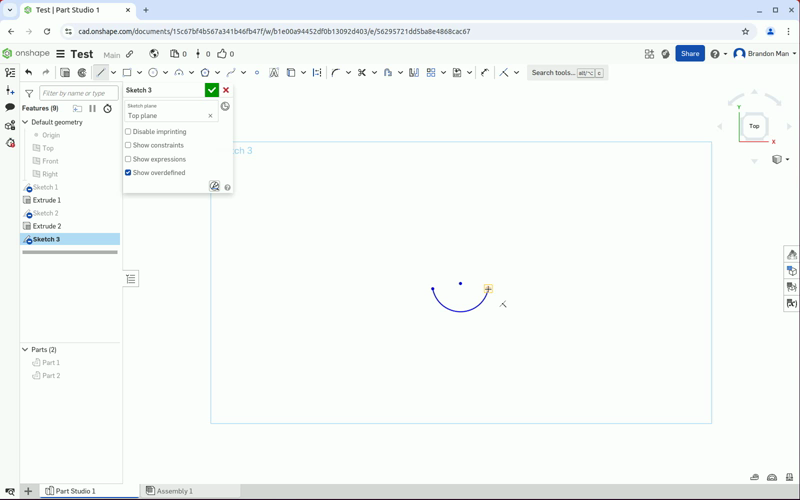
click(488, 288)
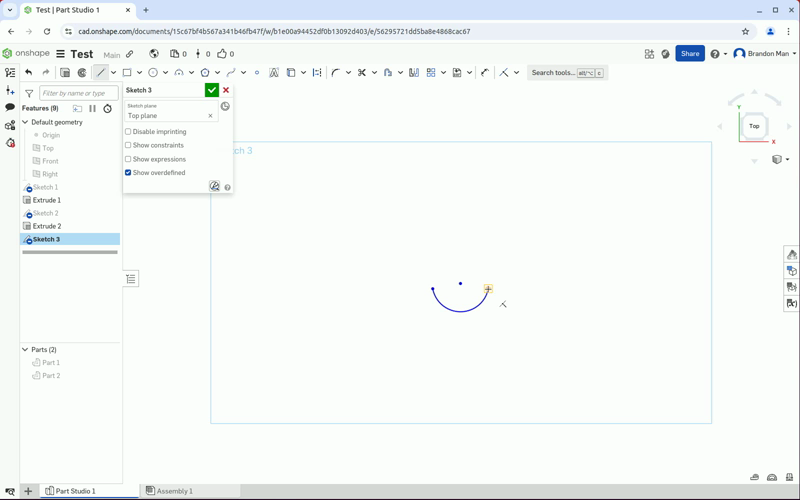
mouse_move(518, 288)
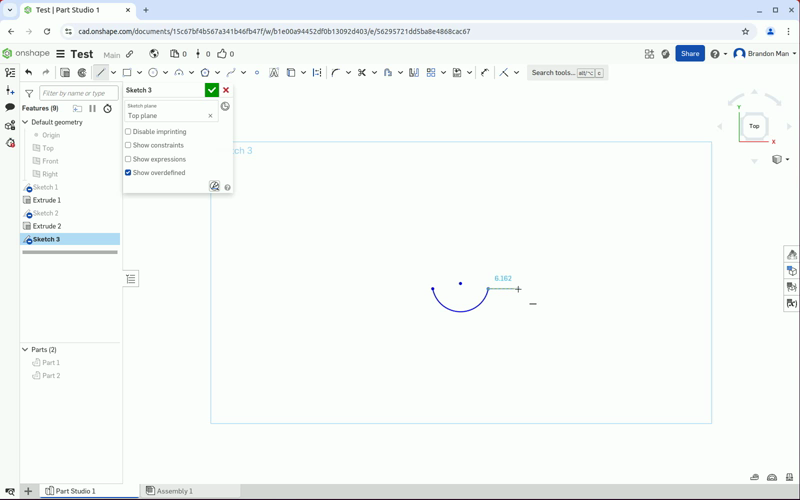
key_down(shift)
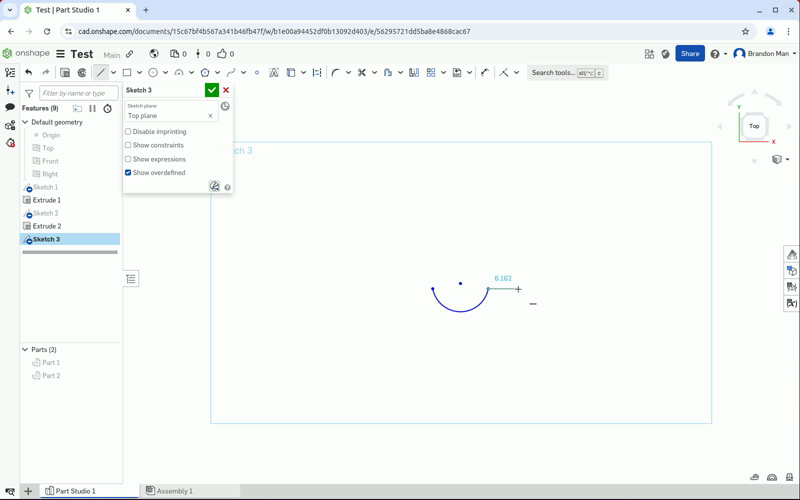
mouse_move(432, 288)
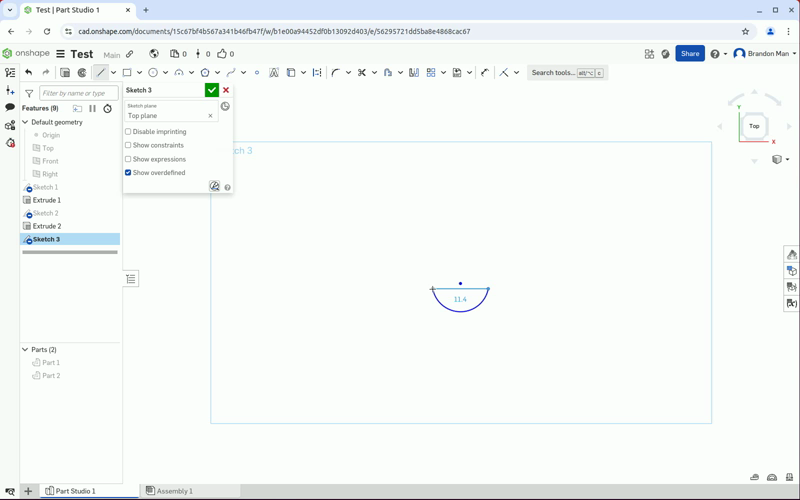
key_up(shift)
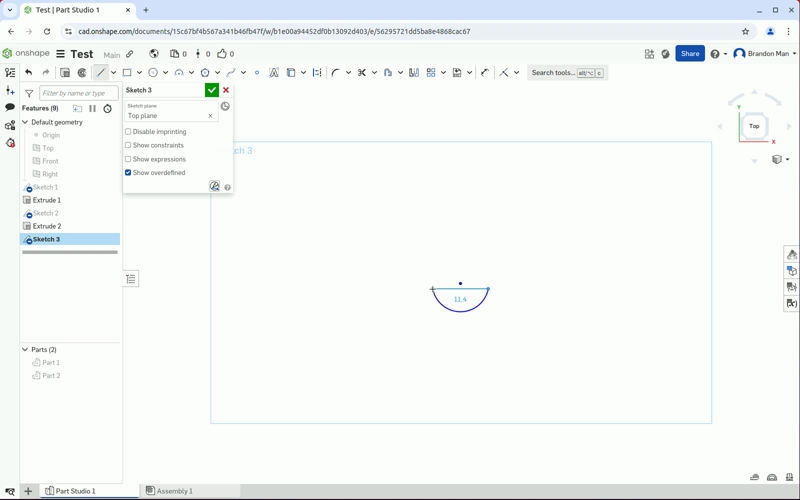
click(432, 288)
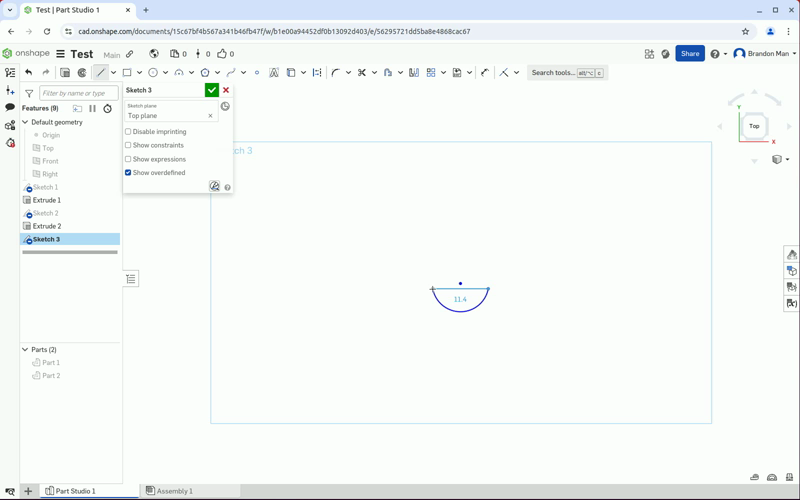
key(esc)
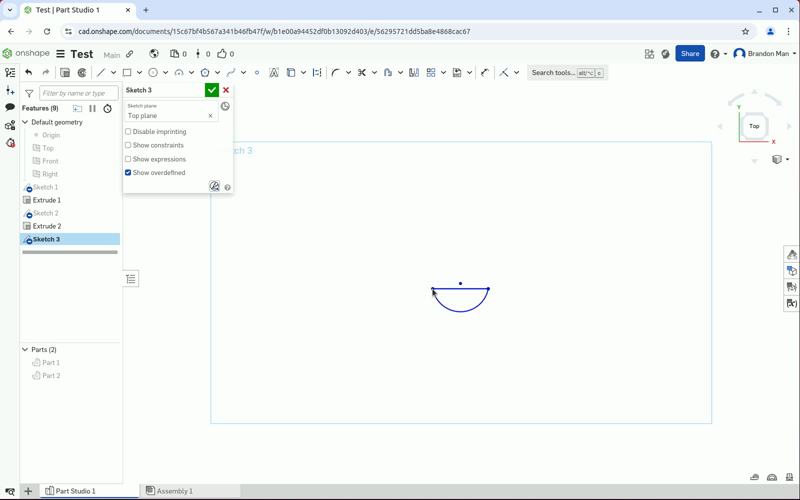
mouse_move(470, 308)
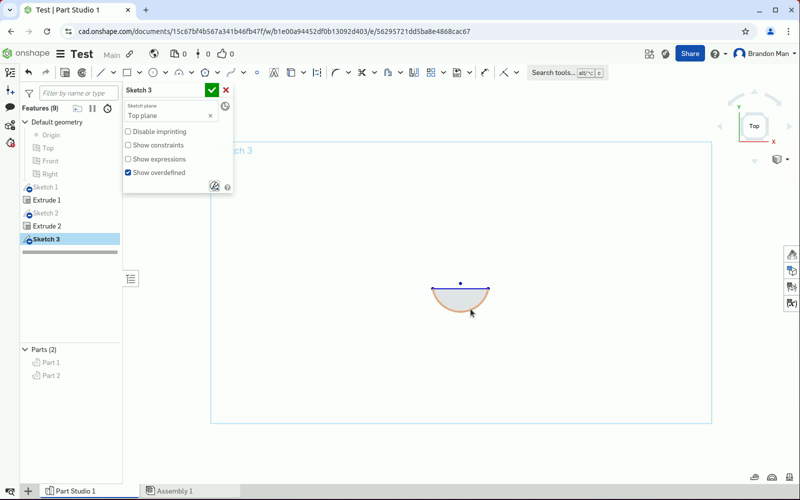
scroll(6)
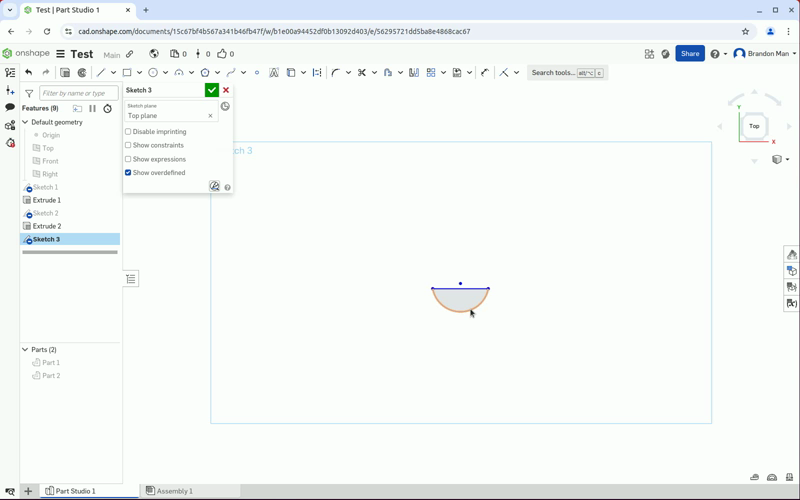
scroll(6)
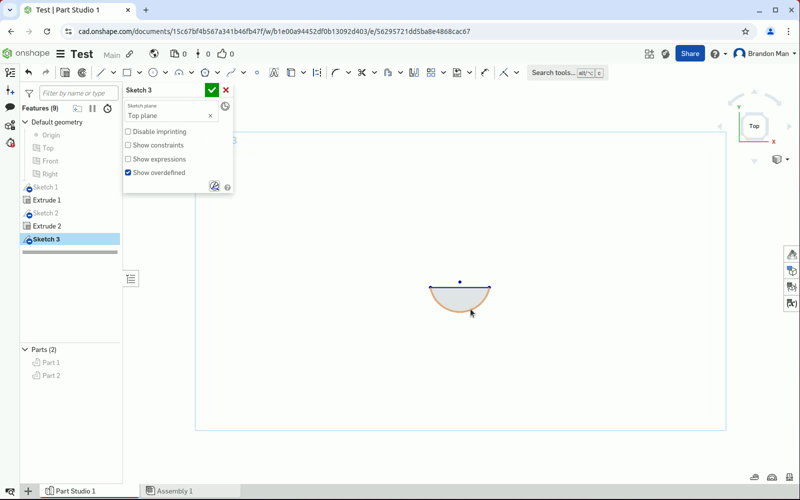
scroll(6)
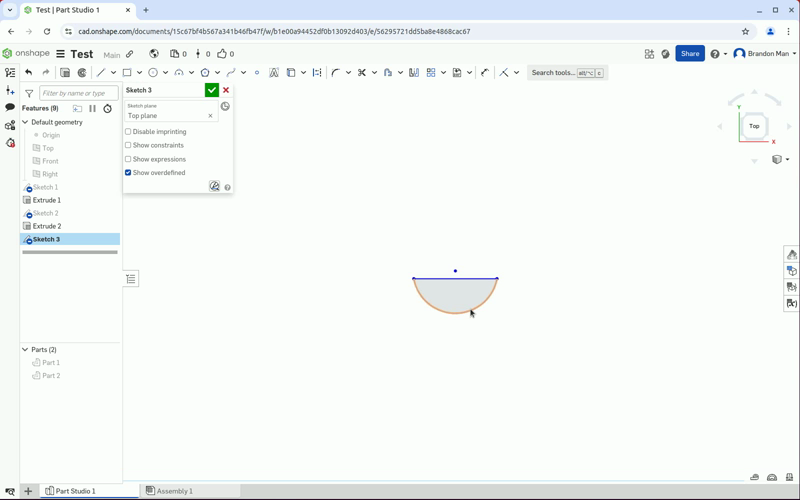
scroll(6)
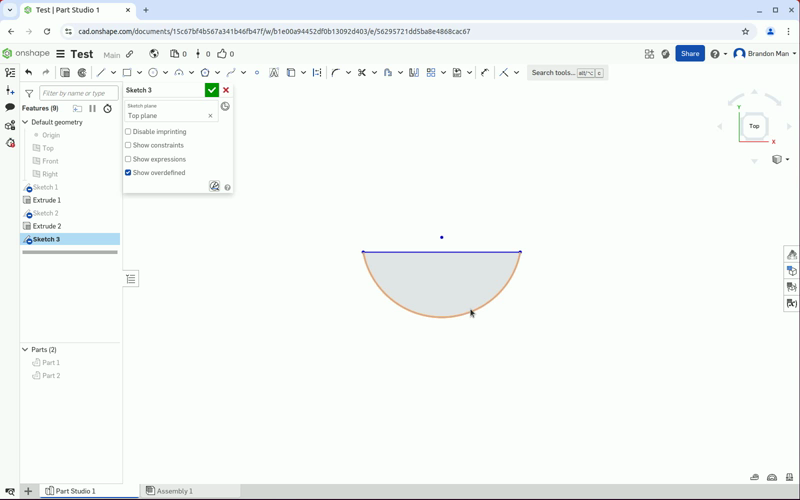
scroll(6)
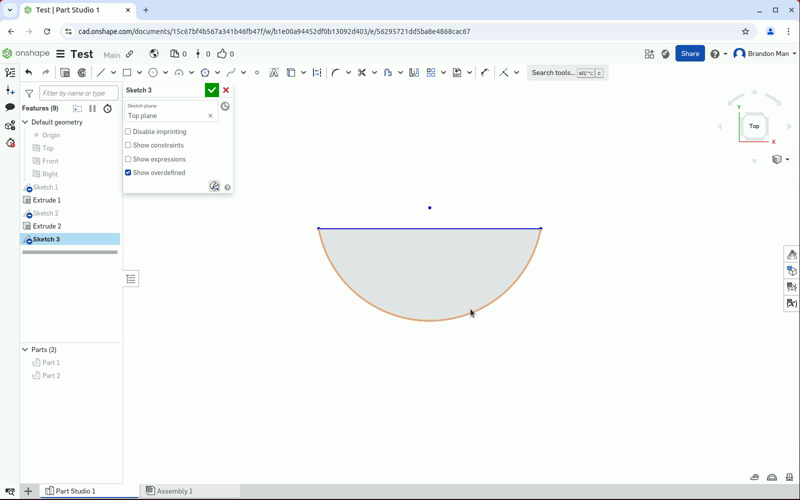
scroll(6)
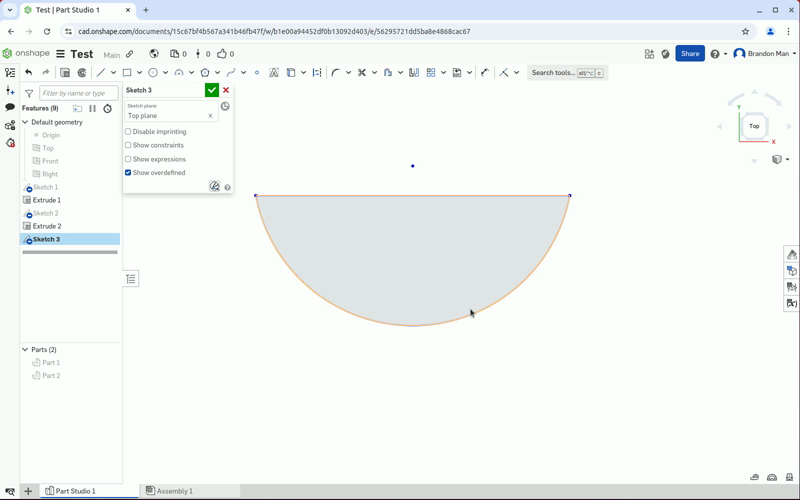
scroll(6)
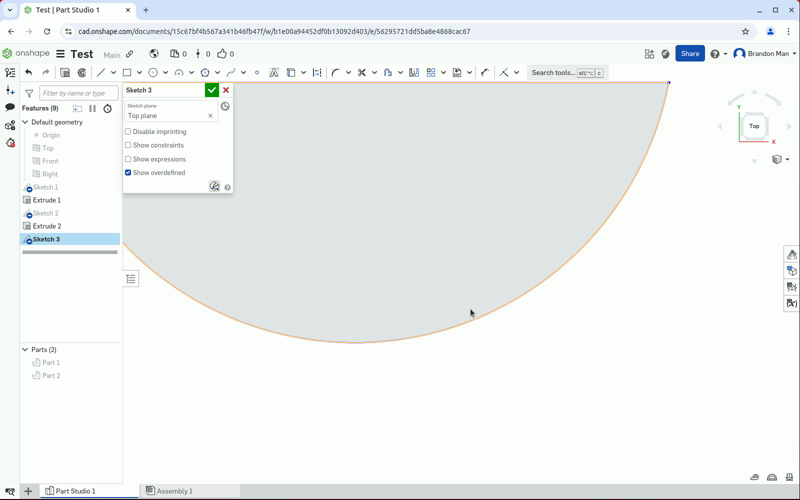
click(470, 308)
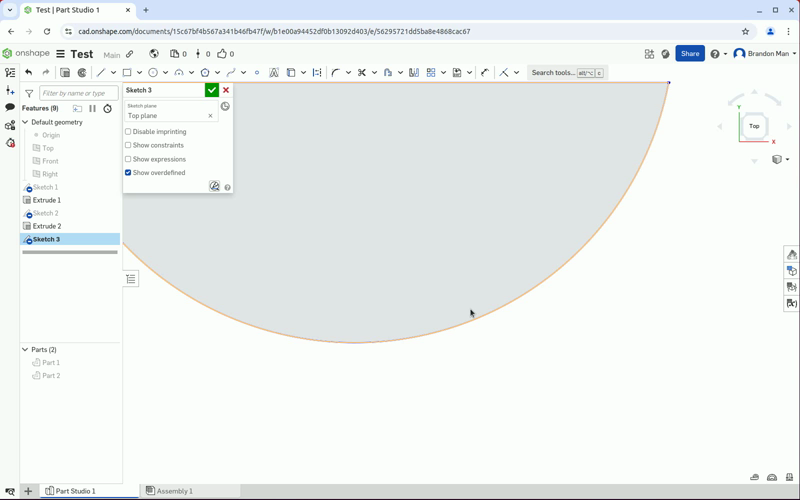
scroll(-6)
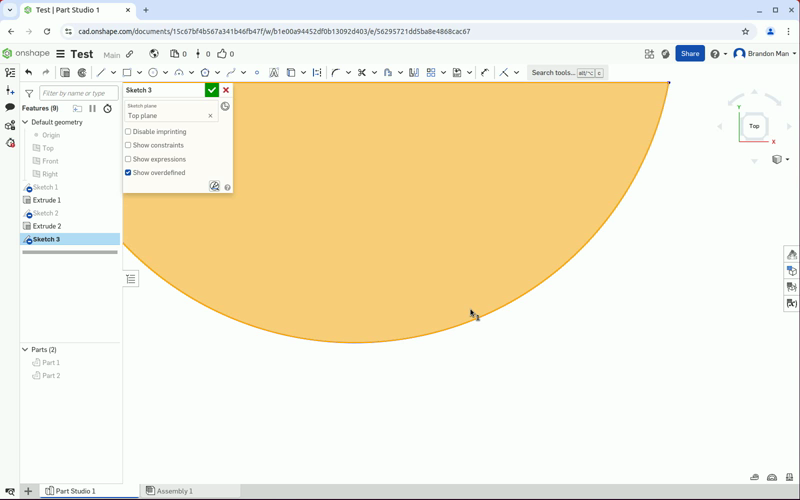
scroll(-6)
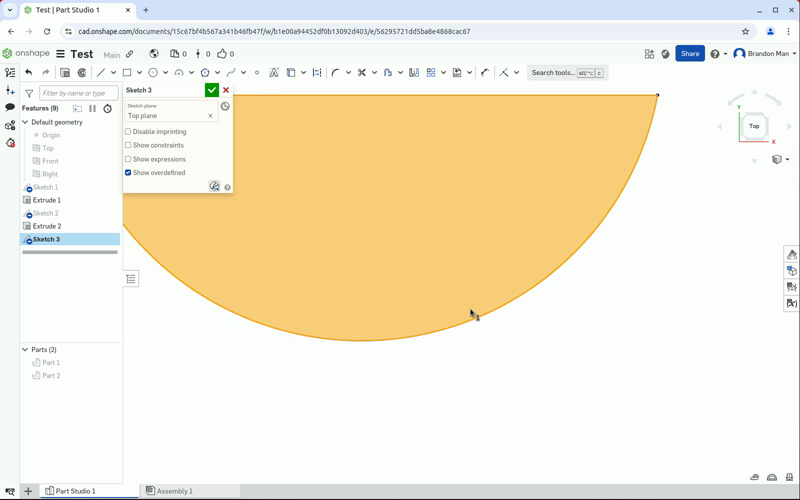
scroll(-6)
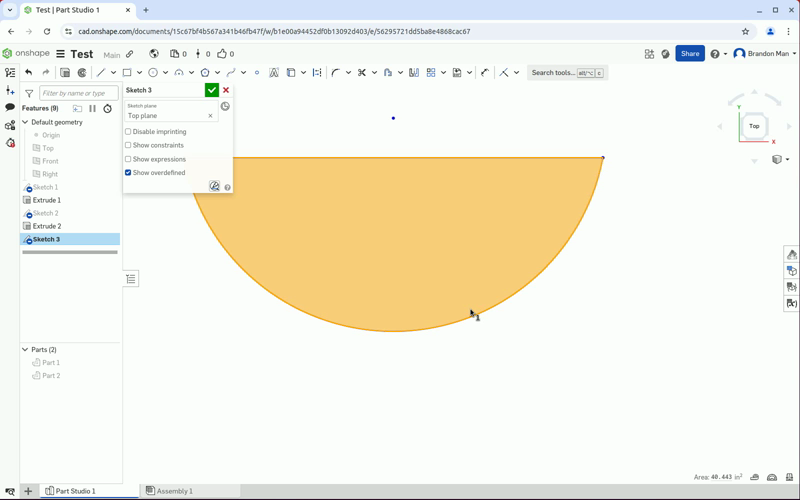
scroll(-6)
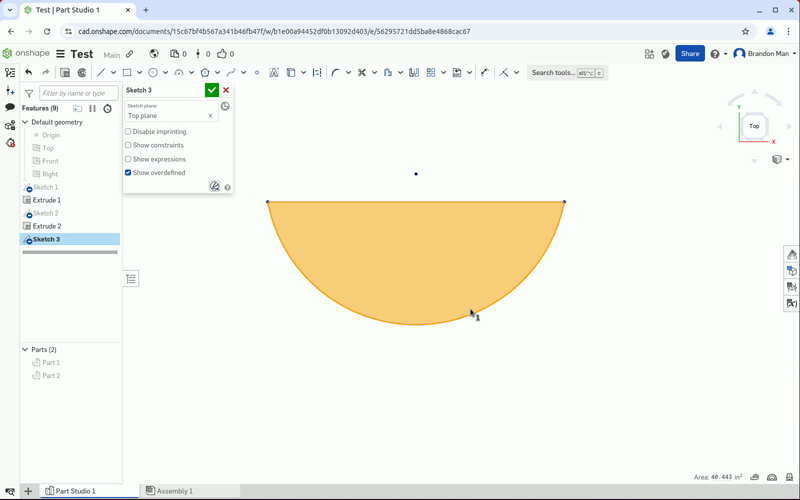
scroll(-6)
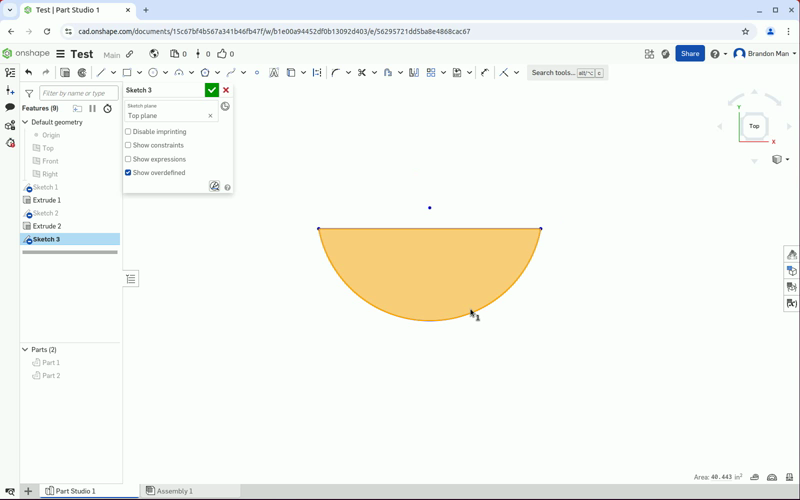
scroll(-6)
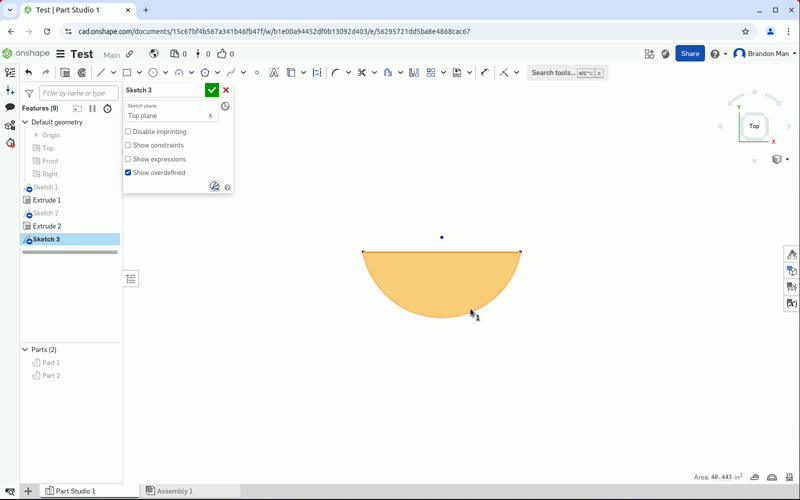
scroll(-6)
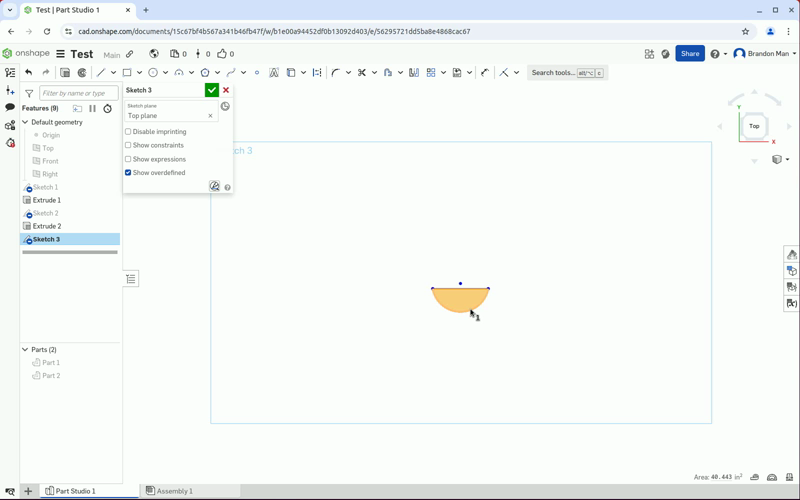
mouse_move(73, 352)
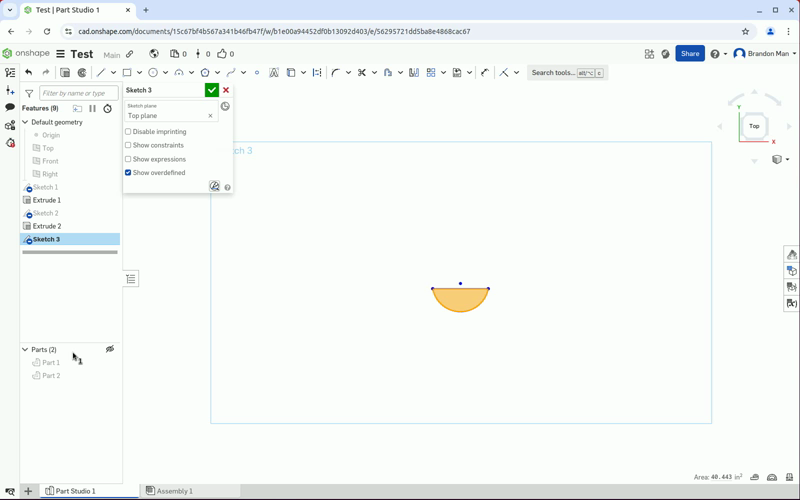
key(shift+y)
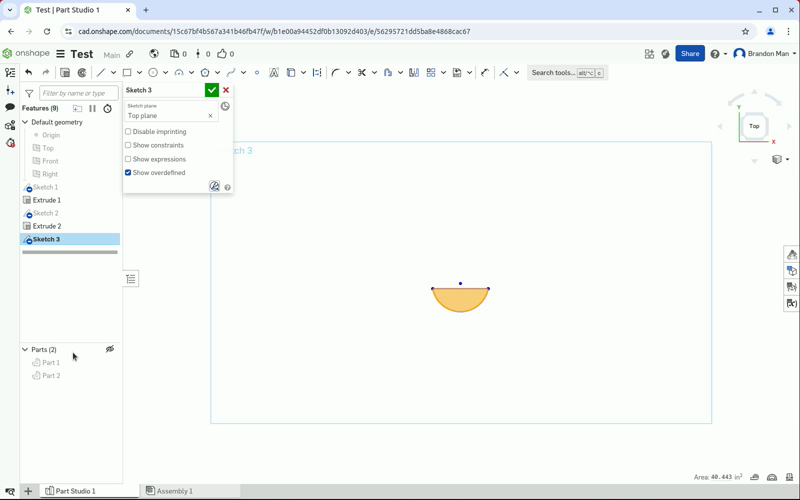
key(shift+e)
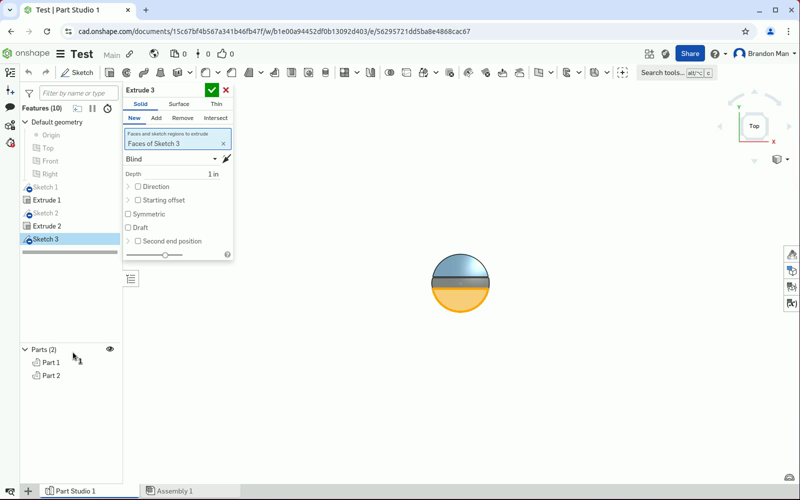
mouse_move(143, 106)
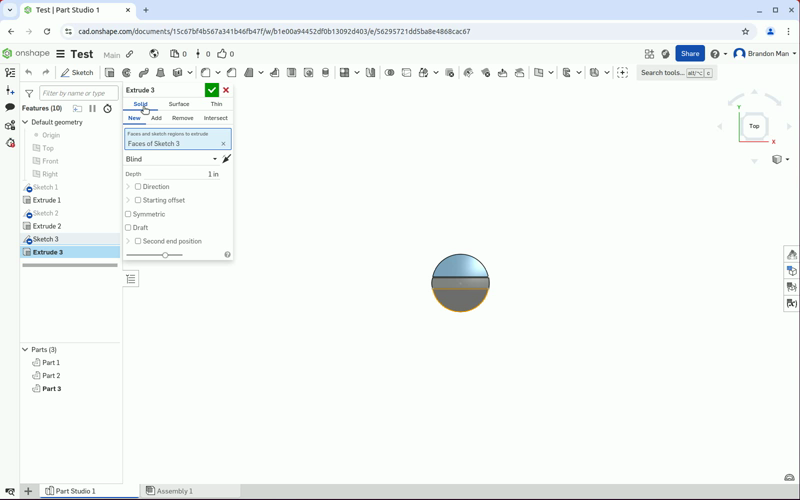
click(143, 106)
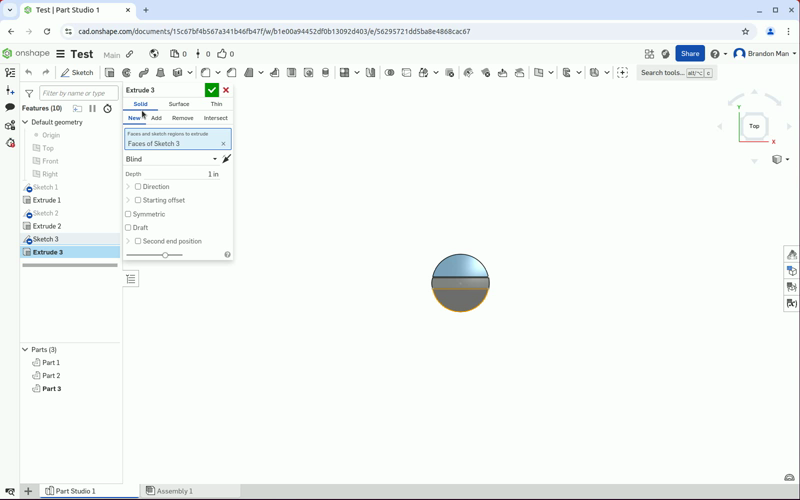
mouse_move(137, 120)
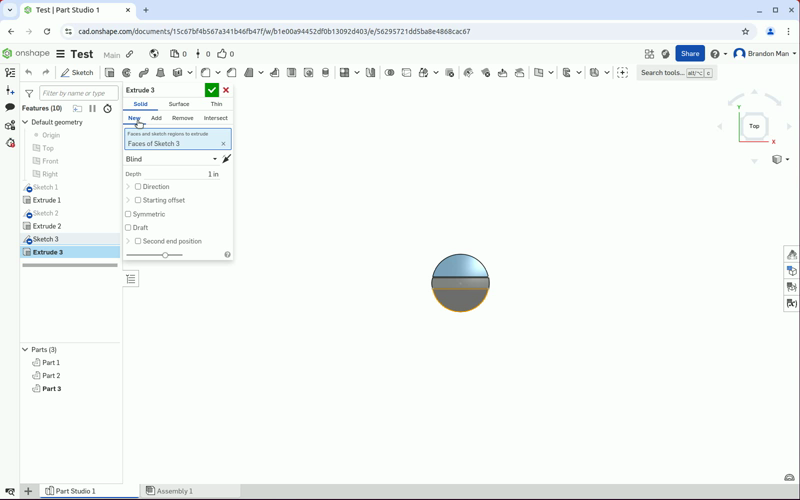
click(137, 120)
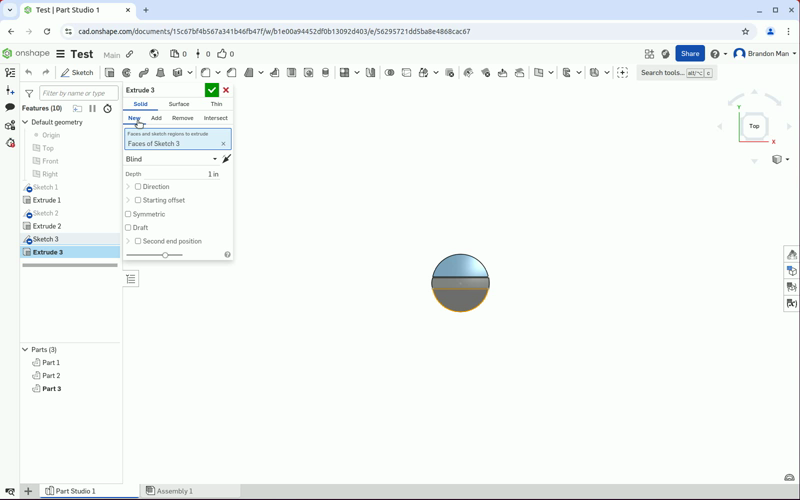
key(tab, 4)
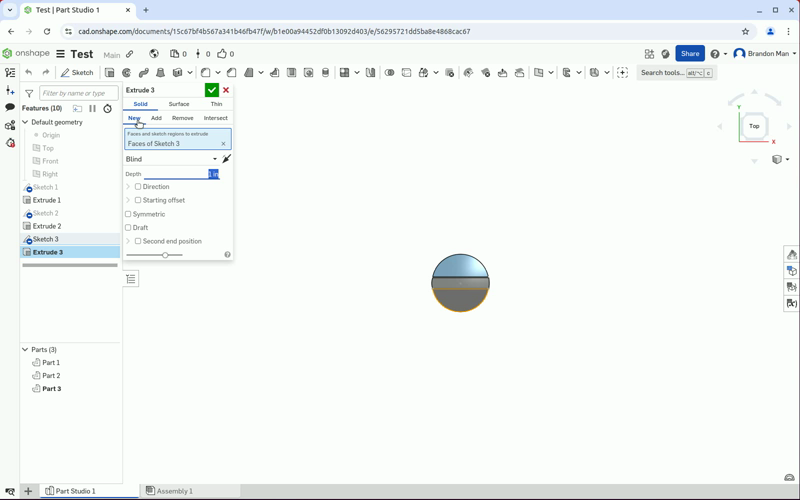
text(-23.108)
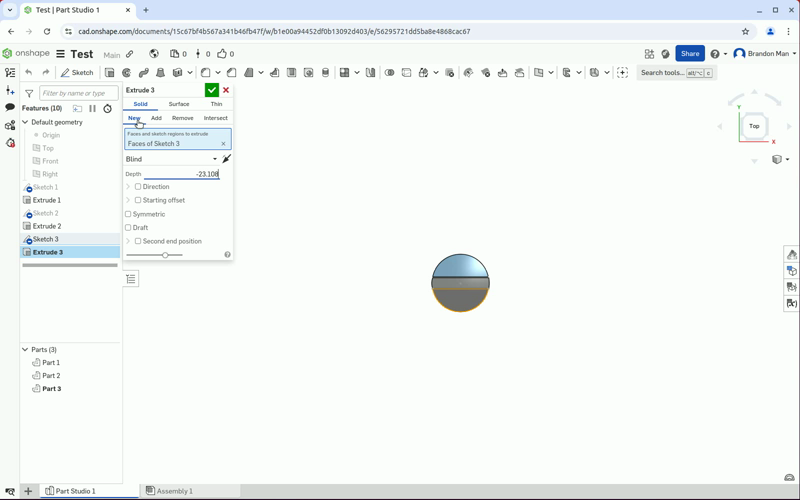
key(enter)
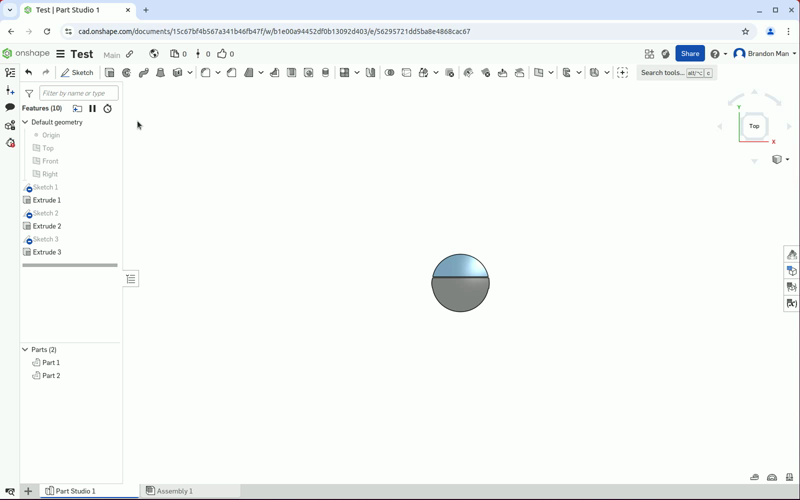
key(shift+h)
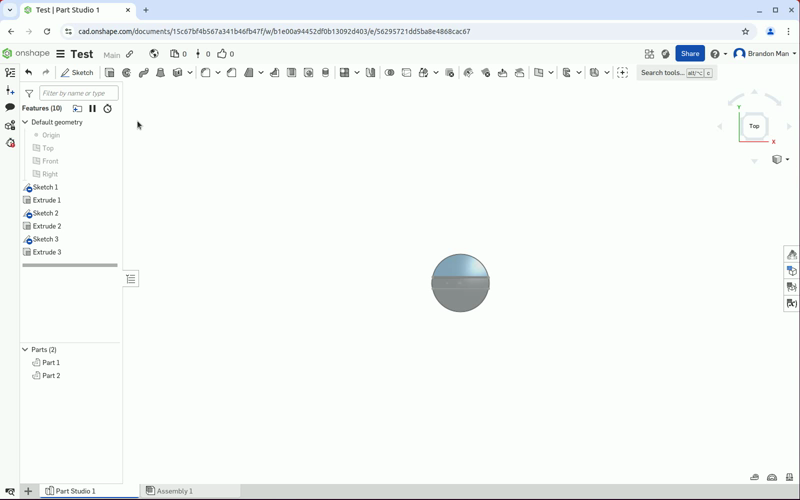
key(shift+h)
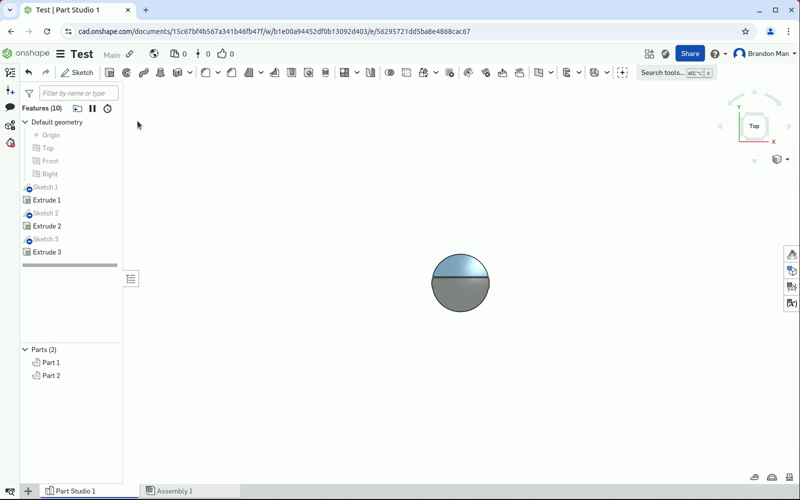
mouse_move(73, 189)
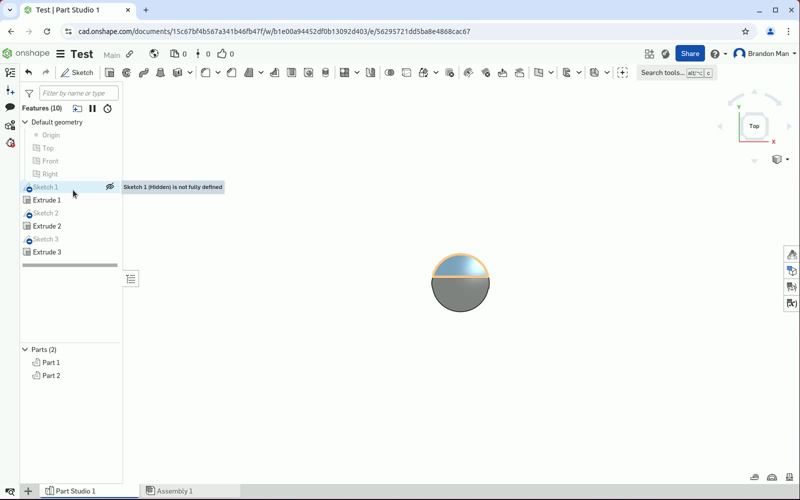
click(73, 189)
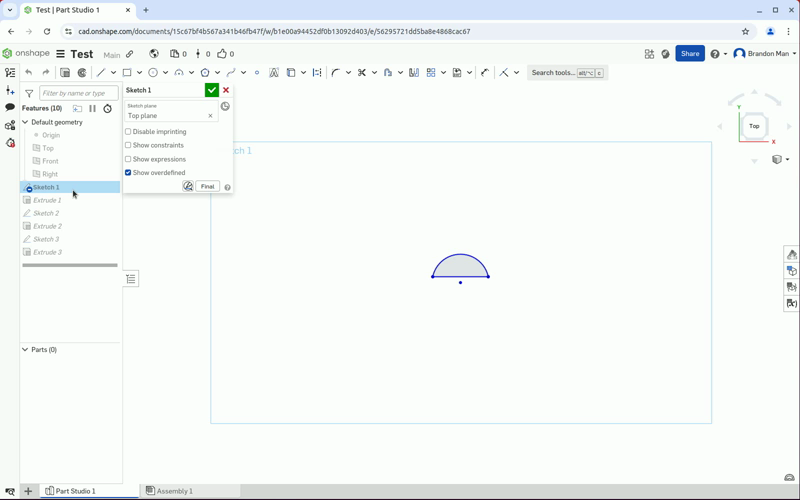
mouse_move(229, 92)
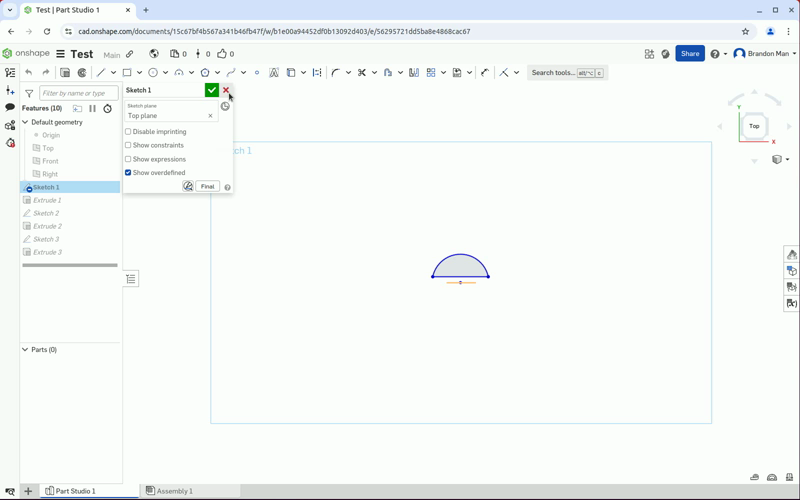
click(229, 92)
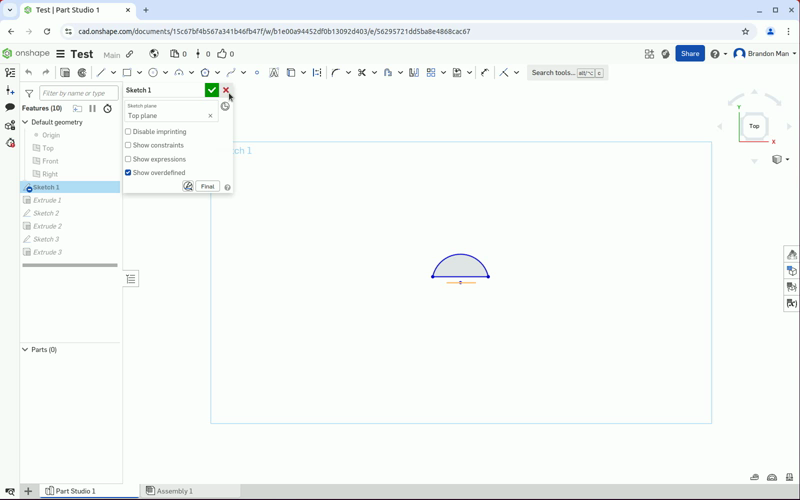
key(shift+s)
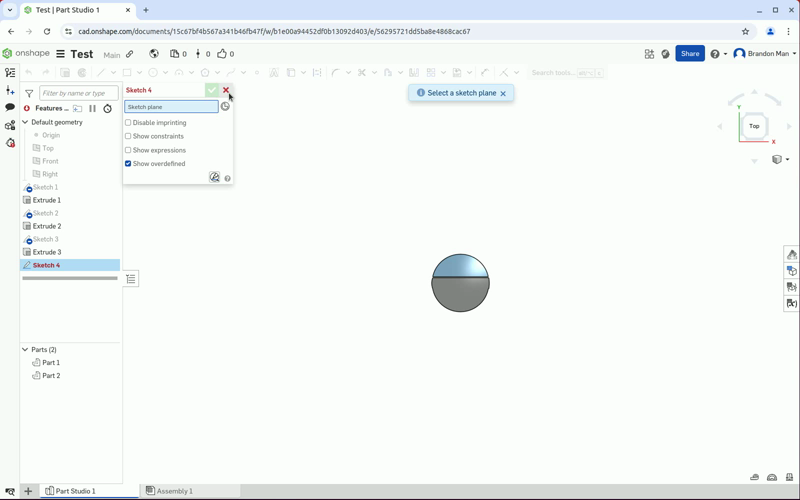
mouse_move(73, 150)
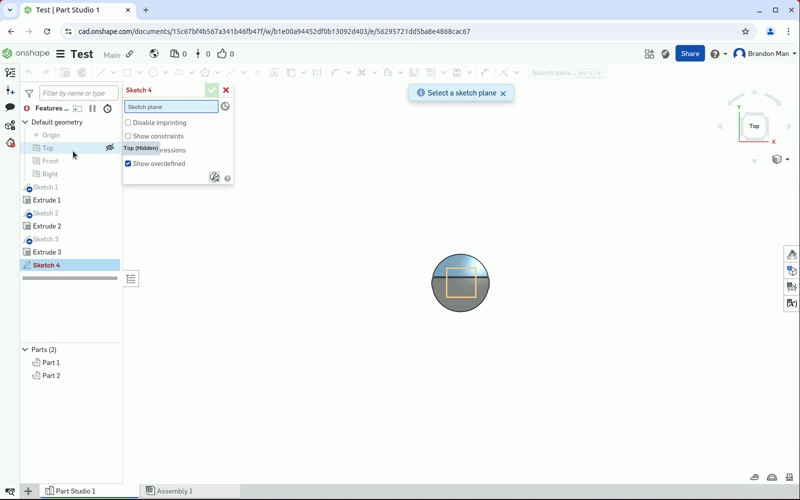
click(73, 150)
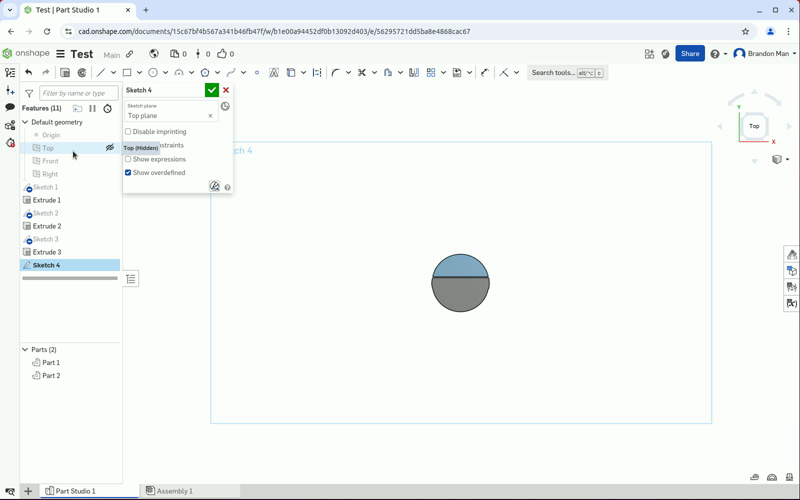
mouse_move(73, 352)
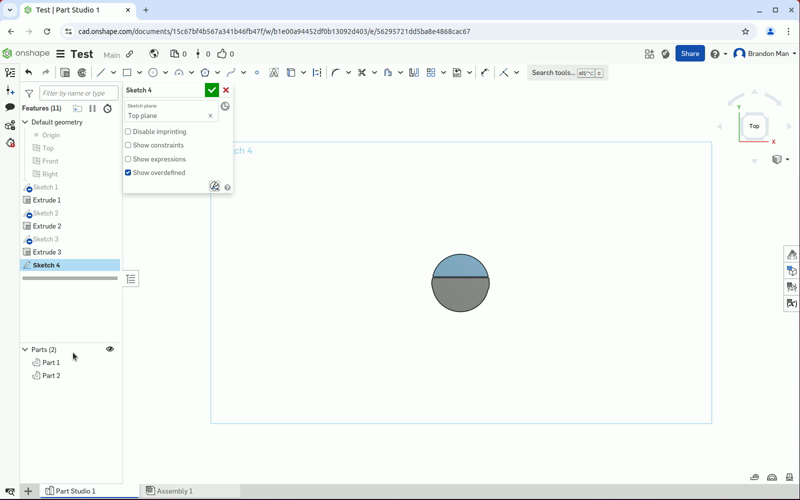
key(y)
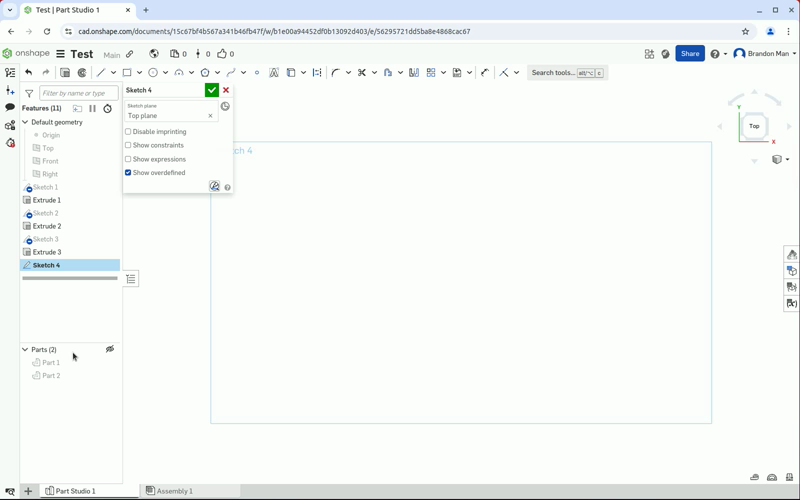
key(a)
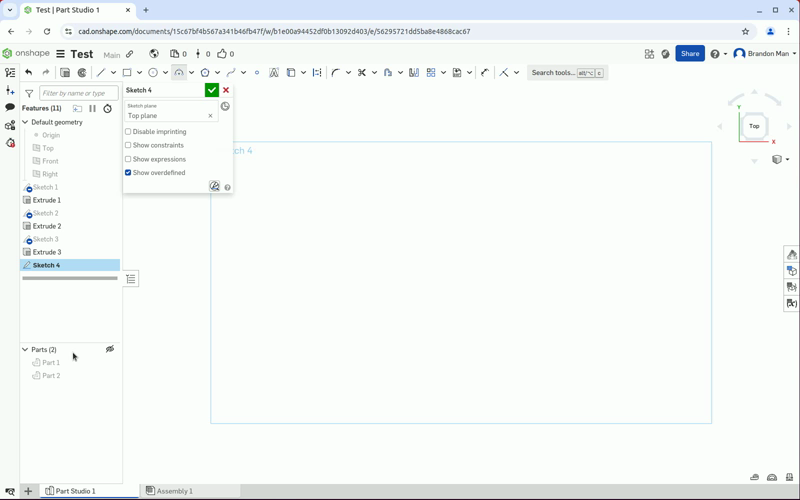
key_down(shift)
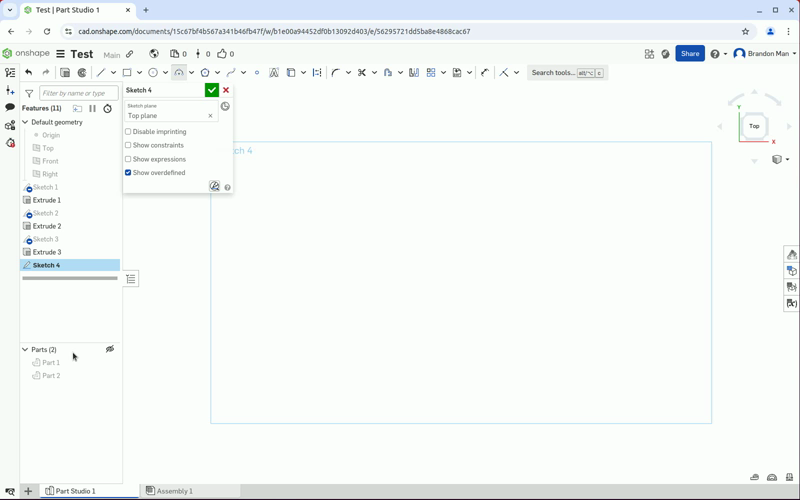
mouse_move(412, 288)
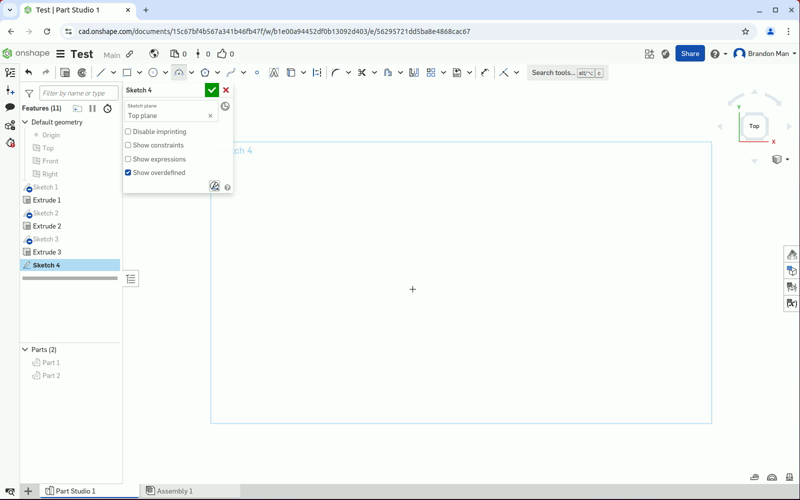
click(412, 288)
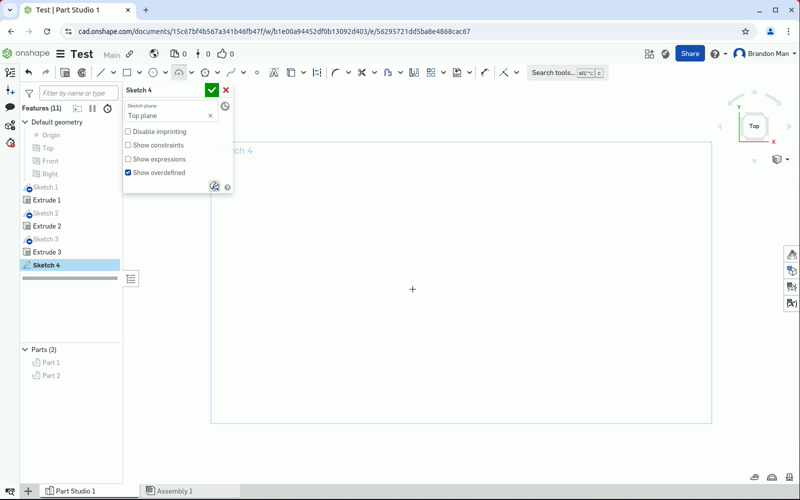
key_up(shift)
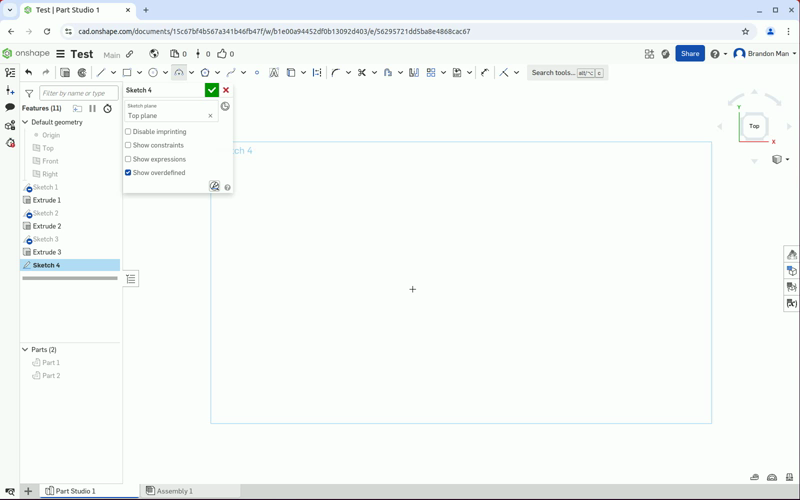
key_down(shift)
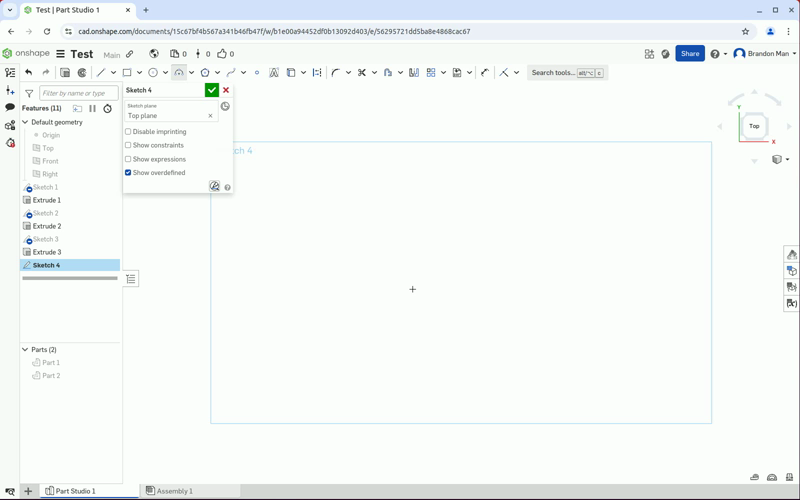
mouse_move(507, 288)
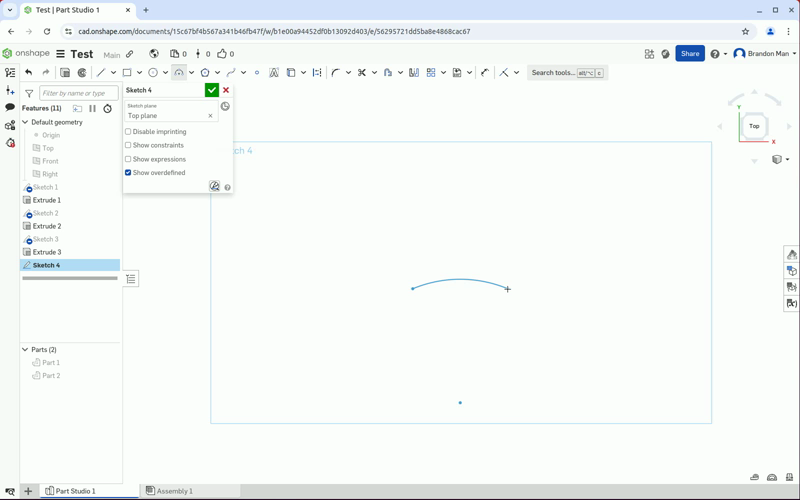
click(507, 288)
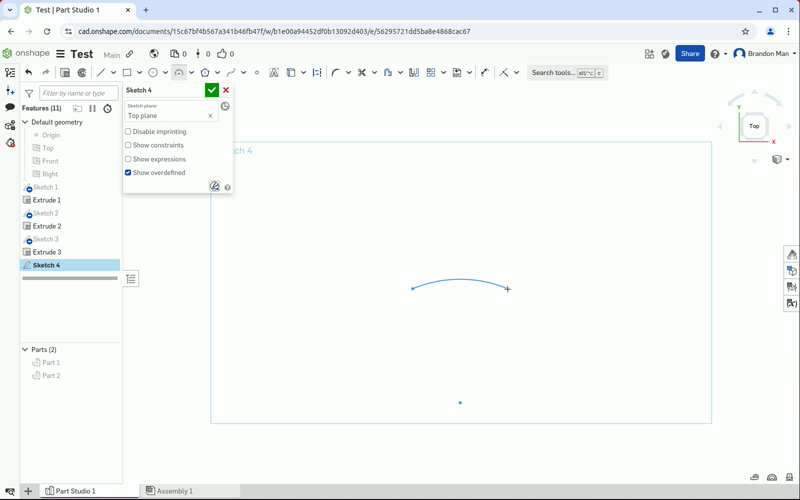
mouse_move(460, 330)
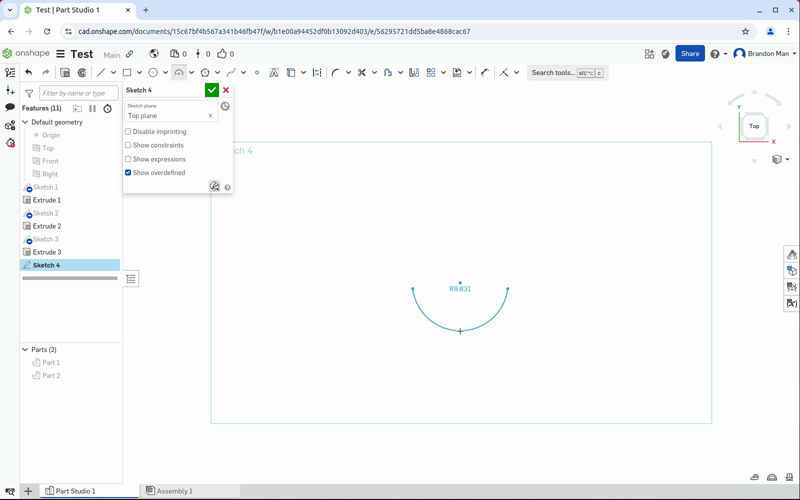
click(460, 330)
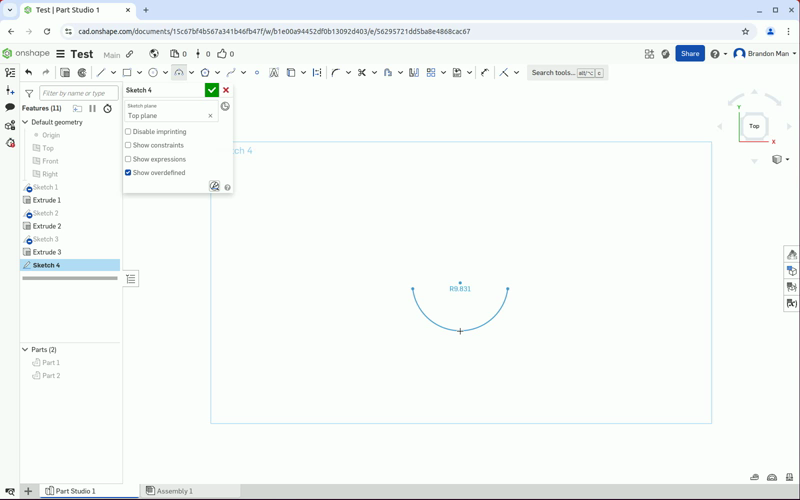
key_up(shift)
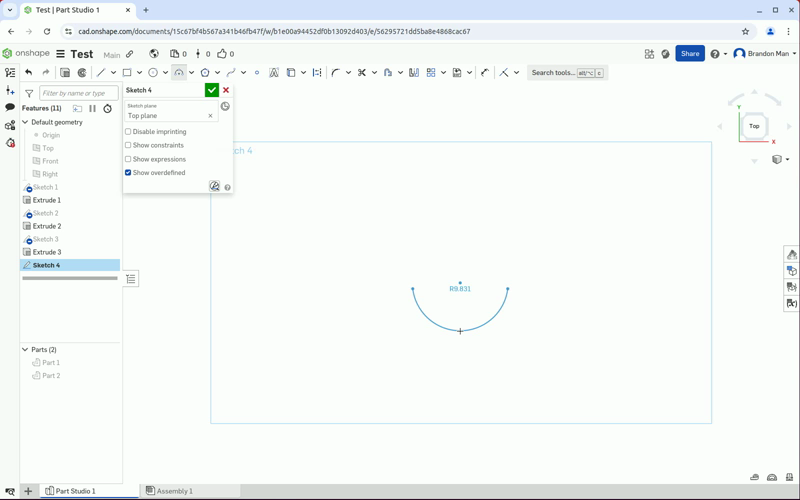
key(esc)
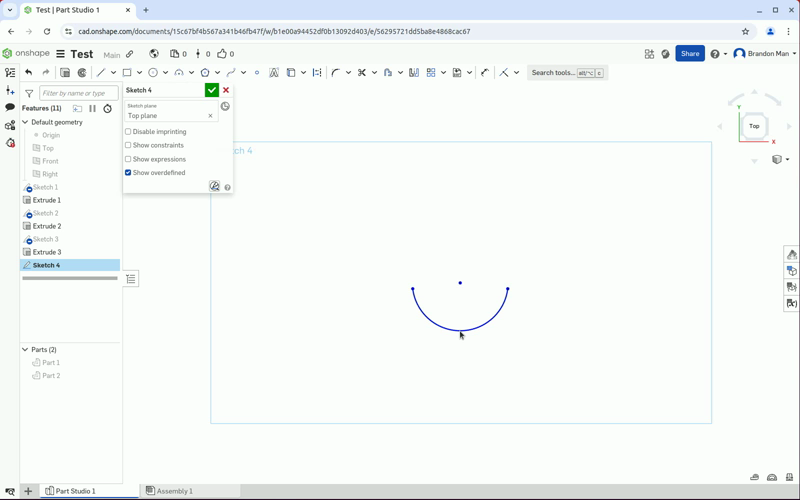
key(l)
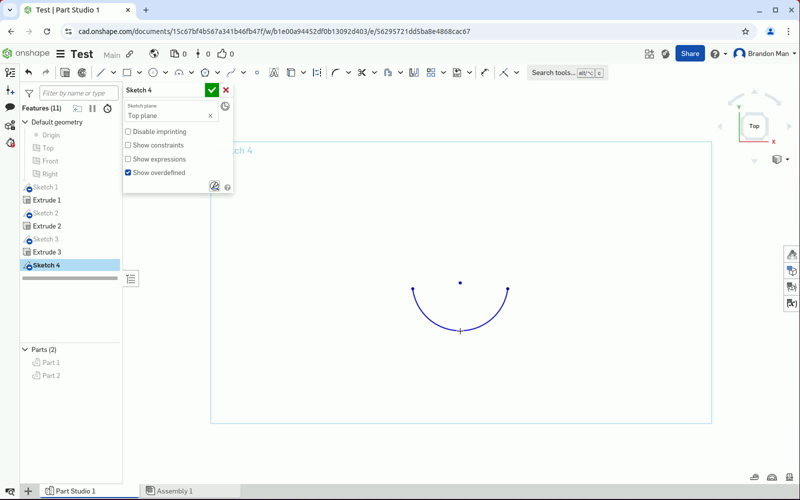
mouse_move(507, 288)
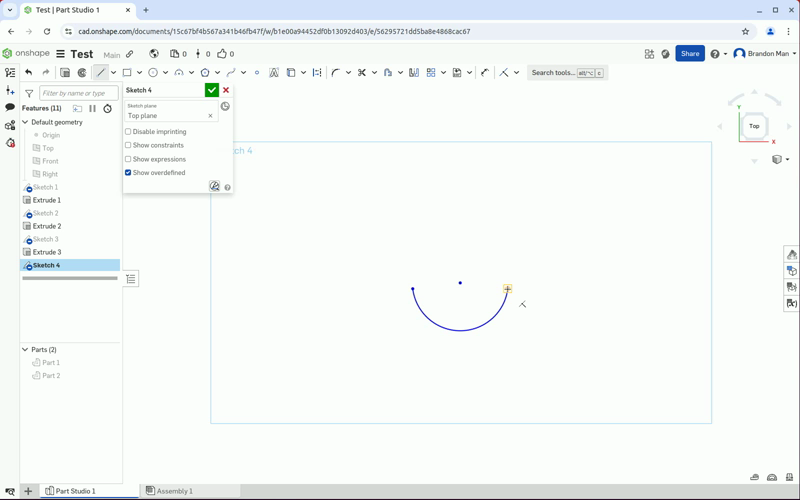
click(507, 288)
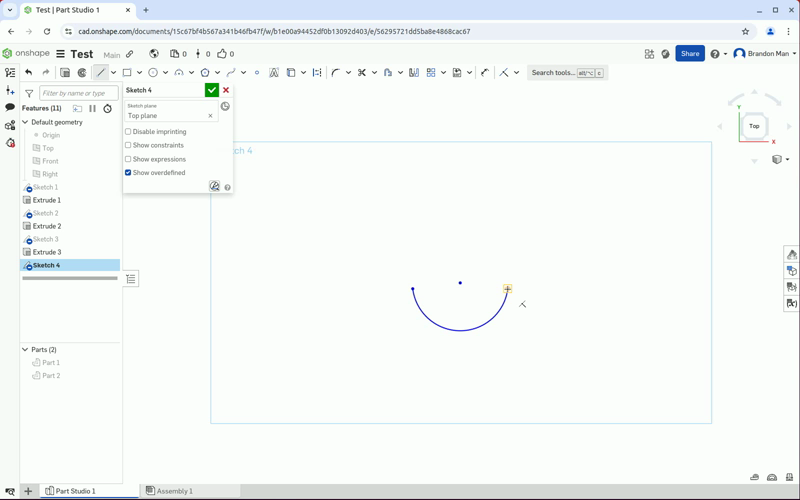
key_down(shift)
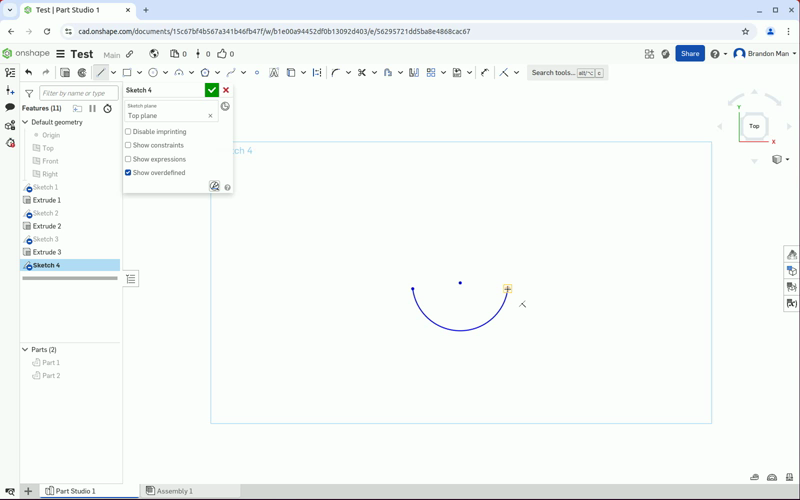
mouse_move(537, 288)
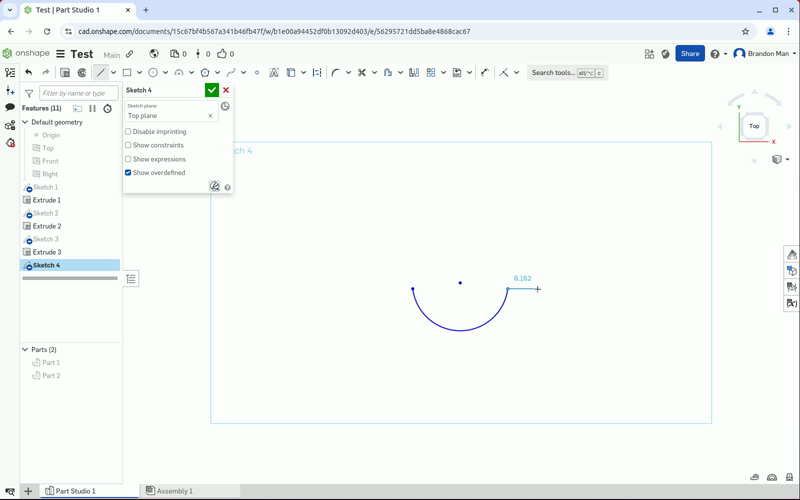
mouse_move(487, 288)
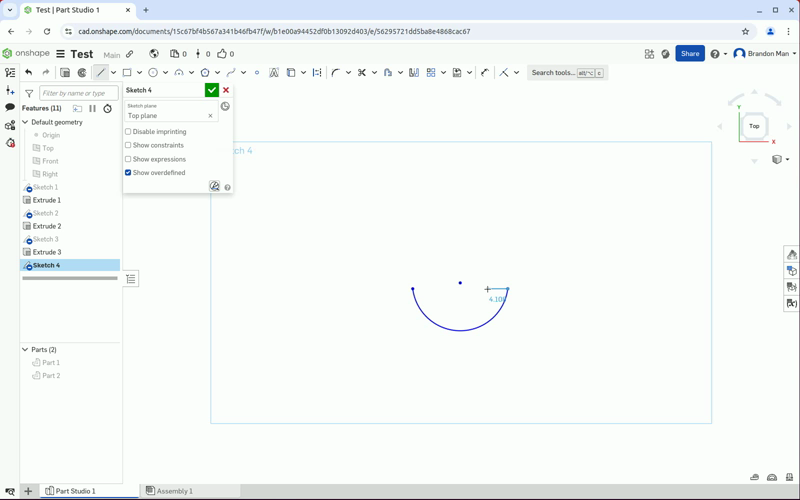
click(487, 288)
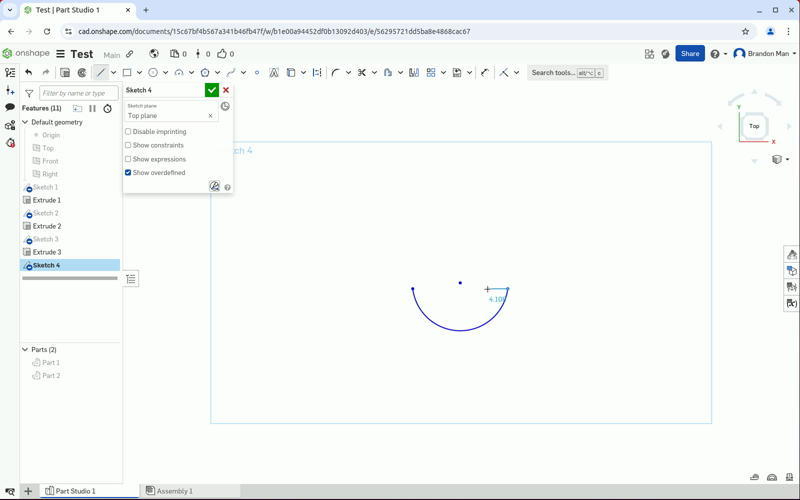
key_up(shift)
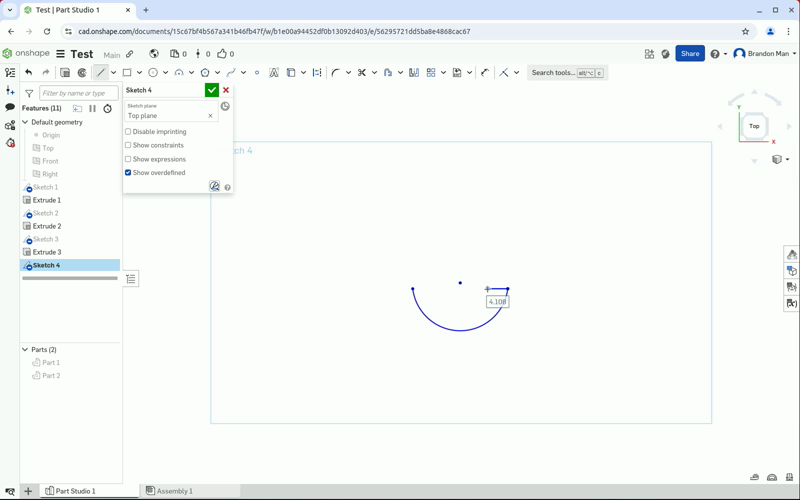
key(esc)
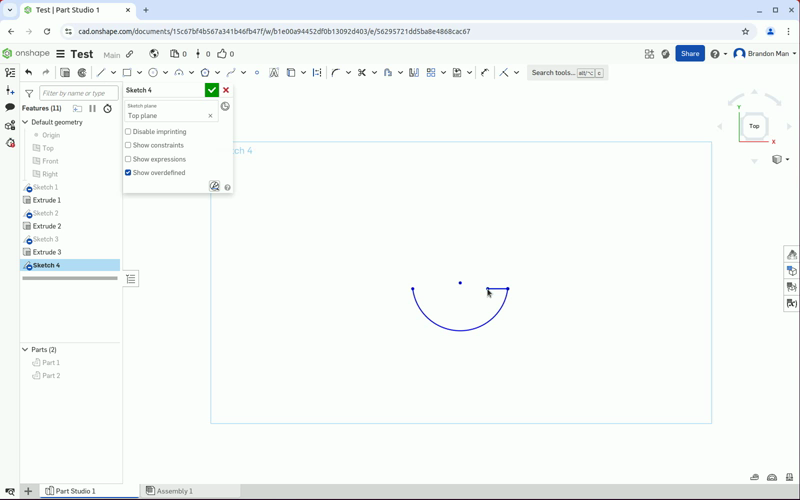
key(a)
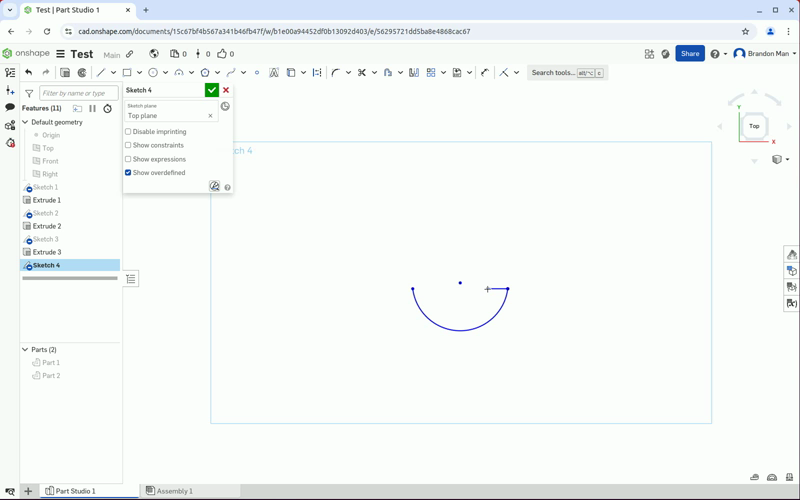
mouse_move(487, 288)
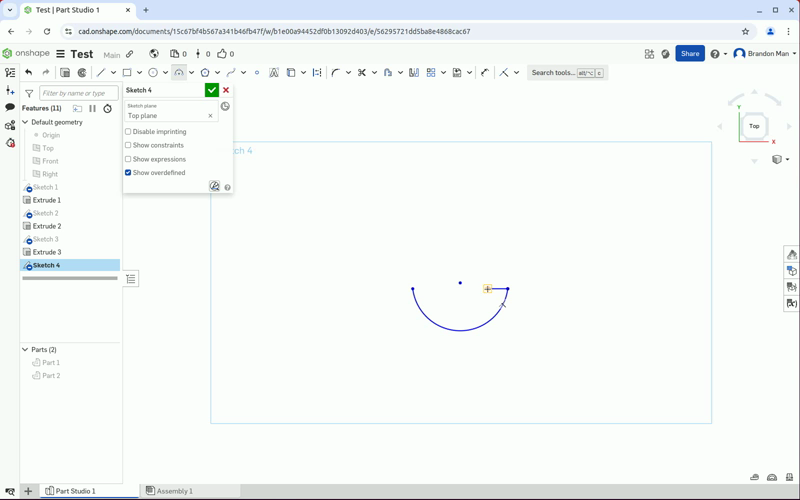
click(487, 288)
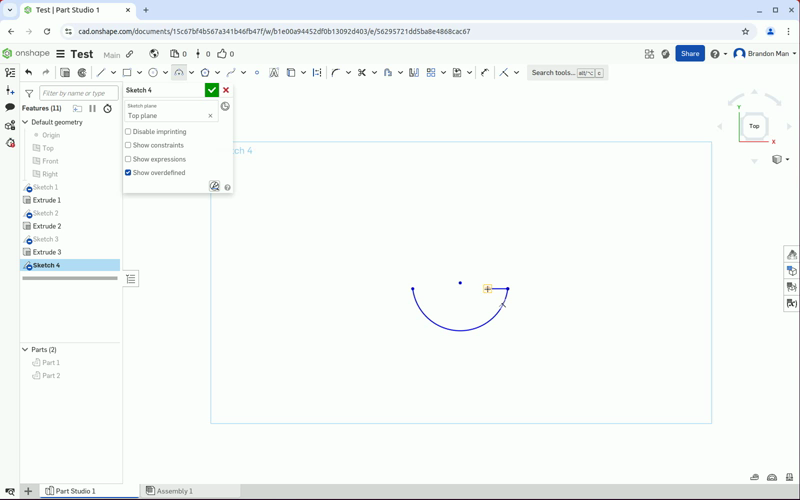
key_down(shift)
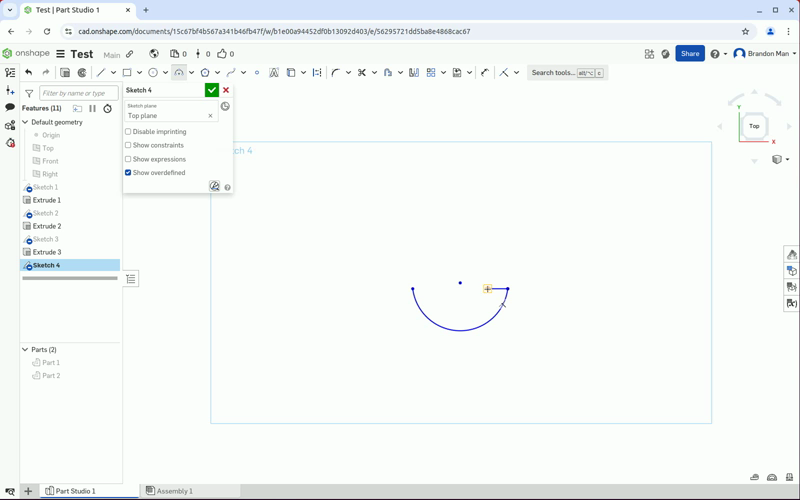
mouse_move(432, 288)
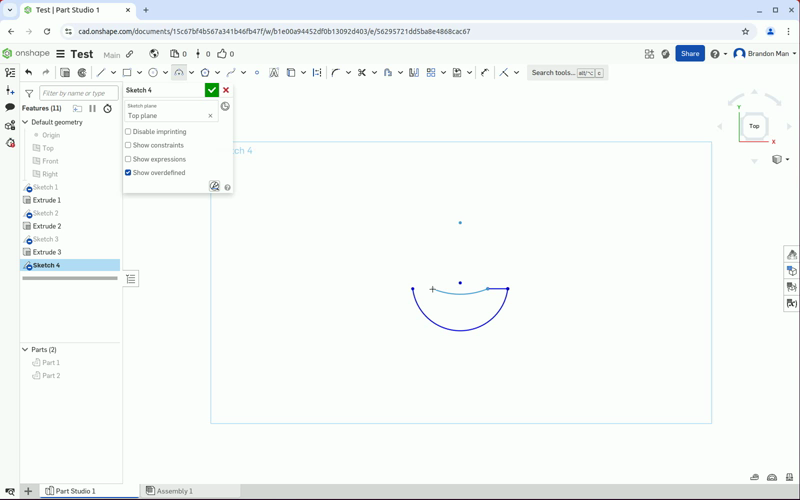
click(432, 288)
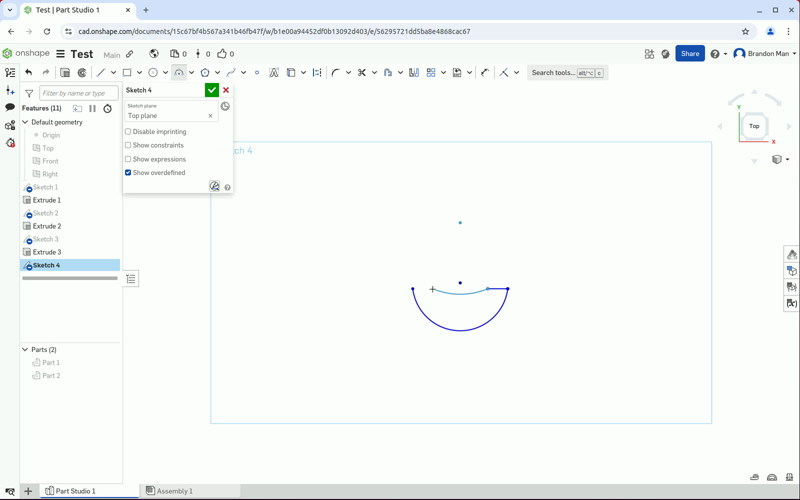
mouse_move(460, 311)
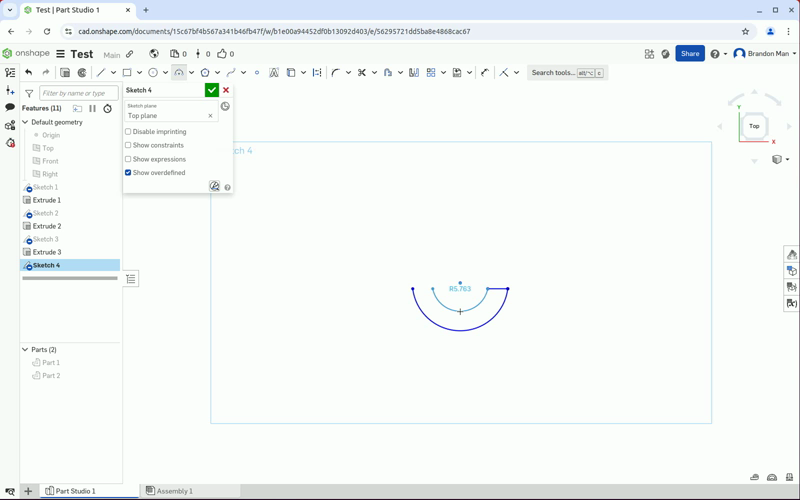
click(460, 311)
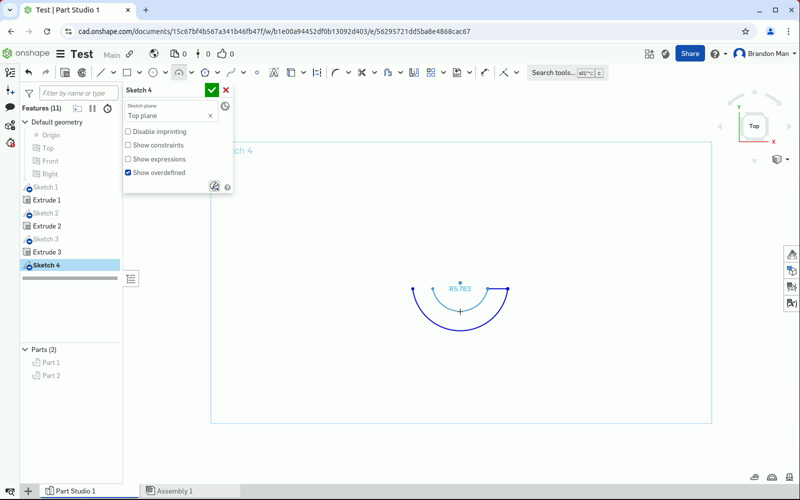
key_up(shift)
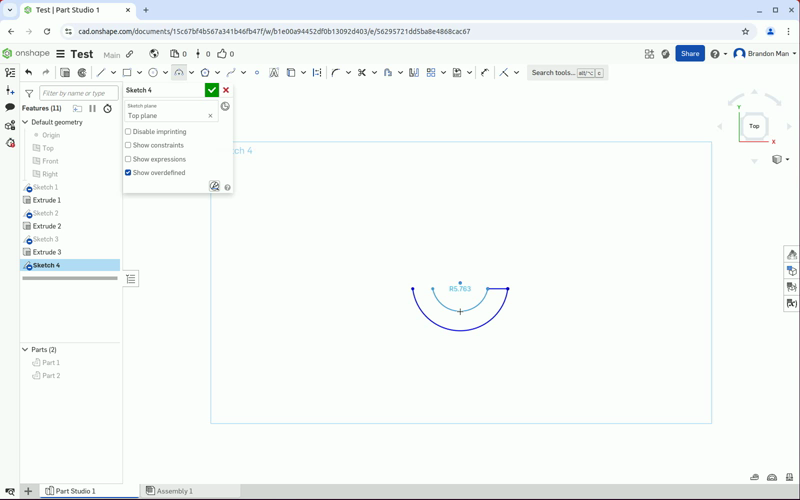
key(esc)
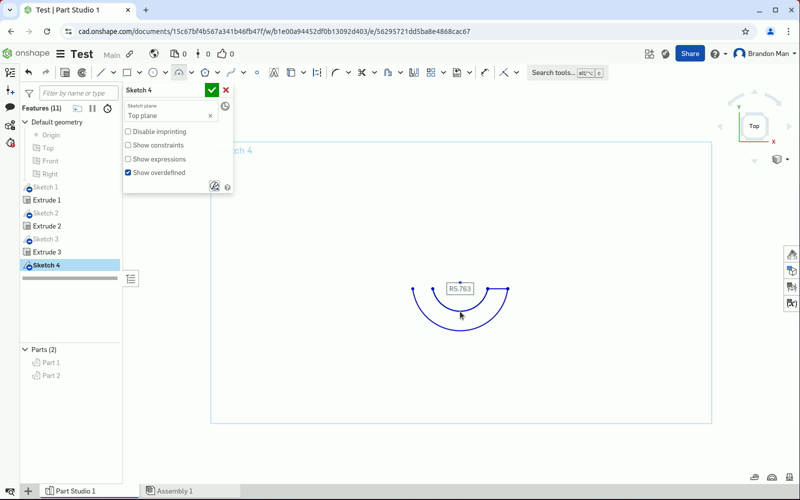
key(l)
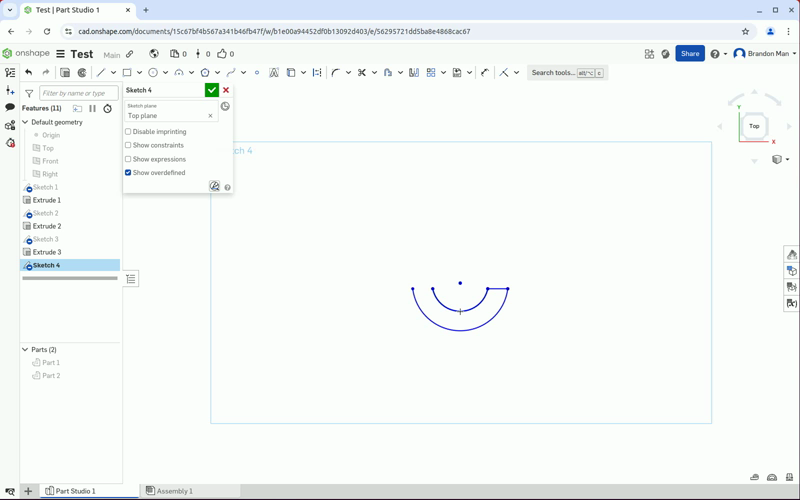
mouse_move(432, 288)
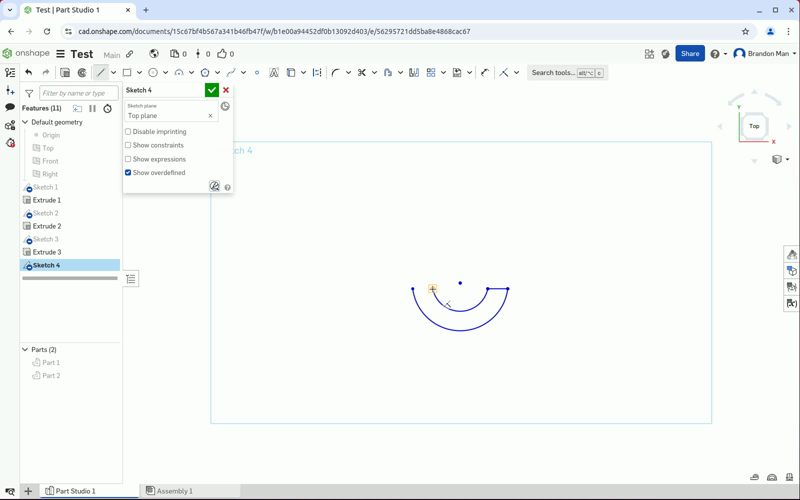
click(432, 288)
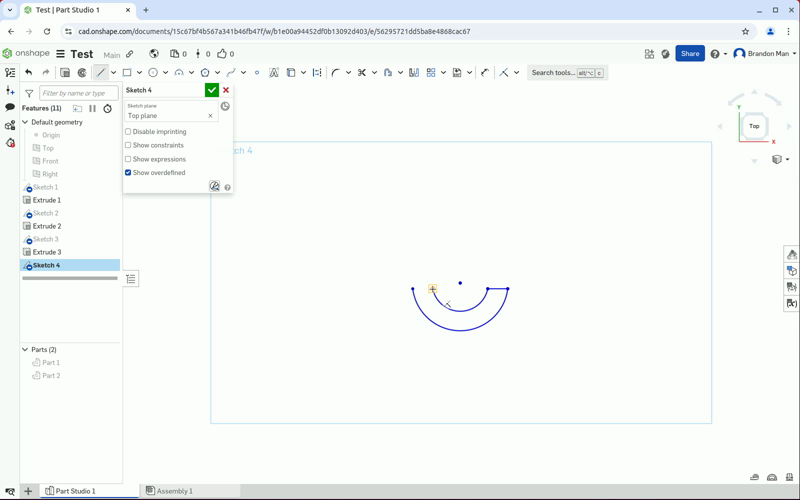
mouse_move(462, 288)
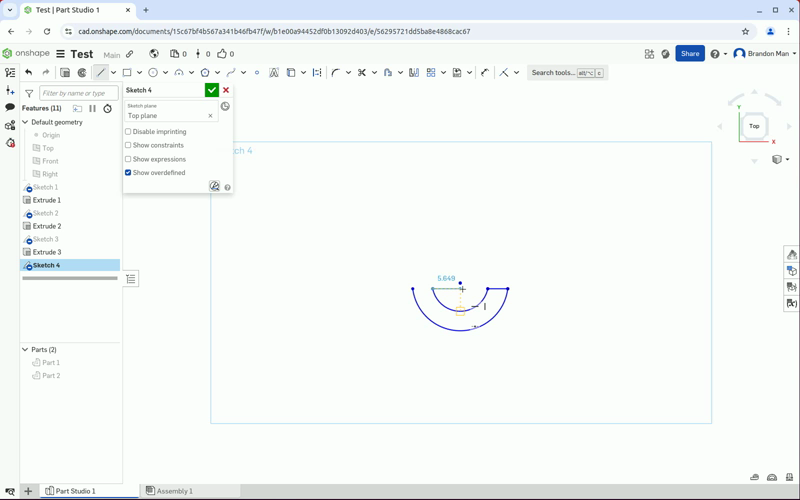
key_down(shift)
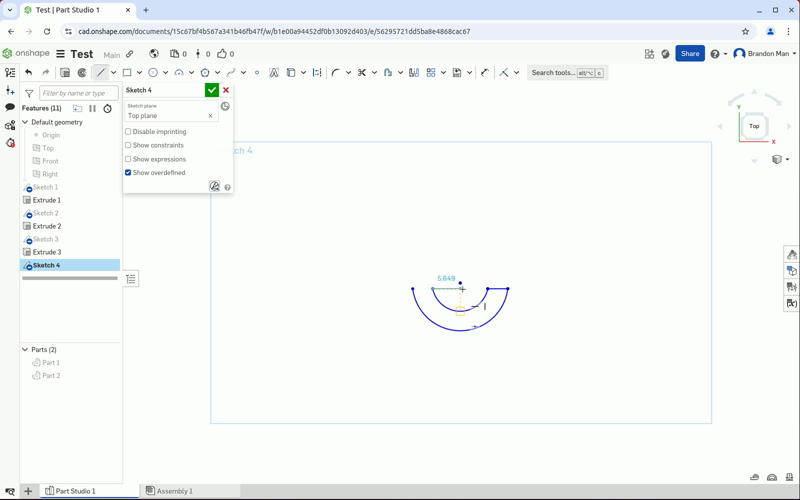
mouse_move(412, 288)
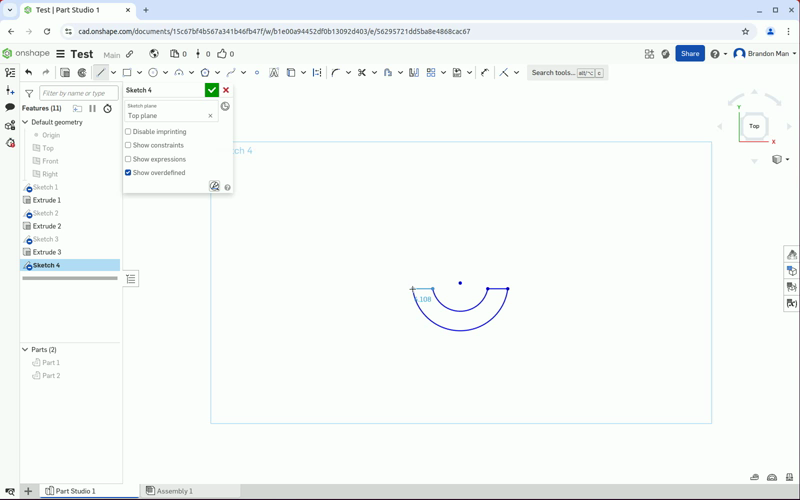
key_up(shift)
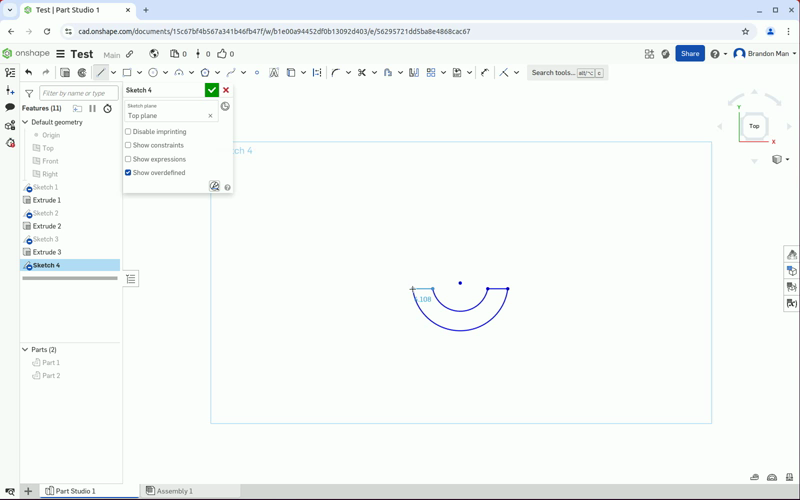
click(412, 288)
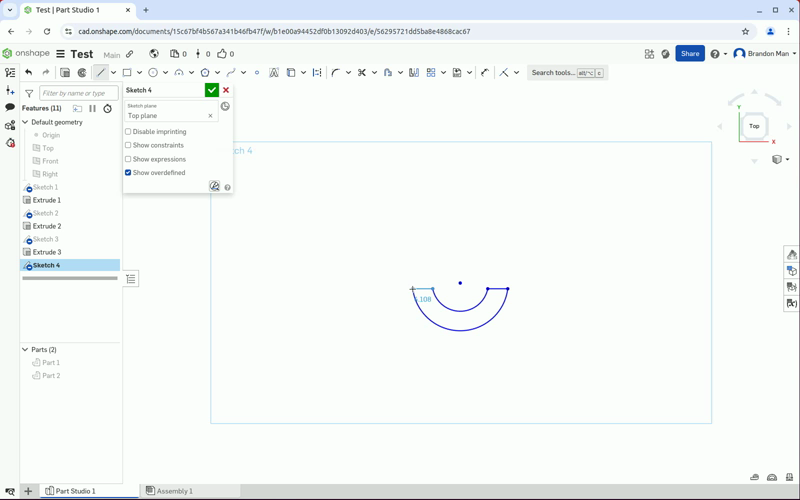
key(esc)
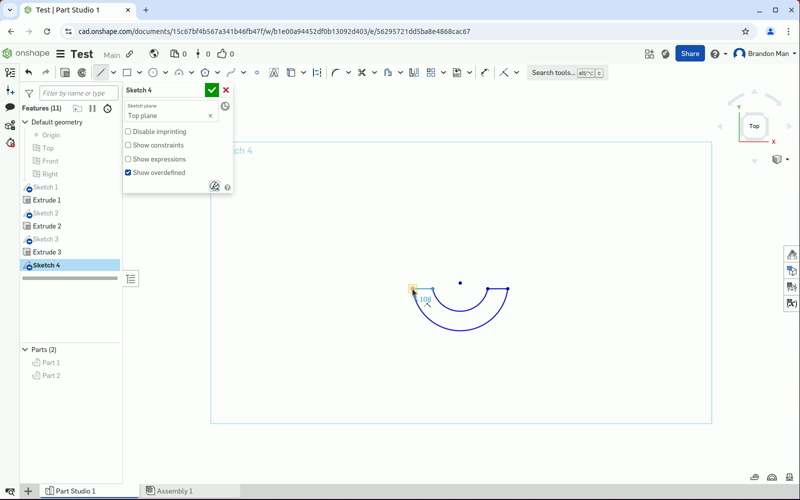
mouse_move(492, 313)
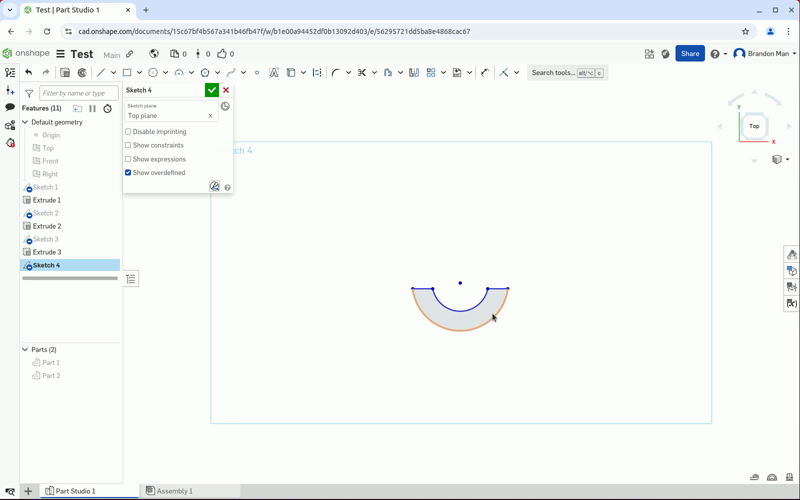
click(492, 313)
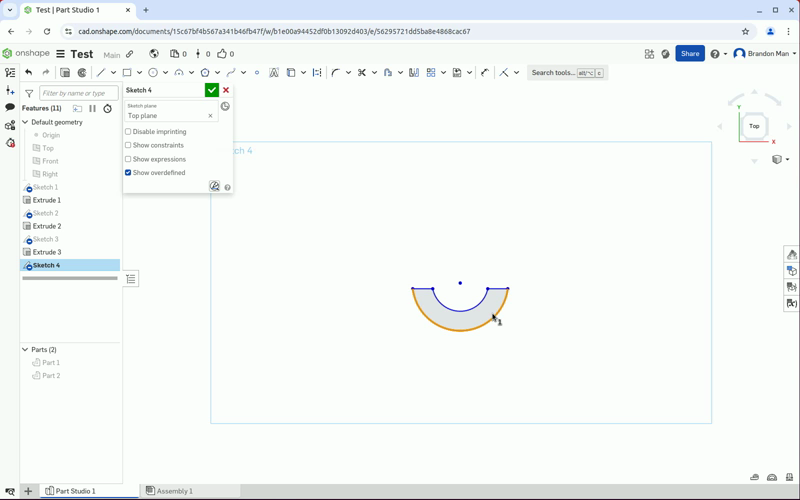
mouse_move(73, 352)
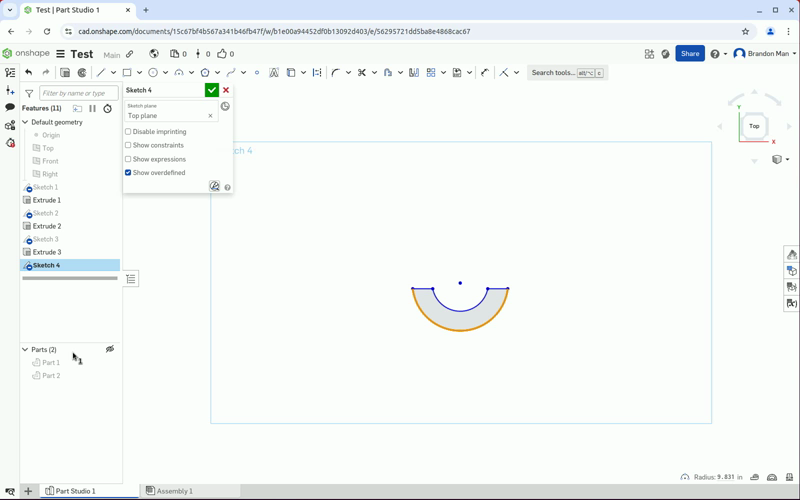
key(shift+y)
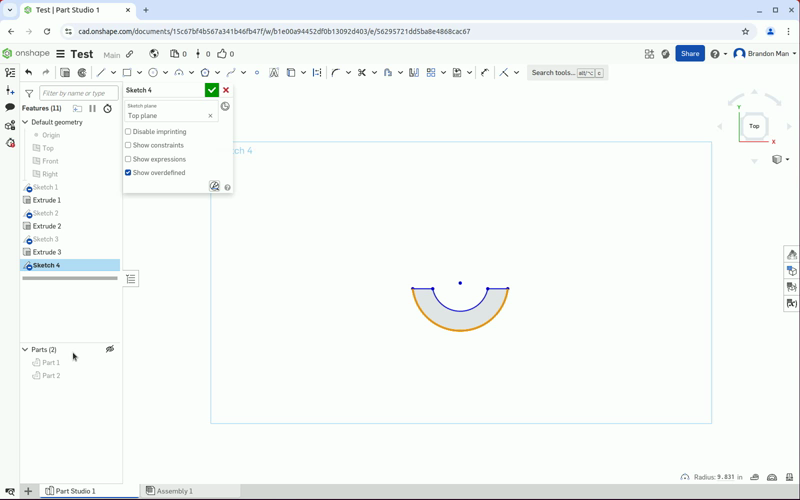
key(shift+e)
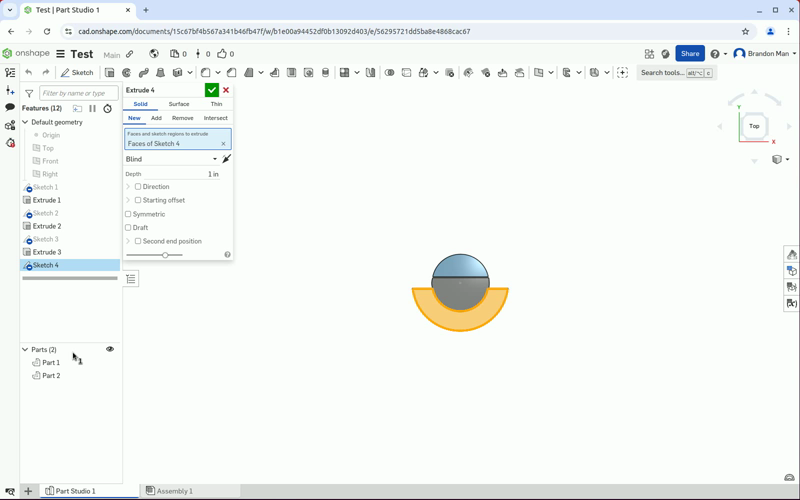
mouse_move(143, 106)
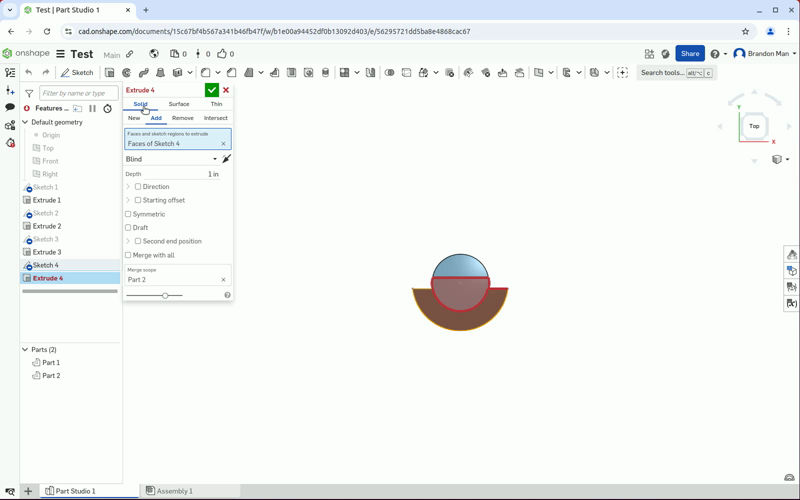
click(143, 106)
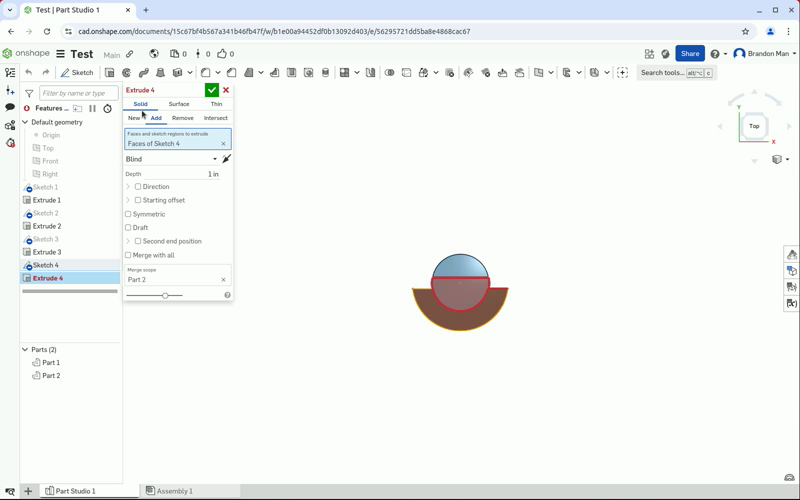
mouse_move(137, 120)
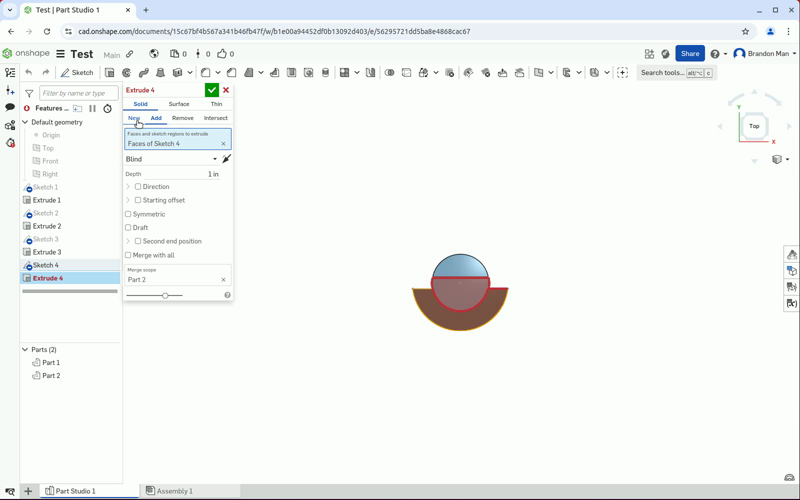
click(137, 120)
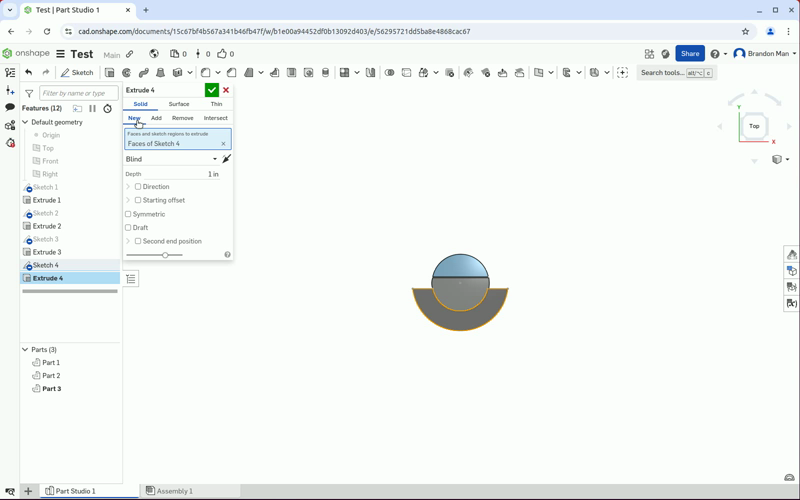
key(tab, 4)
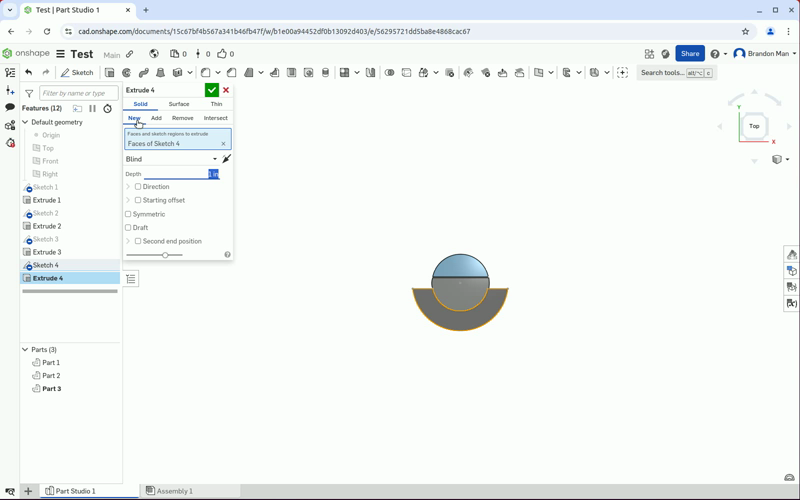
text(5.777)
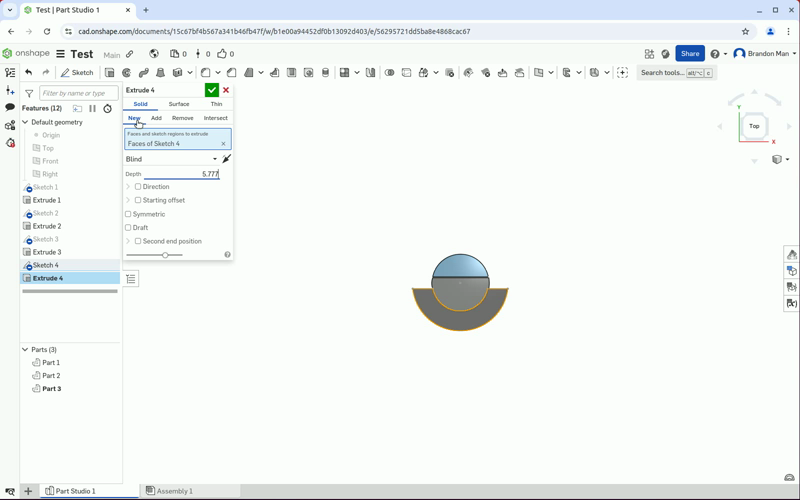
key(enter)
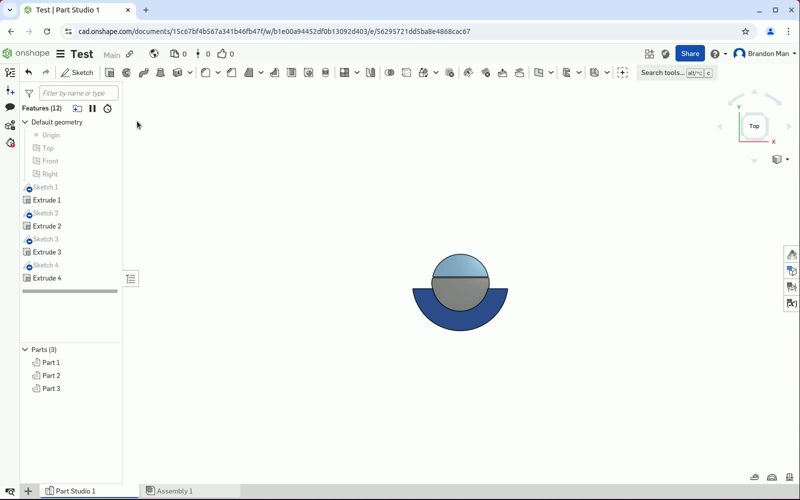
key(shift+h)
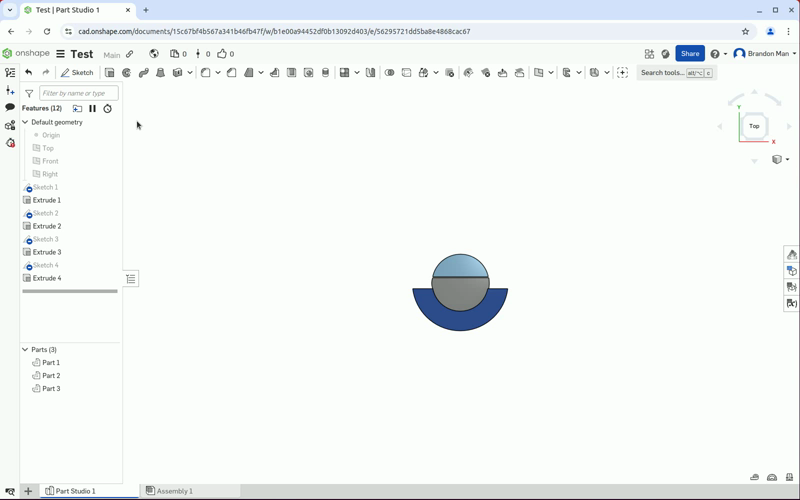
key(shift+h)
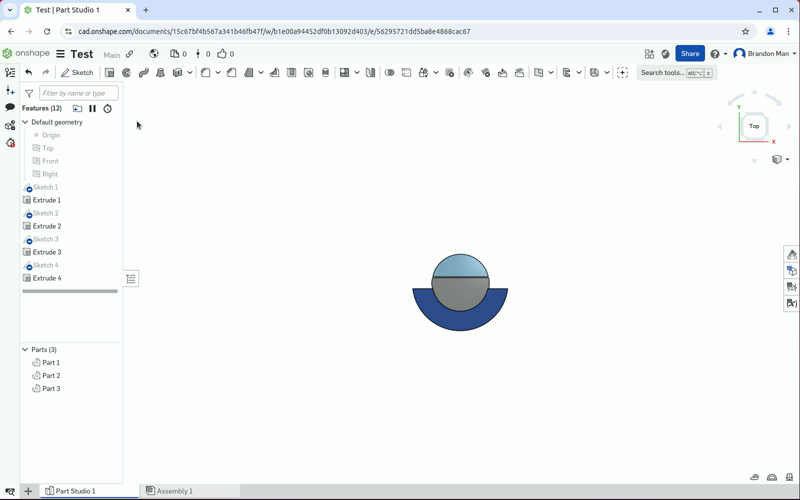
mouse_move(73, 189)
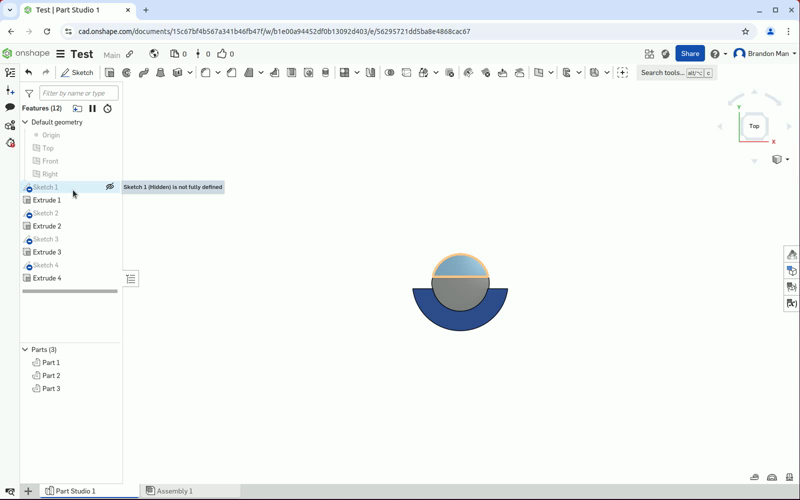
click(73, 189)
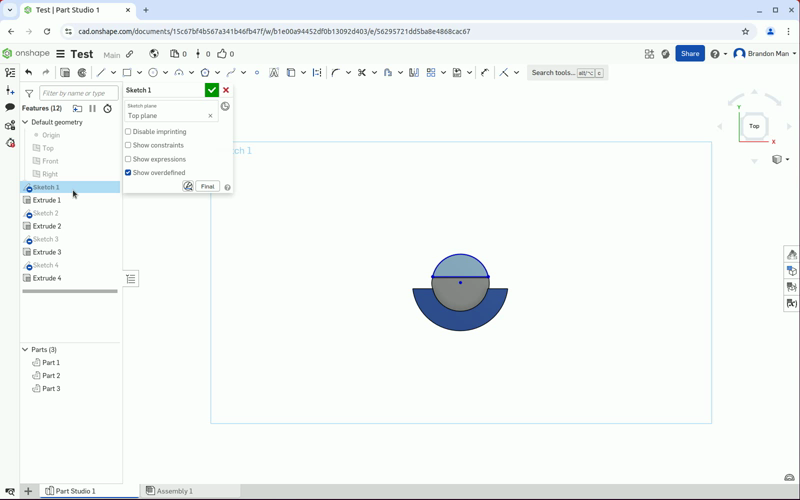
mouse_move(229, 92)
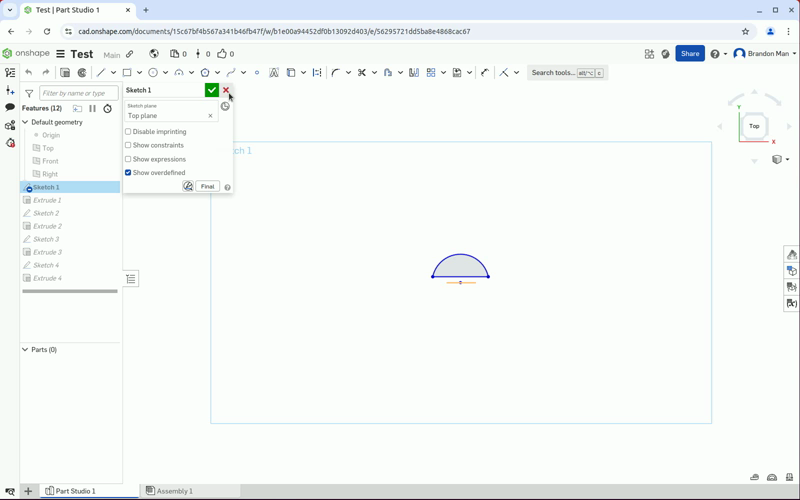
click(229, 92)
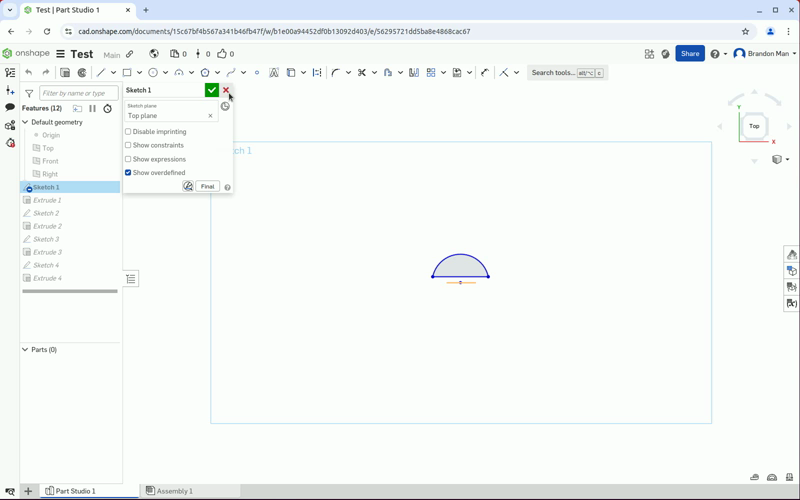
key(shift+s)
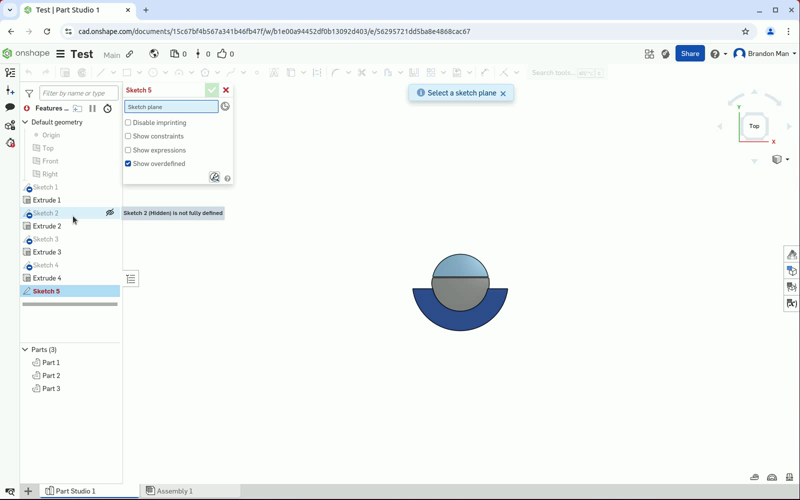
scroll(3)
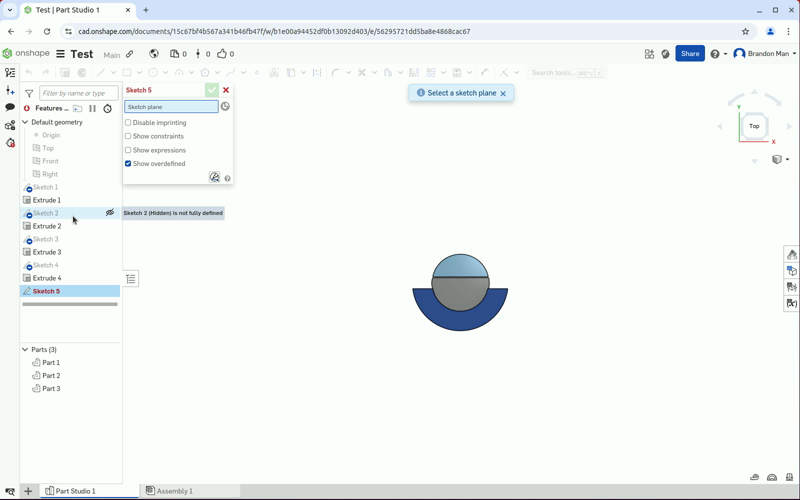
mouse_move(73, 150)
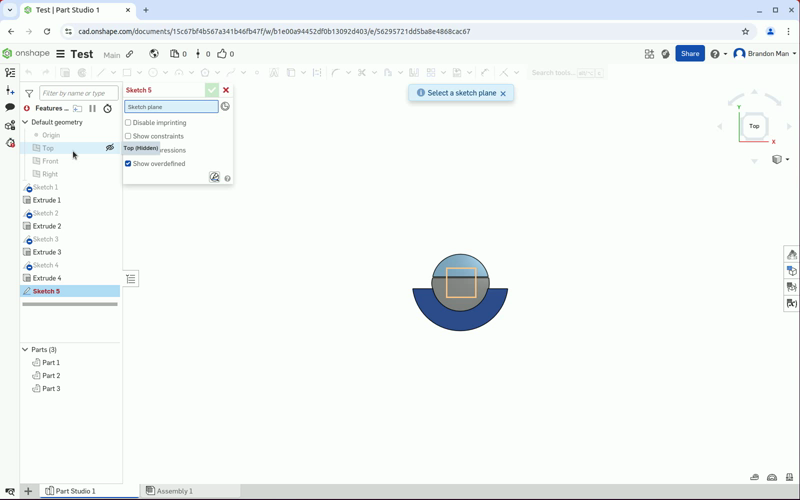
click(73, 150)
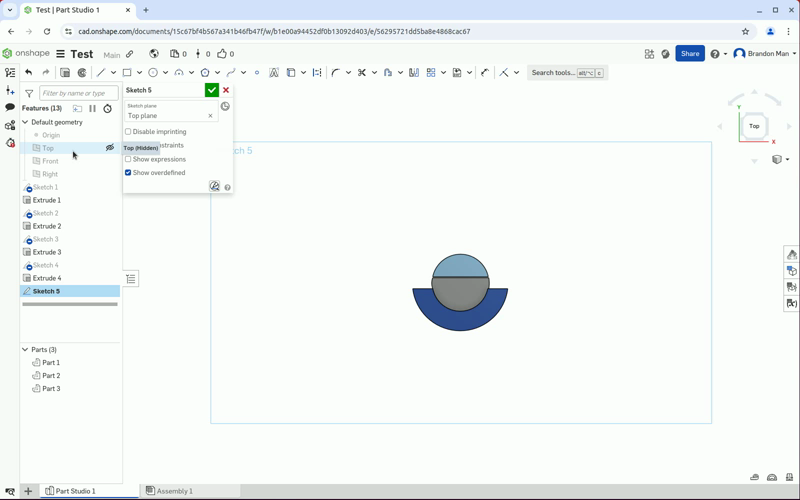
mouse_move(73, 352)
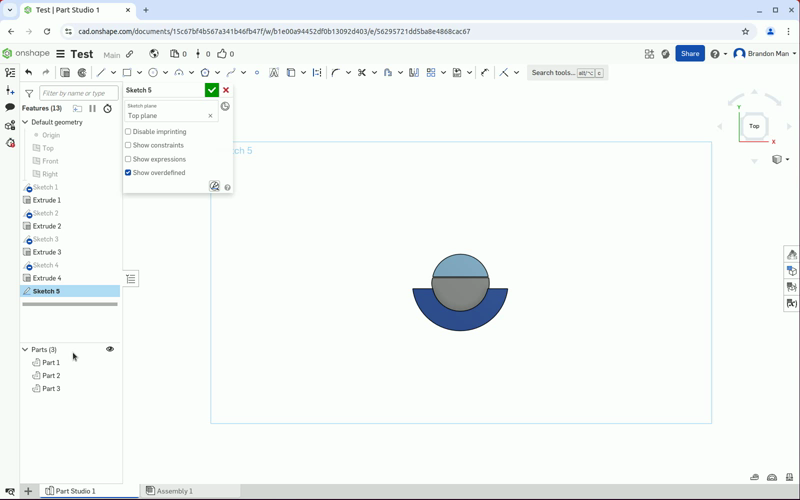
key(y)
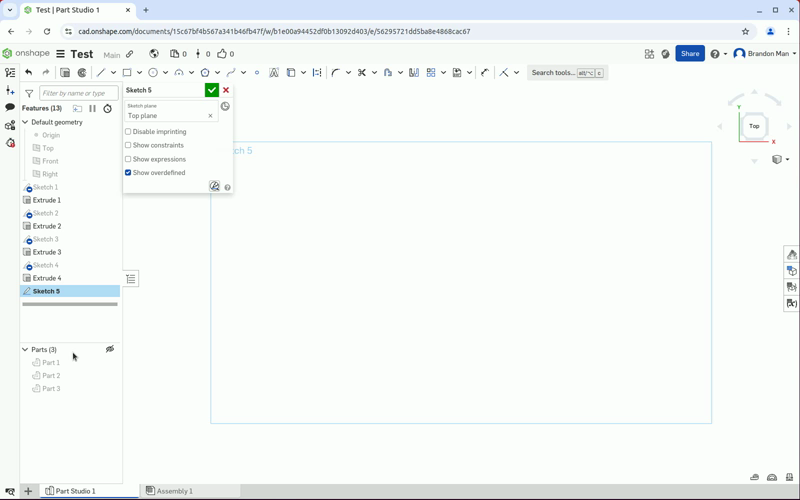
key(l)
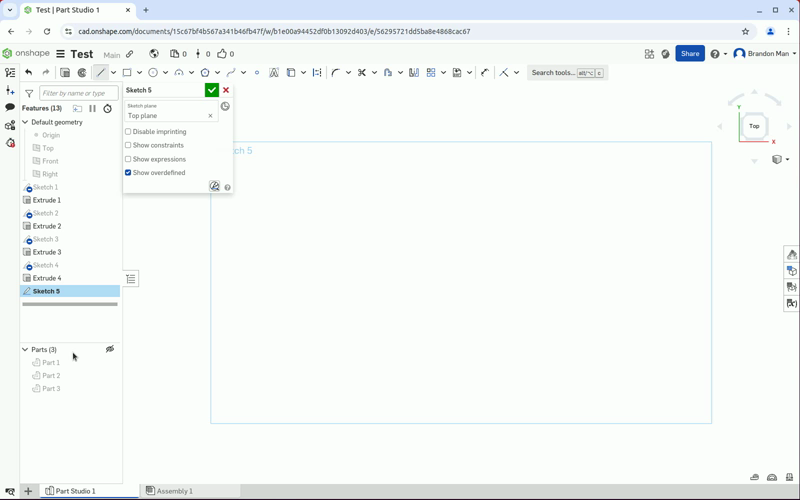
key_down(shift)
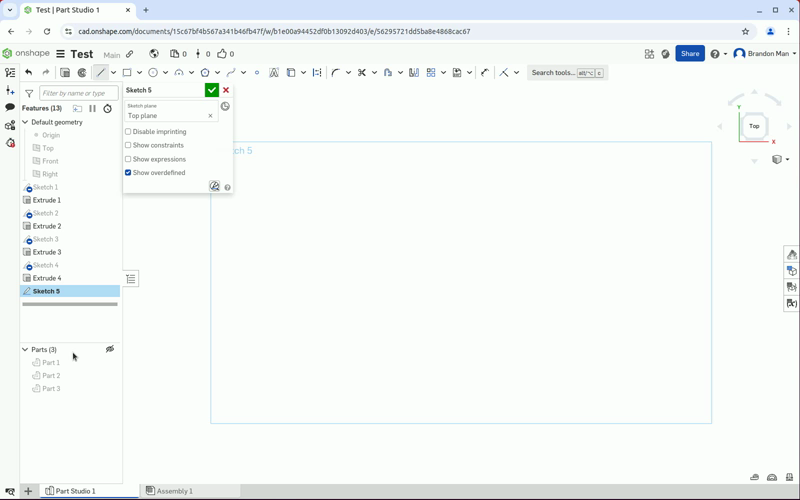
mouse_move(412, 276)
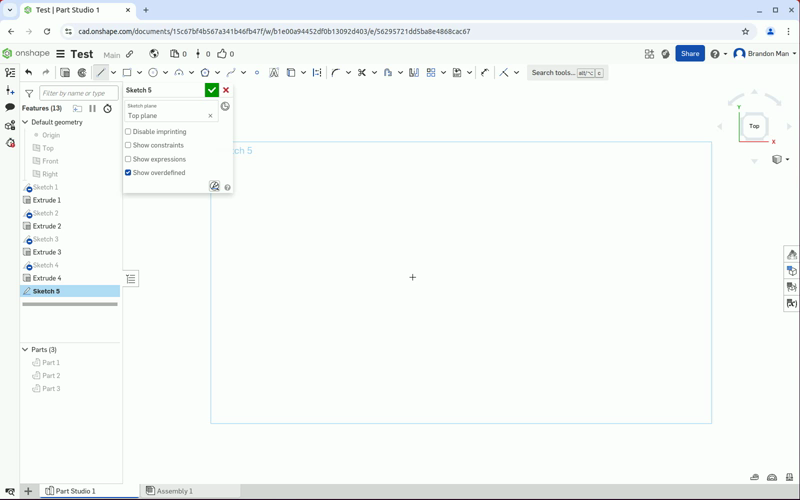
click(412, 276)
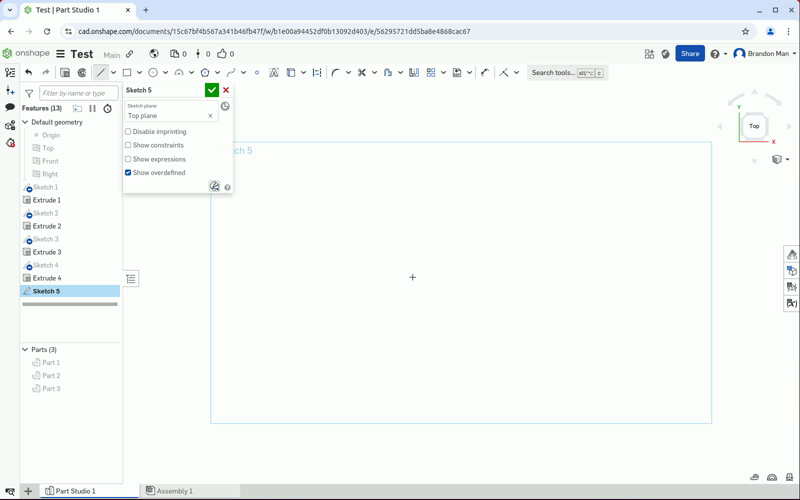
key_up(shift)
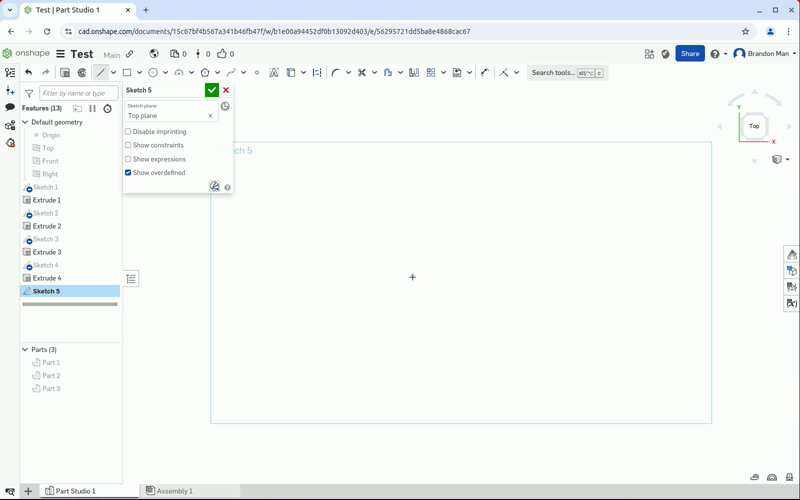
key_down(shift)
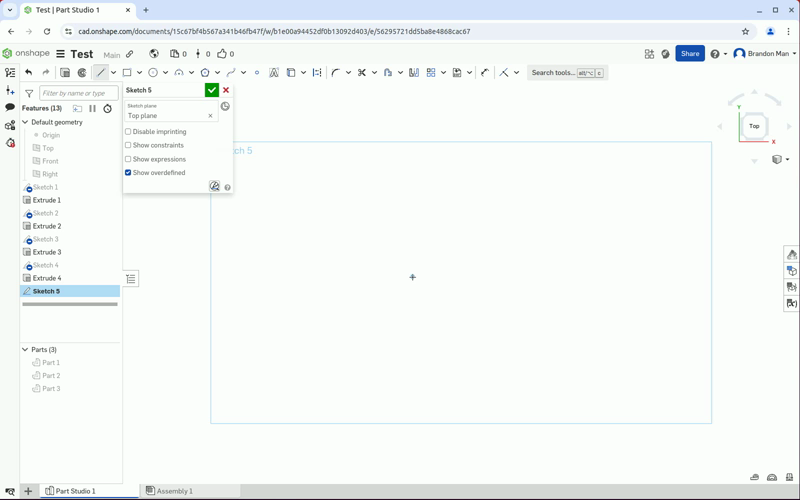
mouse_move(442, 276)
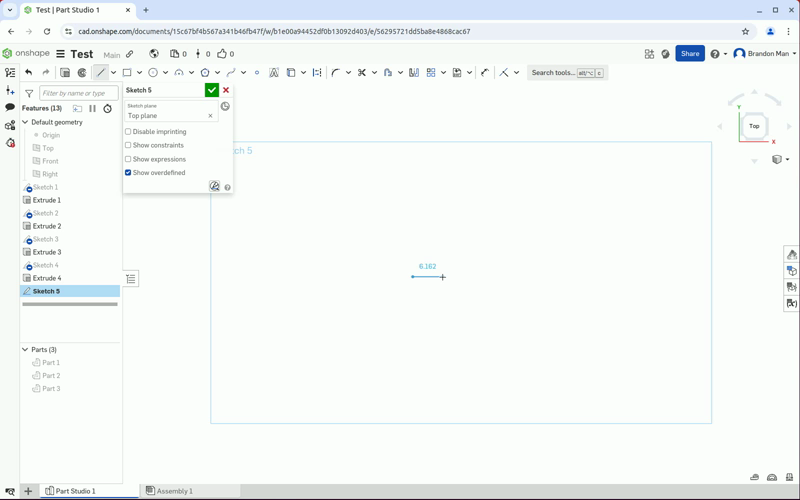
mouse_move(432, 276)
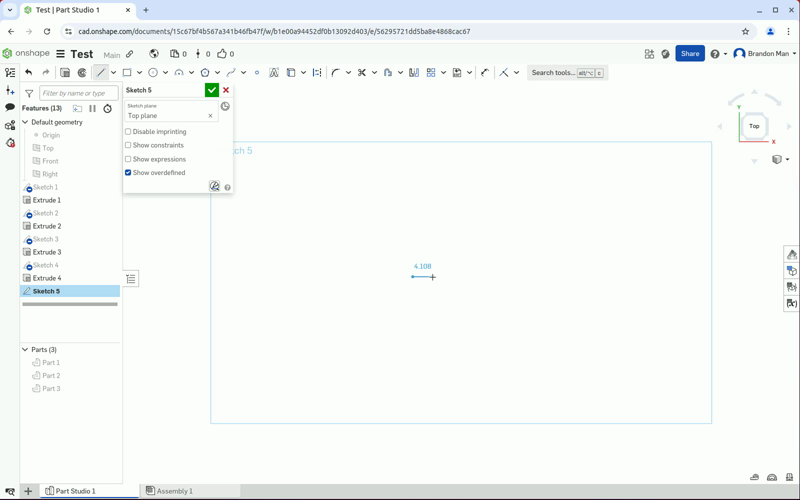
click(432, 276)
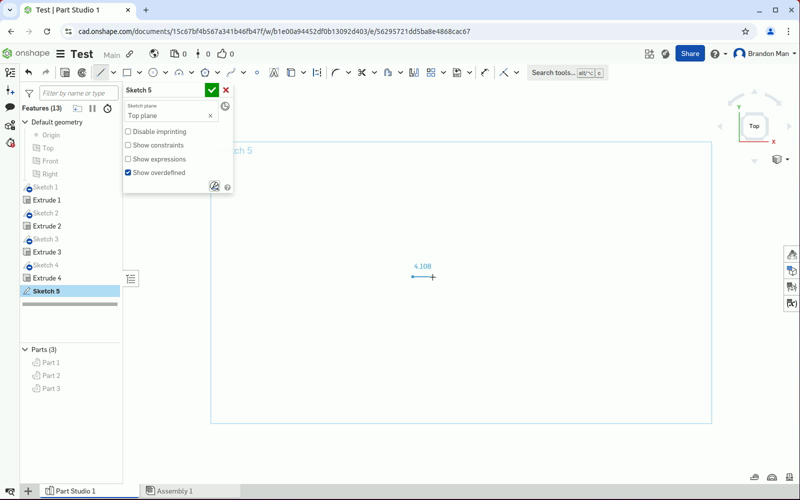
key_up(shift)
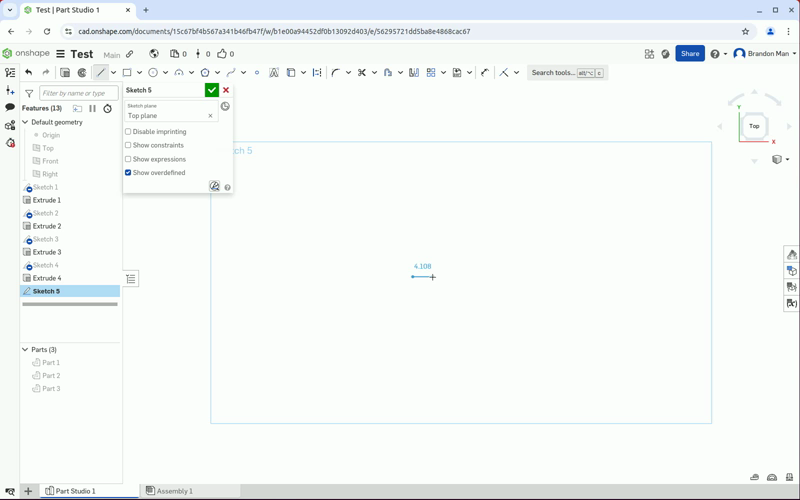
key(esc)
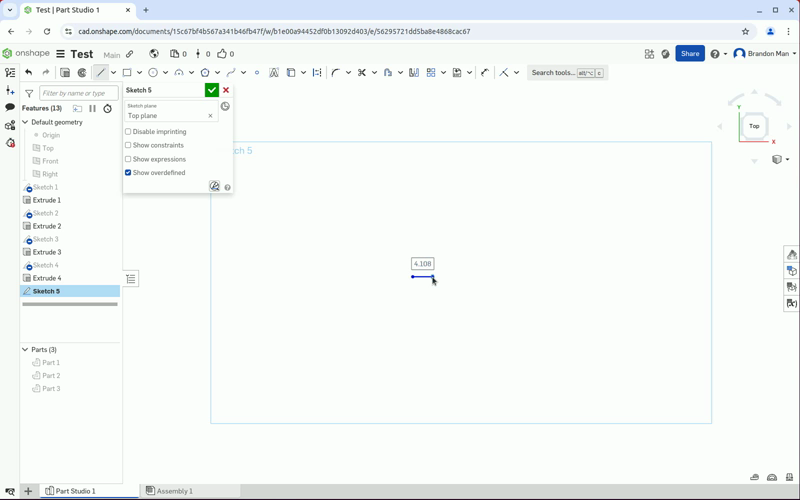
key(a)
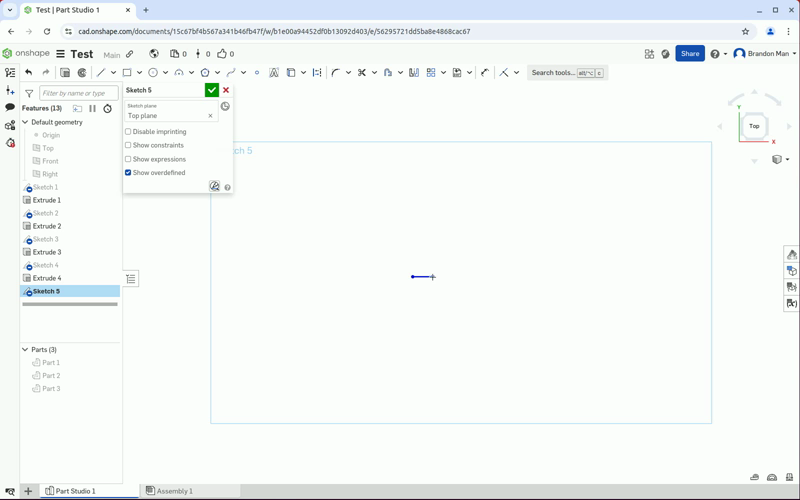
mouse_move(432, 276)
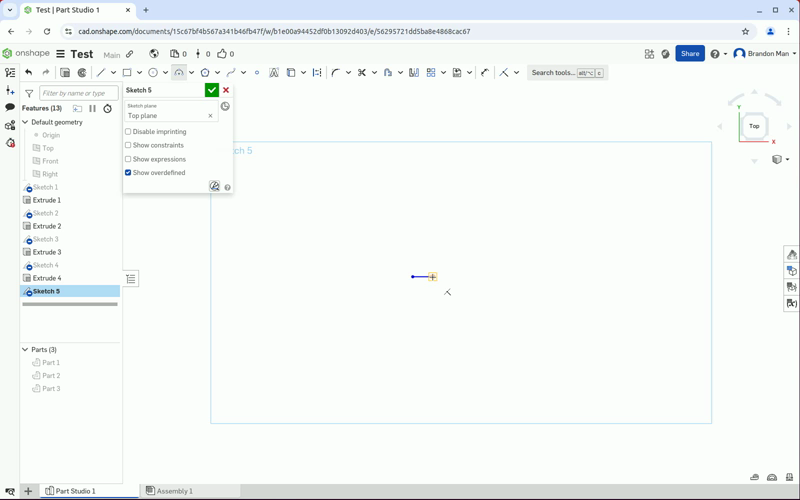
click(432, 276)
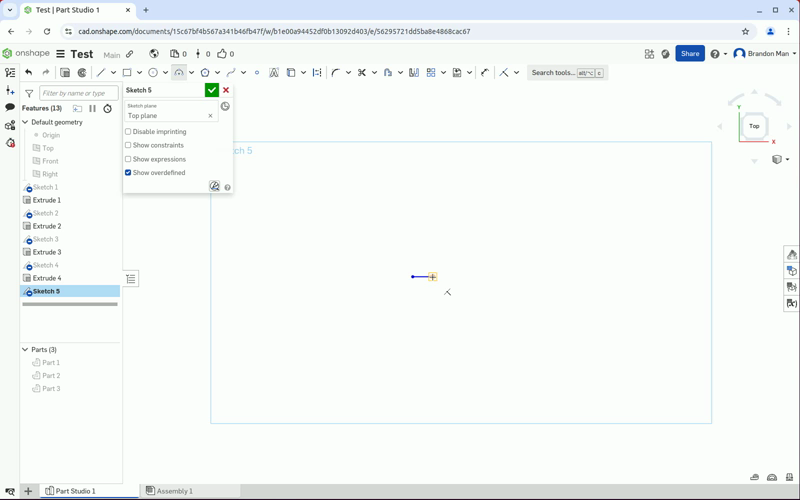
key_down(shift)
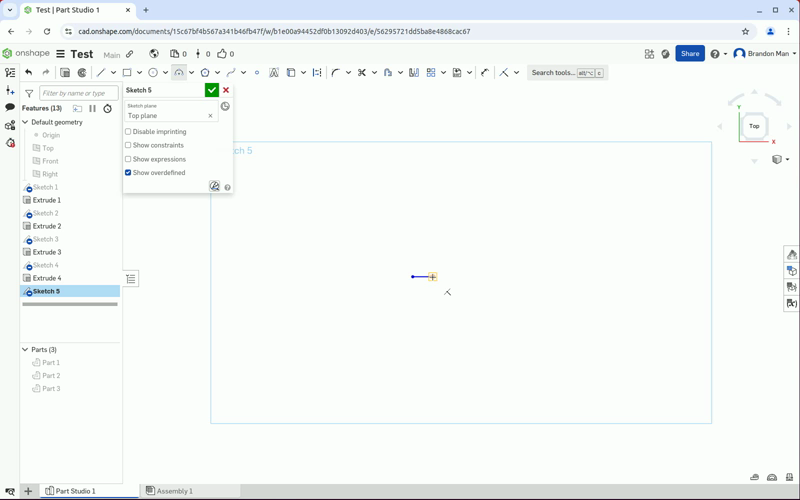
mouse_move(487, 276)
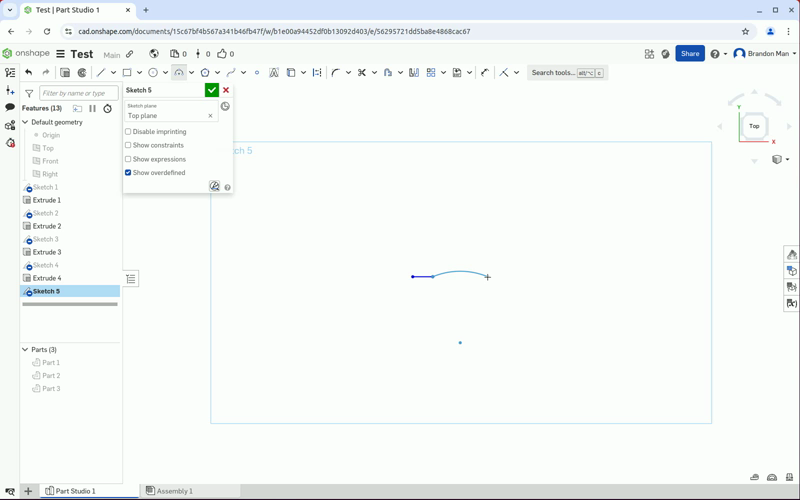
click(487, 276)
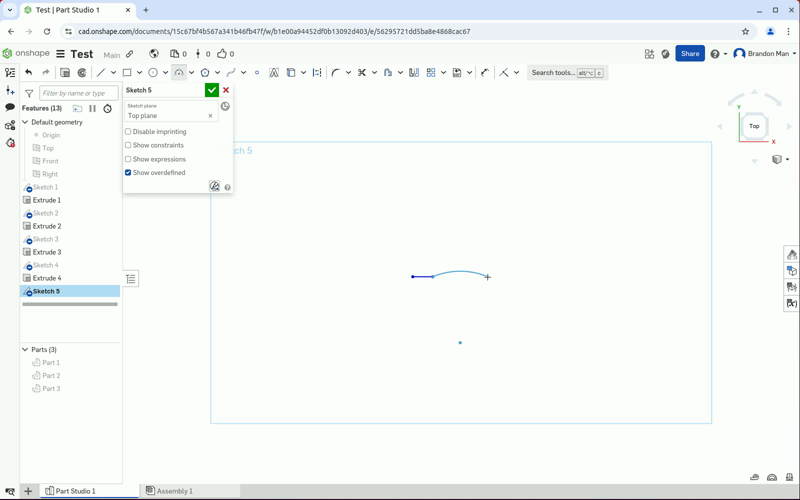
mouse_move(460, 254)
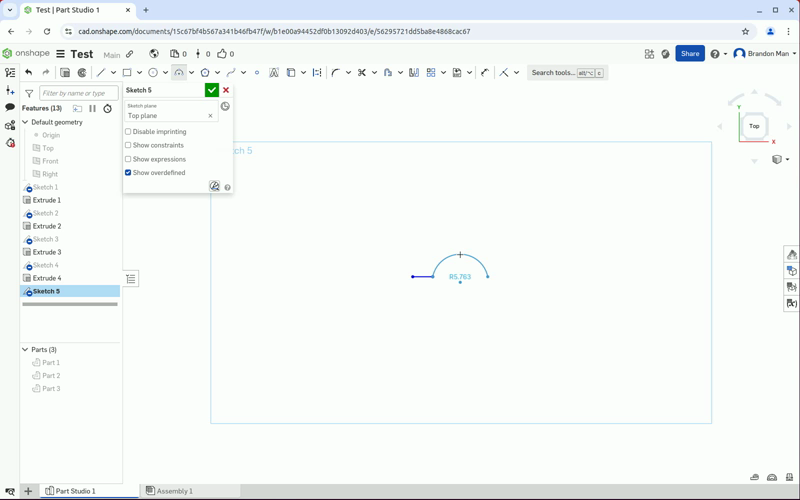
click(460, 254)
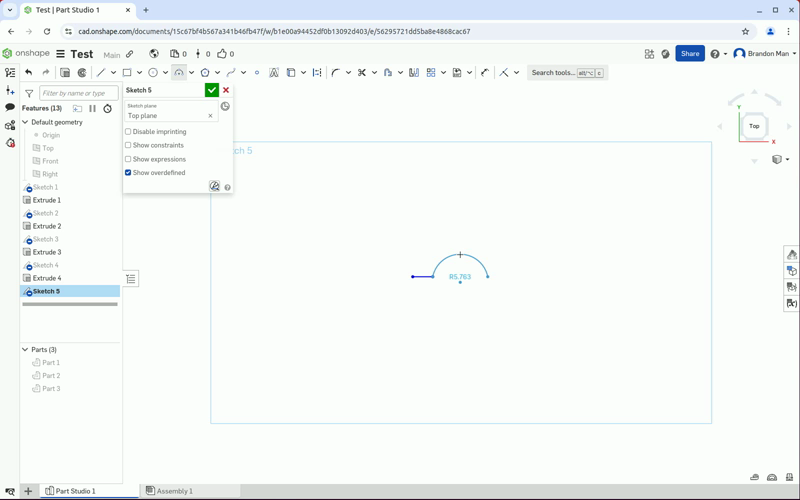
key_up(shift)
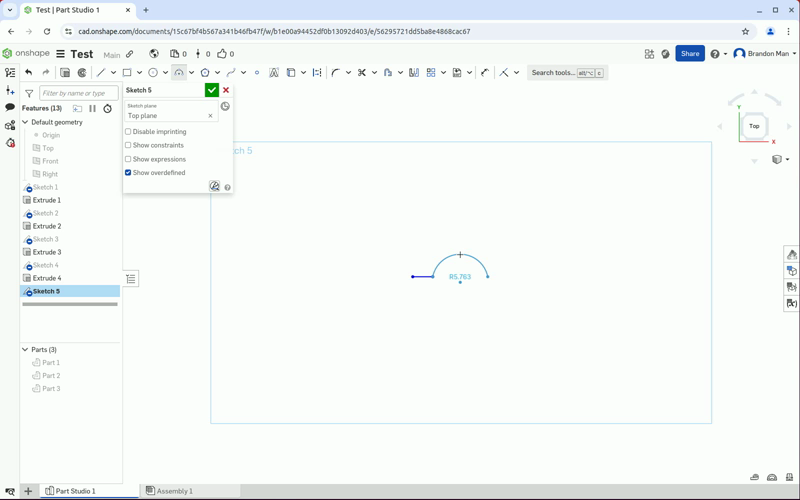
key(esc)
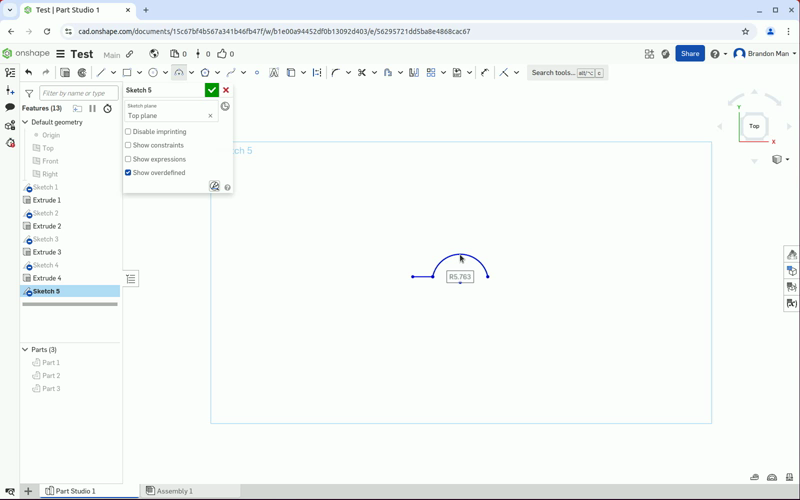
key(l)
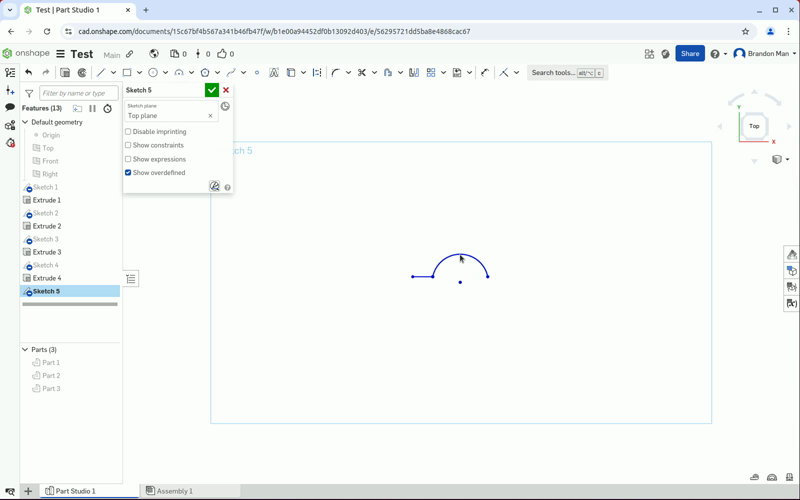
mouse_move(487, 276)
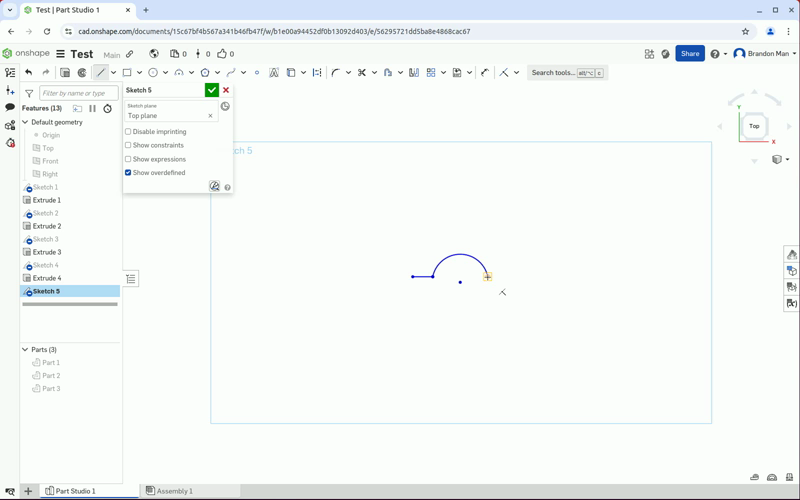
click(487, 276)
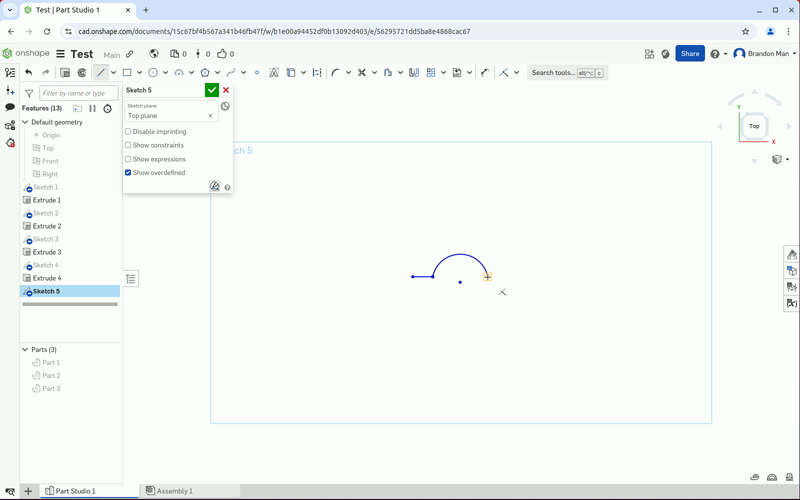
key_down(shift)
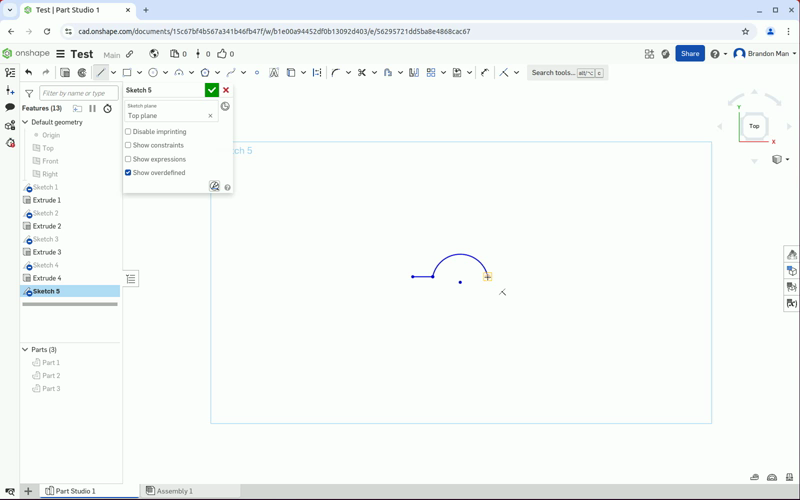
mouse_move(517, 276)
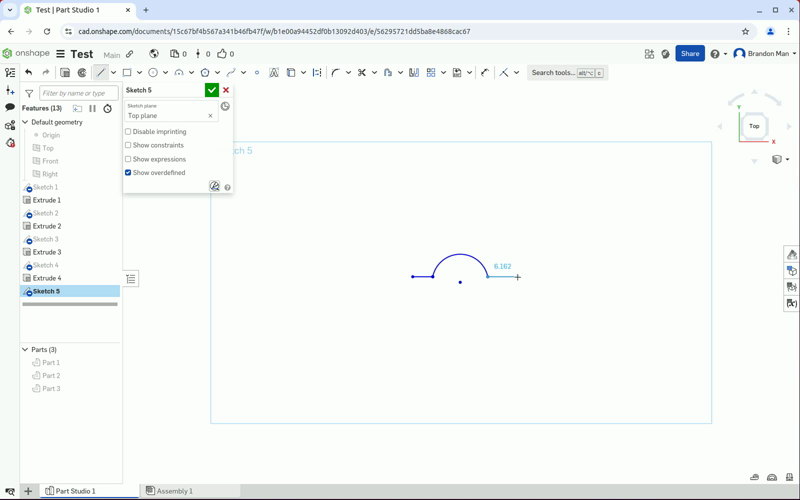
mouse_move(507, 276)
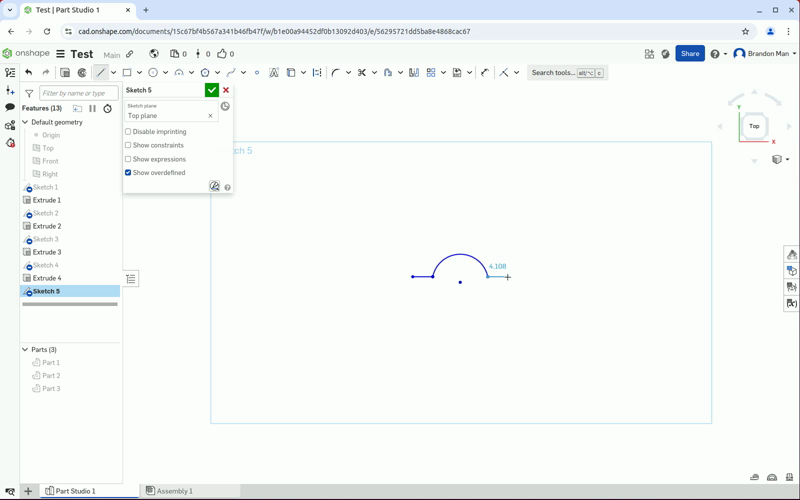
click(507, 276)
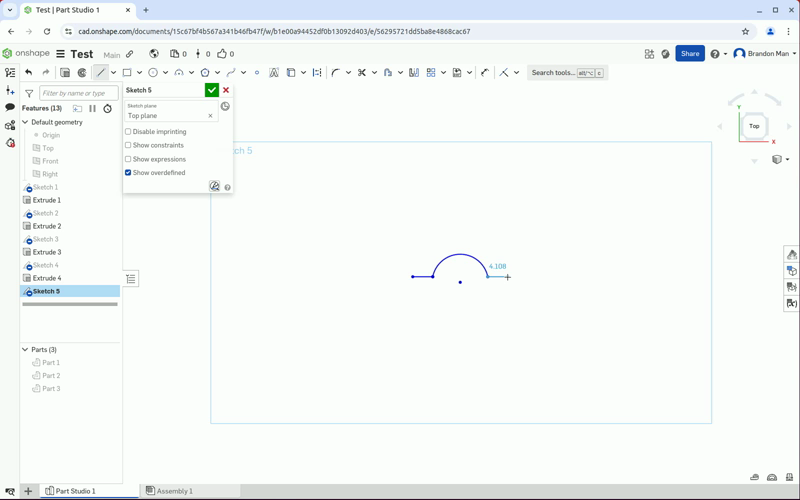
key_up(shift)
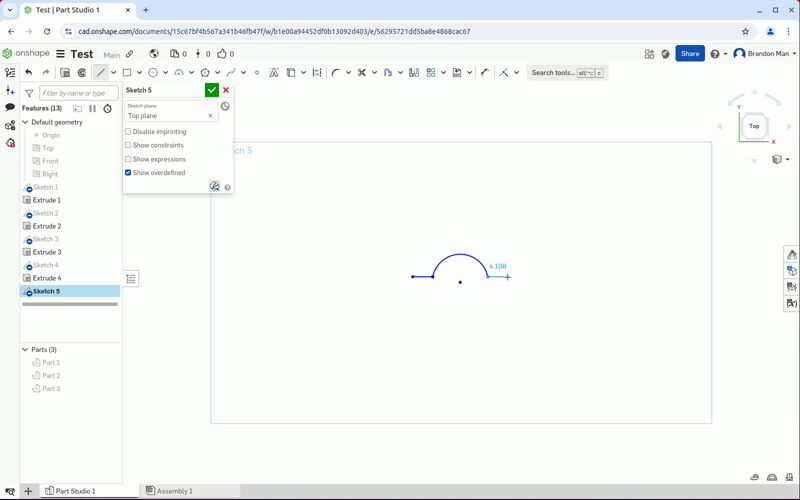
key(esc)
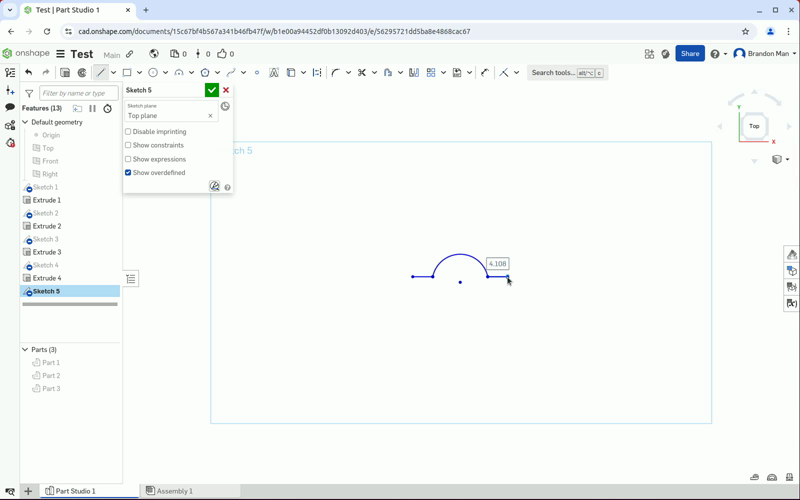
key(a)
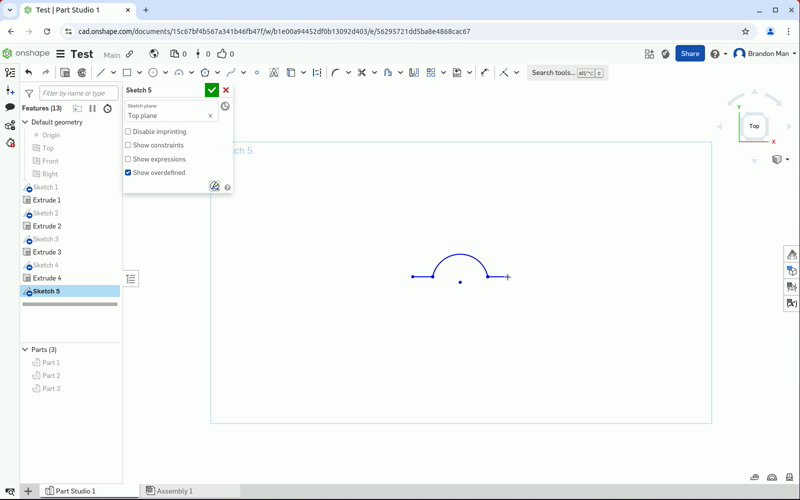
mouse_move(507, 276)
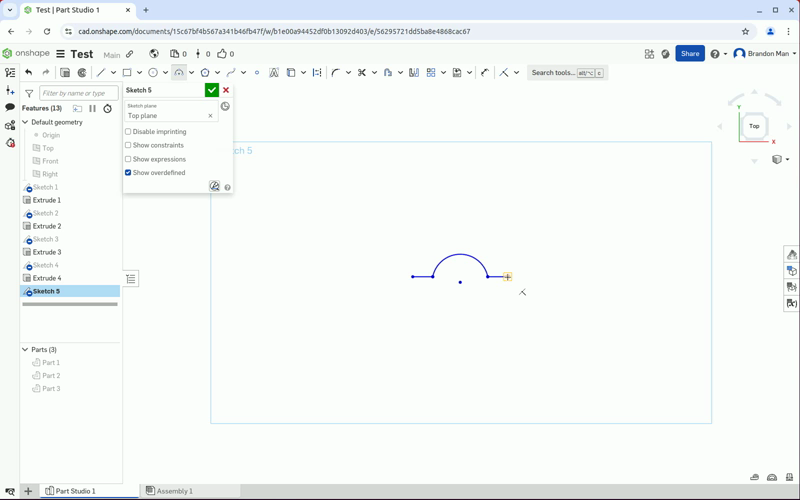
click(507, 276)
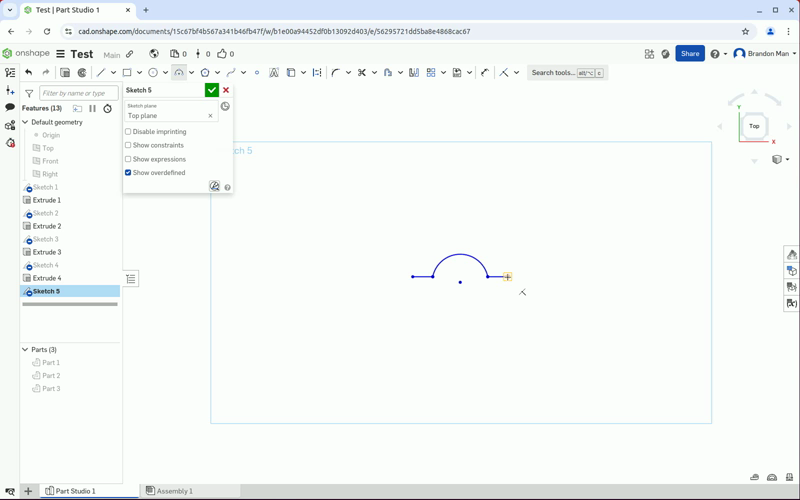
mouse_move(412, 276)
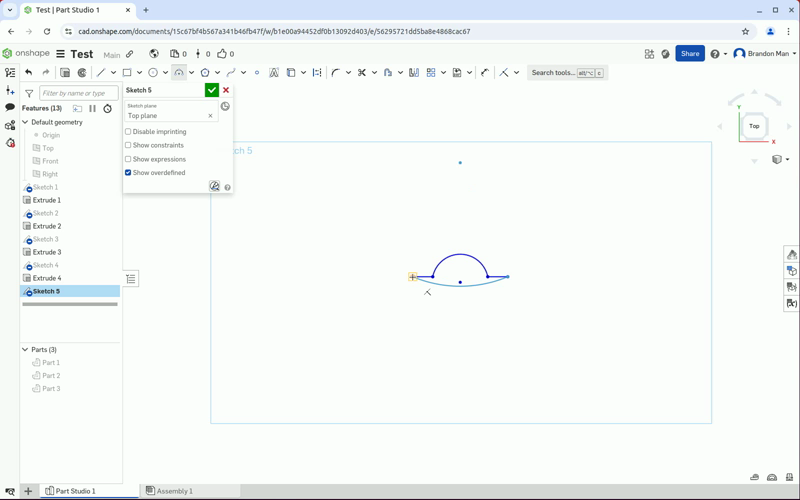
click(412, 276)
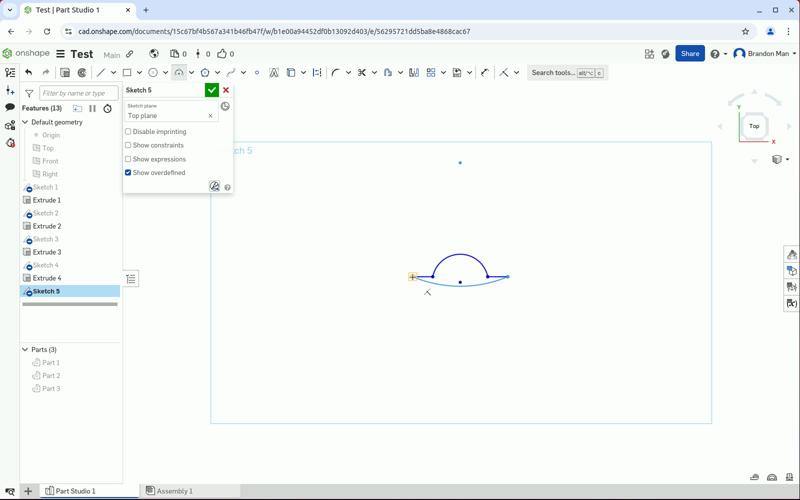
key_down(shift)
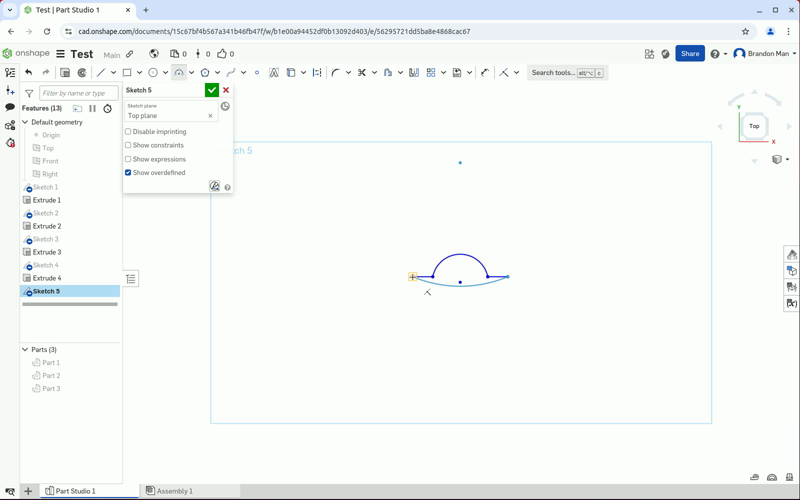
mouse_move(460, 234)
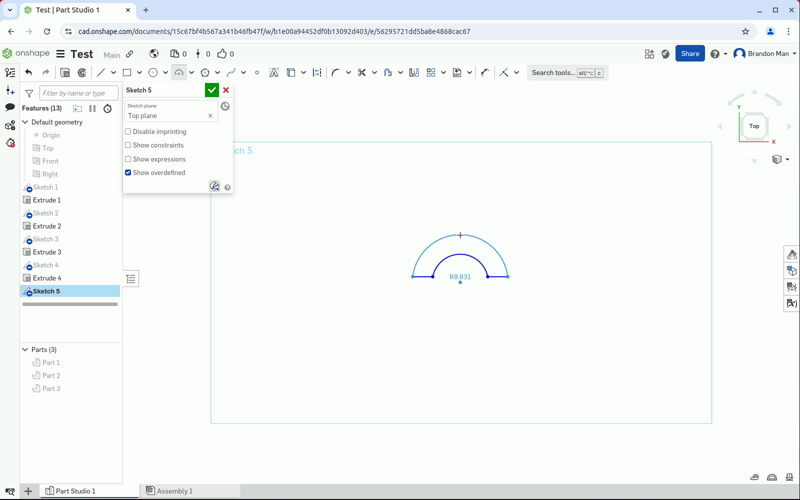
click(460, 234)
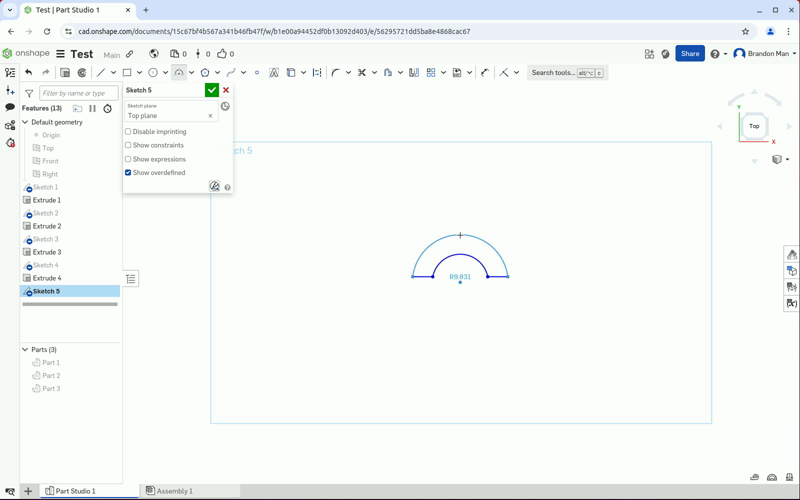
key_up(shift)
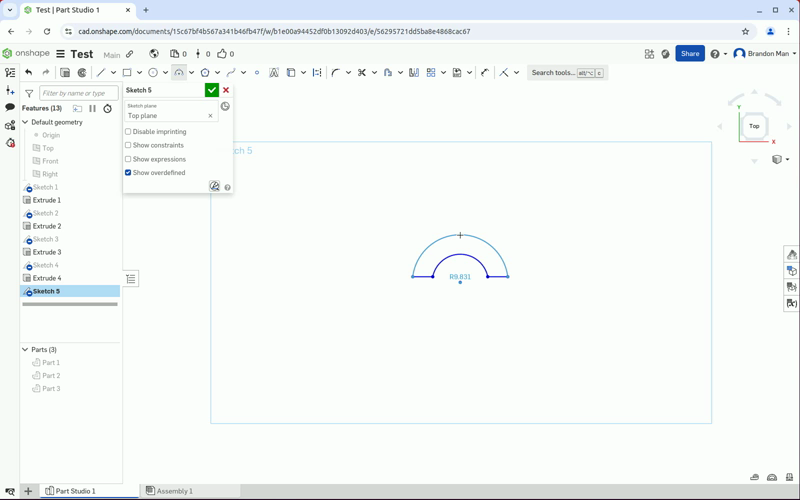
key(esc)
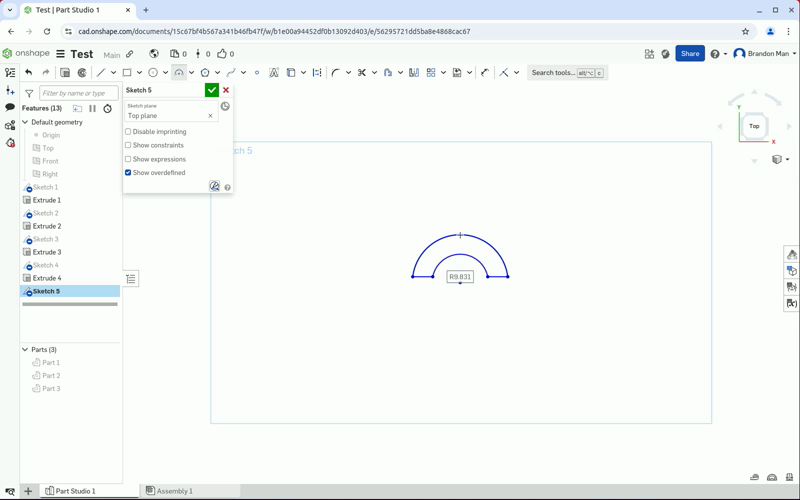
mouse_move(480, 246)
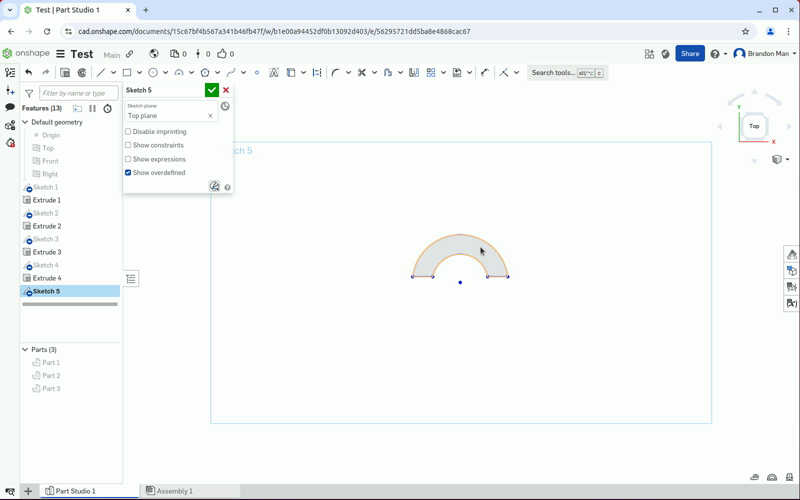
click(480, 246)
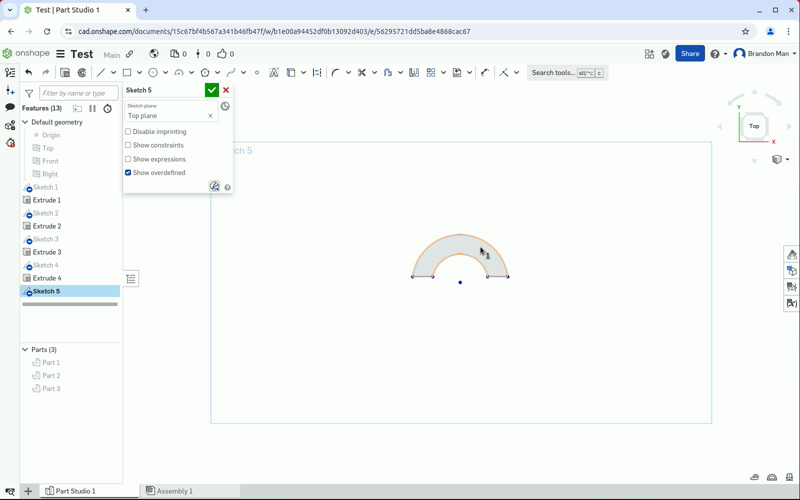
mouse_move(73, 352)
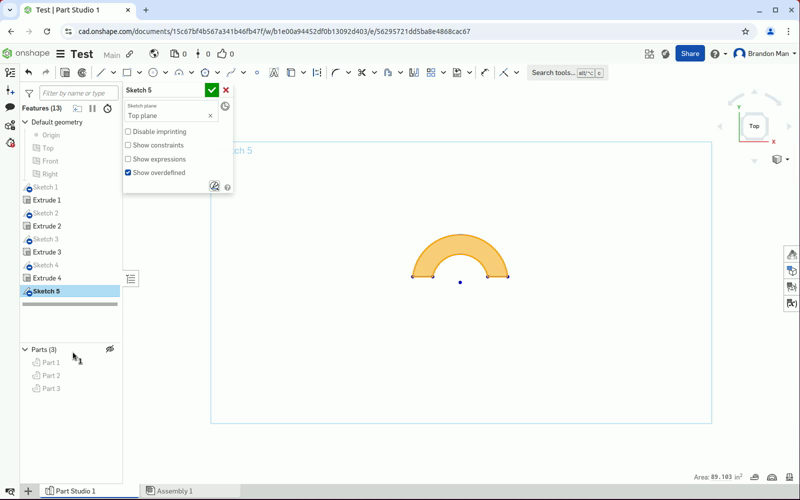
key(shift+y)
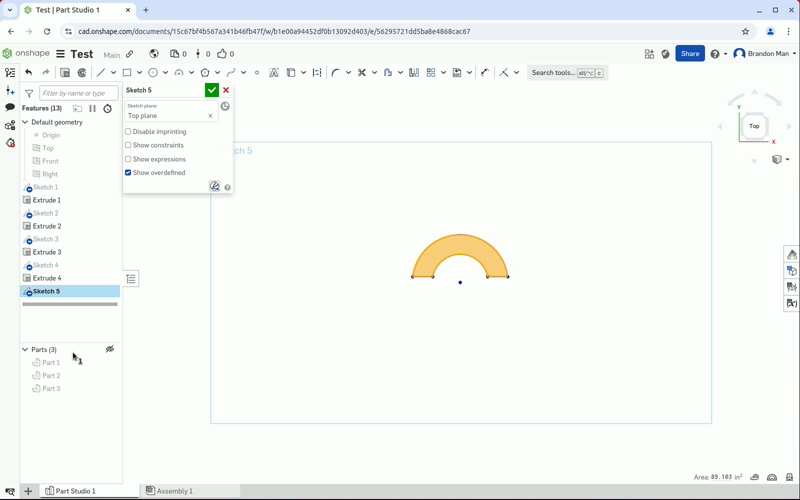
key(shift+e)
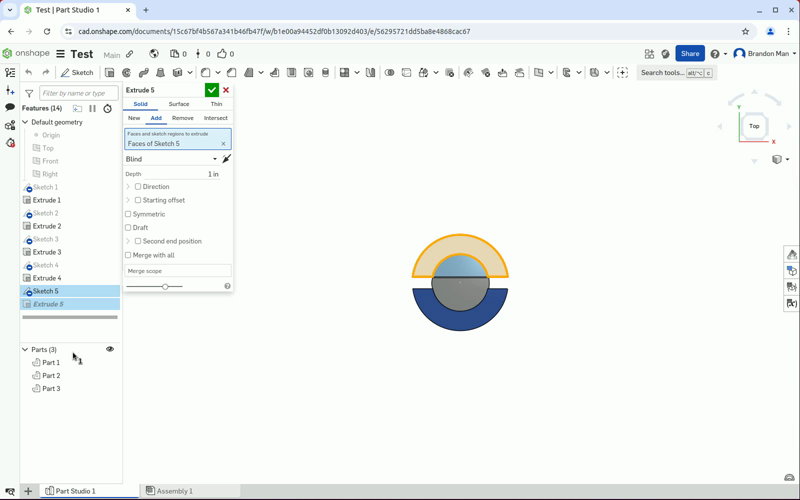
mouse_move(143, 106)
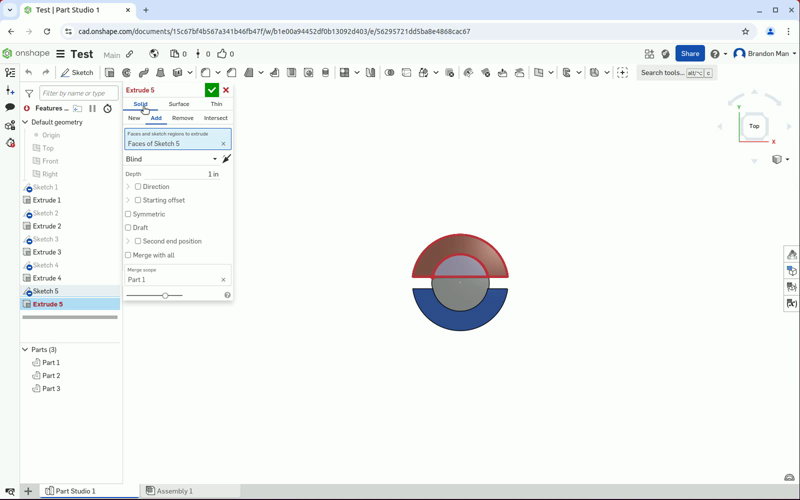
click(143, 106)
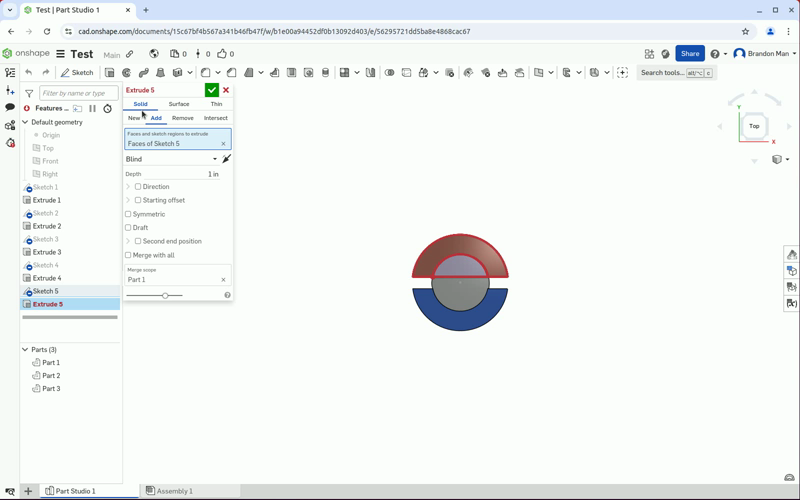
mouse_move(137, 120)
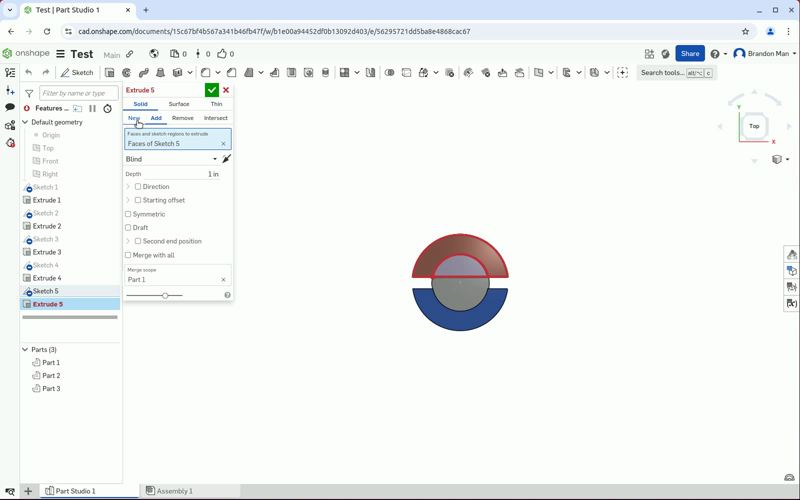
click(137, 120)
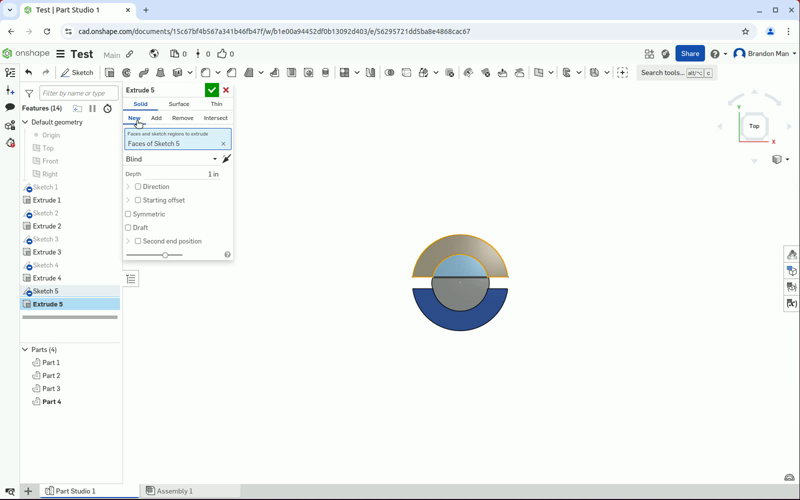
key(tab, 4)
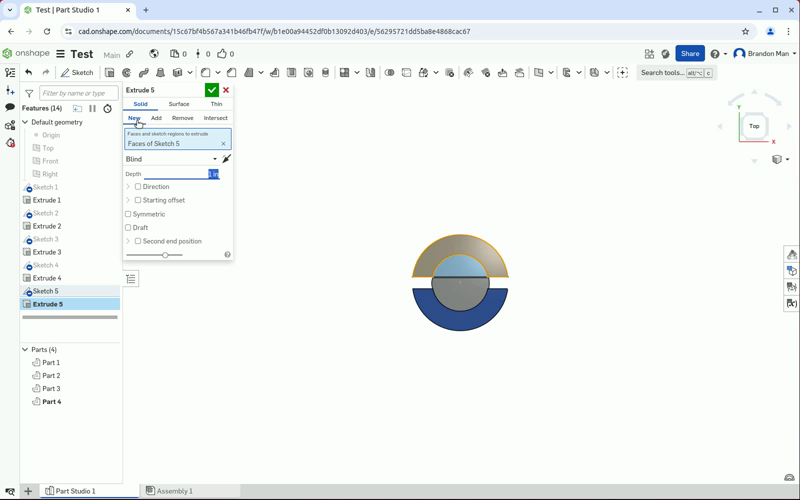
text(5.777)
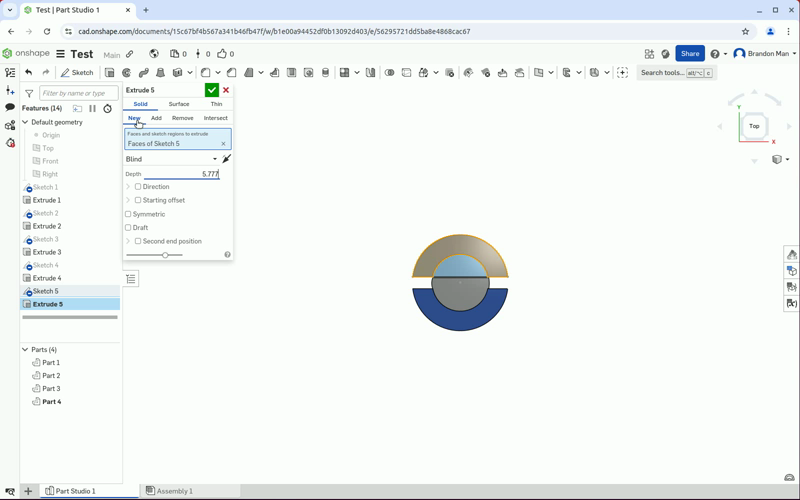
key(enter)
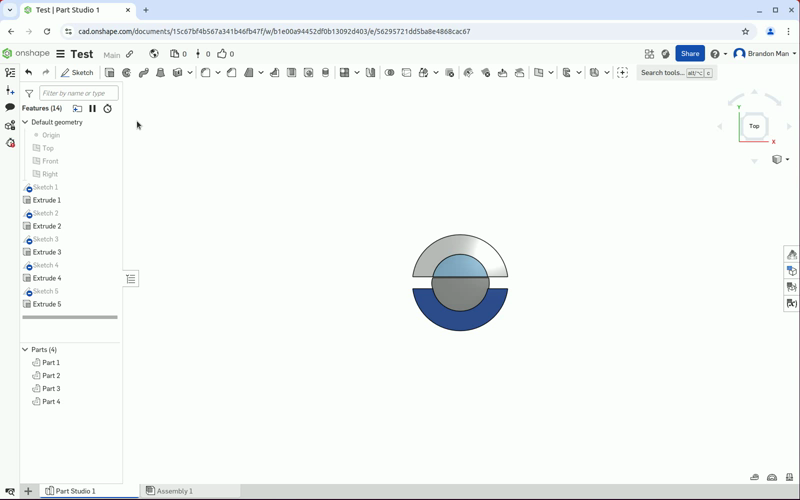
key(shift+h)
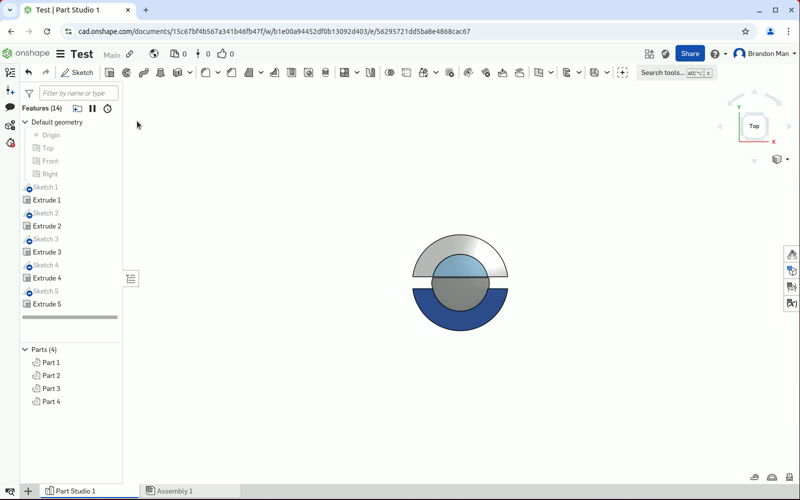
key(shift+h)
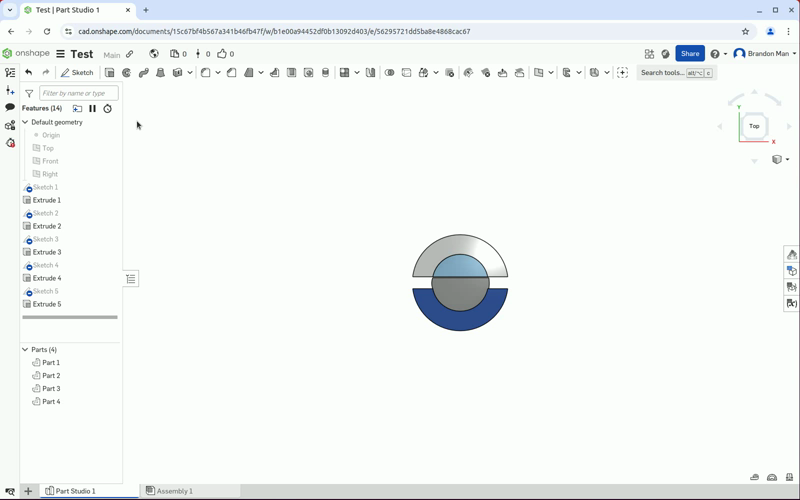
mouse_move(73, 189)
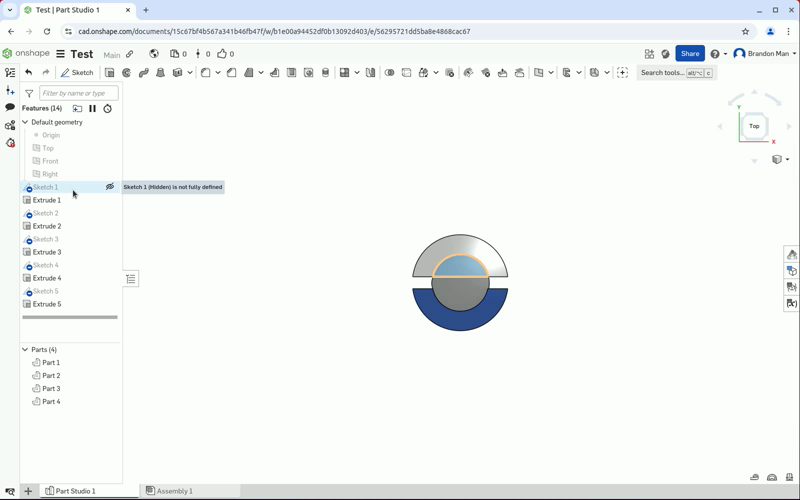
click(73, 189)
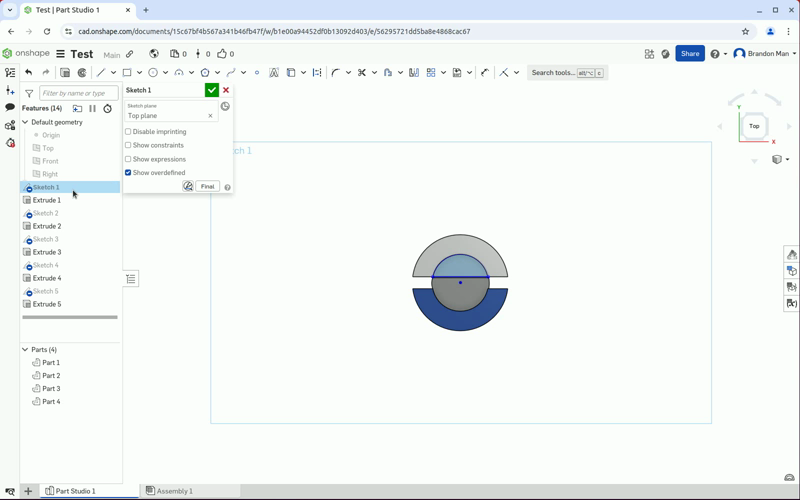
mouse_move(229, 92)
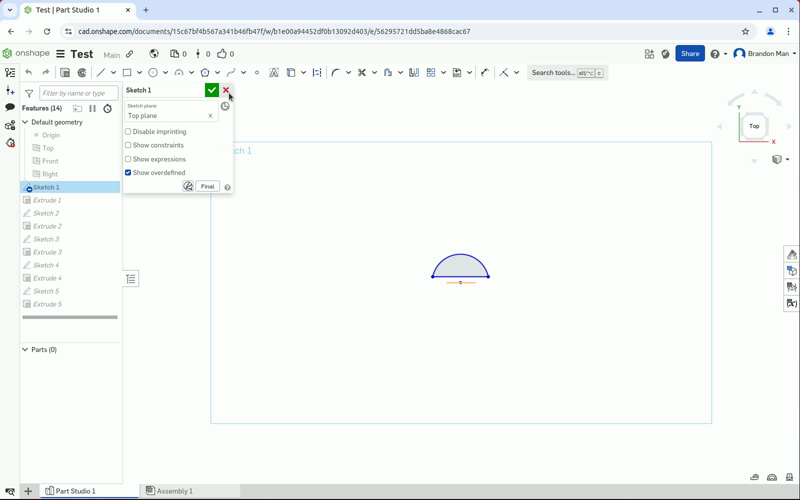
click(229, 92)
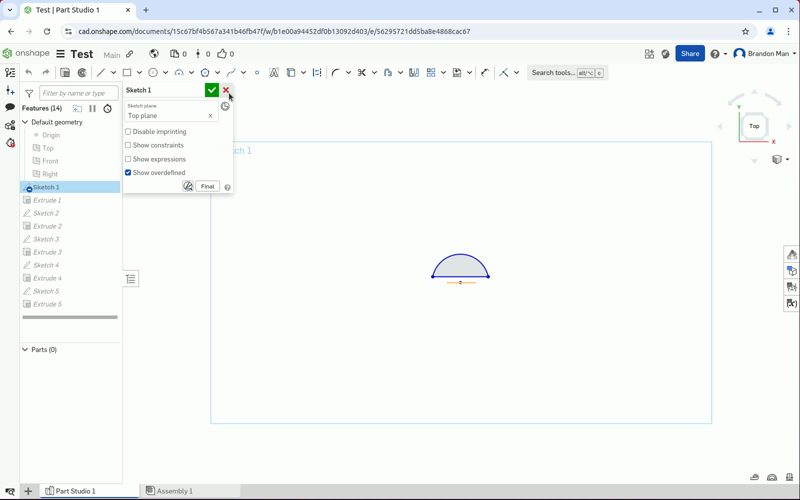
key(shift+s)
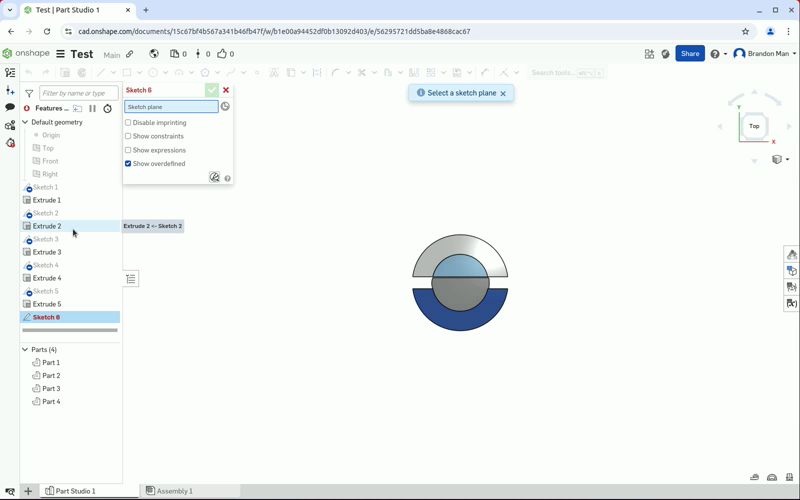
scroll(3)
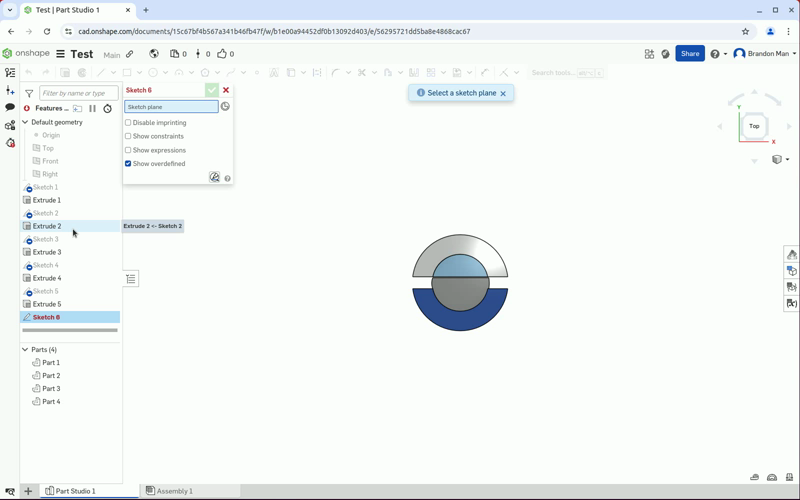
mouse_move(73, 150)
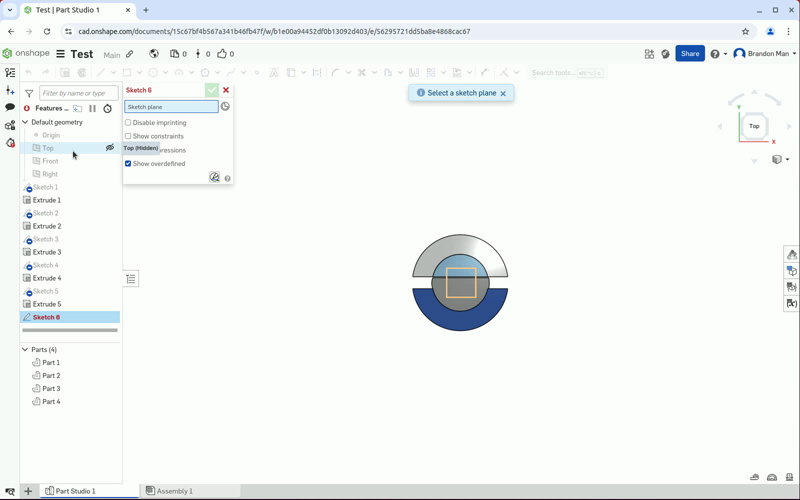
click(73, 150)
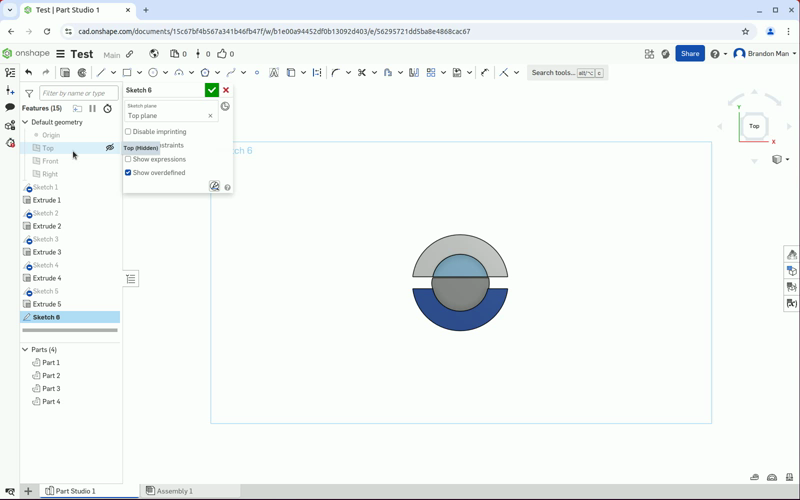
mouse_move(73, 352)
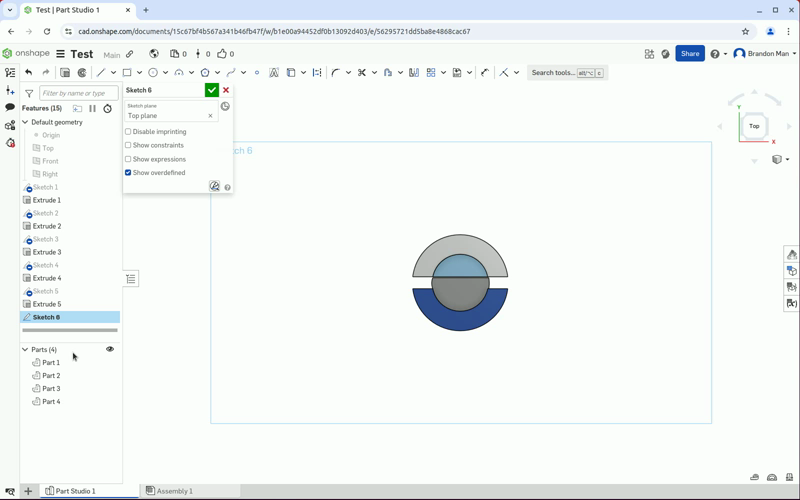
key(y)
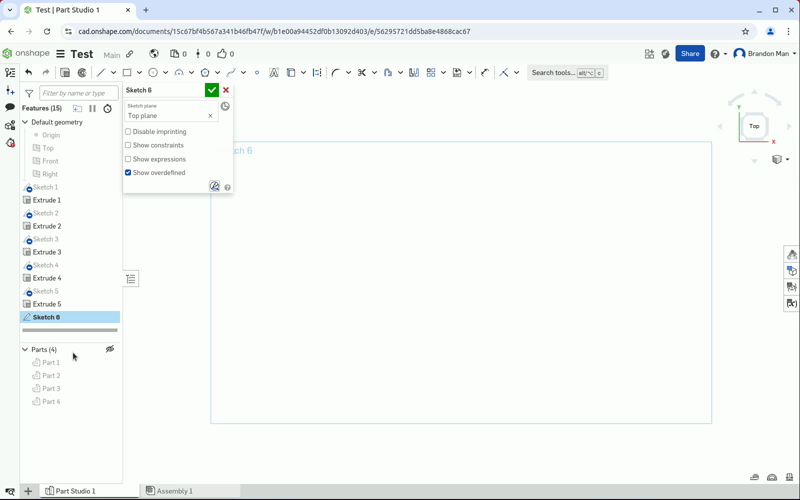
key(l)
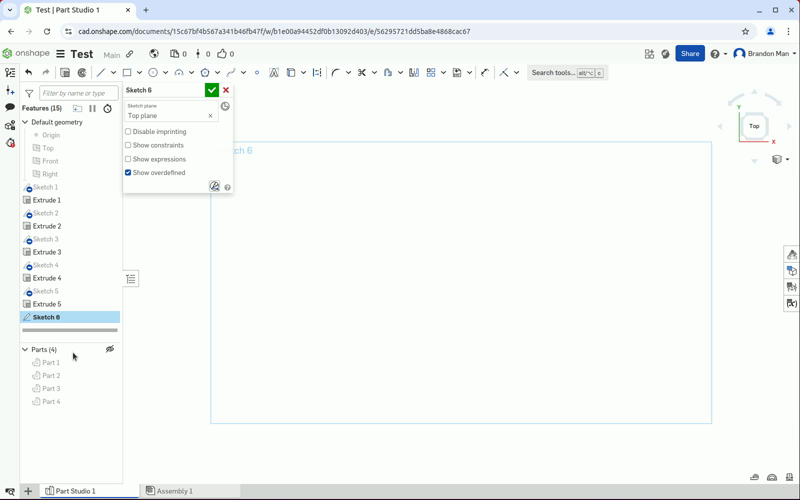
key_down(shift)
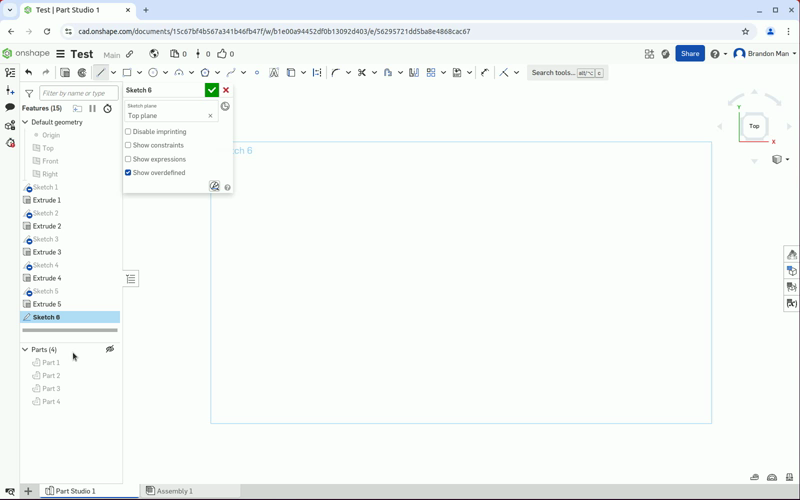
mouse_move(432, 276)
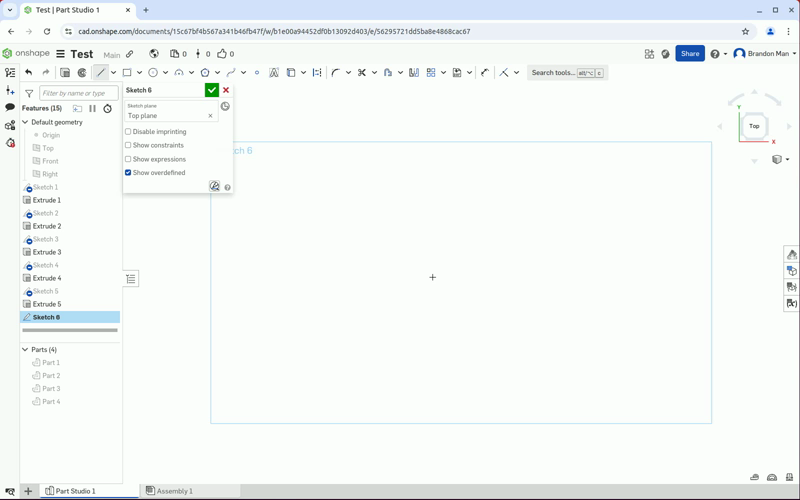
click(432, 276)
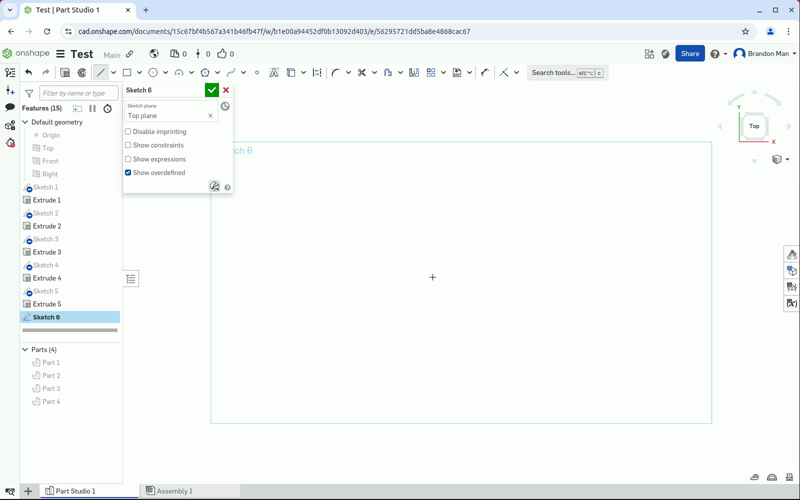
key_up(shift)
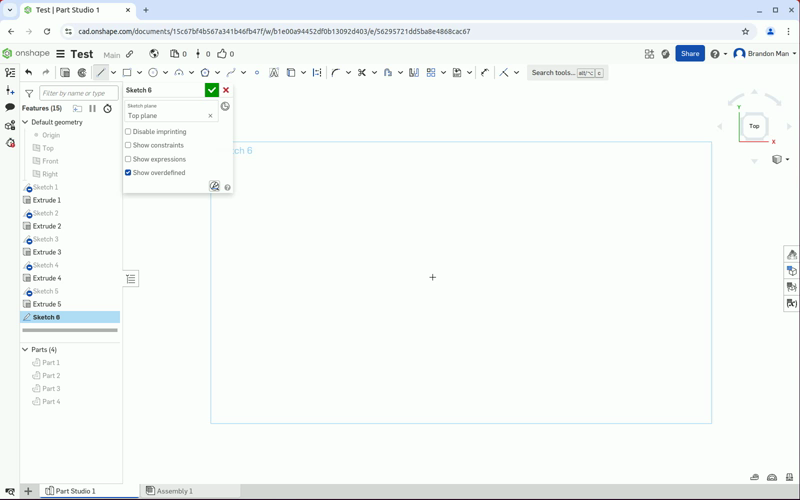
key_down(shift)
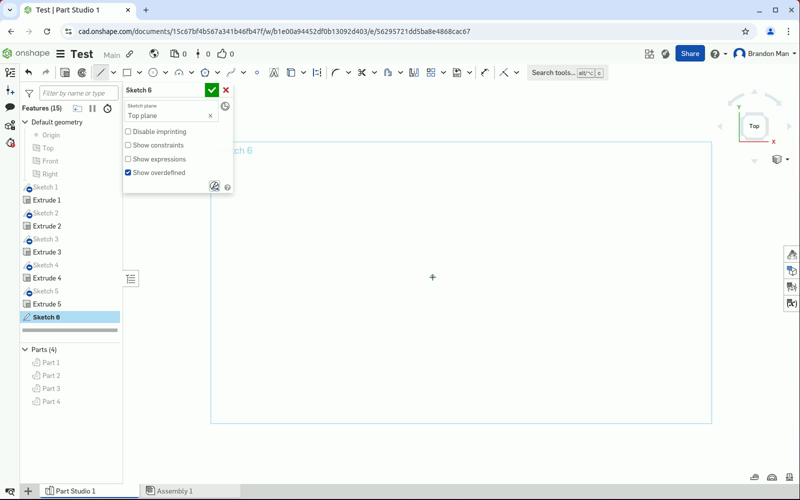
mouse_move(462, 276)
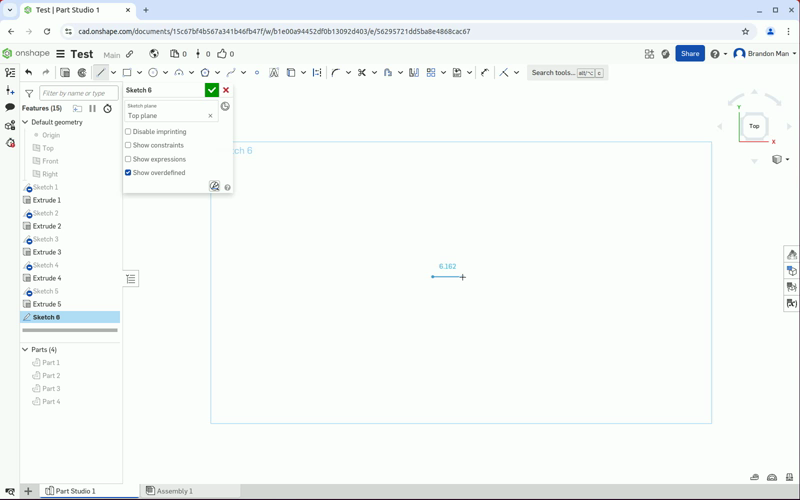
mouse_move(488, 276)
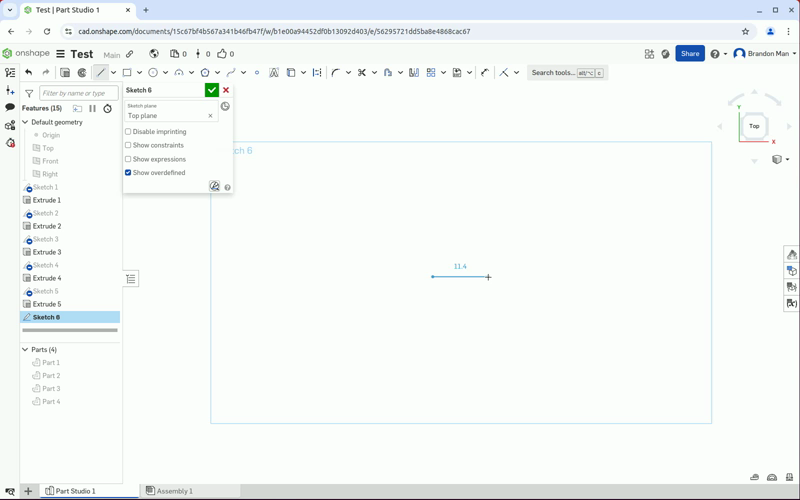
click(488, 276)
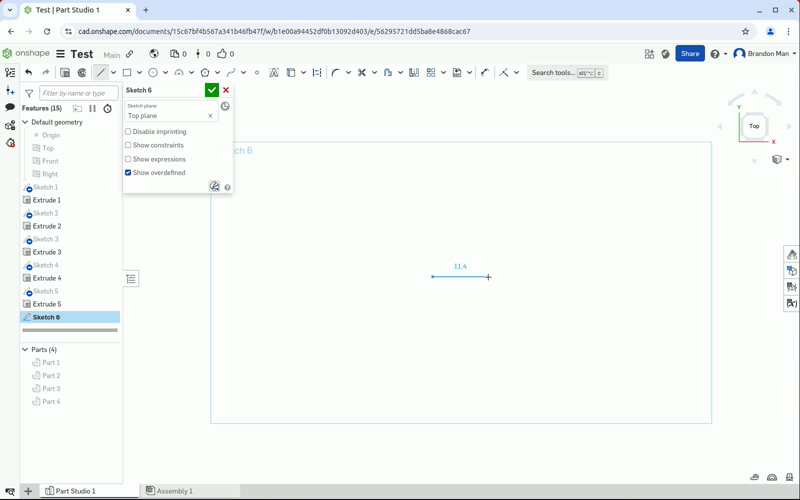
key_up(shift)
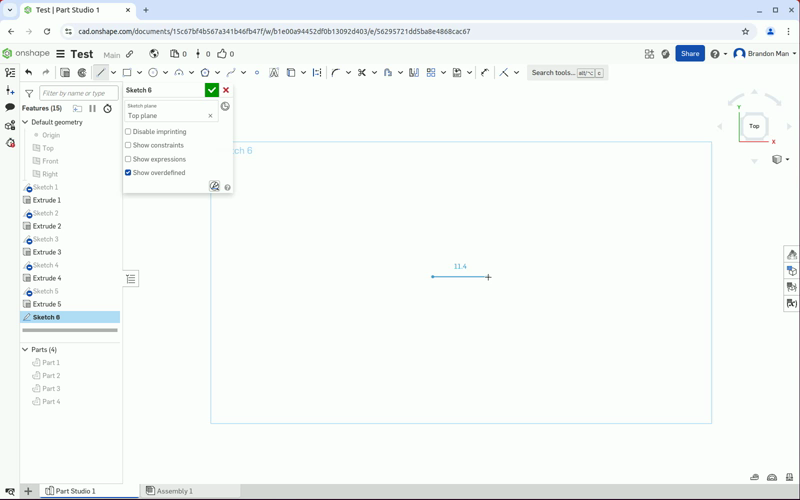
key(esc)
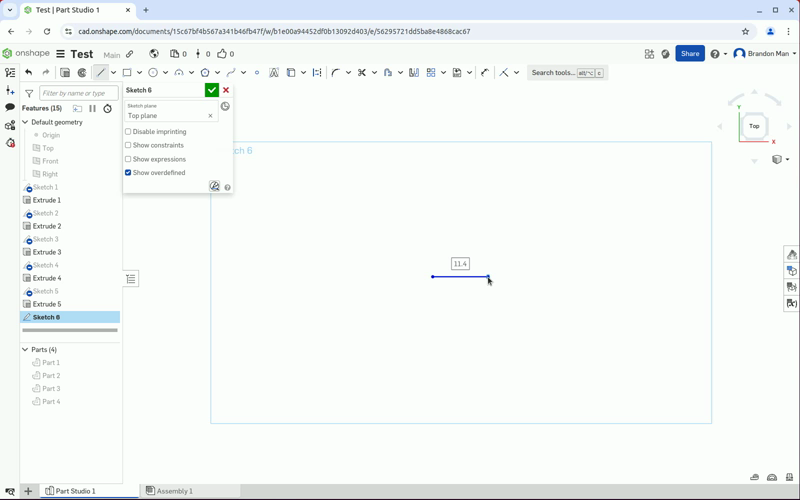
key(a)
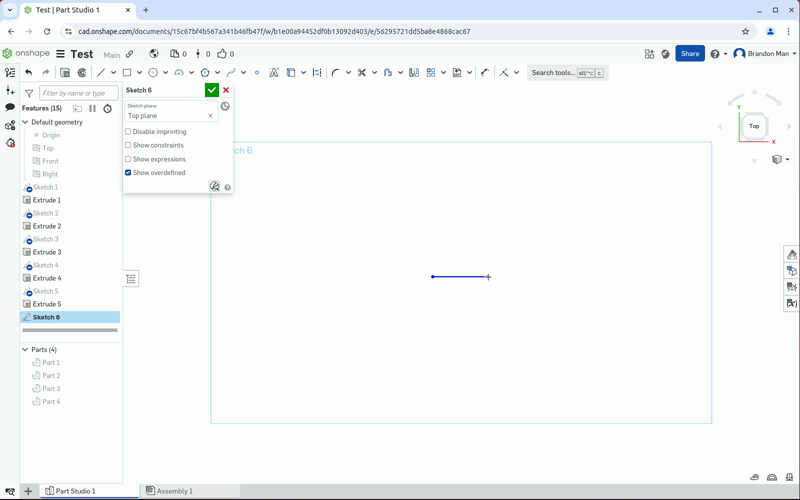
mouse_move(488, 276)
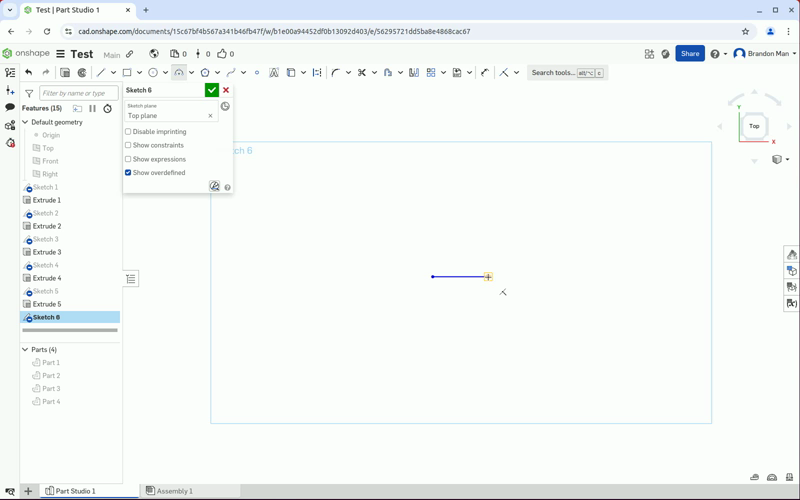
click(488, 276)
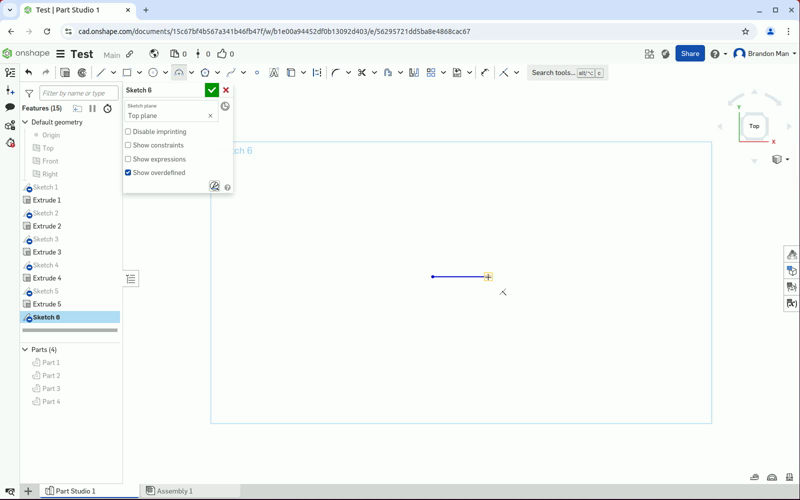
mouse_move(432, 276)
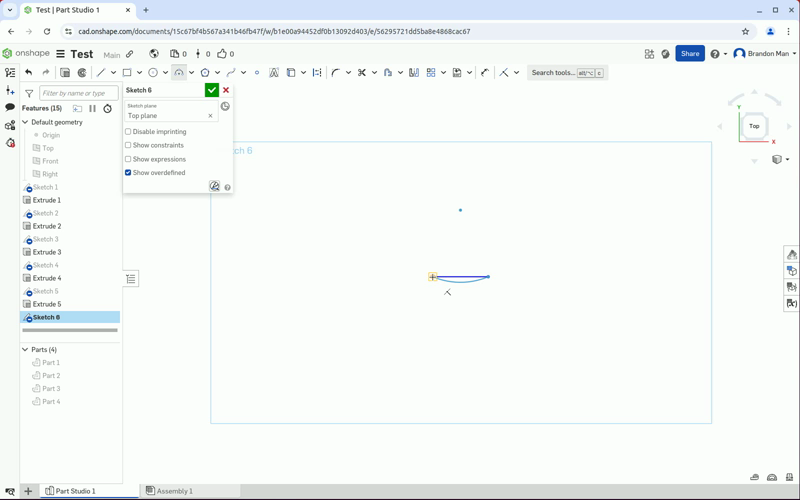
click(432, 276)
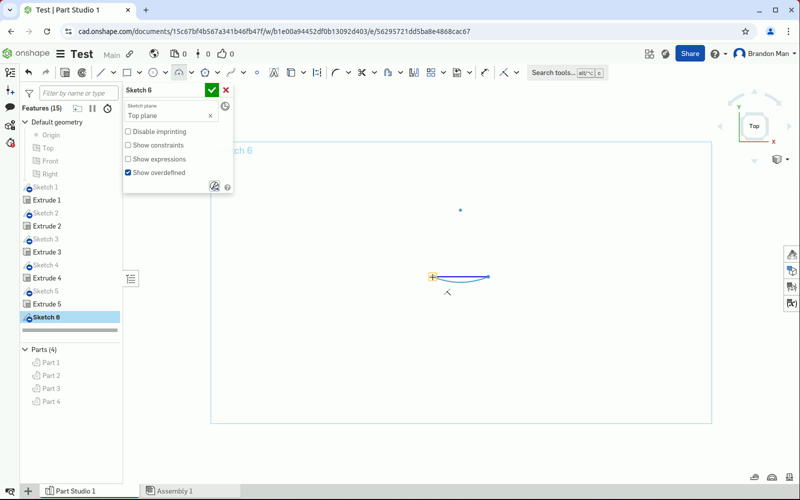
key_down(shift)
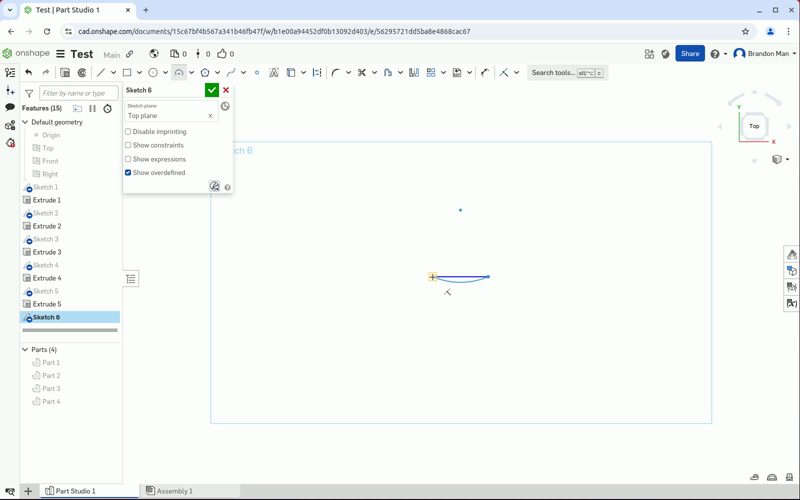
mouse_move(460, 254)
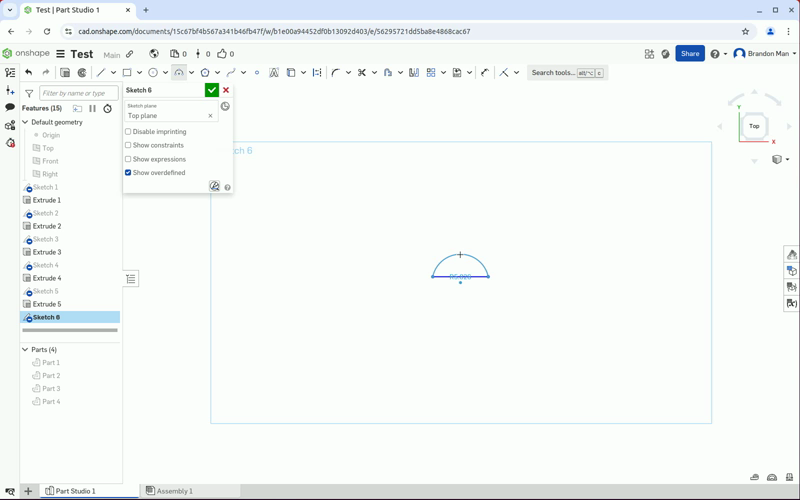
click(460, 254)
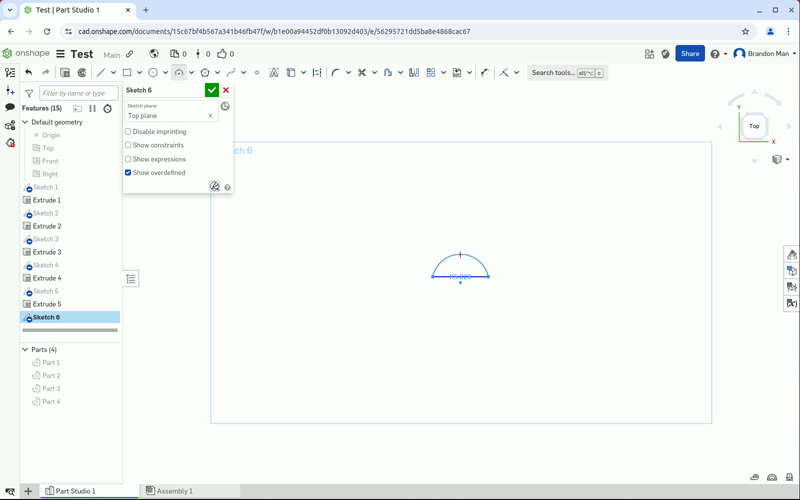
key_up(shift)
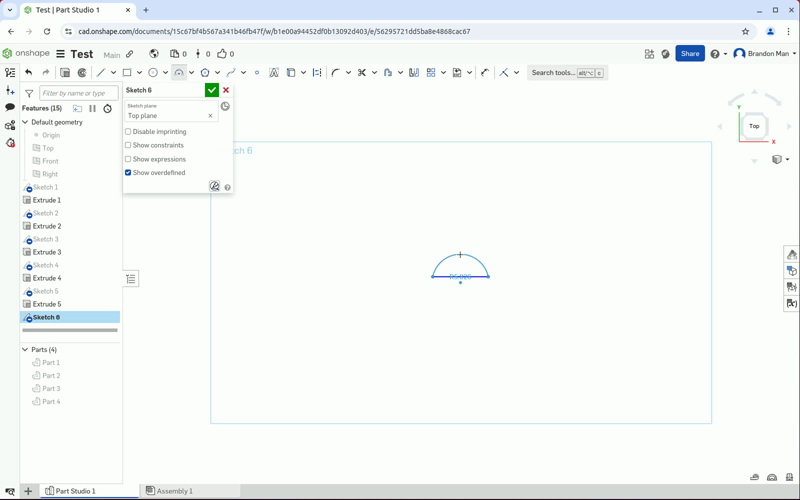
key(esc)
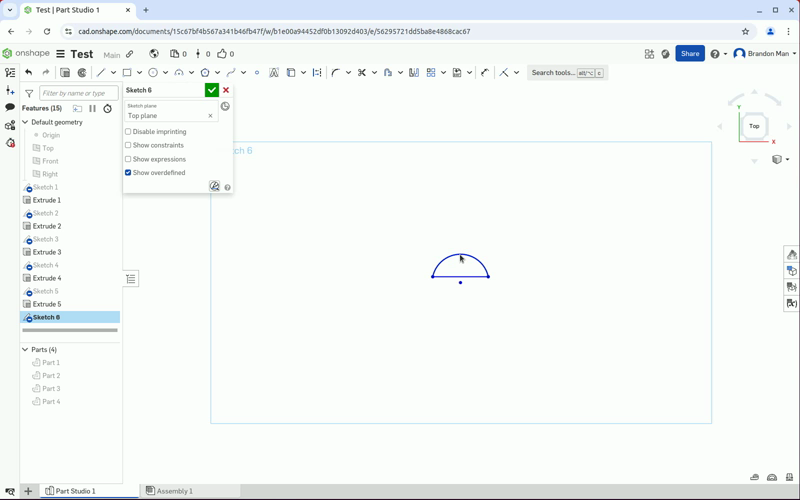
mouse_move(456, 271)
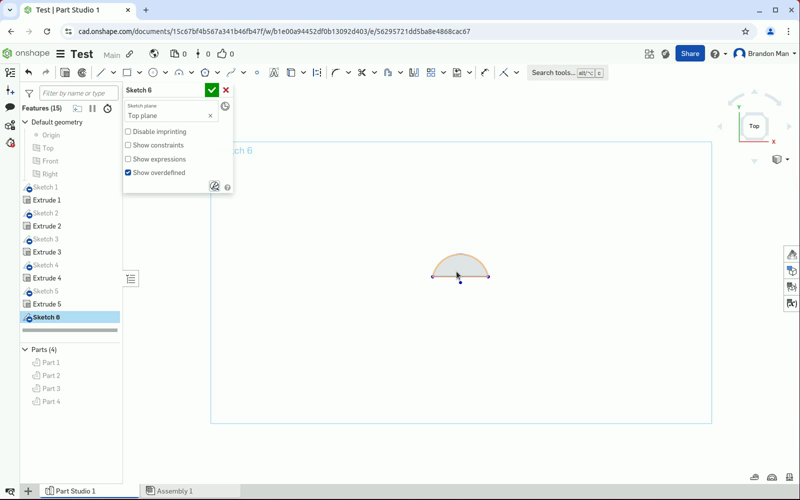
scroll(6)
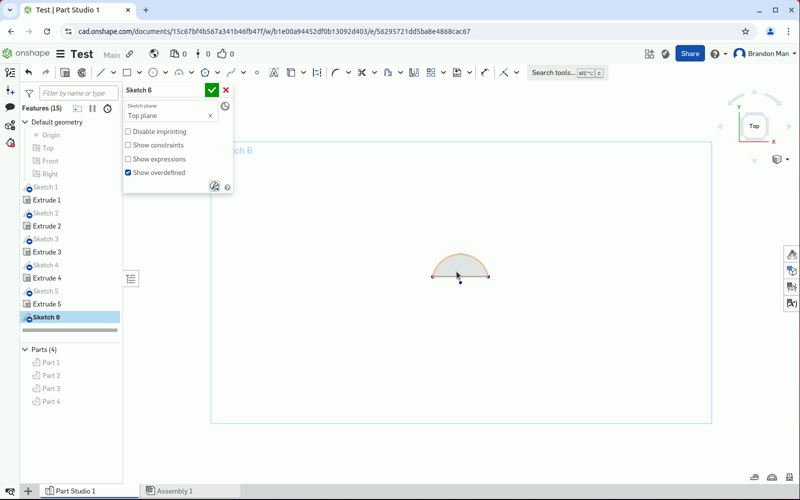
scroll(6)
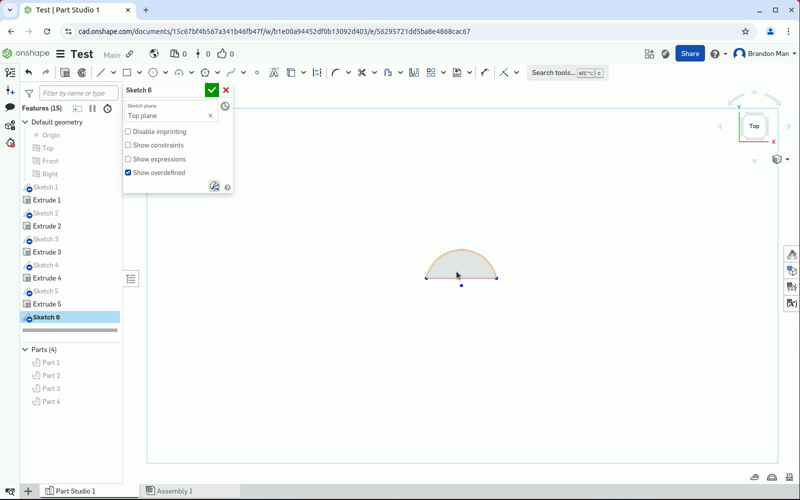
scroll(6)
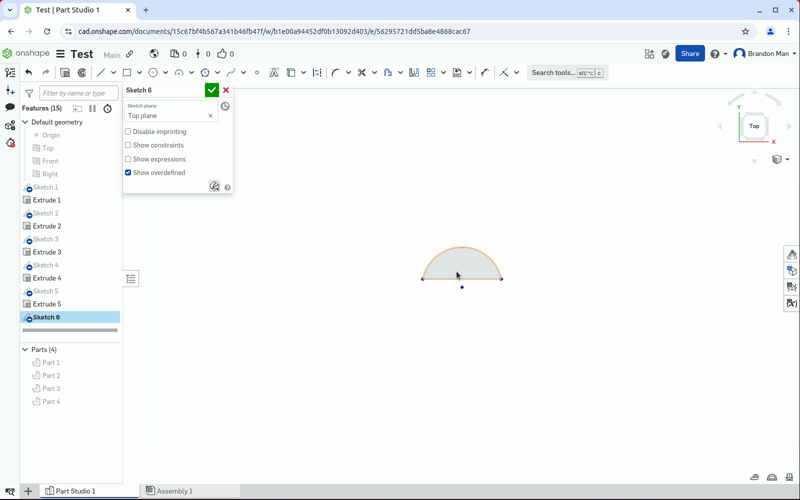
scroll(6)
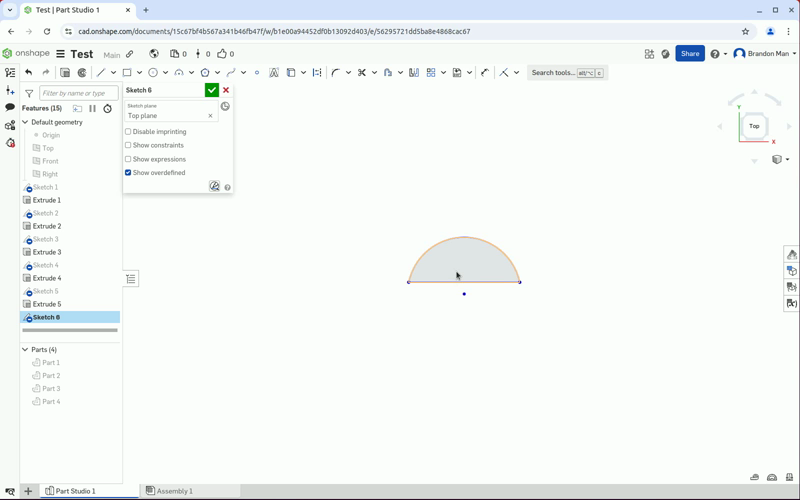
scroll(6)
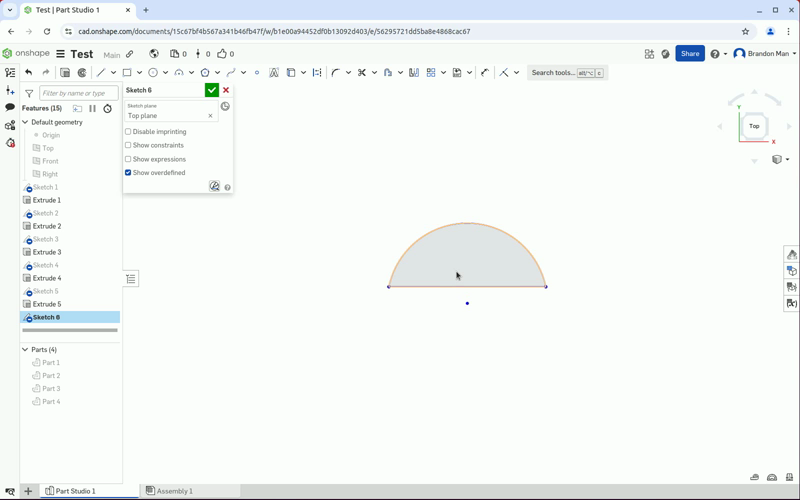
scroll(6)
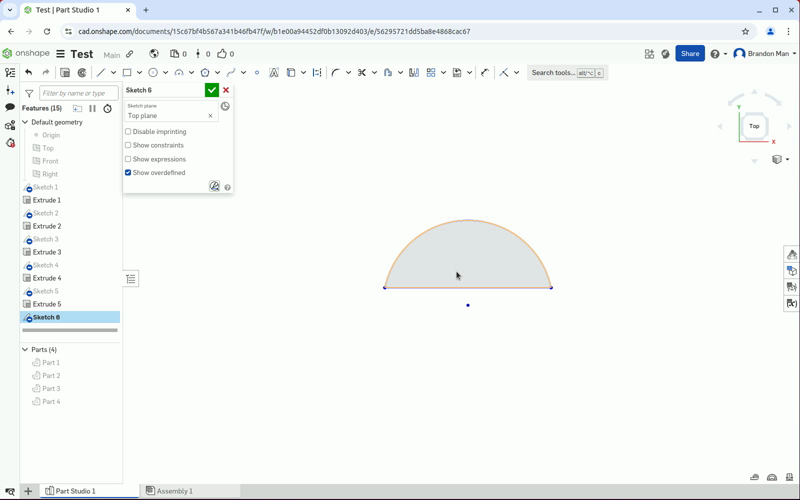
scroll(6)
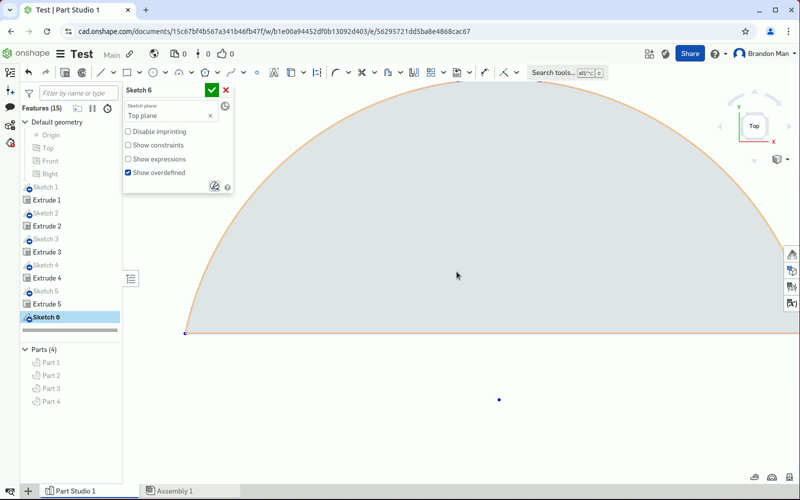
click(456, 271)
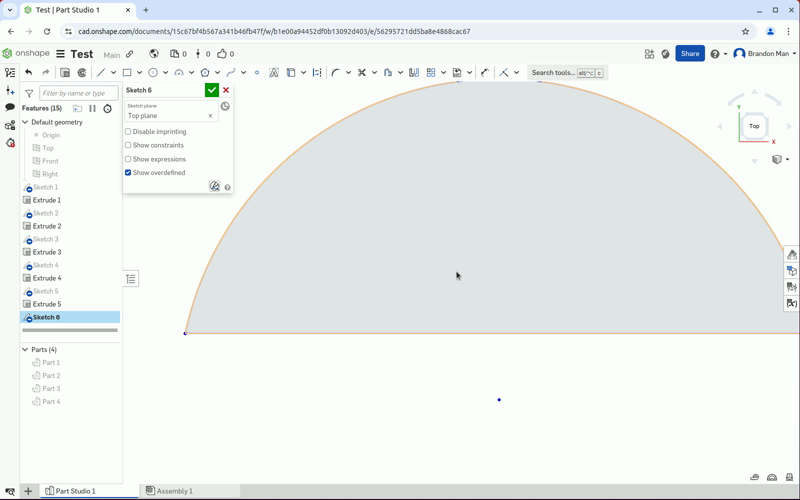
scroll(-6)
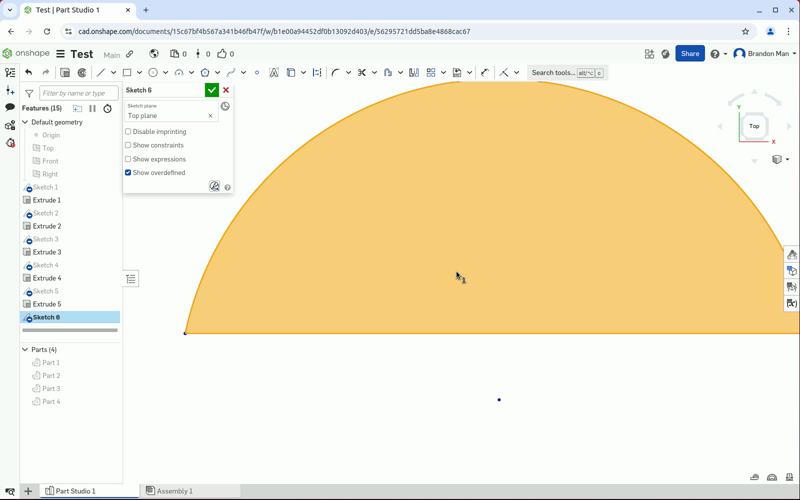
scroll(-6)
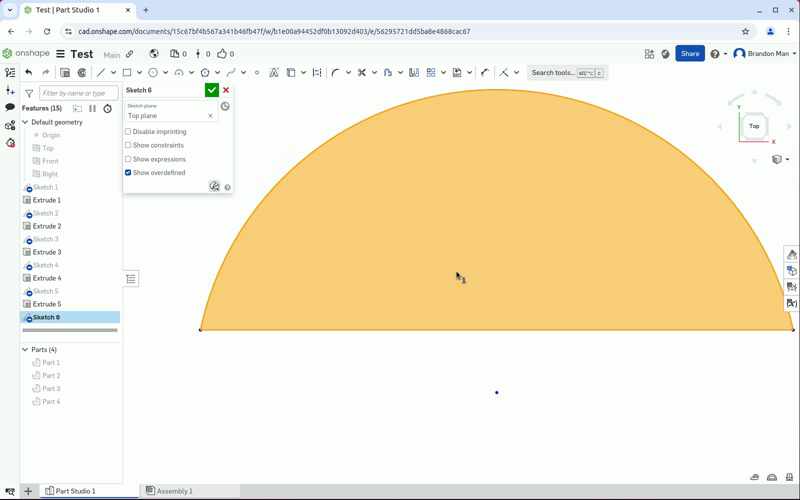
scroll(-6)
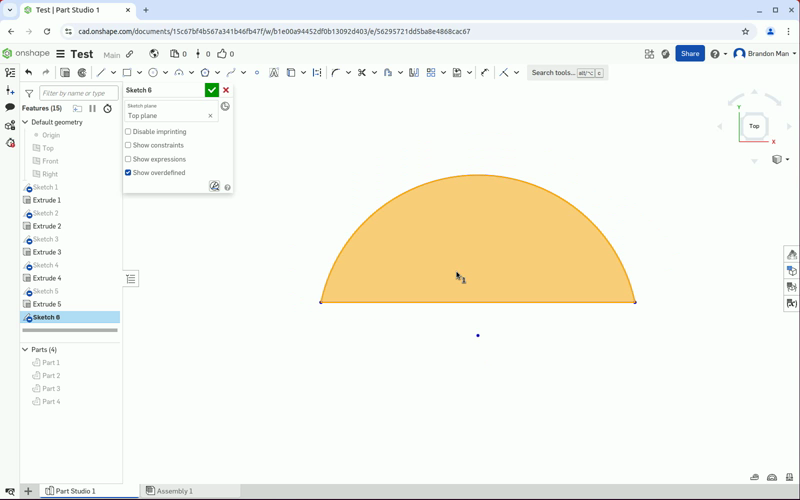
scroll(-6)
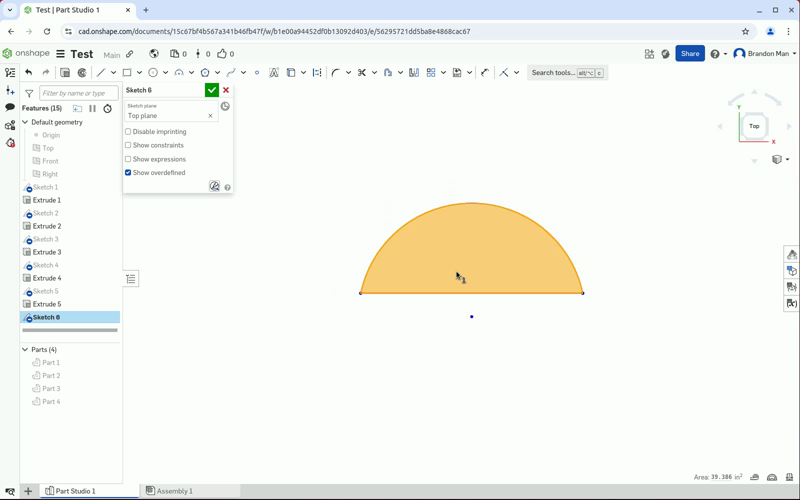
scroll(-6)
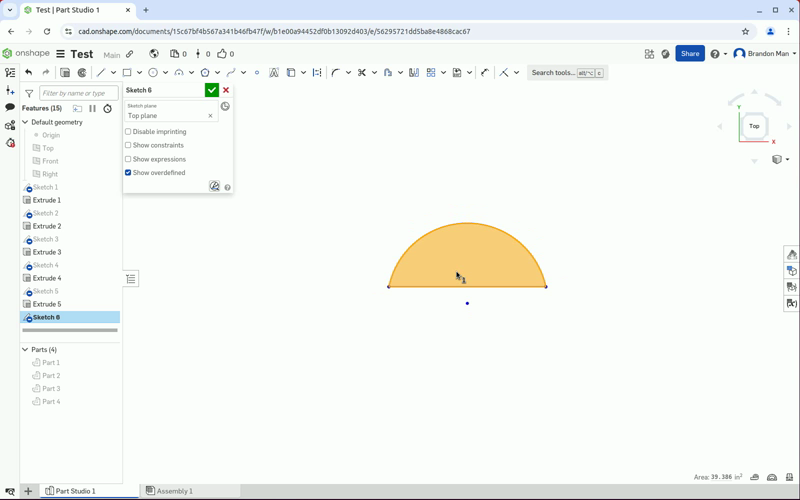
scroll(-6)
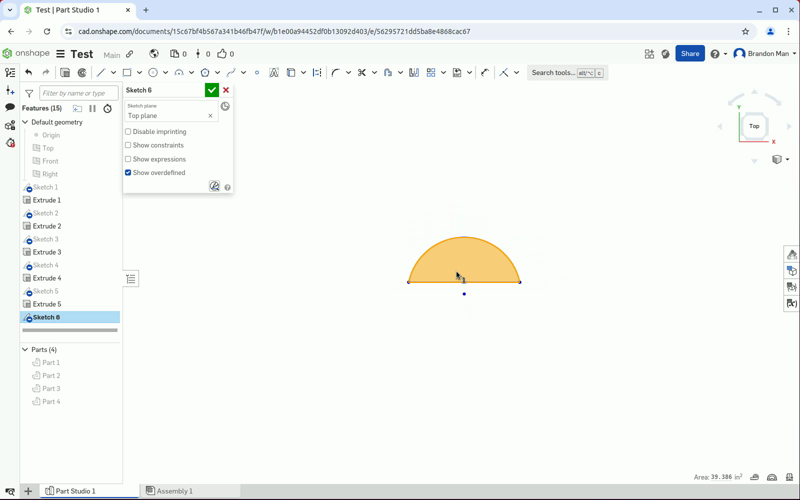
scroll(-6)
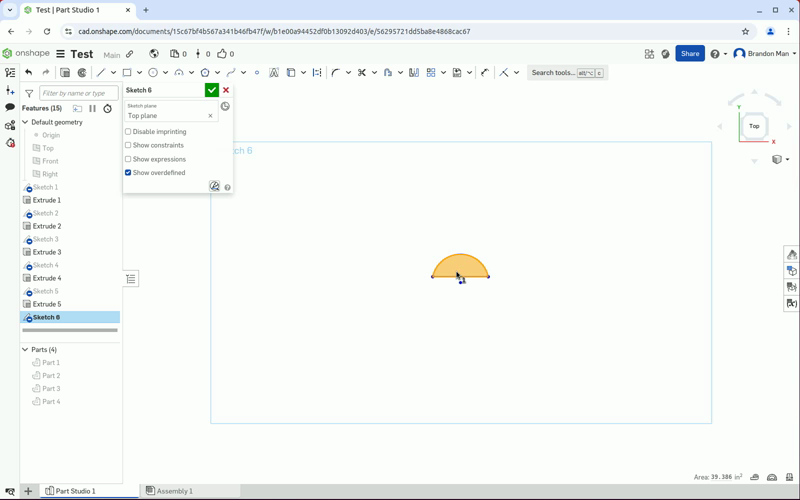
mouse_move(73, 352)
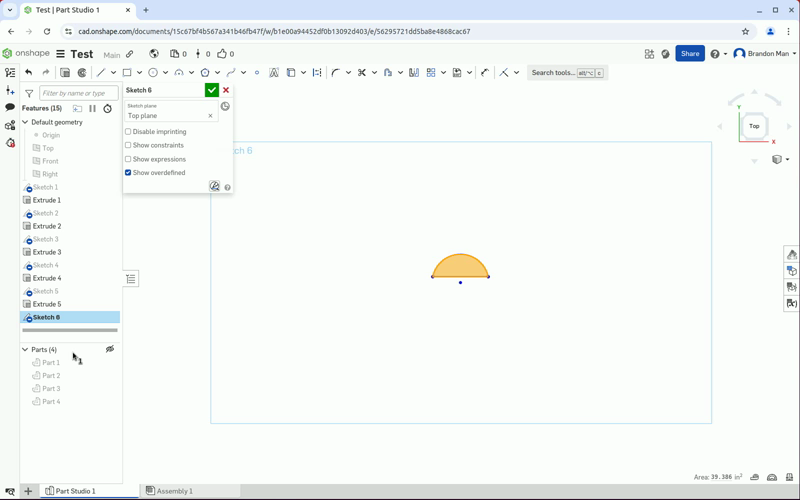
key(shift+y)
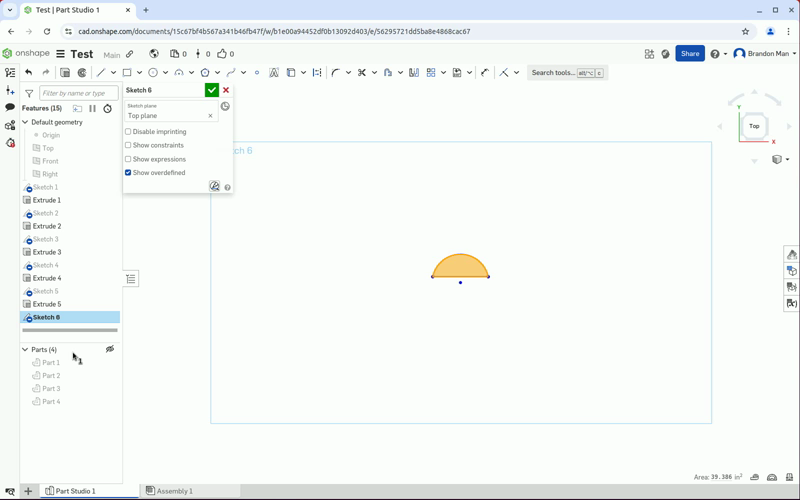
key(shift+e)
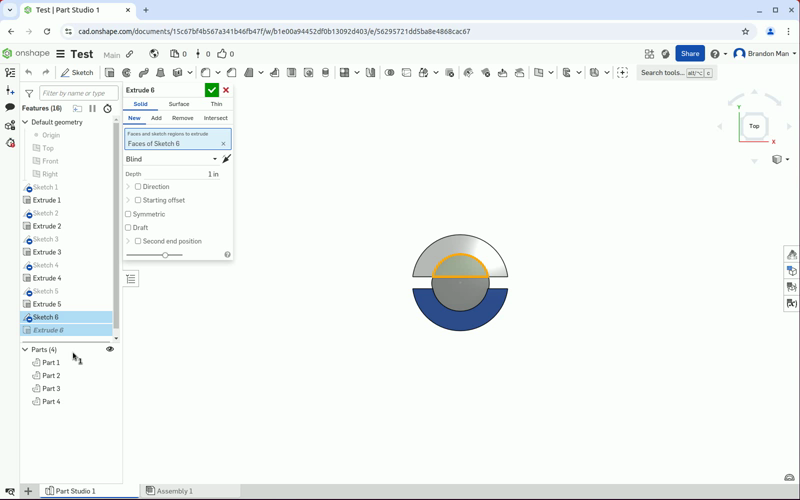
mouse_move(143, 106)
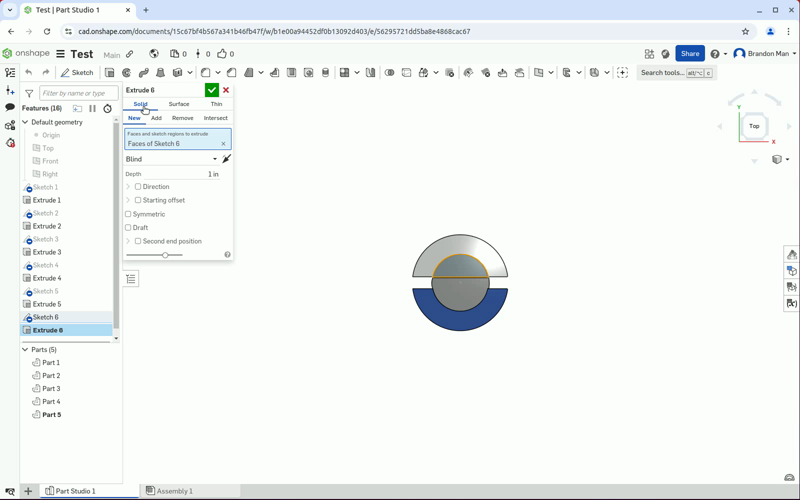
click(143, 106)
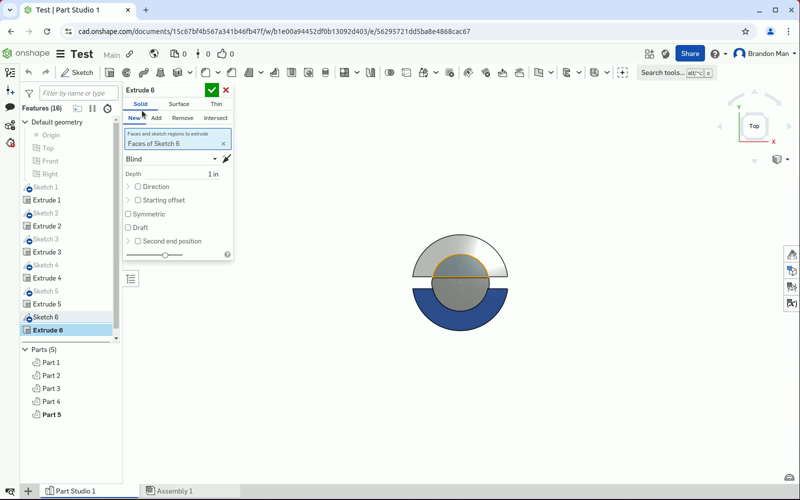
mouse_move(137, 120)
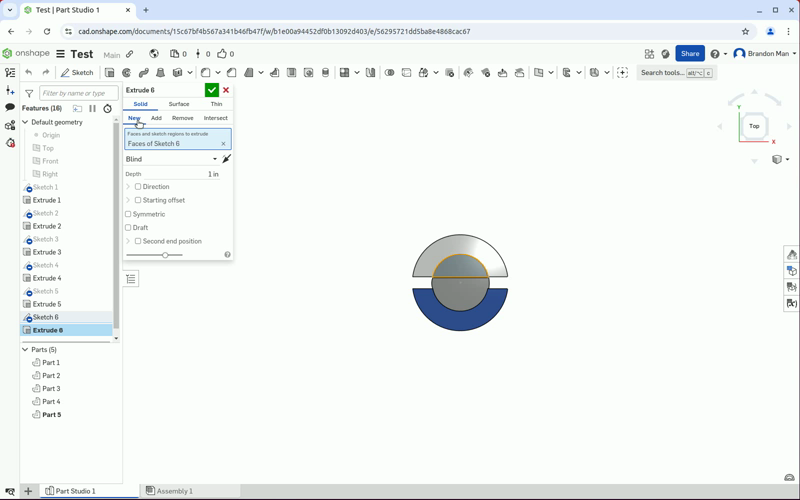
click(137, 120)
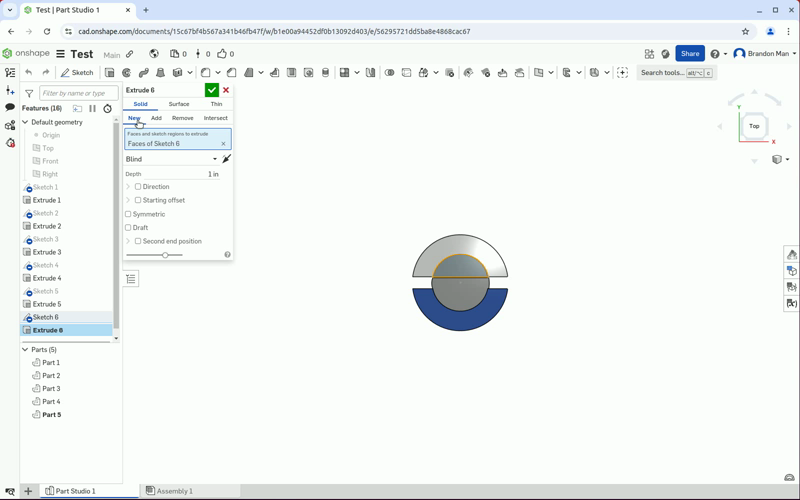
key(tab, 4)
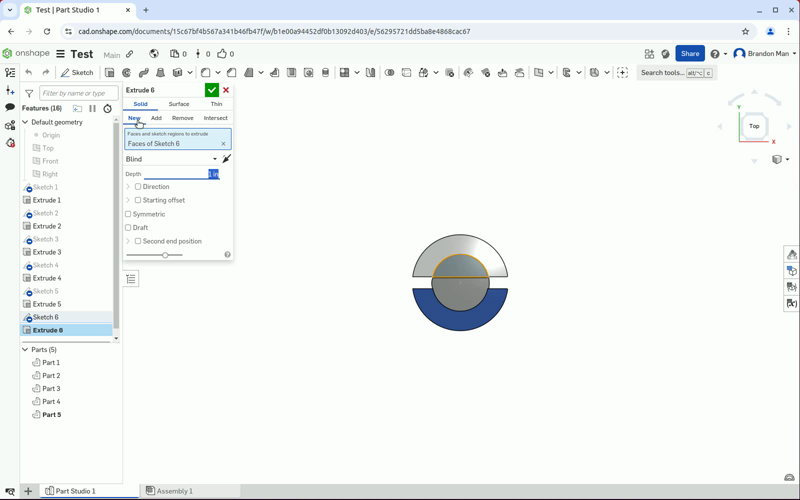
text(5.777)
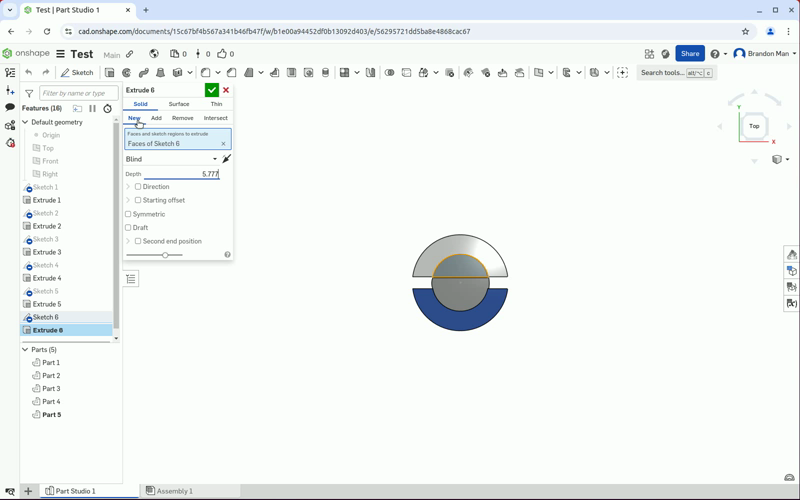
key(enter)
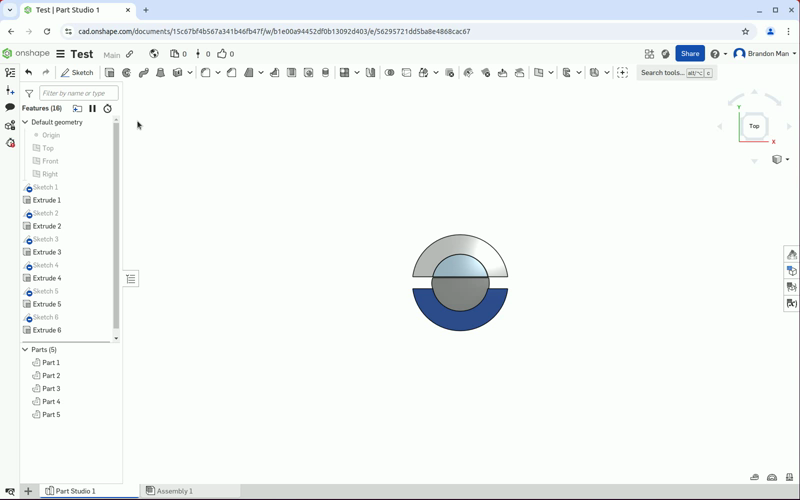
key(shift+h)
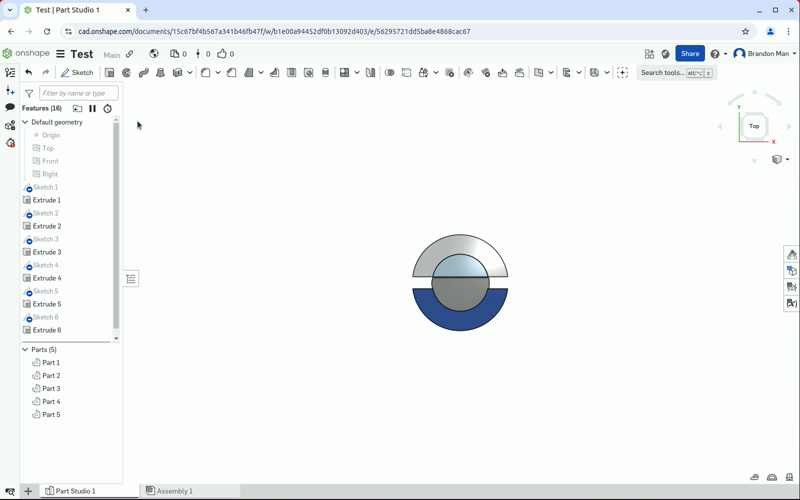
key(shift+h)
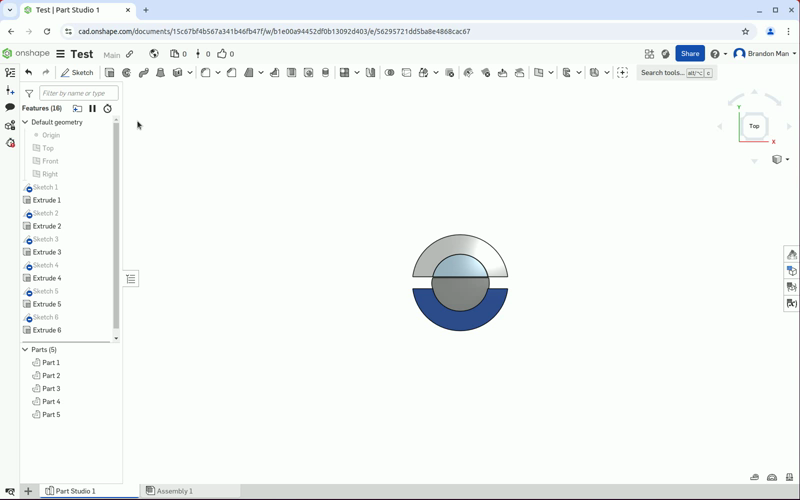
mouse_move(69, 189)
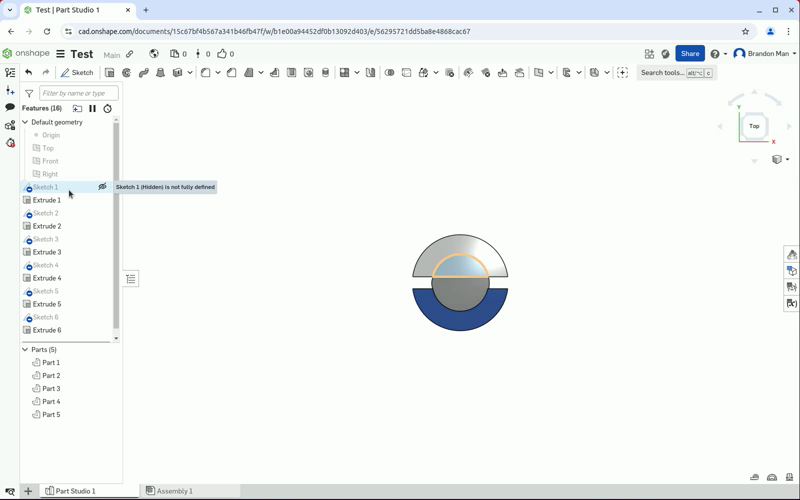
click(69, 189)
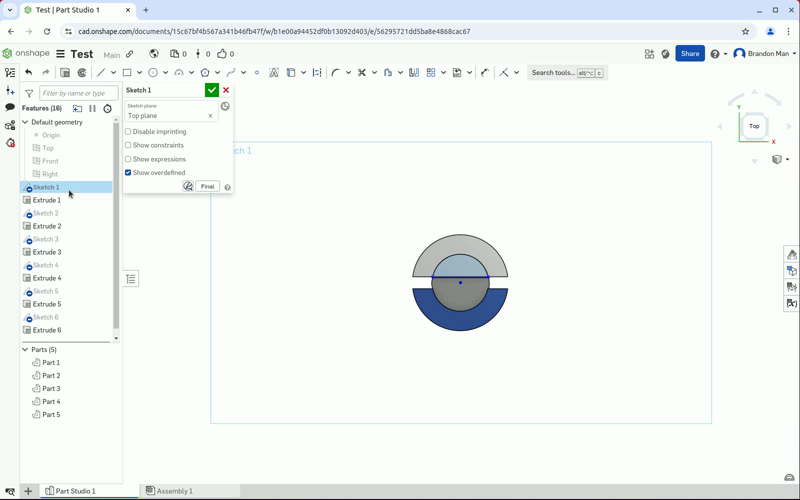
mouse_move(229, 92)
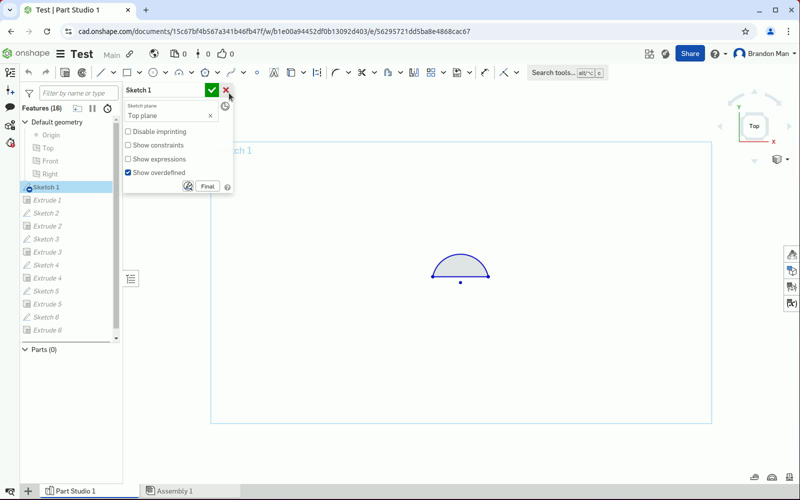
click(229, 92)
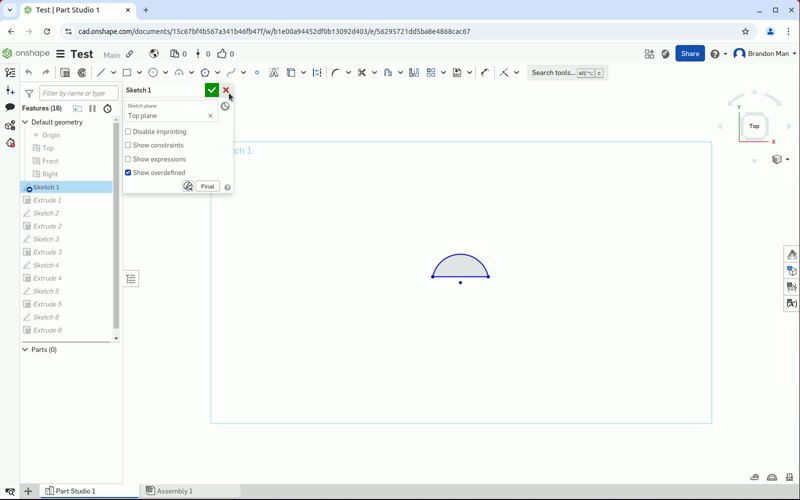
key(shift+s)
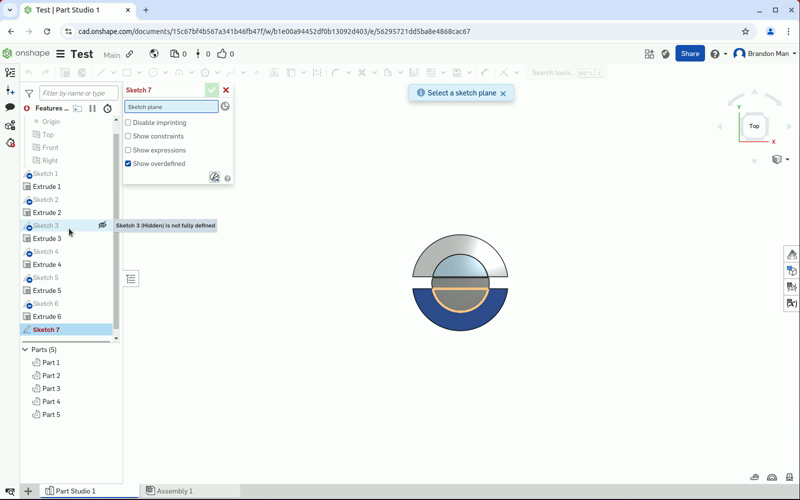
scroll(3)
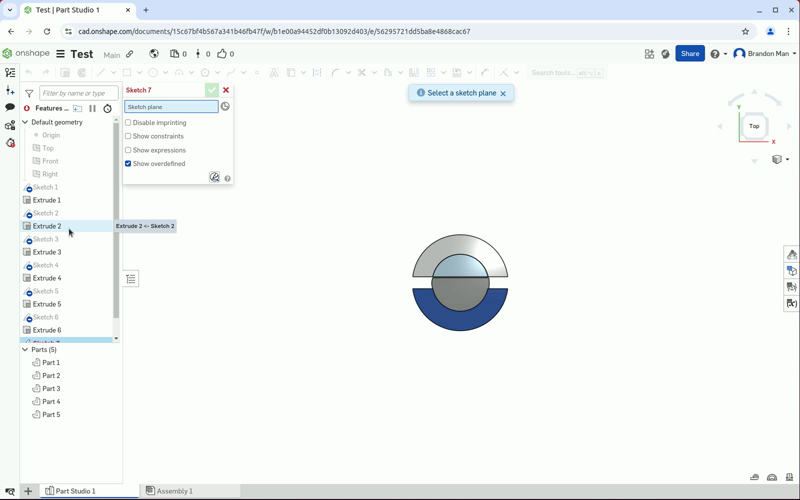
mouse_move(69, 150)
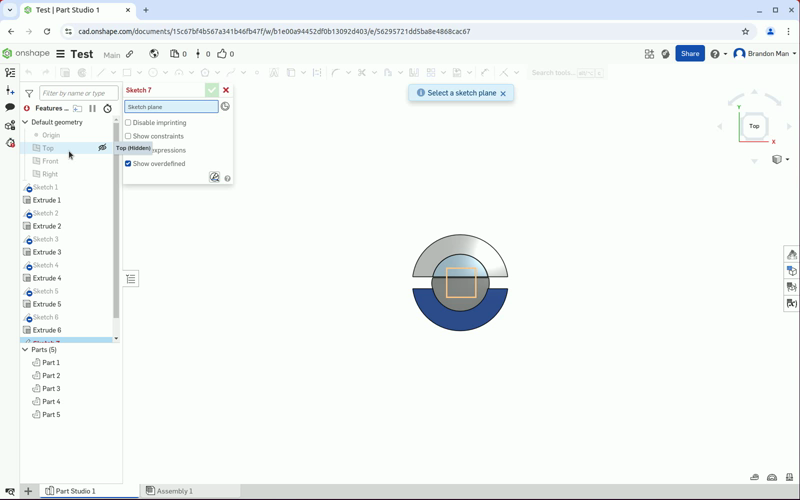
click(69, 150)
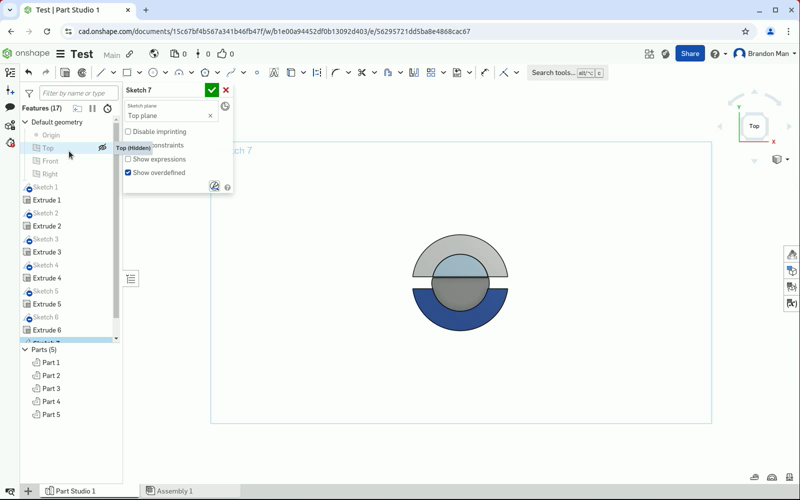
mouse_move(73, 352)
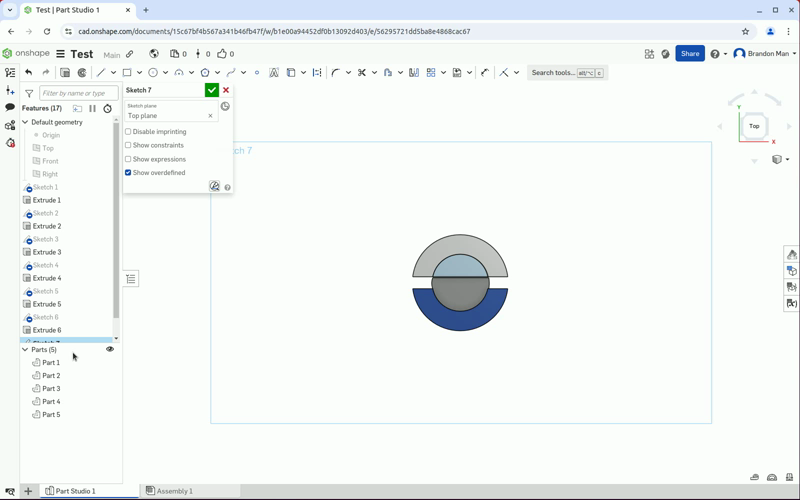
key(y)
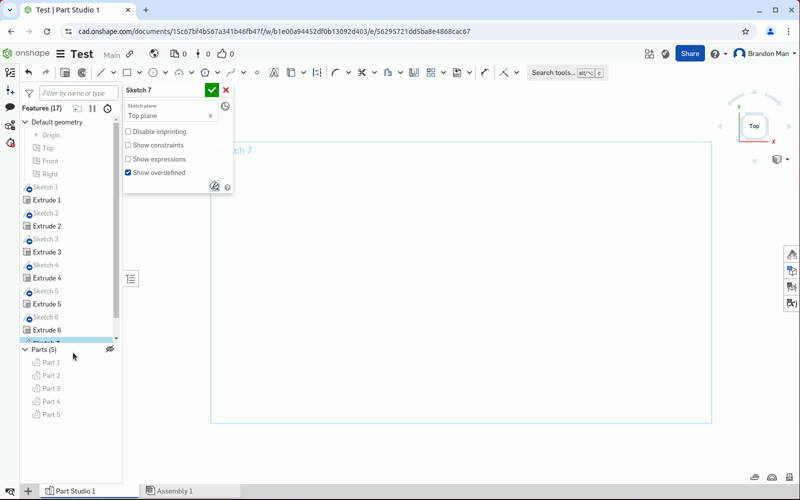
key(a)
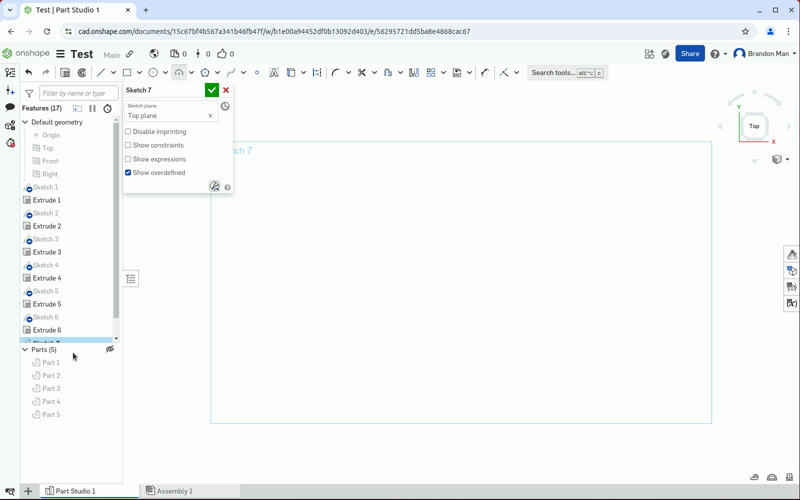
key_down(shift)
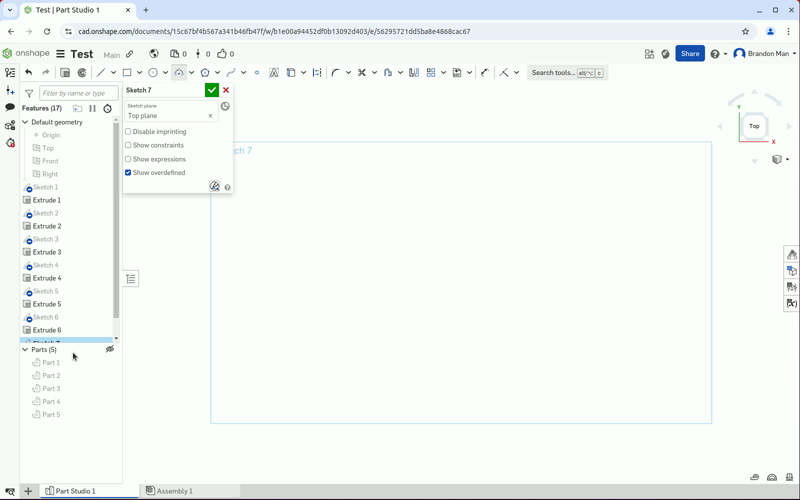
mouse_move(432, 288)
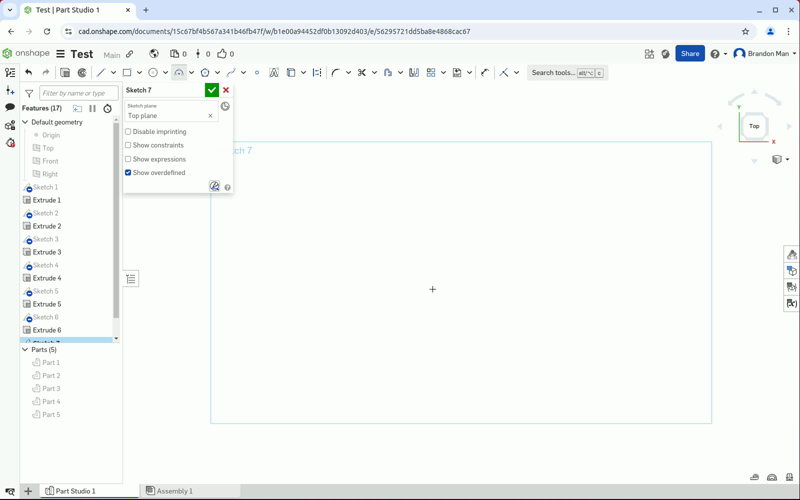
click(432, 288)
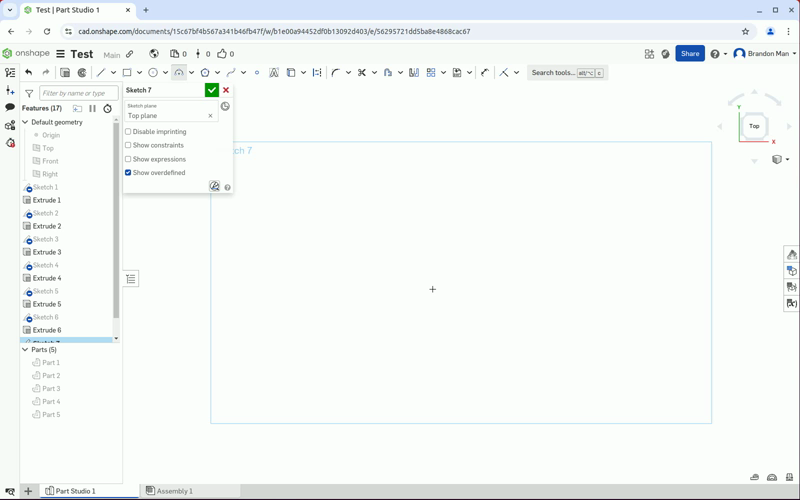
key_up(shift)
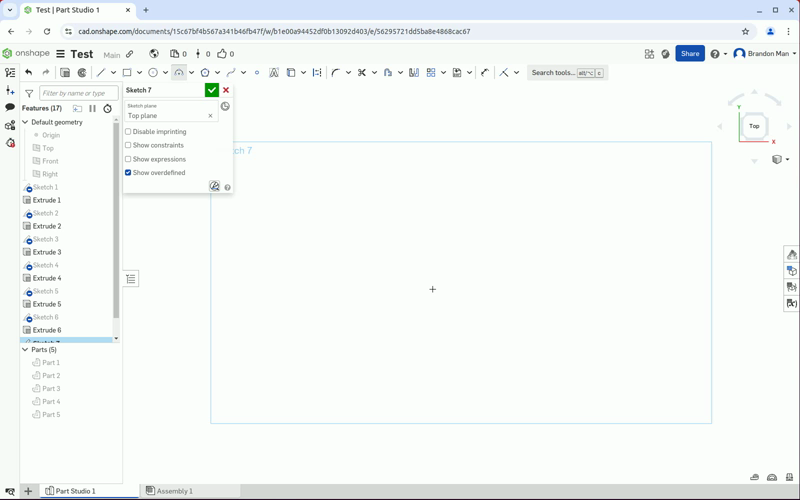
key_down(shift)
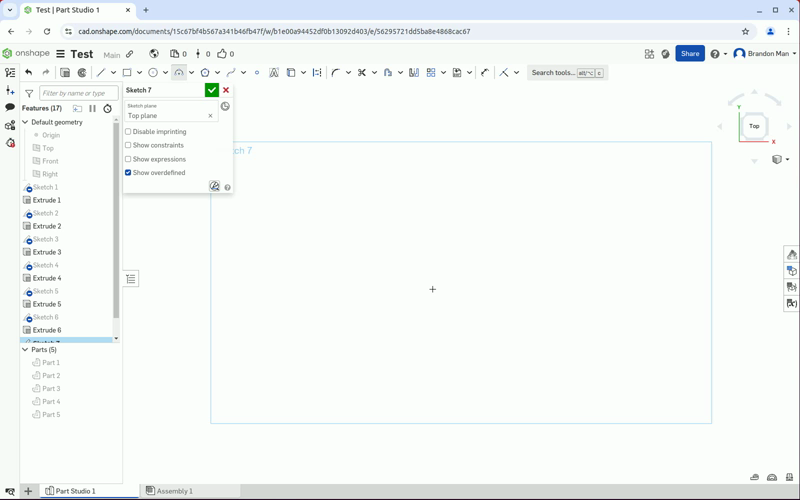
mouse_move(488, 288)
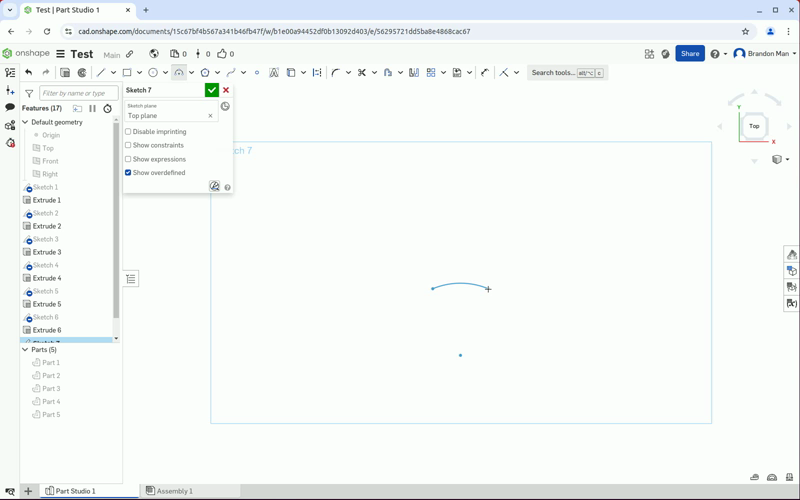
click(488, 288)
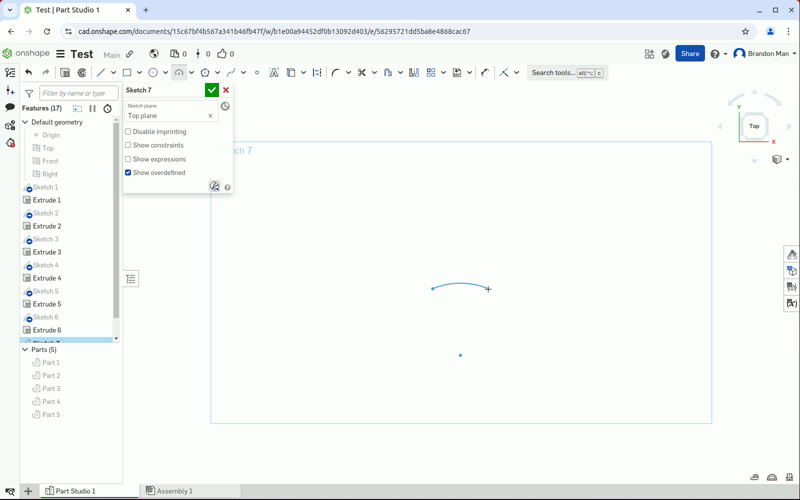
mouse_move(460, 311)
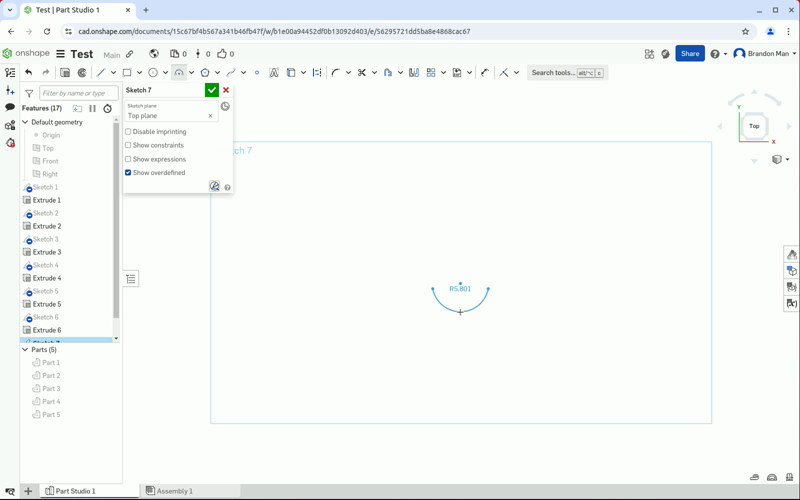
click(460, 311)
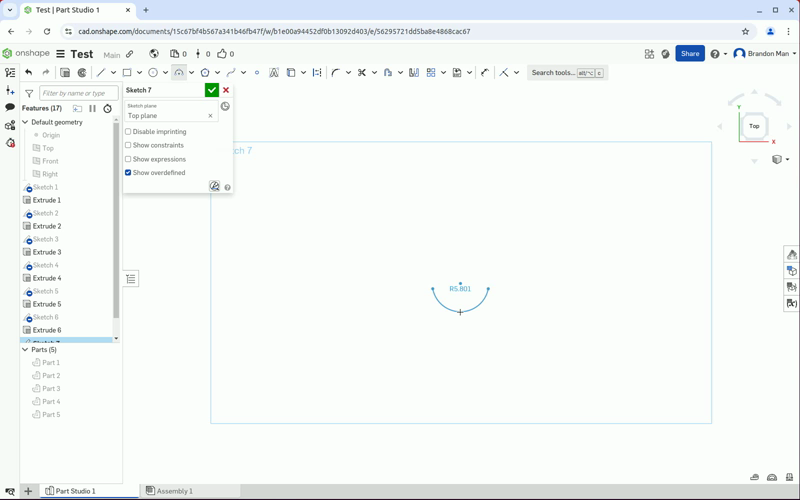
key_up(shift)
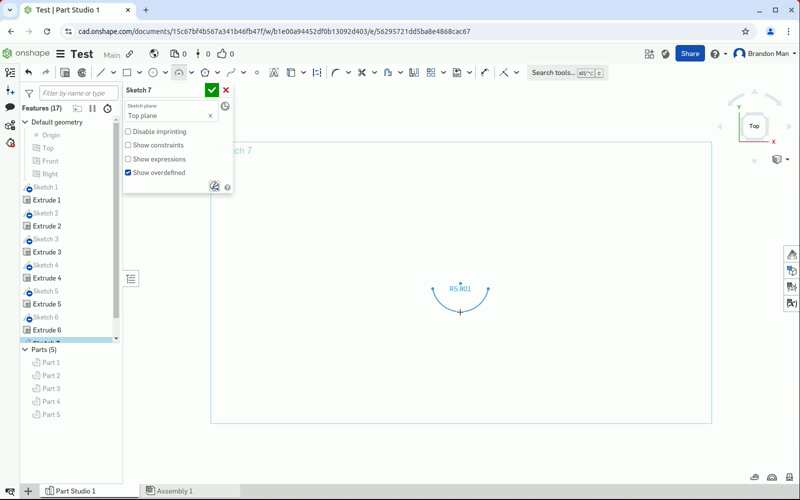
key(esc)
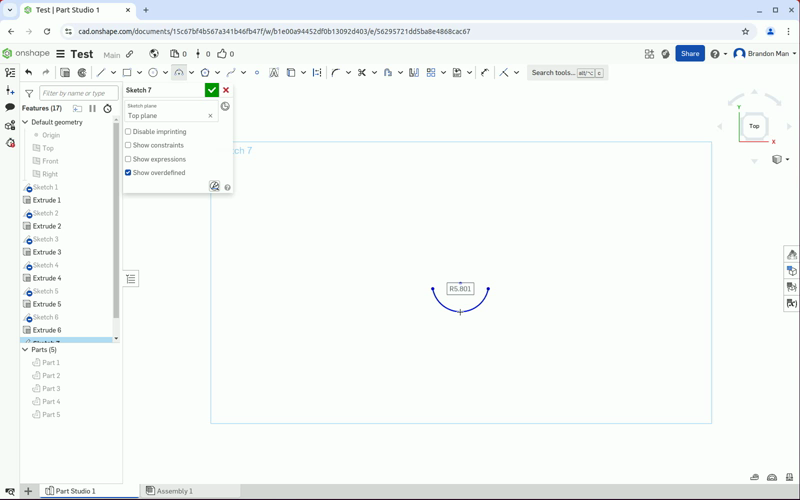
key(l)
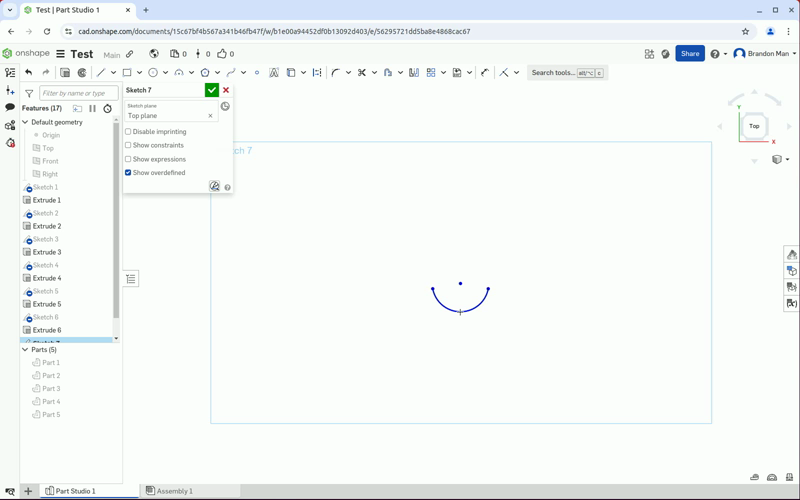
mouse_move(488, 288)
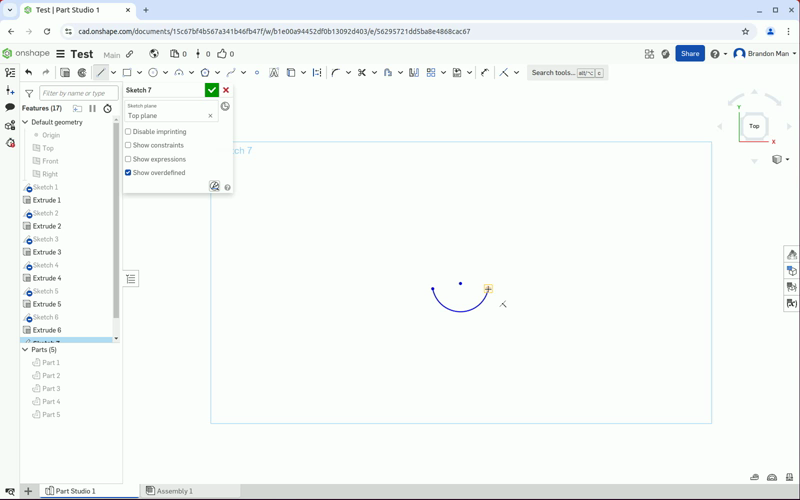
click(488, 288)
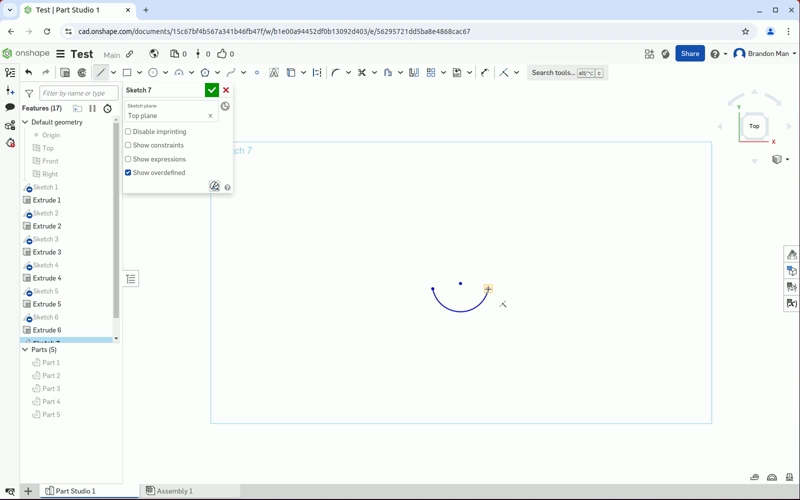
mouse_move(518, 288)
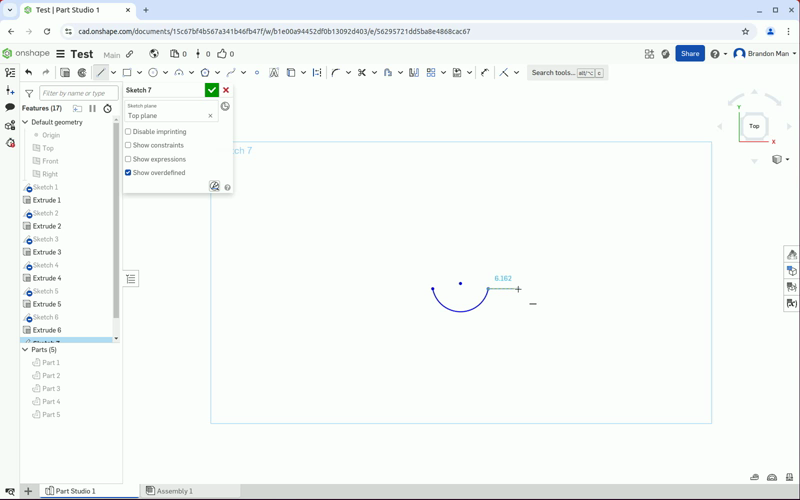
key_down(shift)
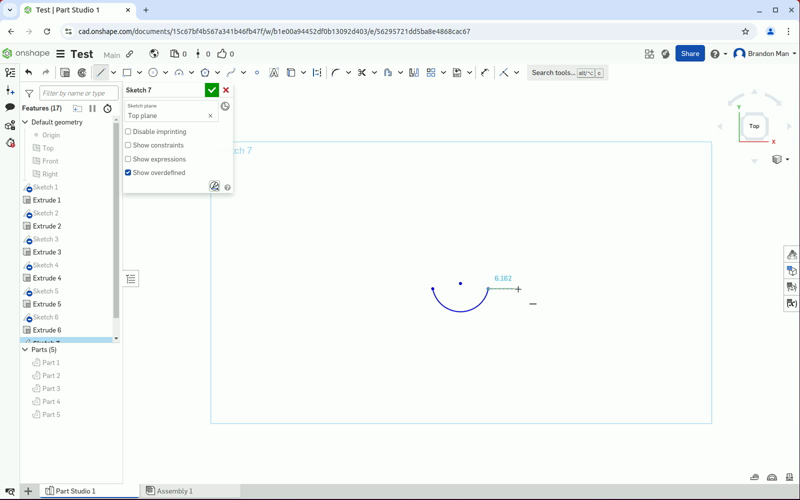
mouse_move(432, 288)
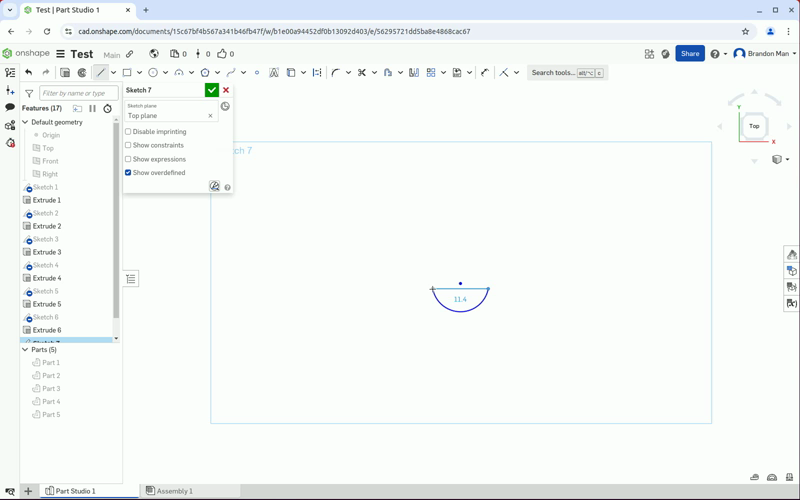
key_up(shift)
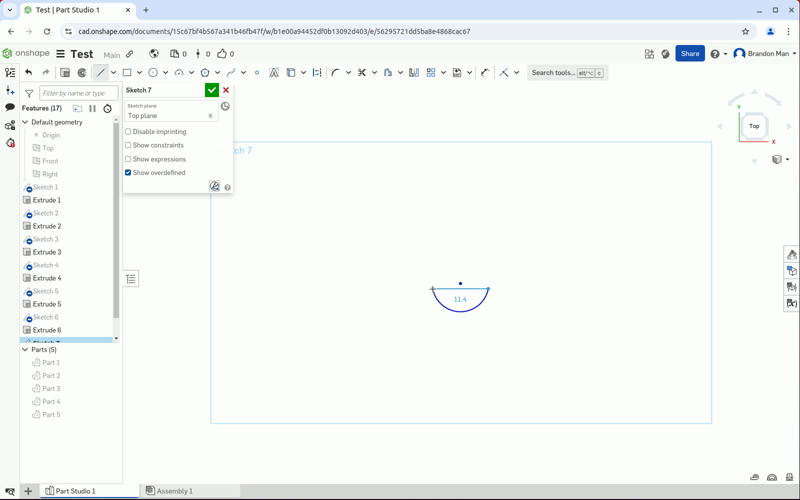
click(432, 288)
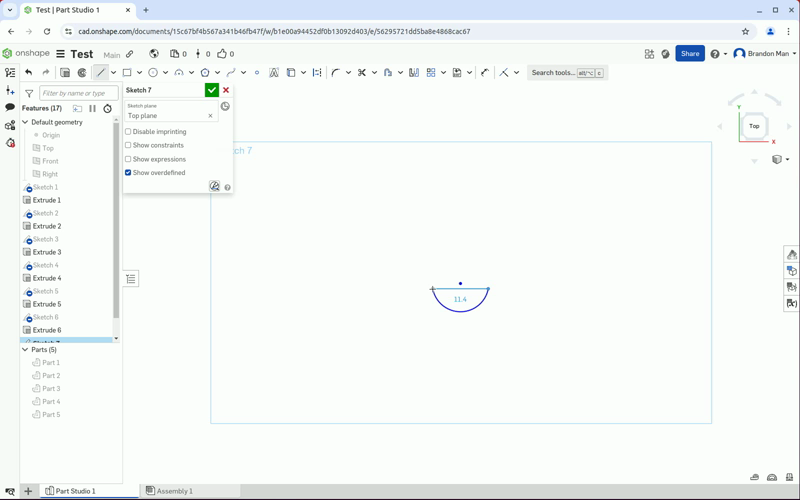
key(esc)
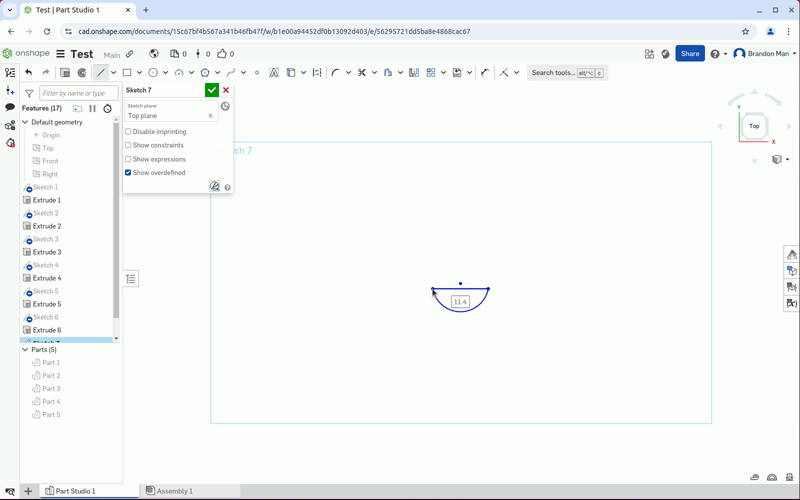
mouse_move(455, 309)
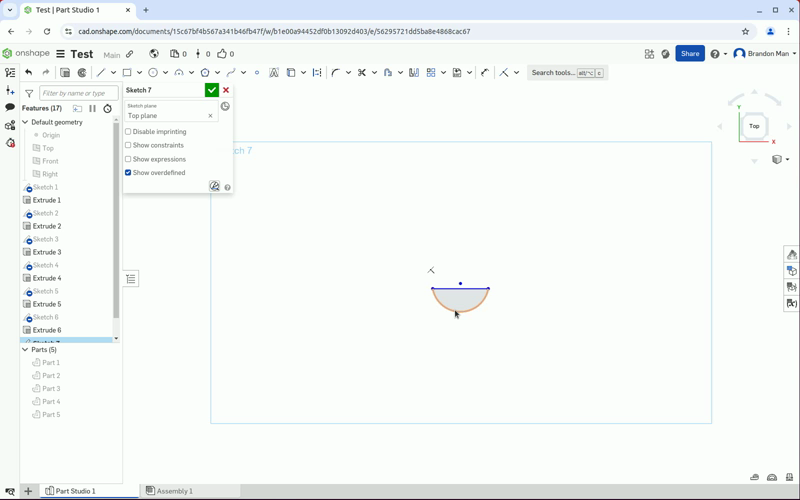
scroll(6)
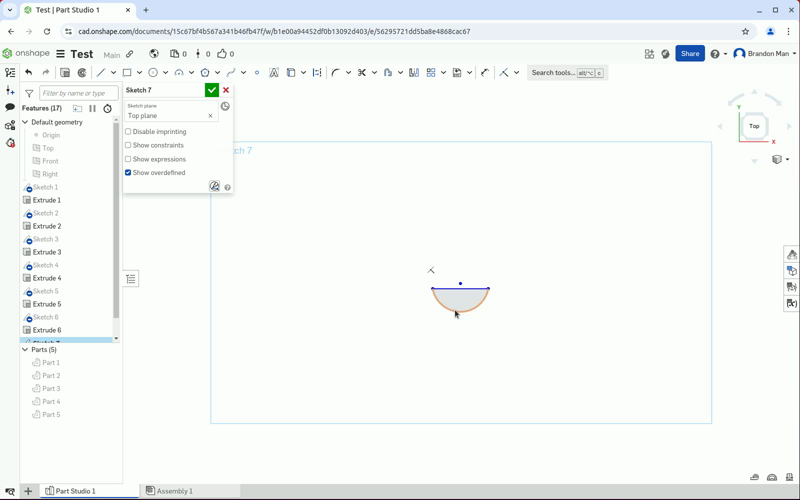
scroll(6)
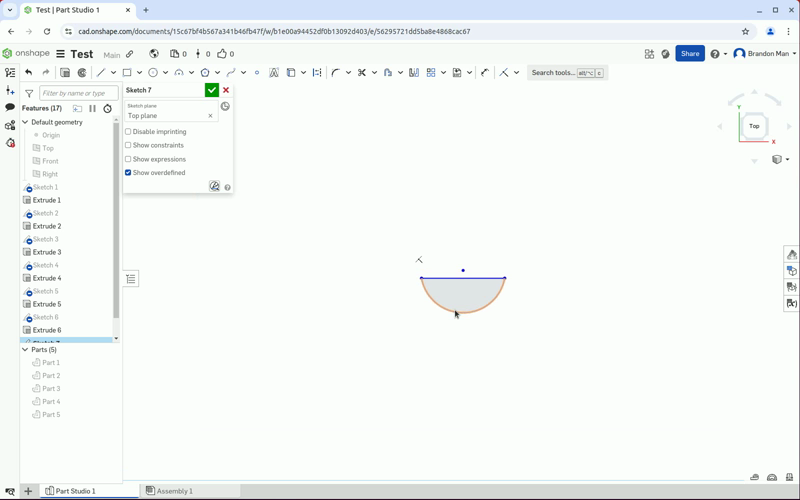
scroll(6)
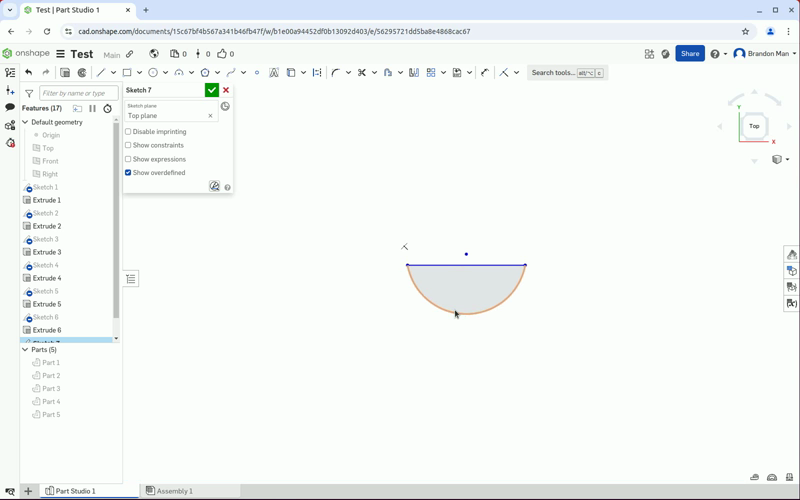
scroll(6)
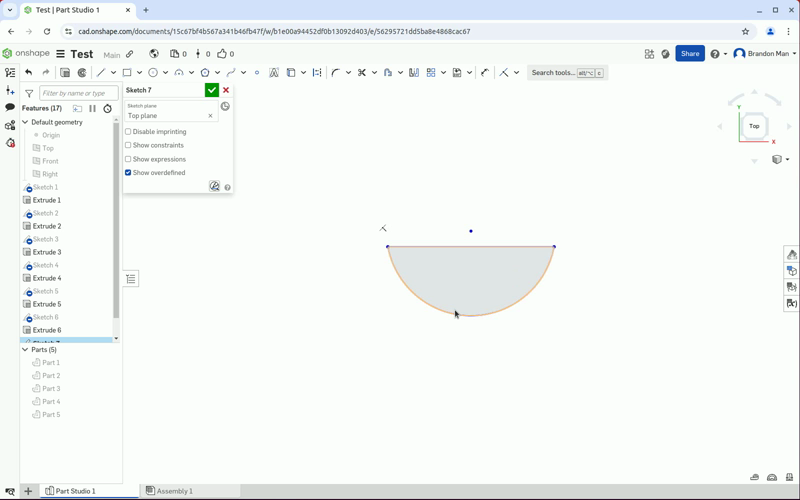
scroll(6)
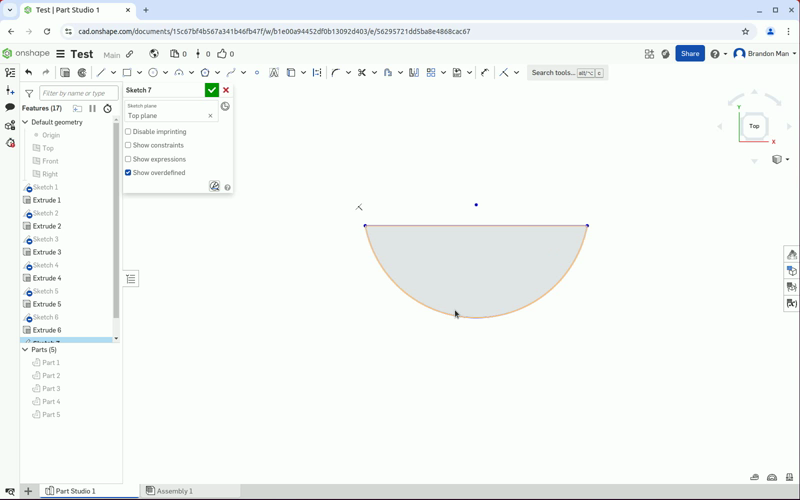
scroll(6)
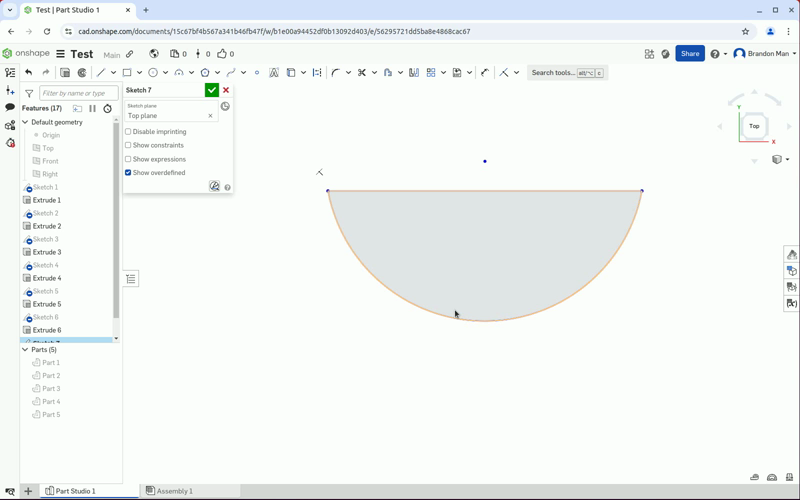
scroll(6)
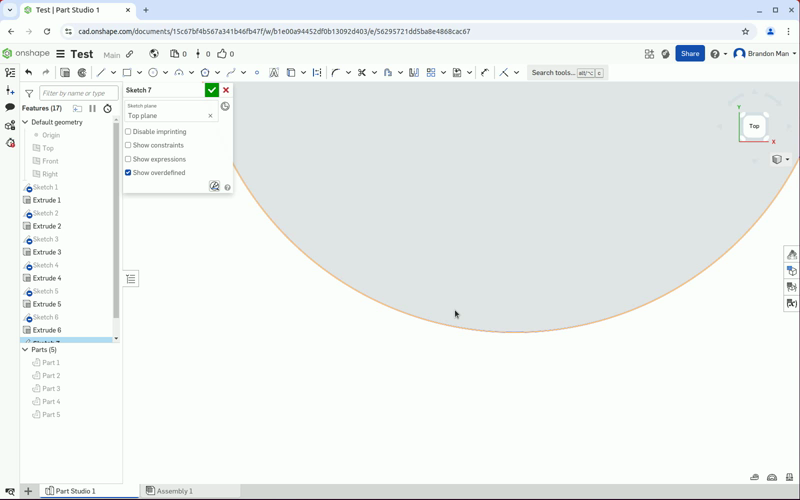
click(455, 309)
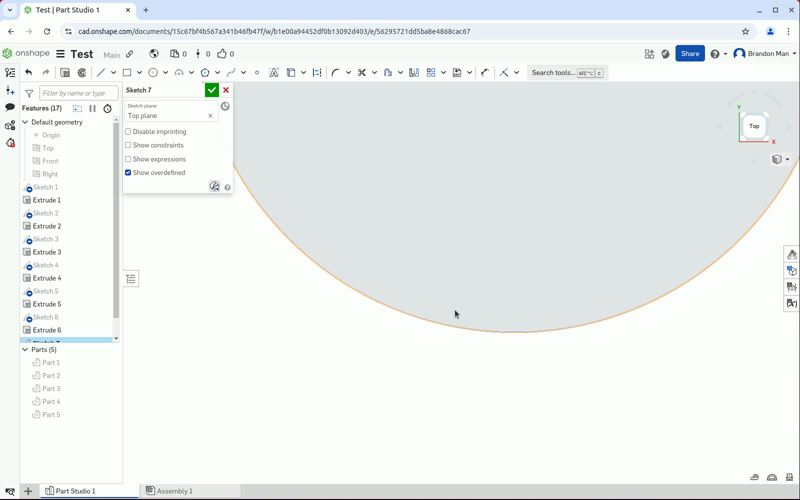
scroll(-6)
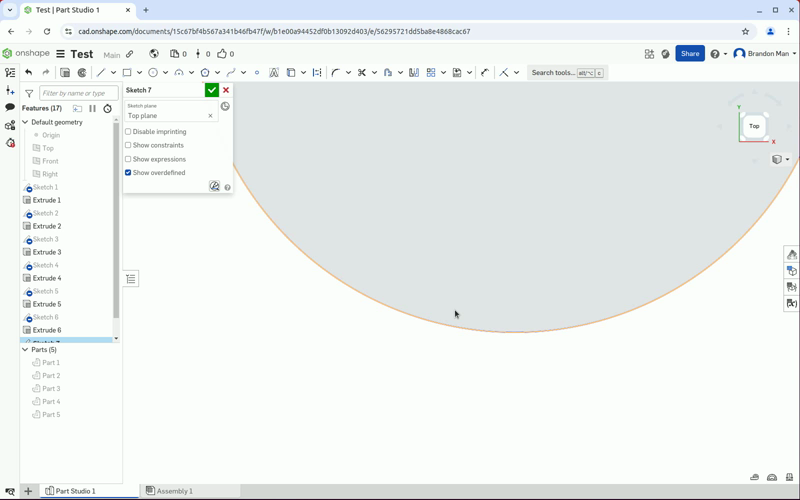
scroll(-6)
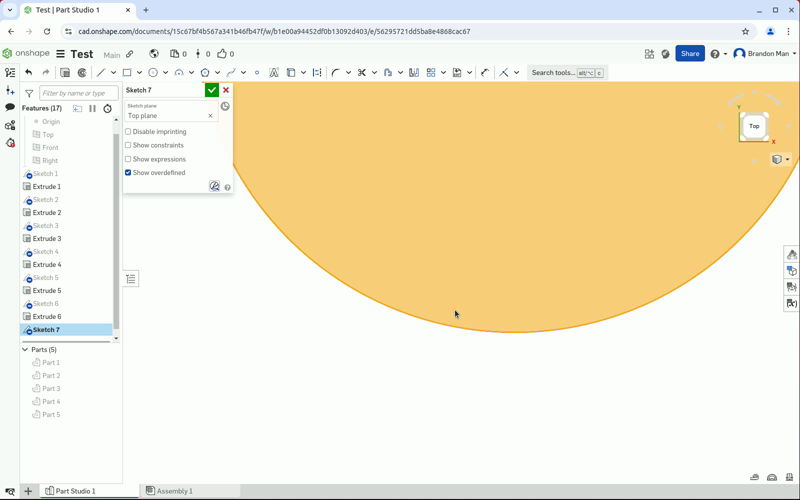
scroll(-6)
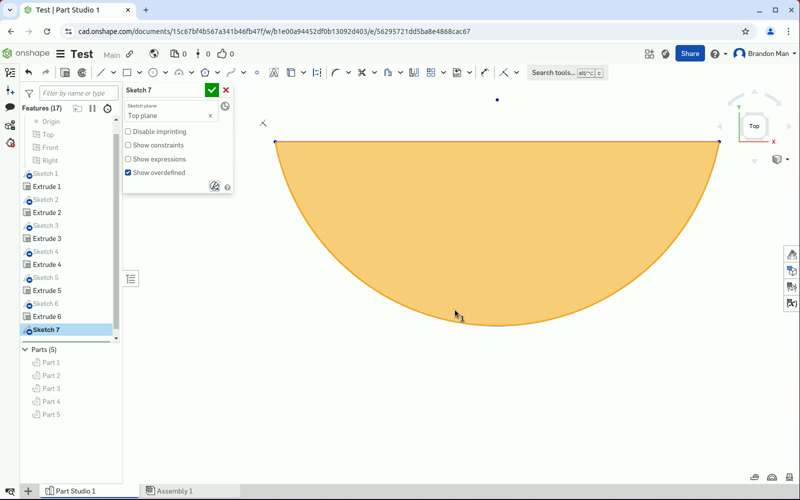
scroll(-6)
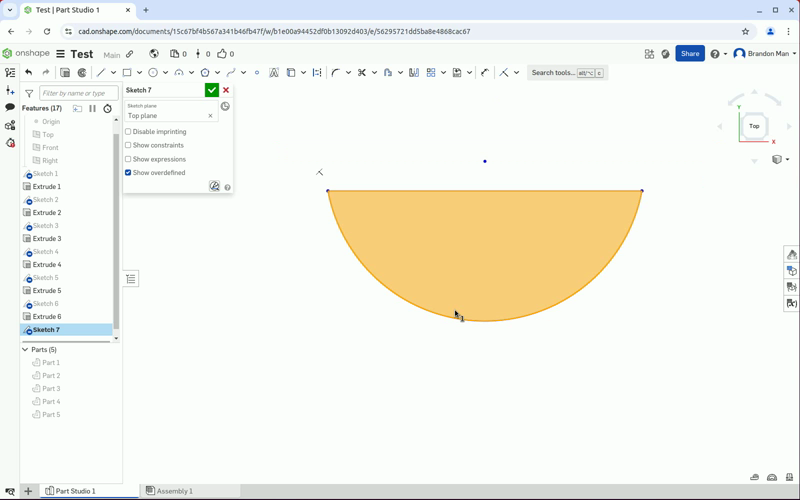
scroll(-6)
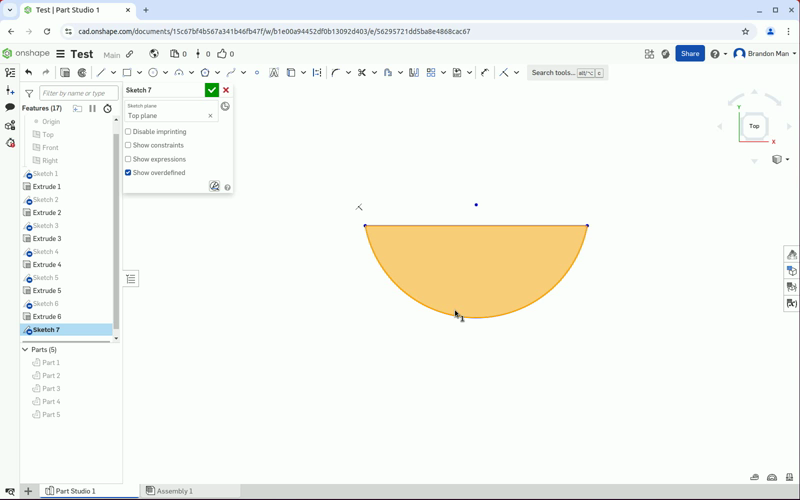
scroll(-6)
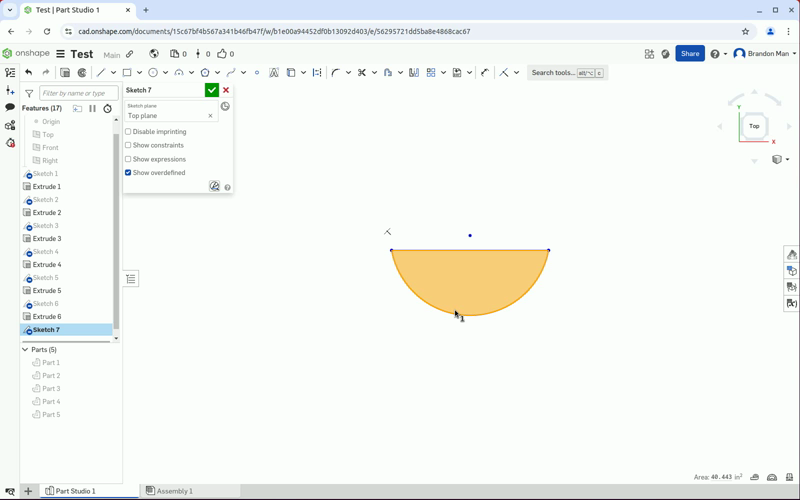
scroll(-6)
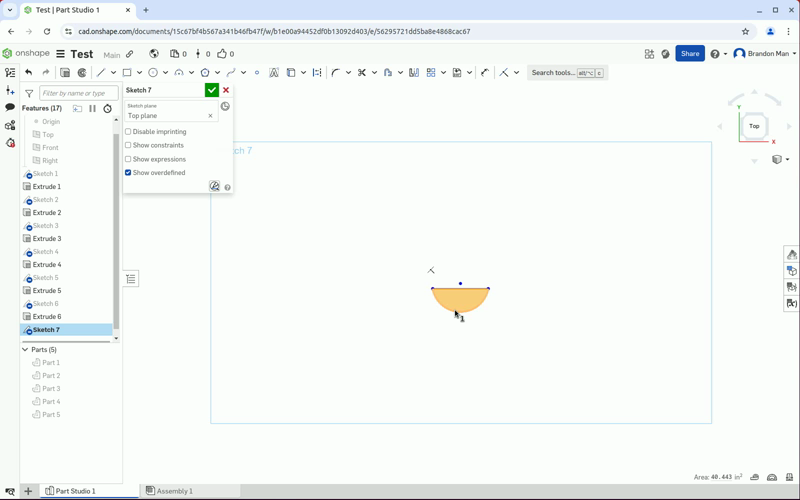
mouse_move(73, 352)
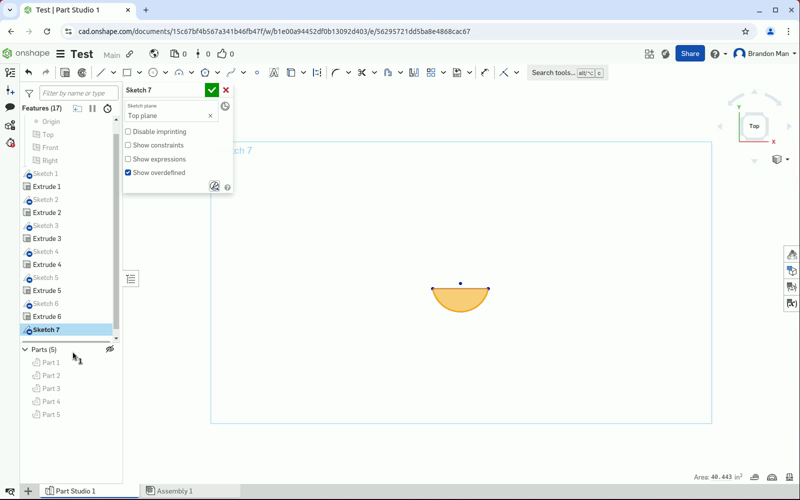
key(shift+y)
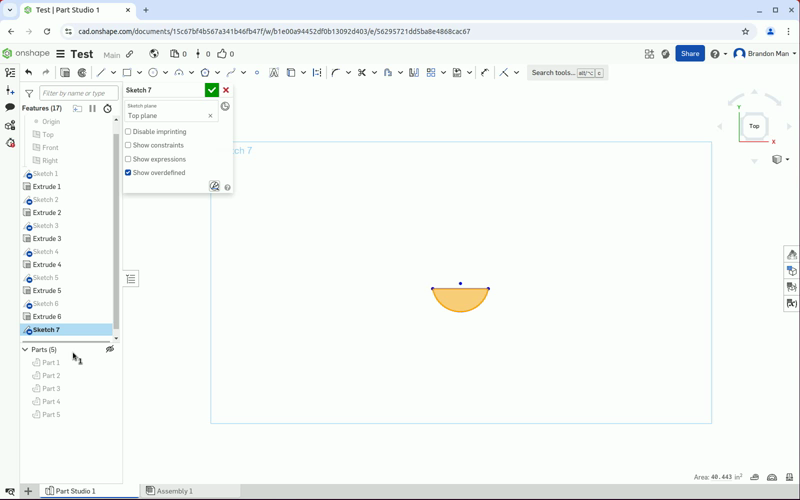
key(shift+e)
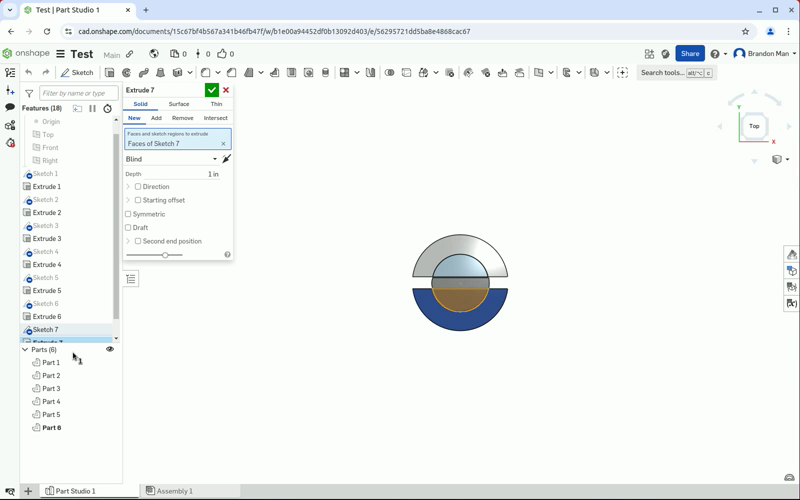
mouse_move(143, 106)
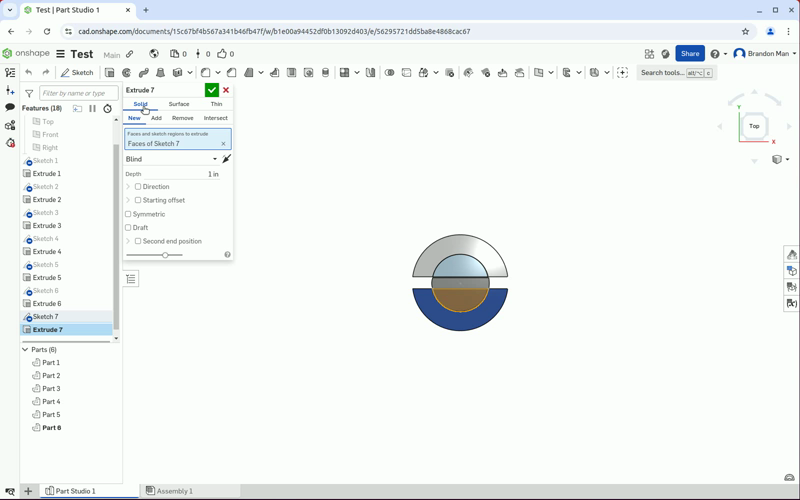
click(143, 106)
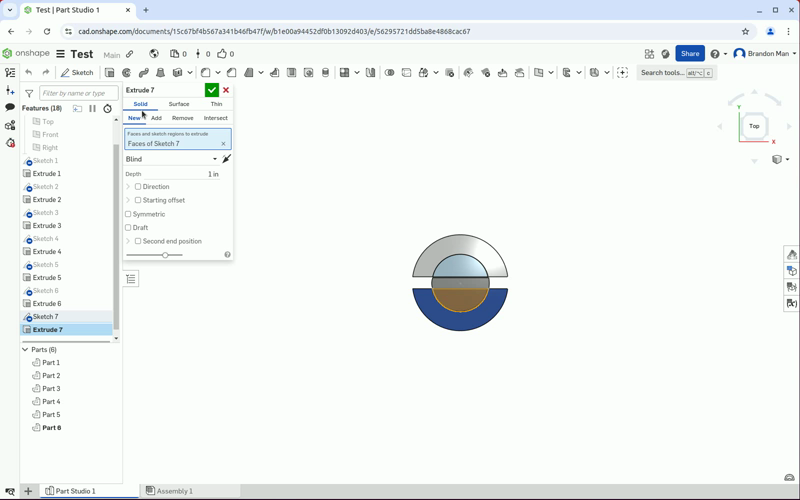
mouse_move(137, 120)
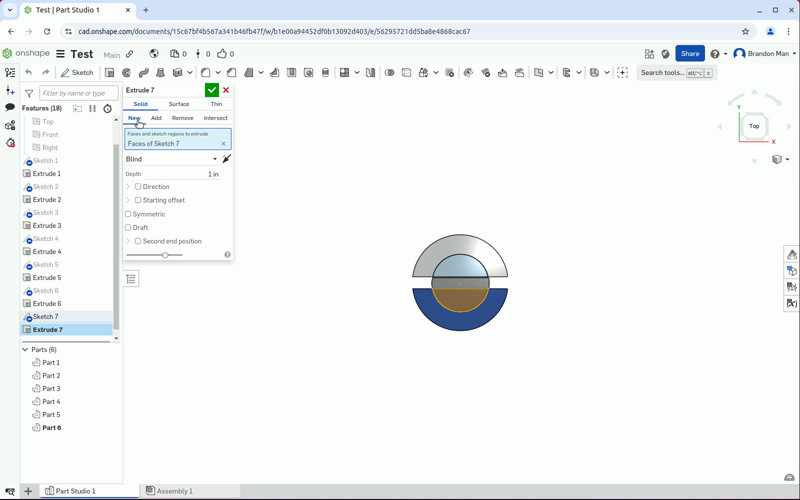
click(137, 120)
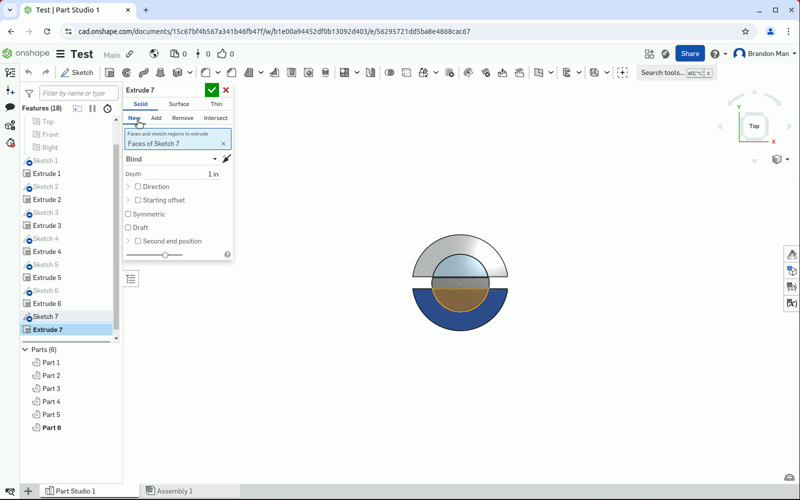
key(tab, 4)
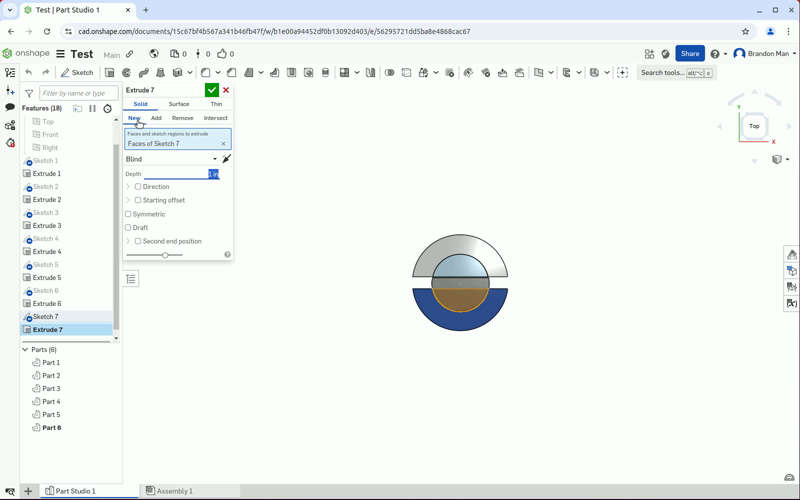
text(5.777)
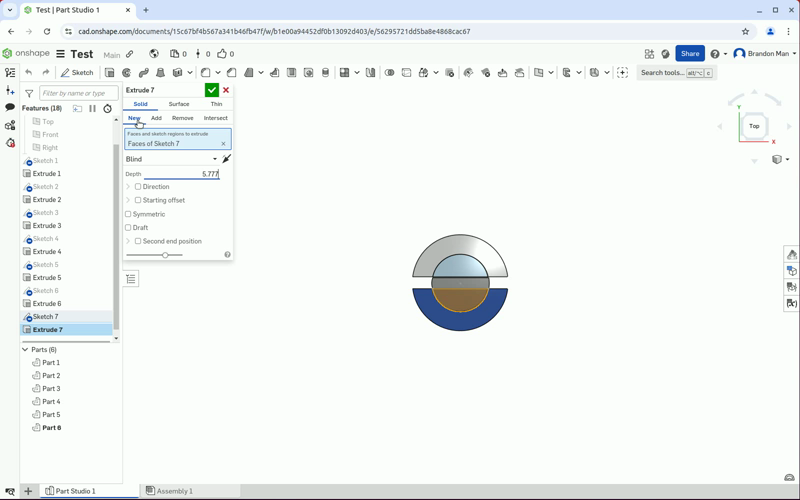
key(enter)
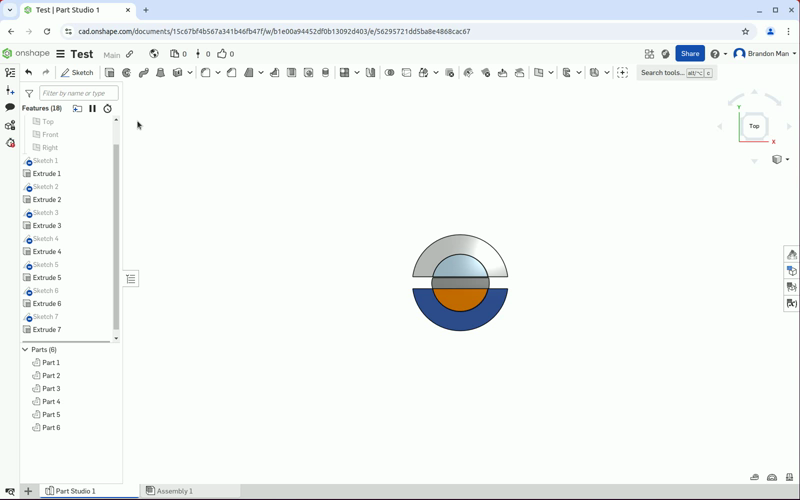
key(shift+h)
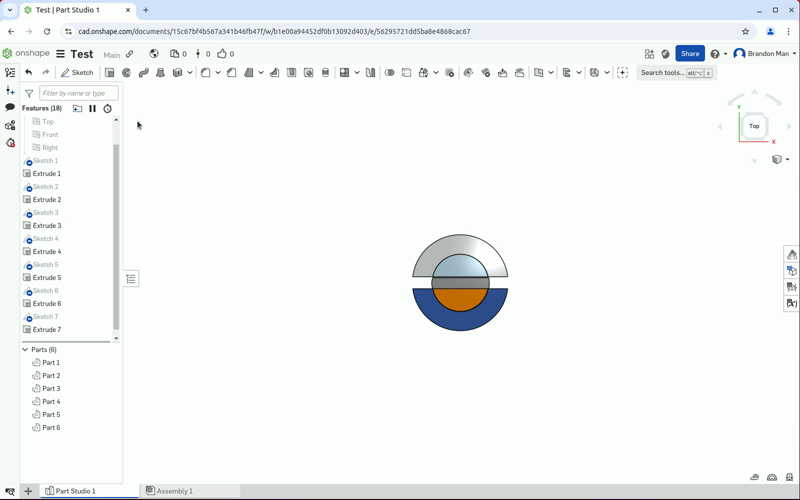
key(shift+h)
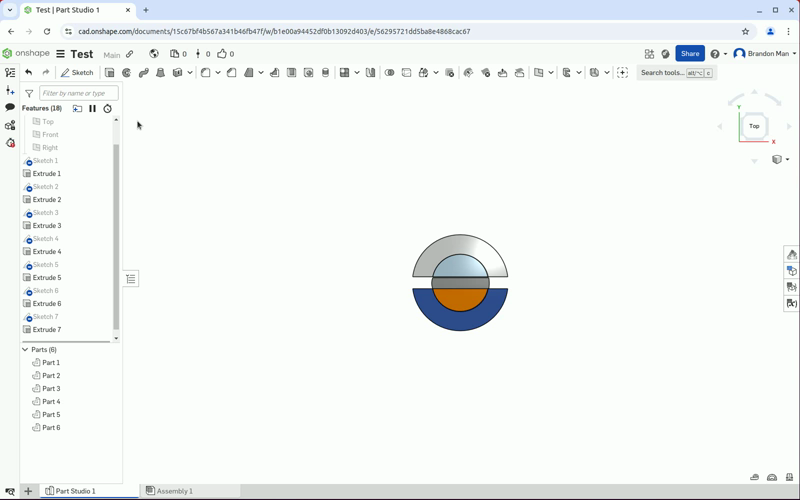
mouse_move(69, 163)
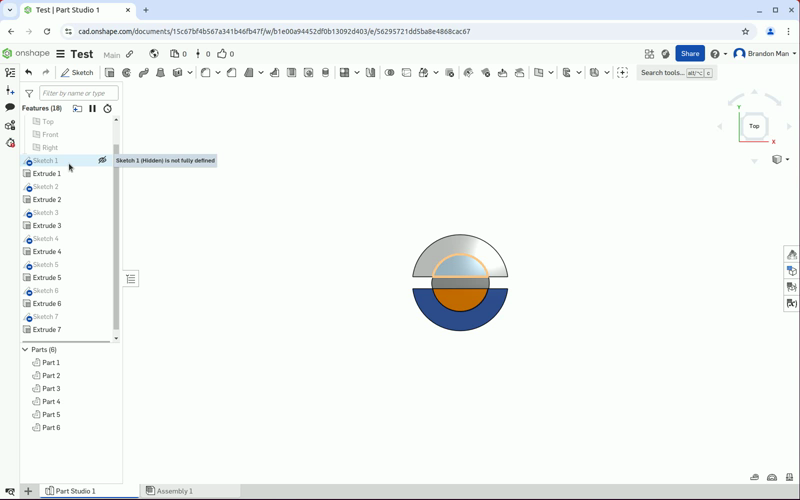
click(69, 163)
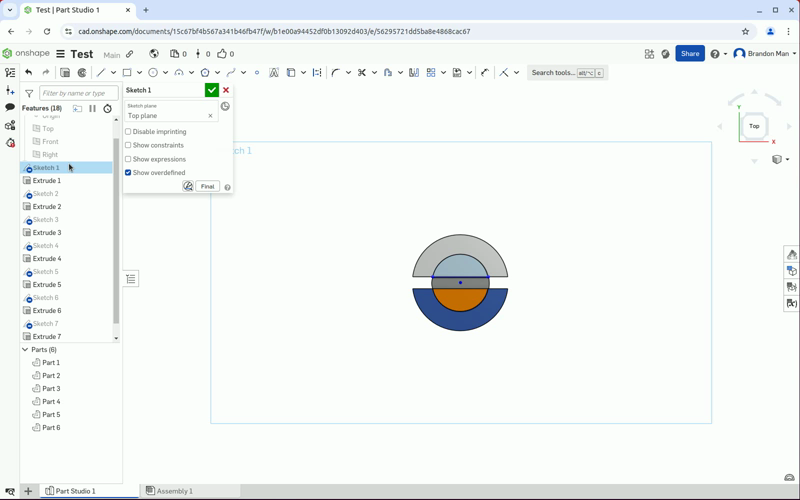
mouse_move(229, 92)
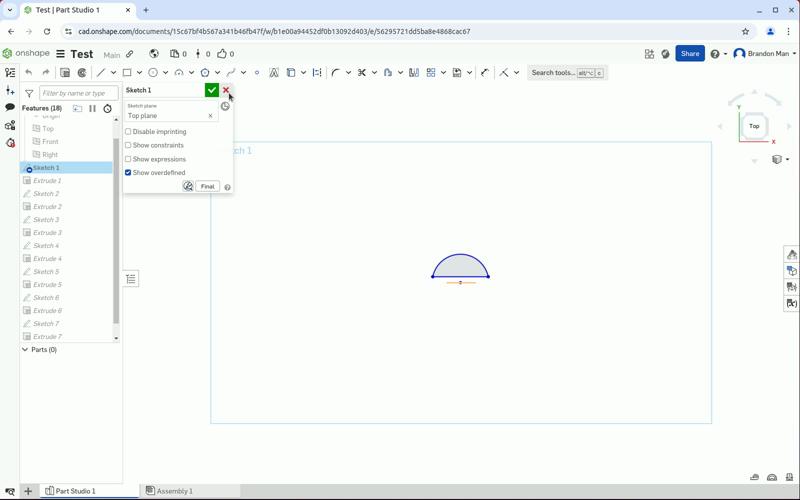
click(229, 92)
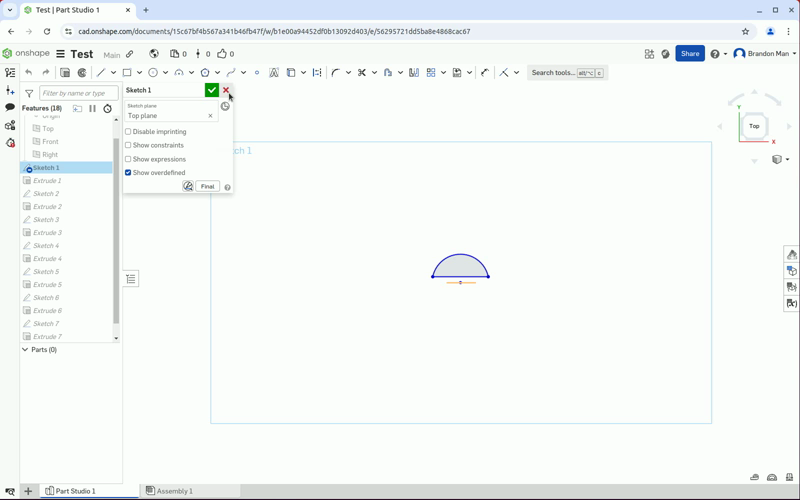
key(shift+s)
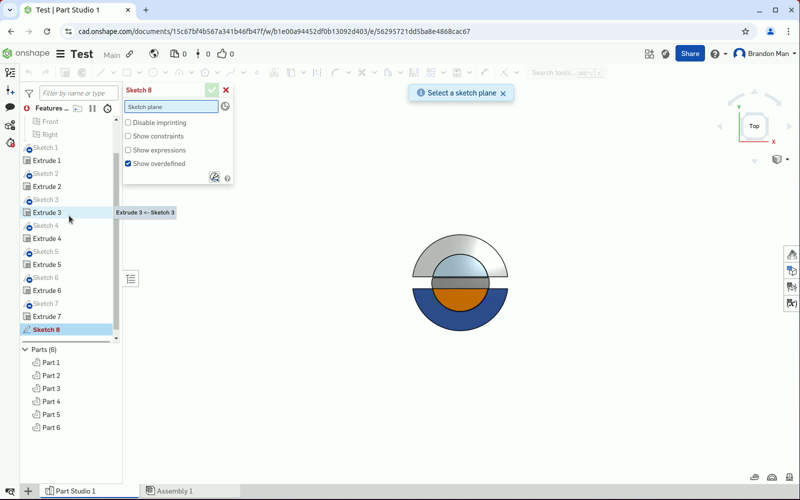
scroll(3)
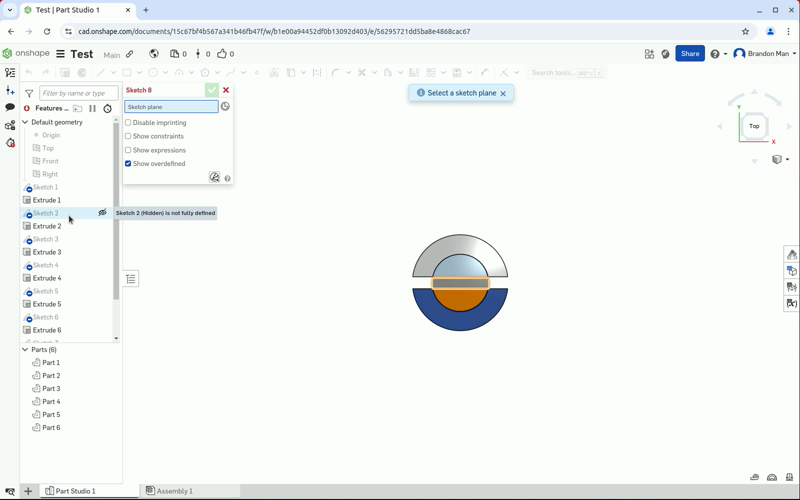
mouse_move(69, 150)
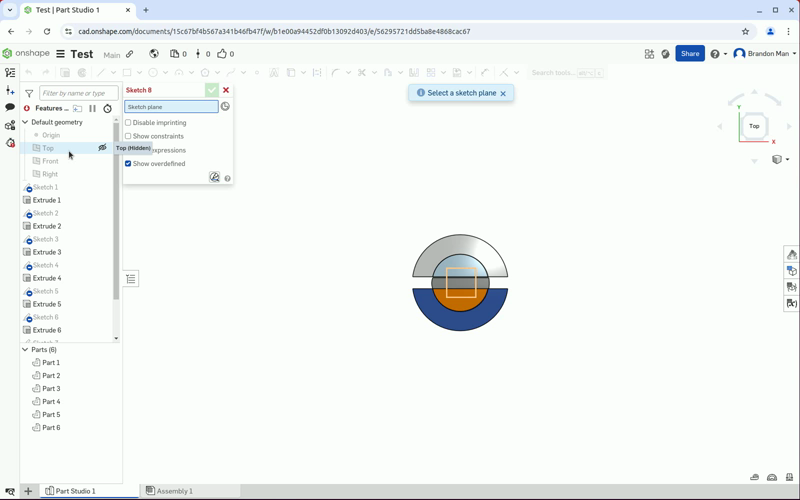
click(69, 150)
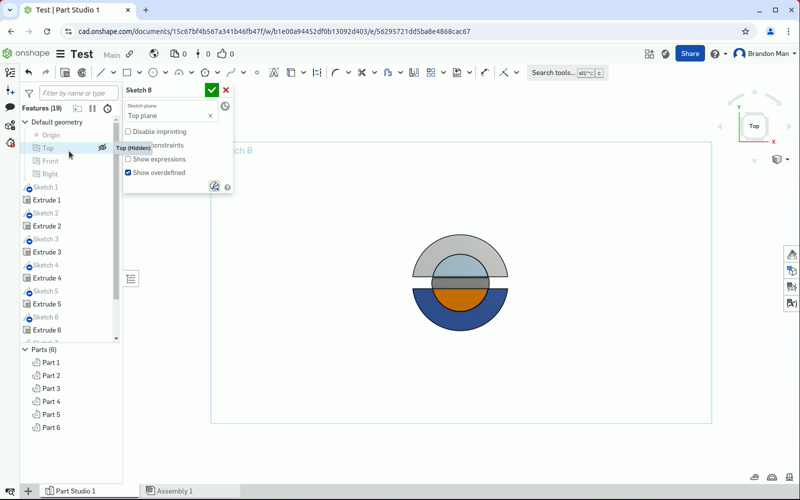
mouse_move(73, 352)
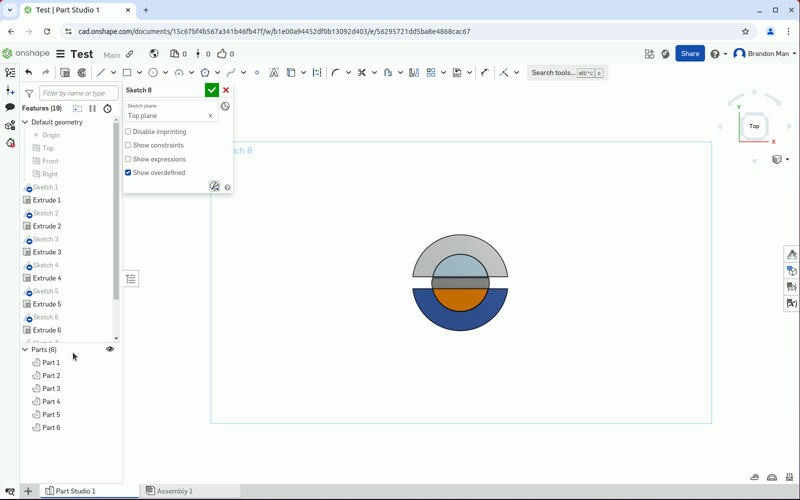
key(y)
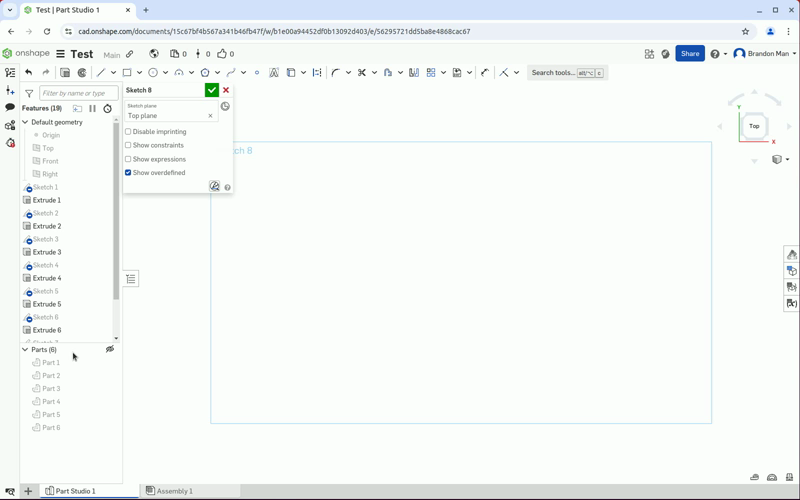
key(l)
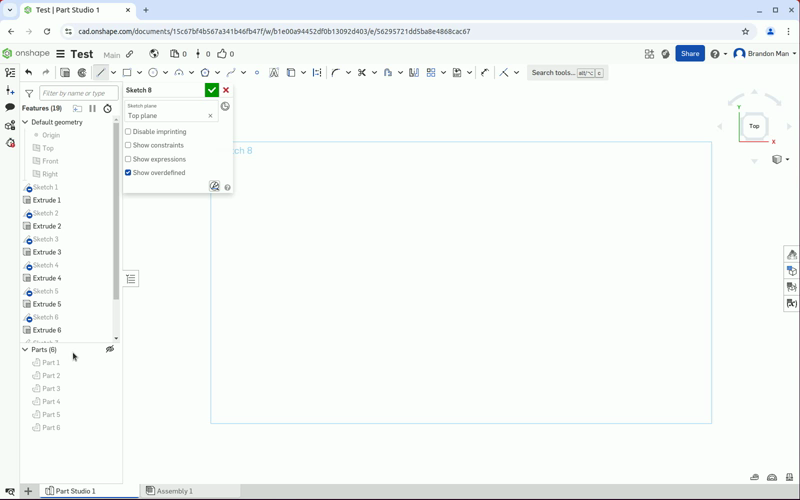
key_down(shift)
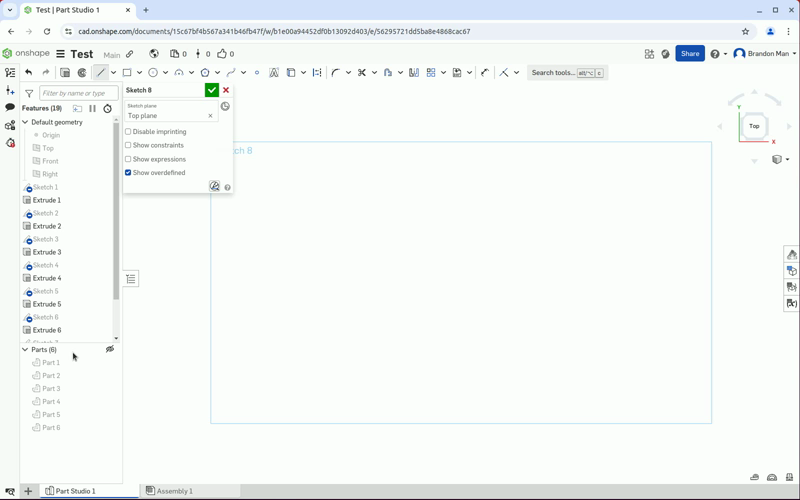
mouse_move(412, 288)
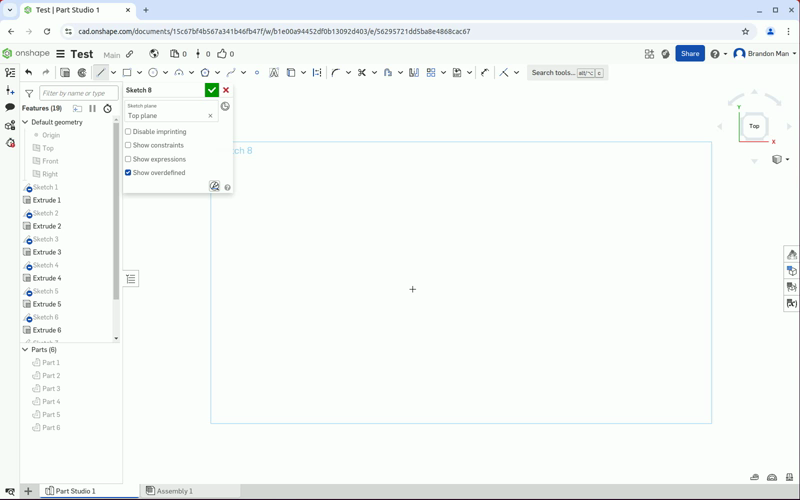
click(412, 288)
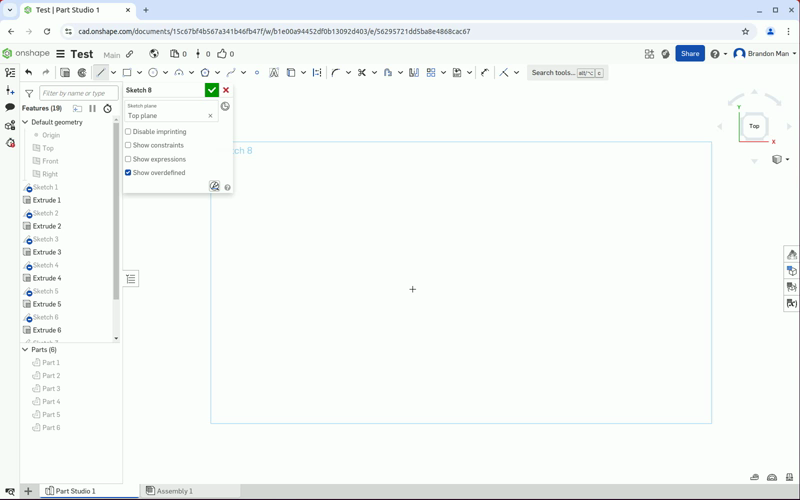
key_up(shift)
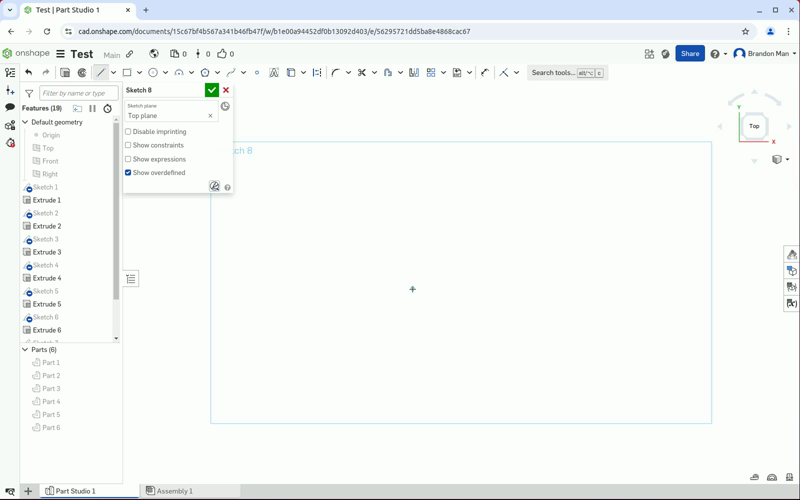
key_down(shift)
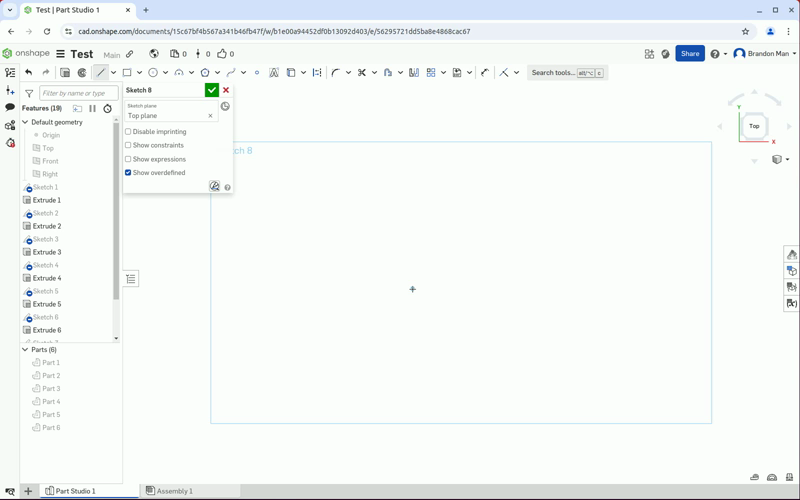
mouse_move(442, 288)
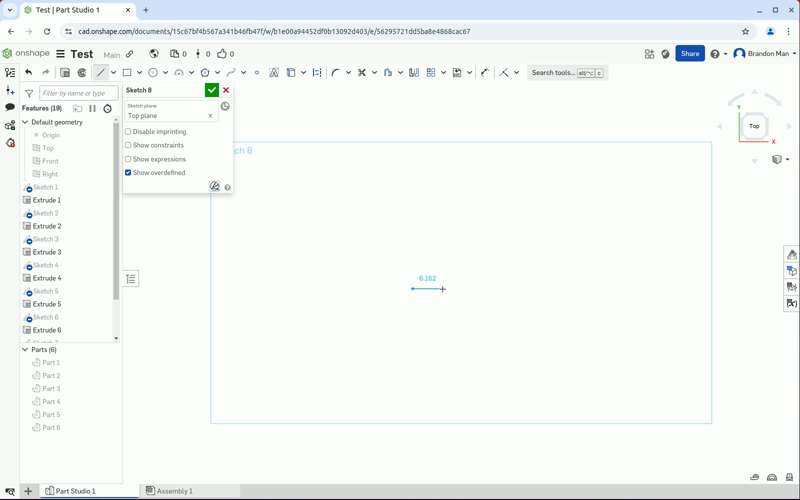
mouse_move(433, 288)
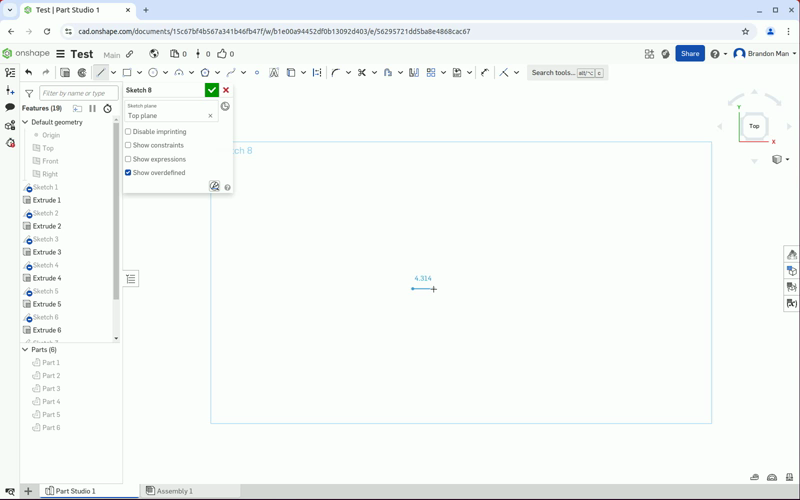
click(433, 288)
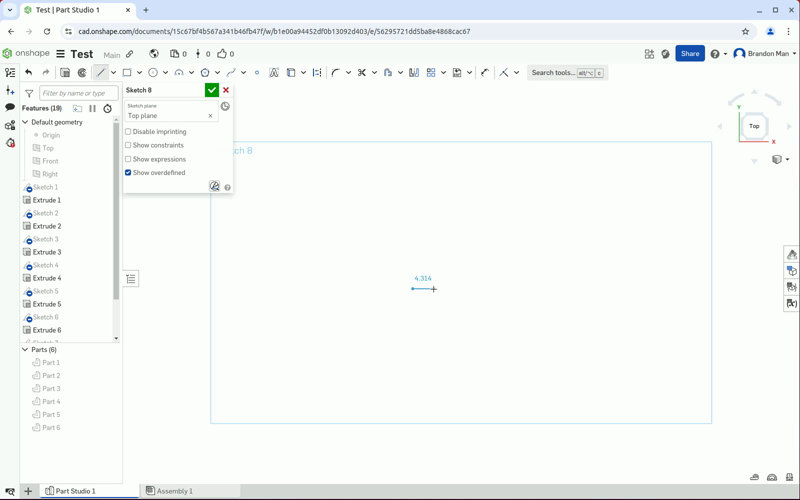
key_up(shift)
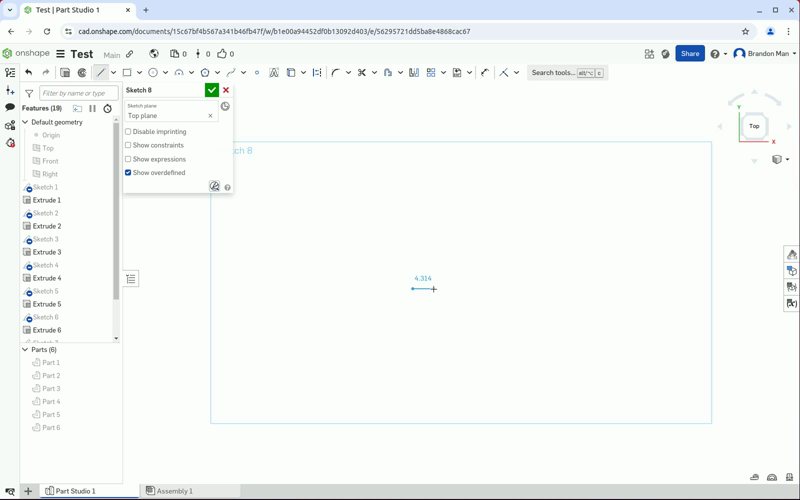
key(esc)
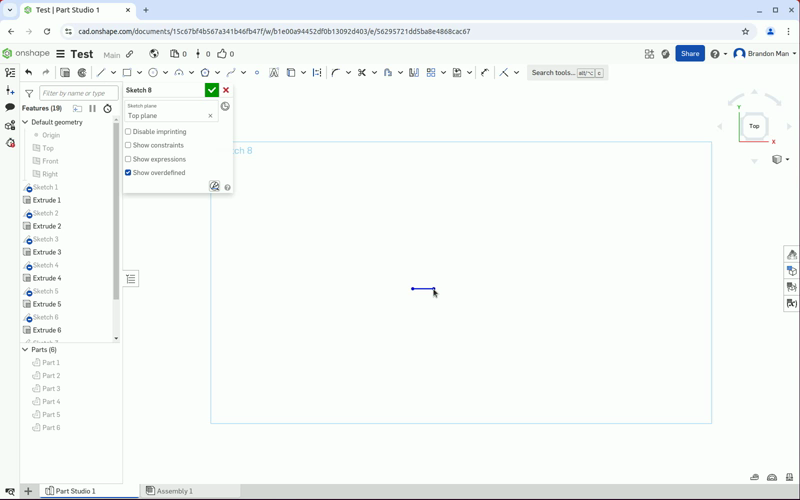
key(a)
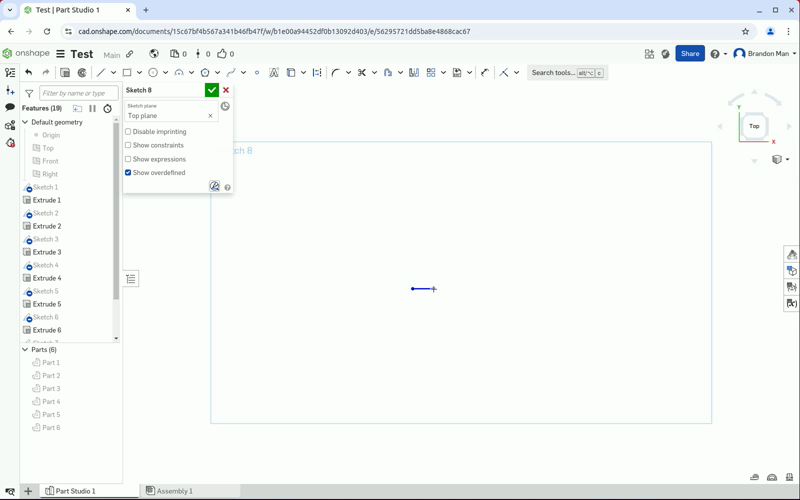
mouse_move(433, 288)
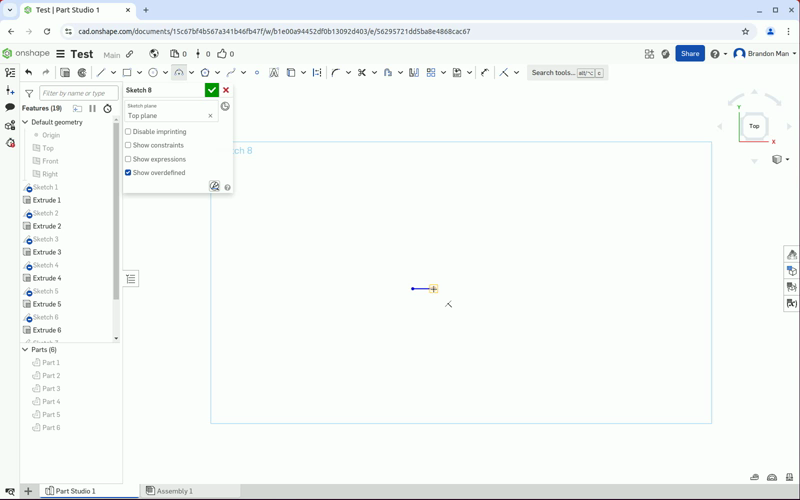
click(433, 288)
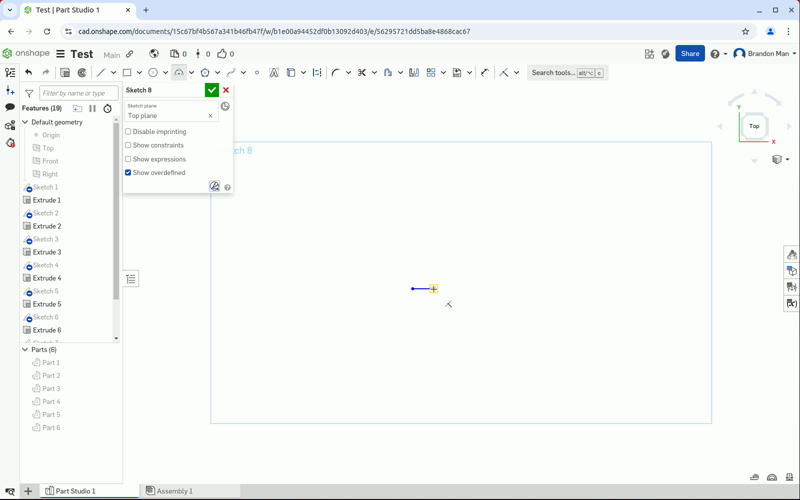
key_down(shift)
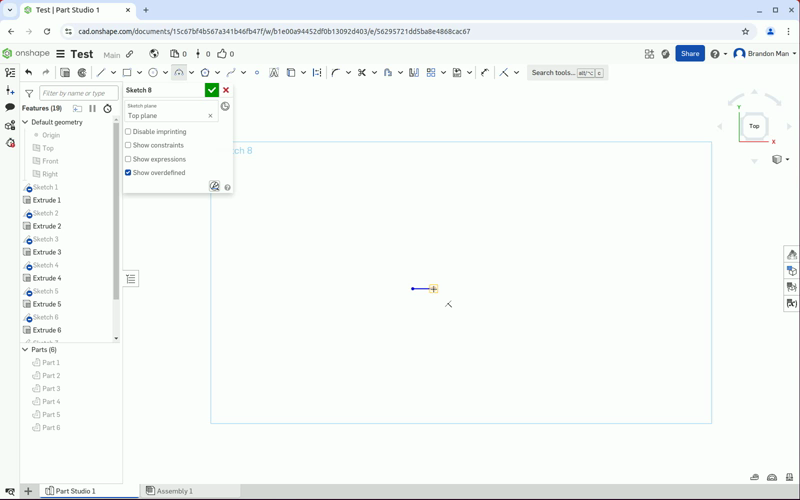
mouse_move(433, 276)
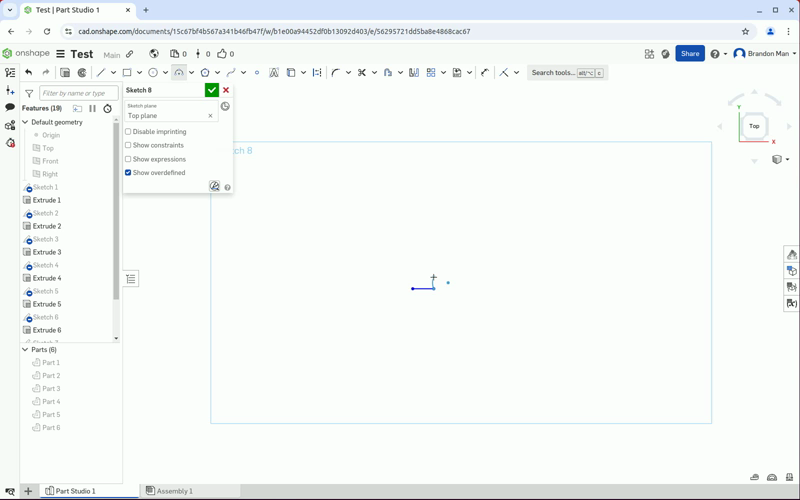
click(433, 276)
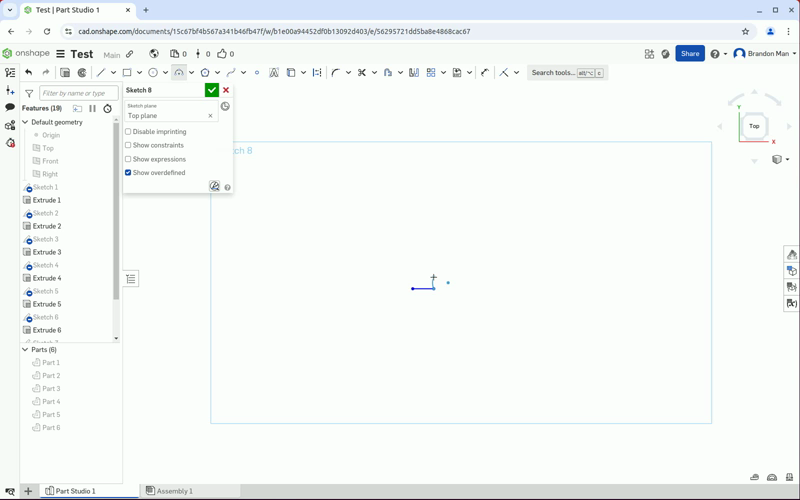
mouse_move(433, 282)
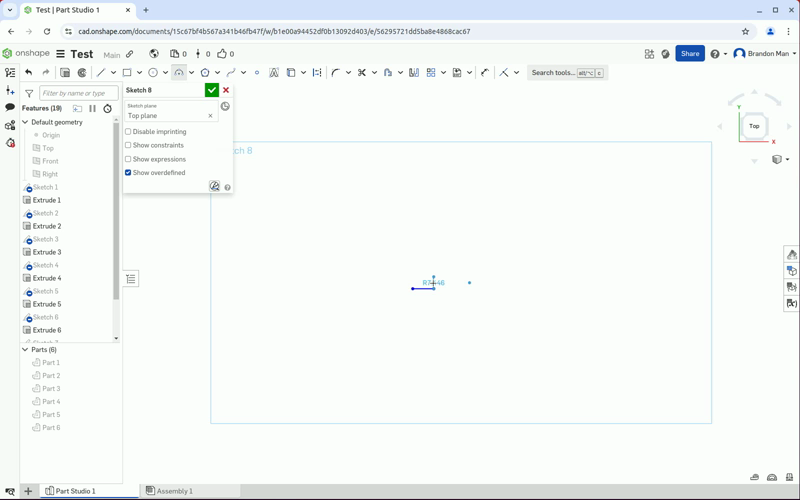
click(433, 282)
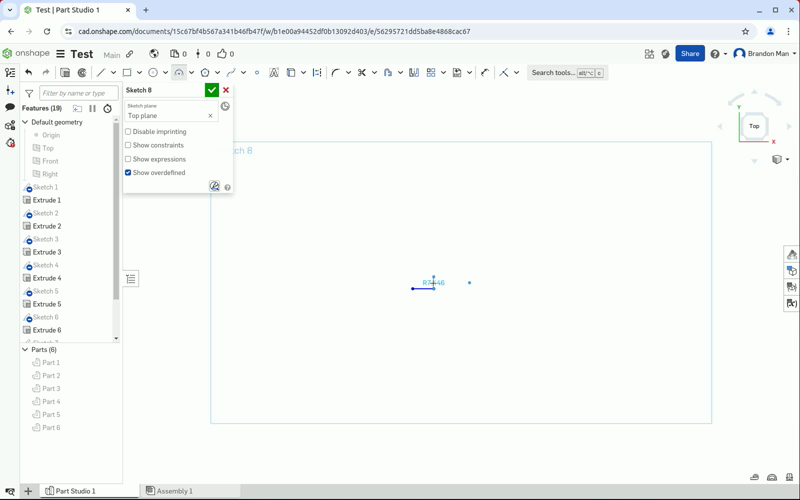
key_up(shift)
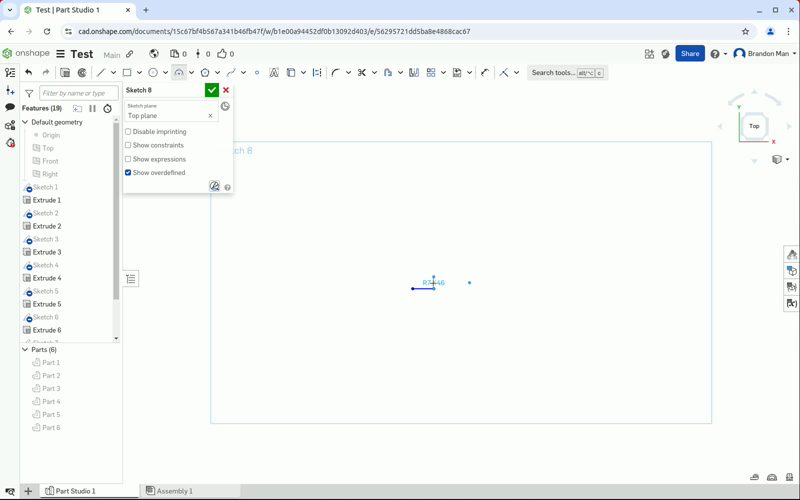
key(esc)
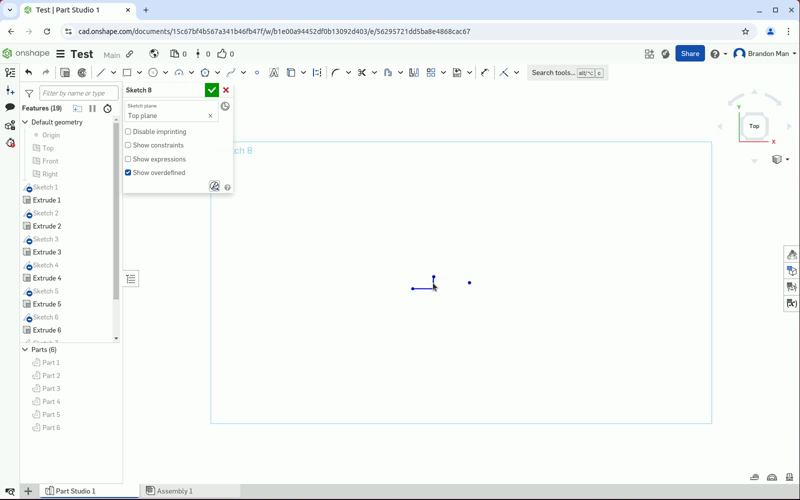
key(l)
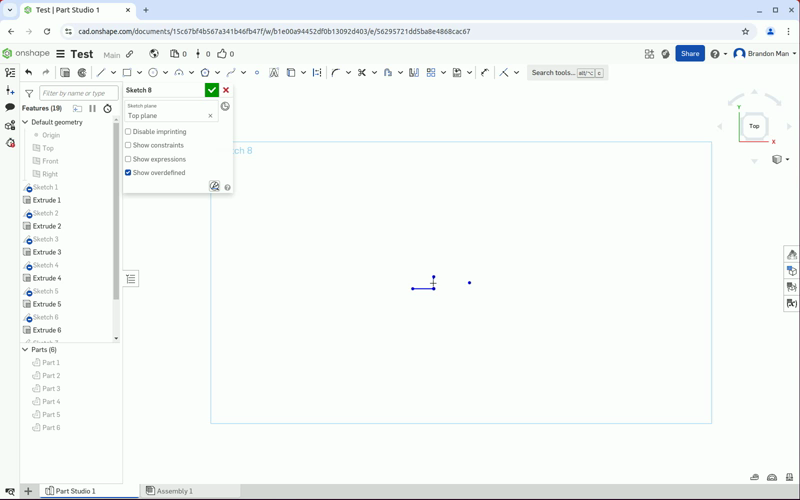
mouse_move(433, 276)
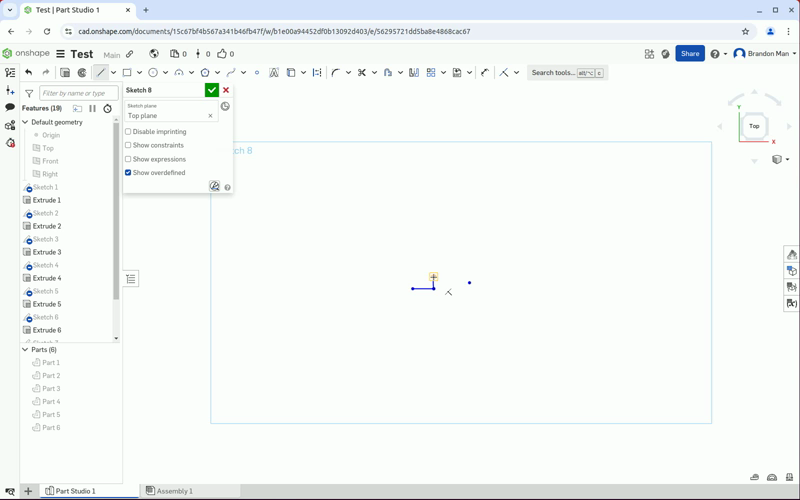
click(433, 276)
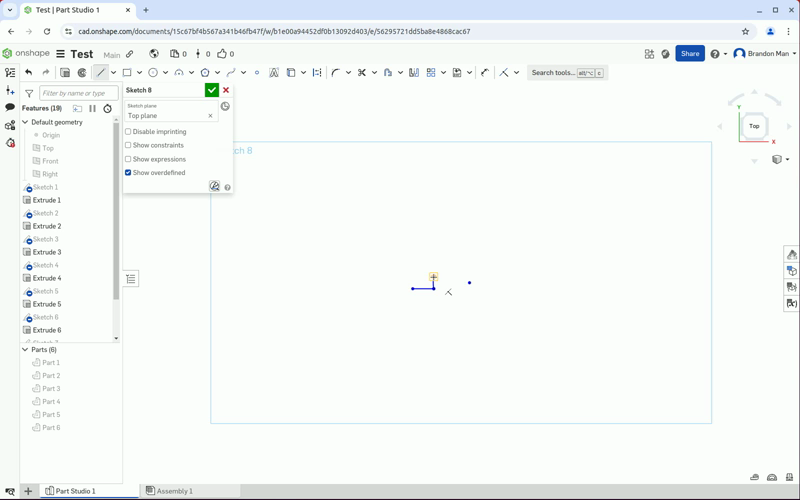
key_down(shift)
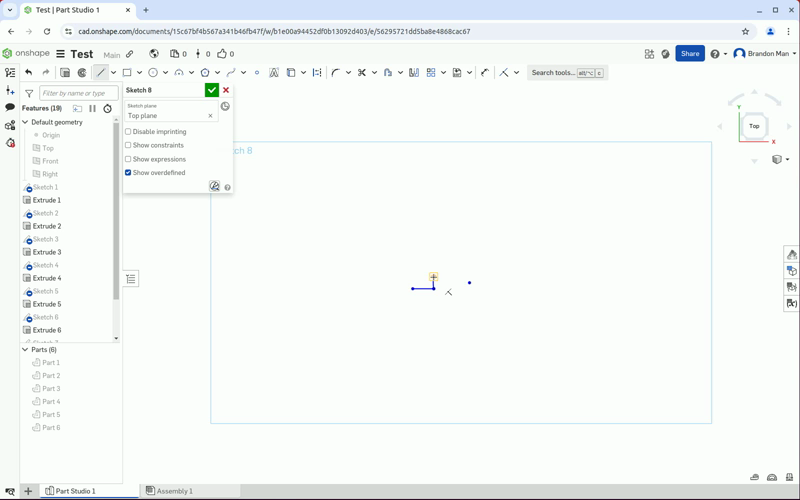
mouse_move(463, 276)
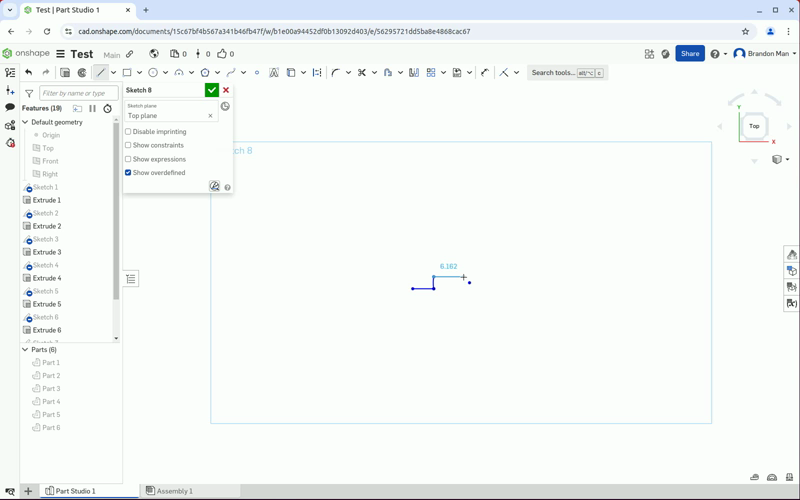
mouse_move(412, 276)
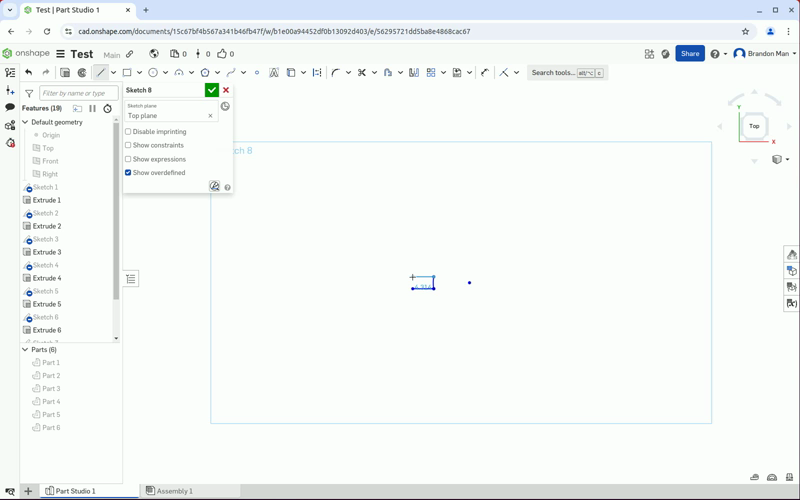
click(412, 276)
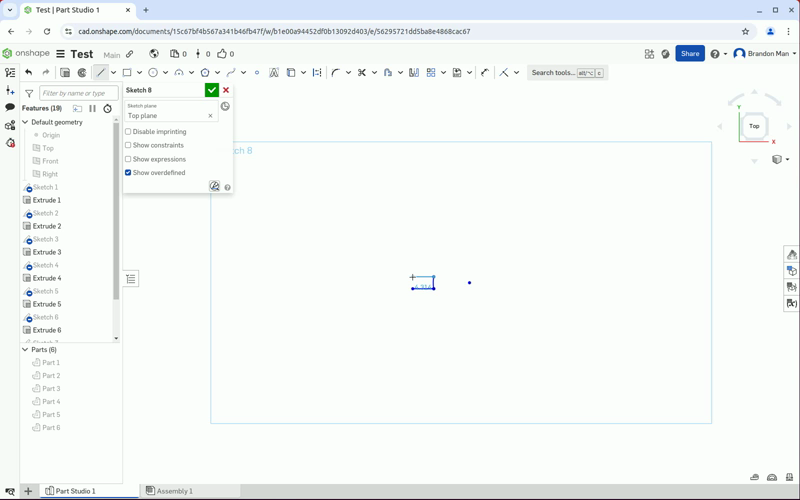
key_up(shift)
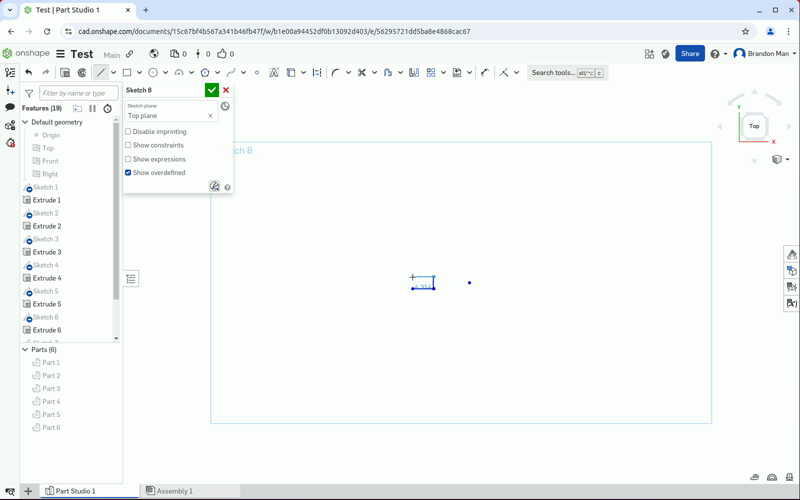
key(esc)
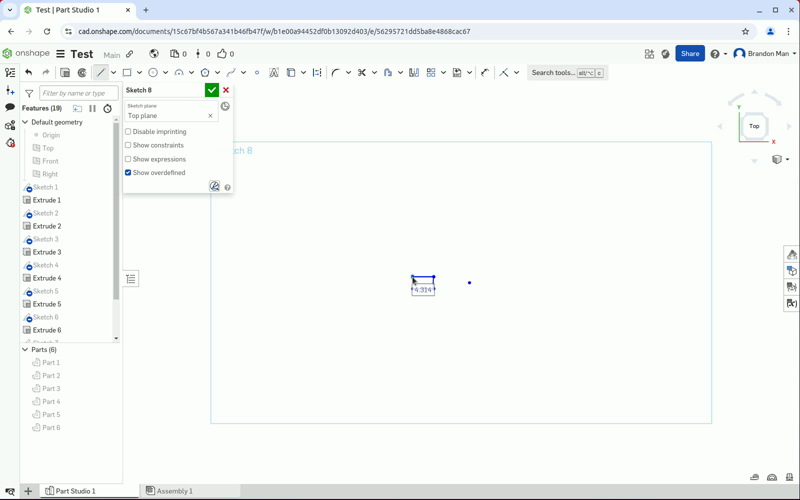
key(a)
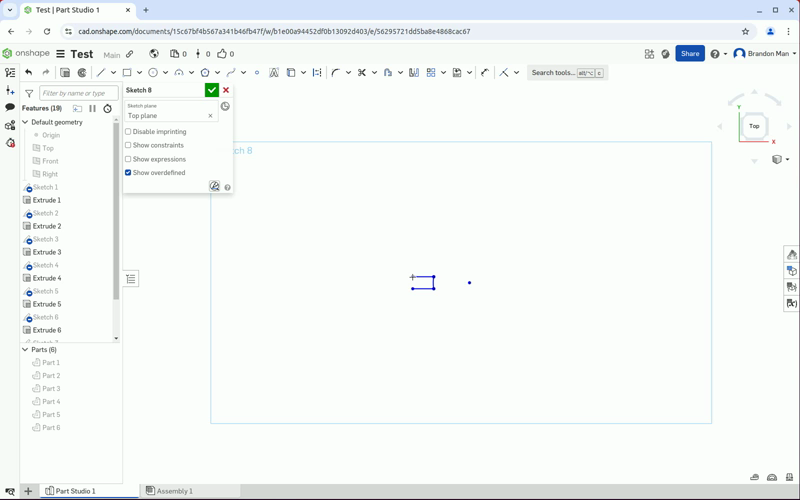
mouse_move(412, 276)
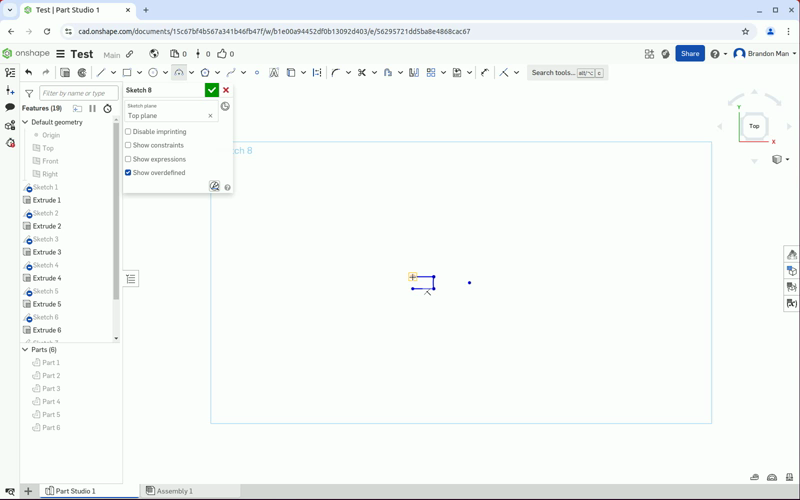
click(412, 276)
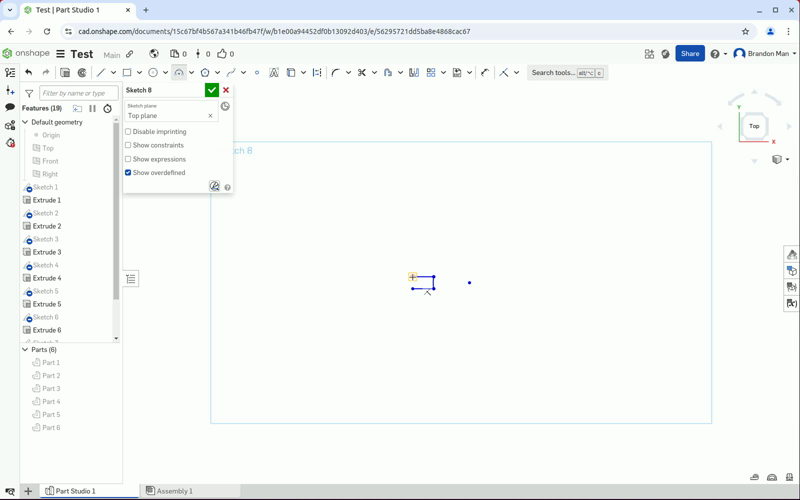
mouse_move(412, 288)
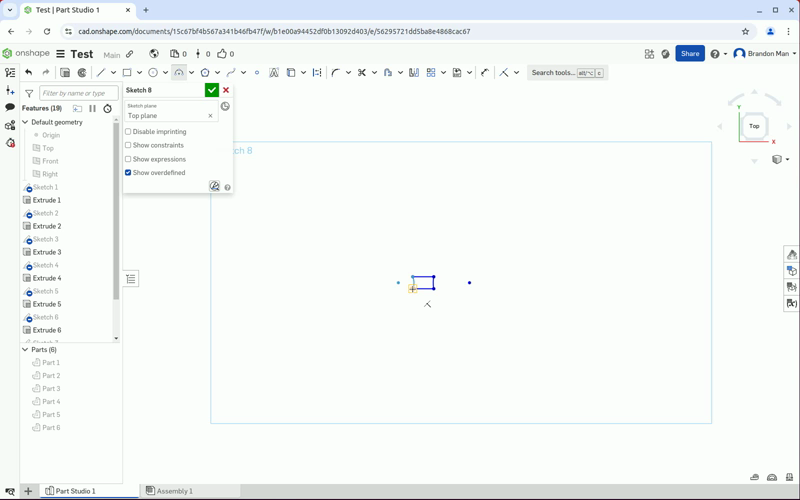
click(412, 288)
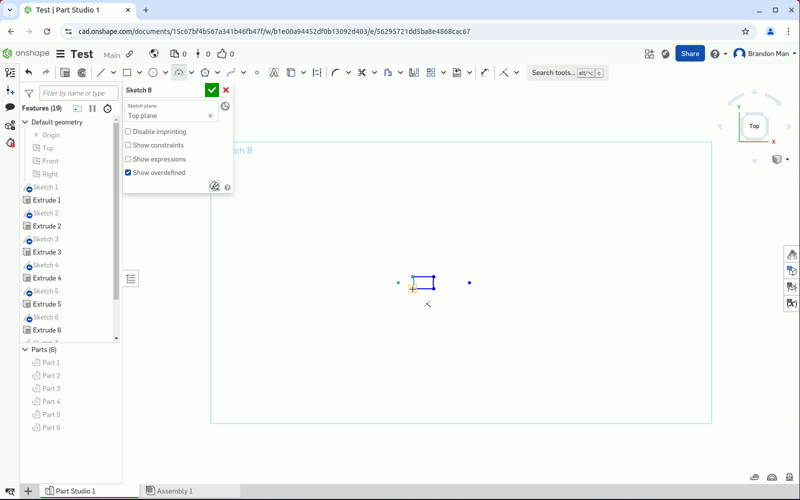
key_down(shift)
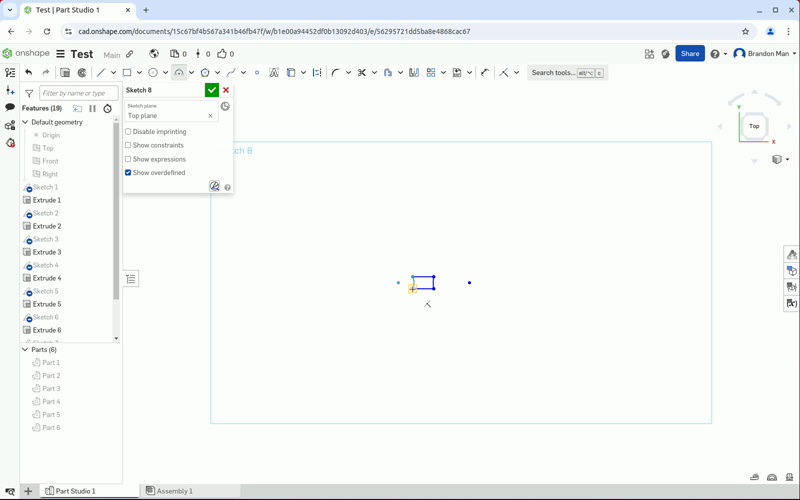
mouse_move(411, 282)
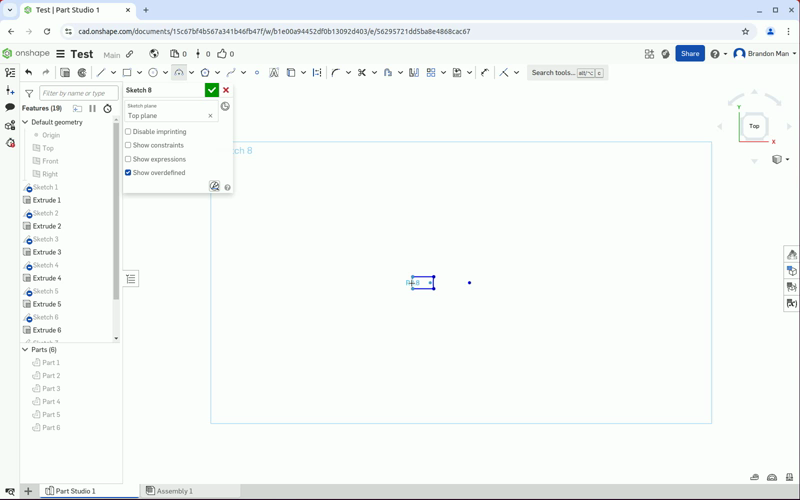
click(411, 282)
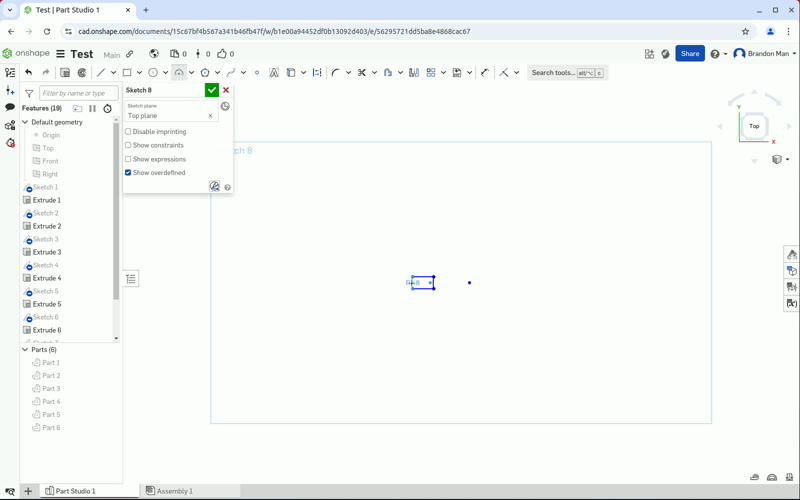
key_up(shift)
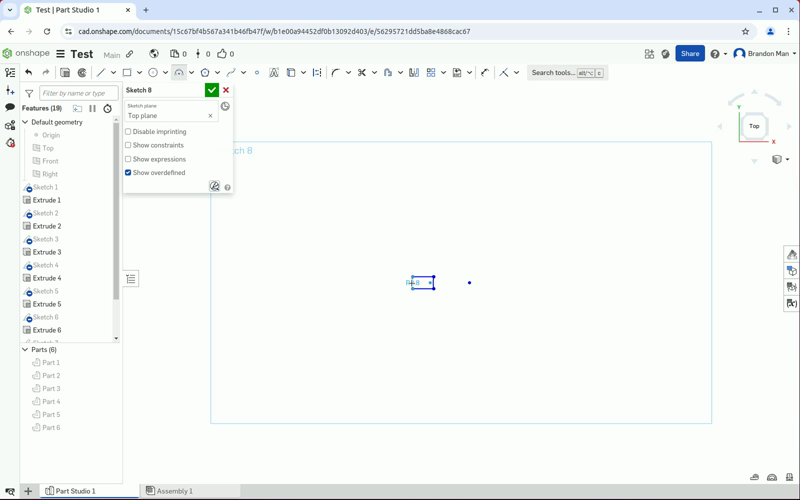
key(esc)
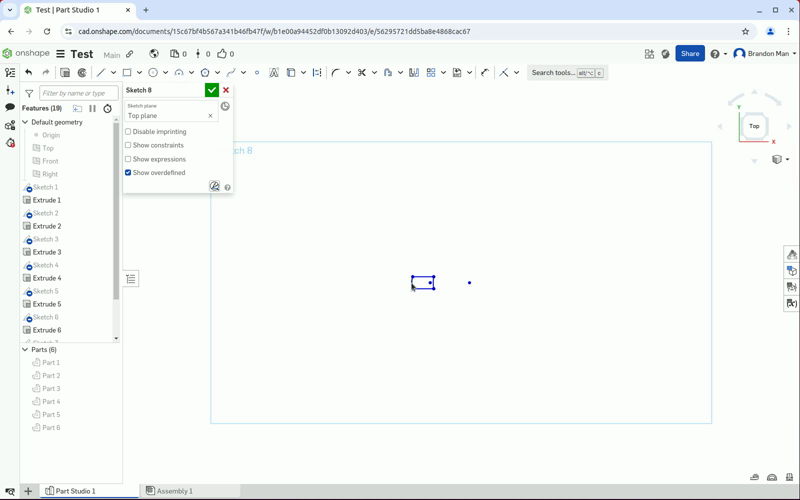
mouse_move(414, 282)
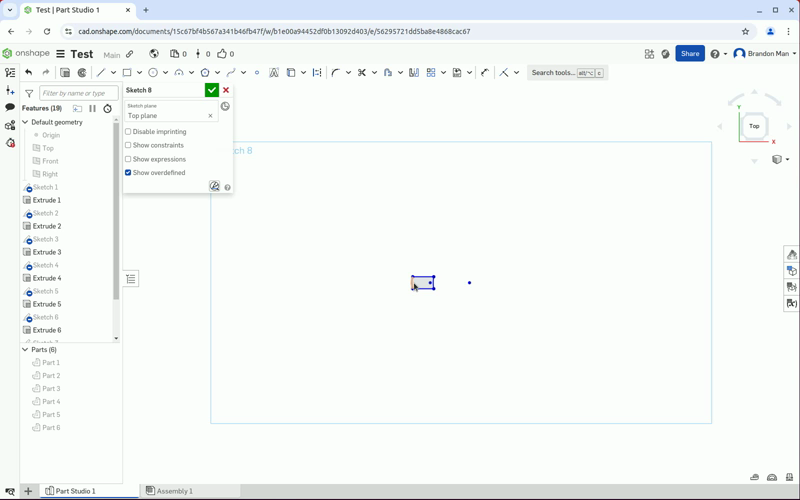
scroll(6)
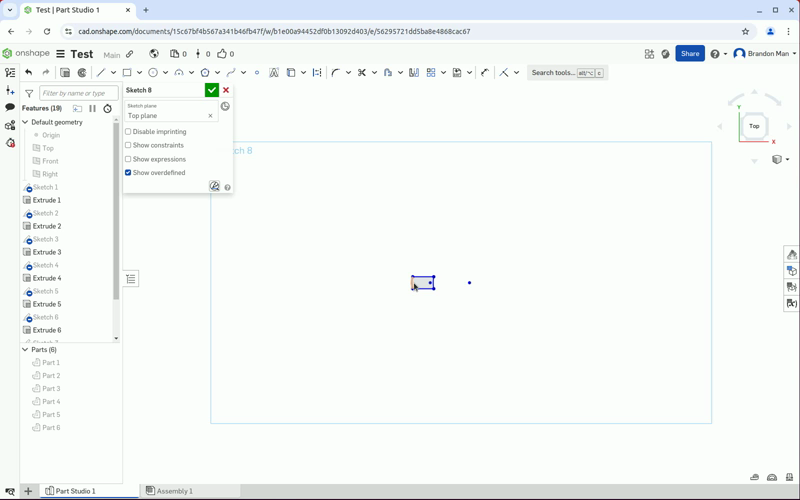
scroll(6)
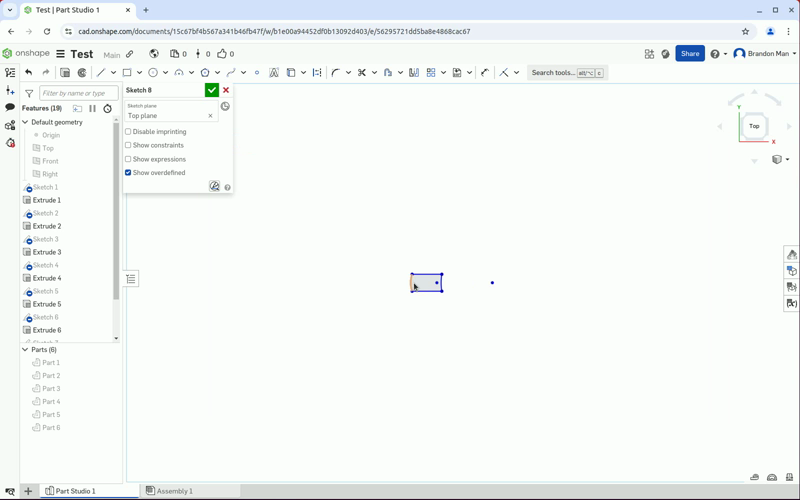
scroll(6)
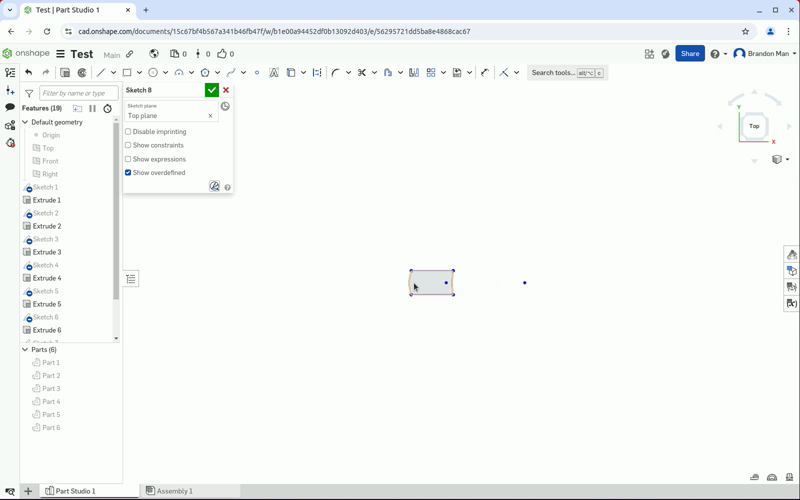
scroll(6)
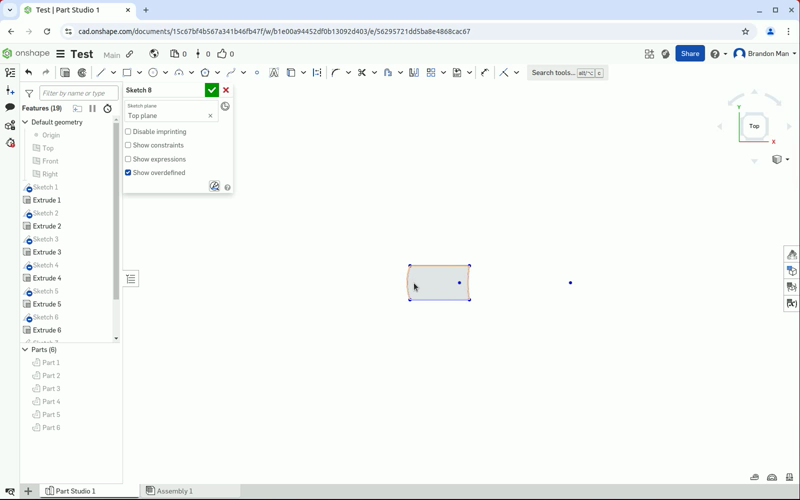
scroll(6)
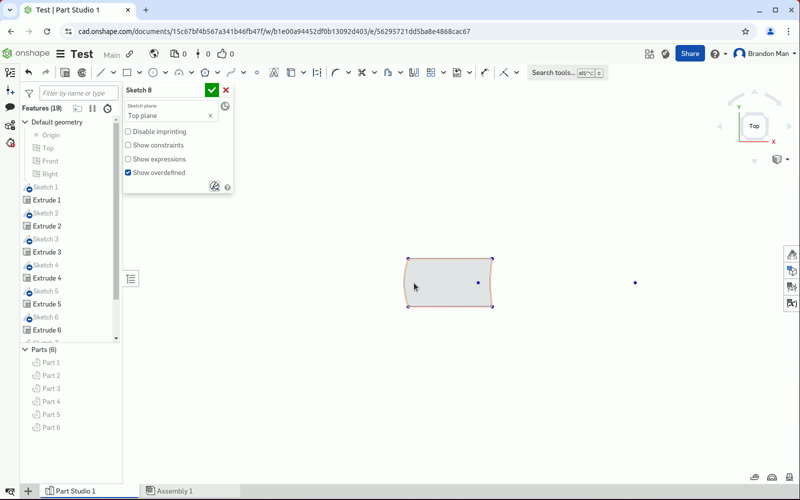
scroll(6)
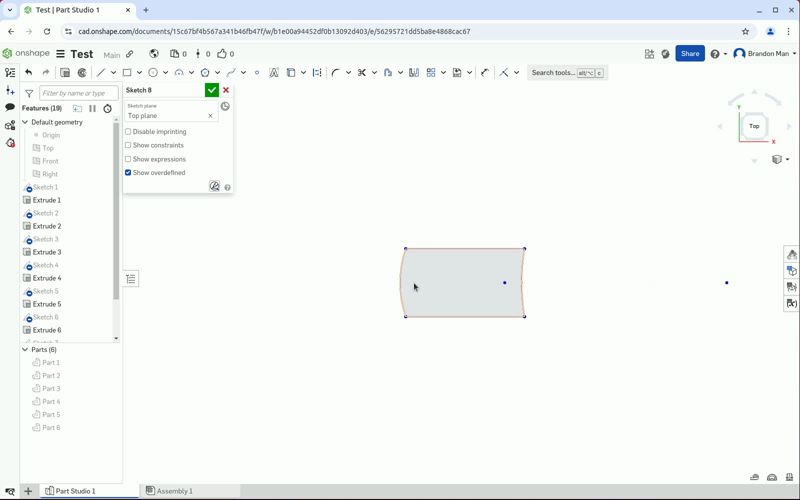
scroll(6)
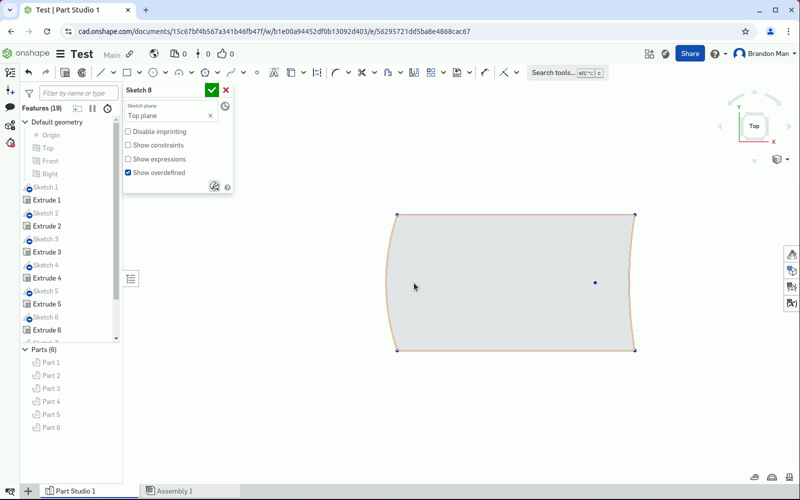
click(414, 282)
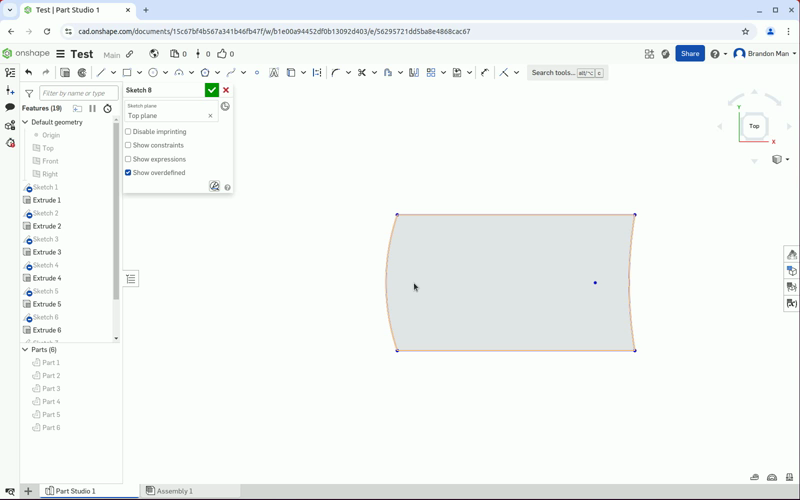
scroll(-6)
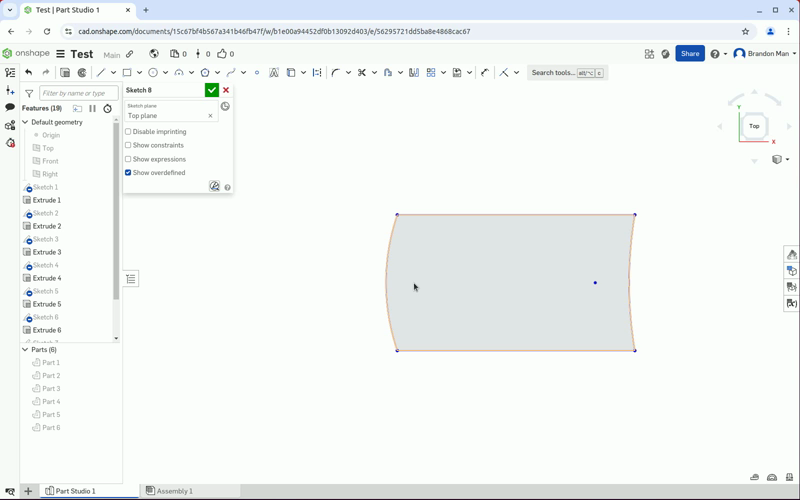
scroll(-6)
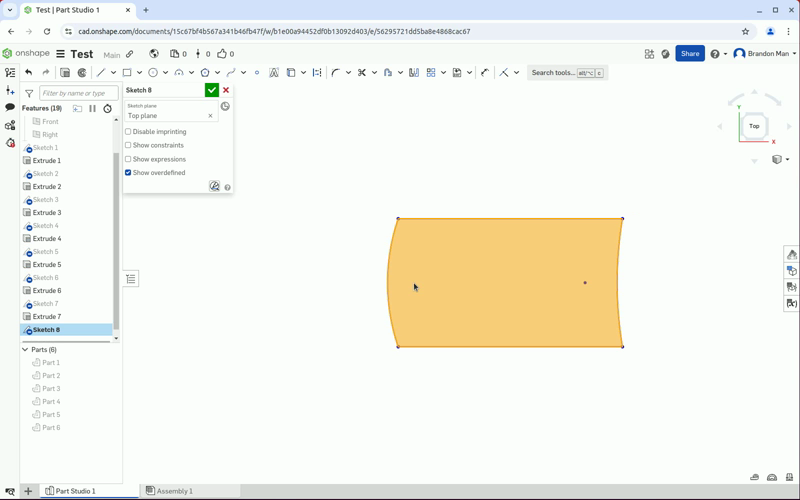
scroll(-6)
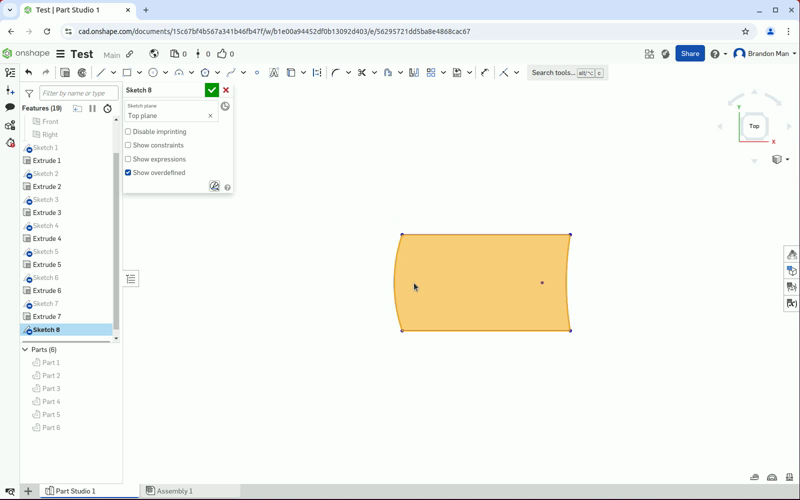
scroll(-6)
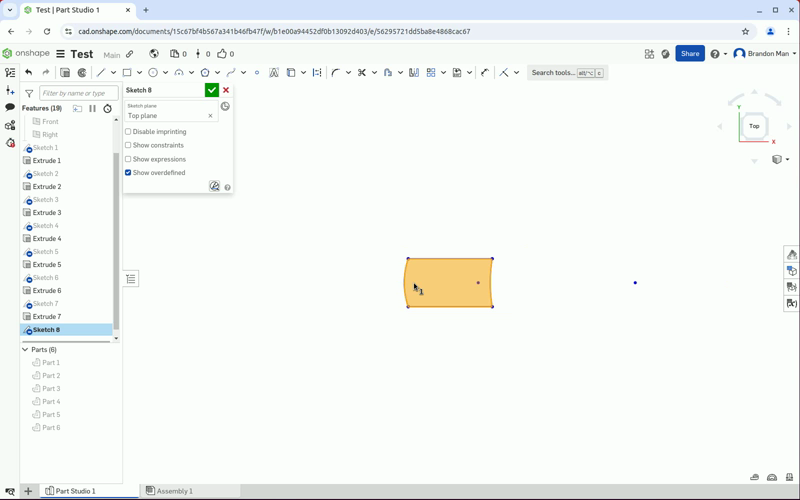
scroll(-6)
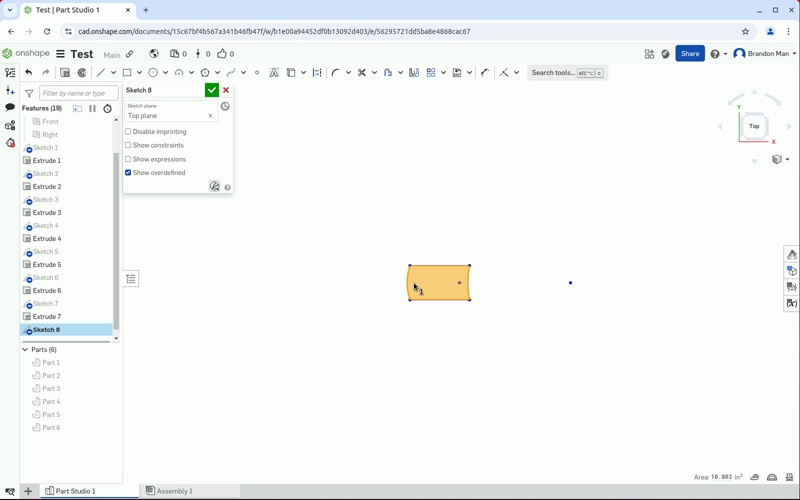
scroll(-6)
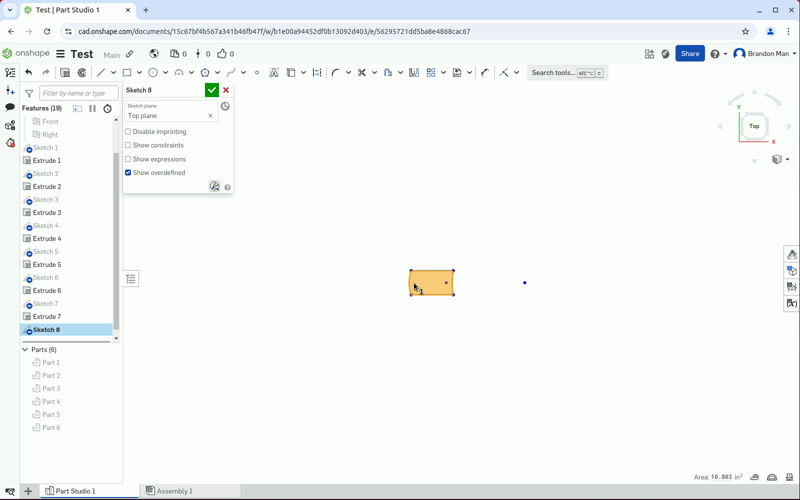
scroll(-6)
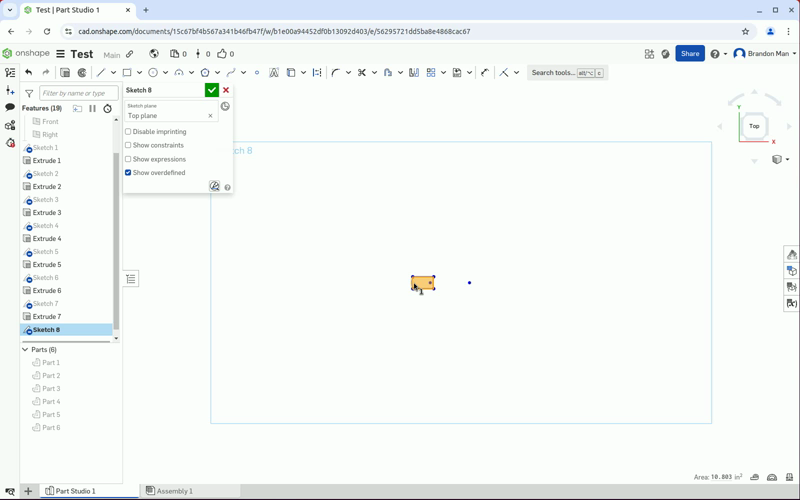
mouse_move(73, 352)
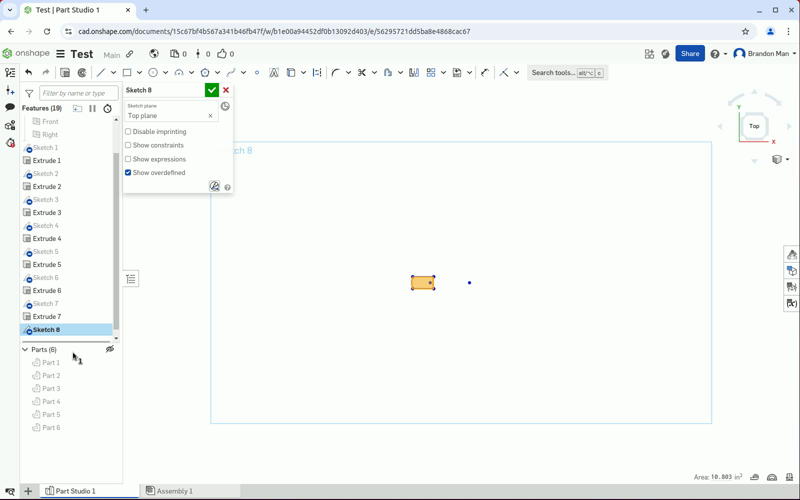
key(shift+y)
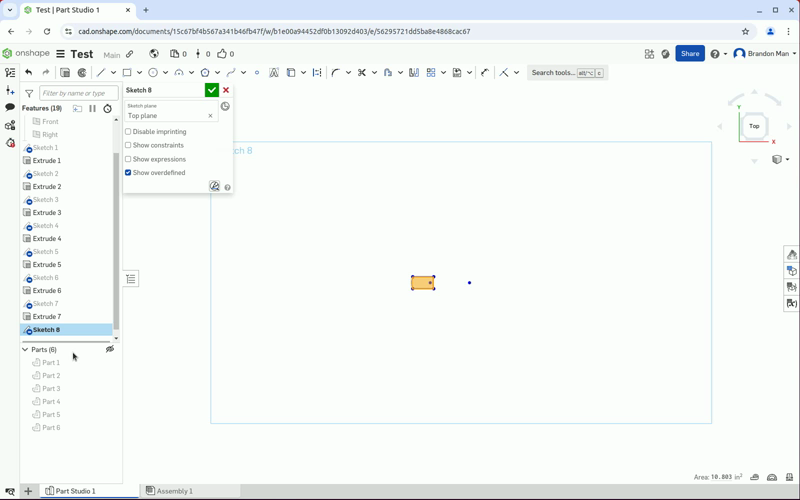
key(shift+e)
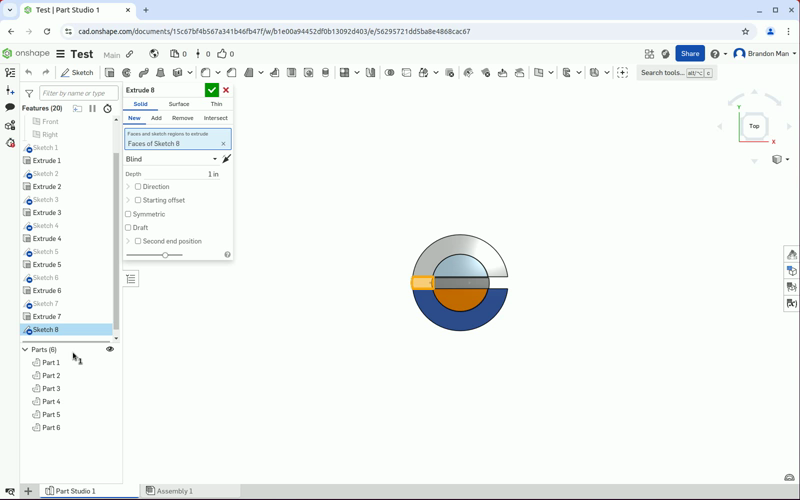
mouse_move(143, 106)
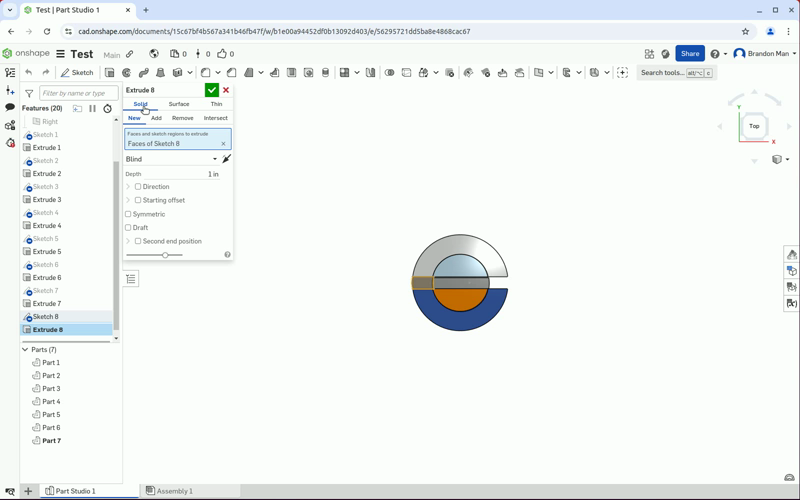
click(143, 106)
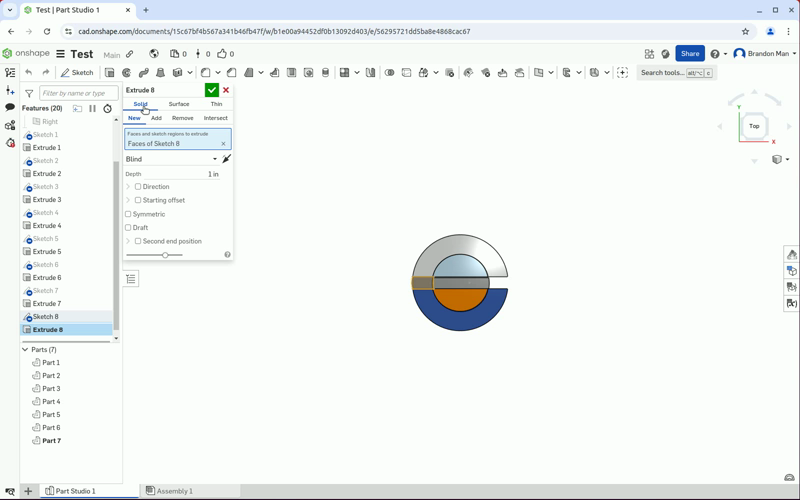
mouse_move(137, 120)
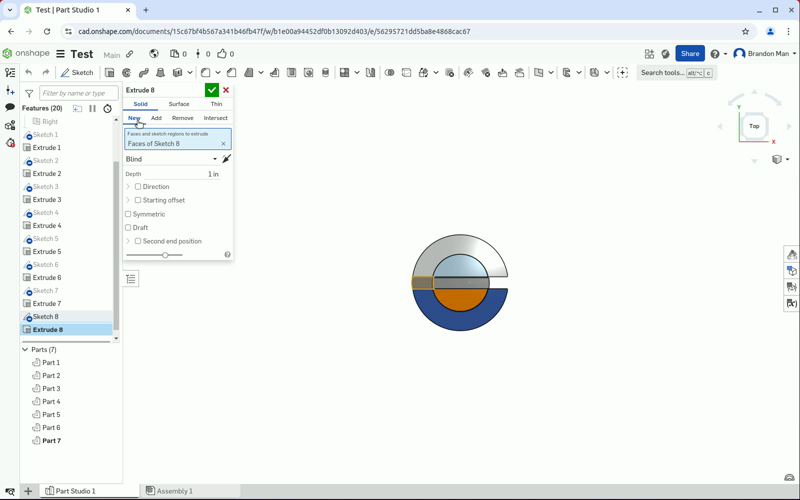
click(137, 120)
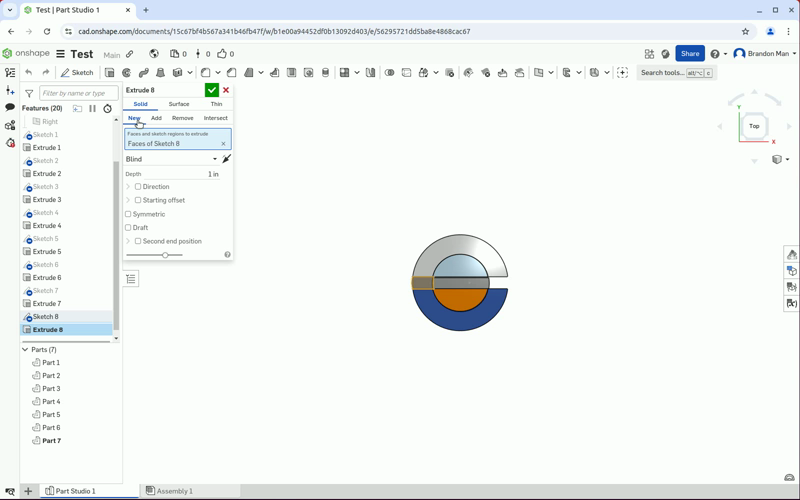
key(tab, 4)
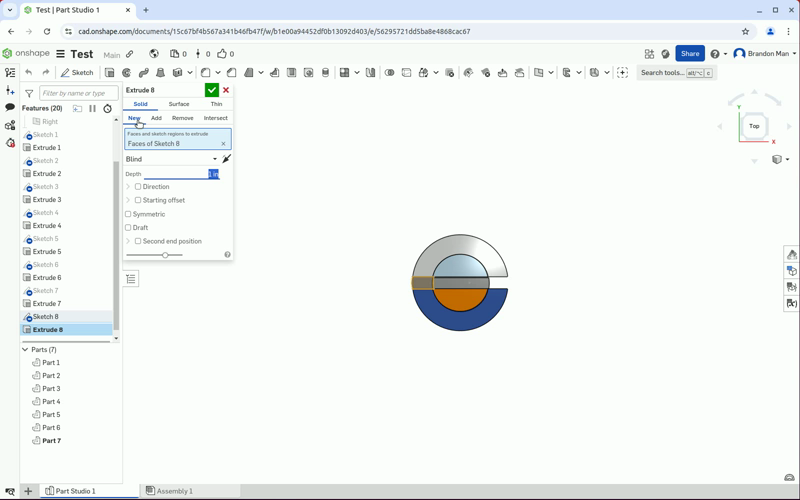
text(3.37)
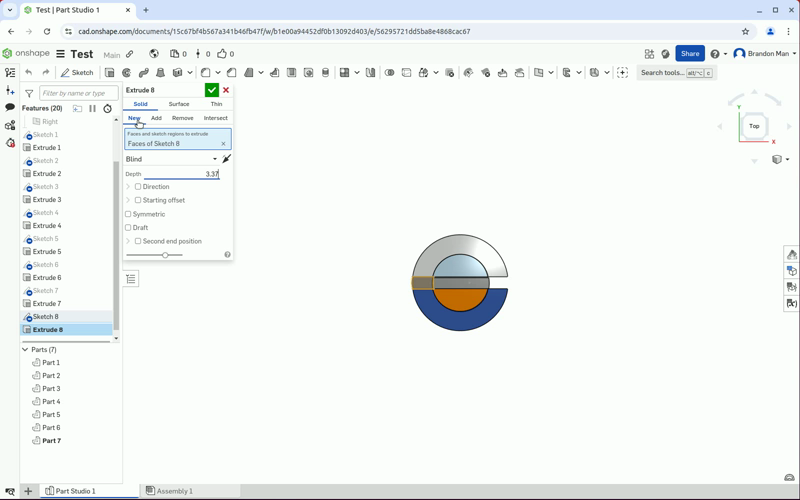
key(enter)
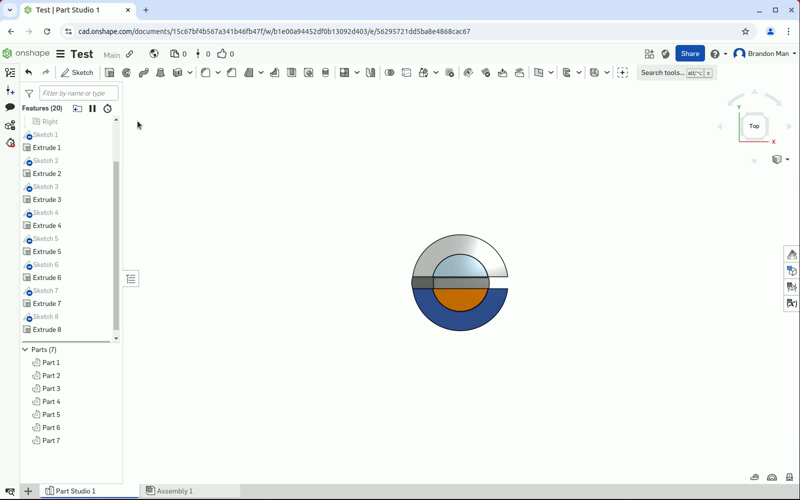
key(shift+h)
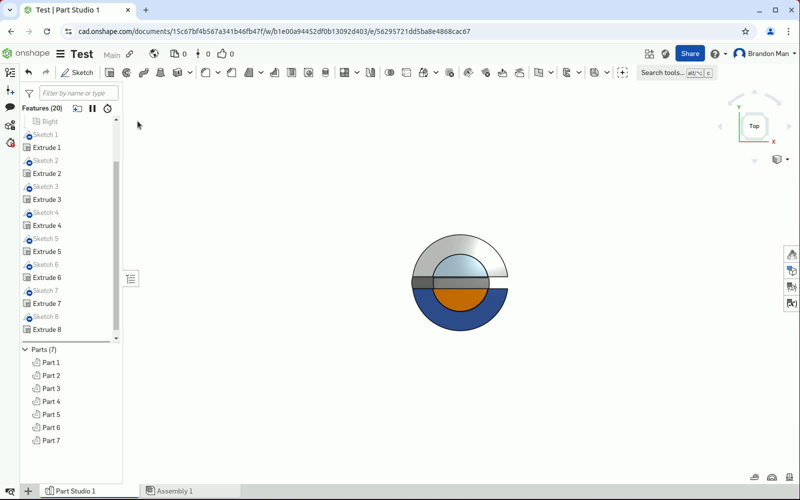
key(shift+h)
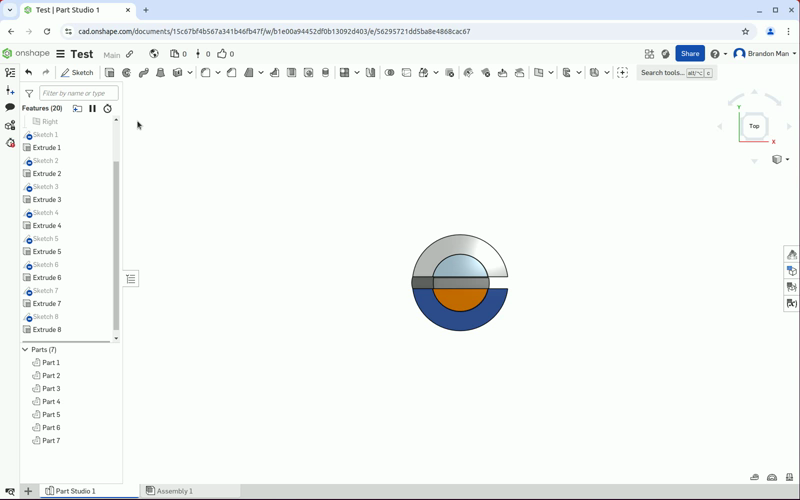
mouse_move(69, 137)
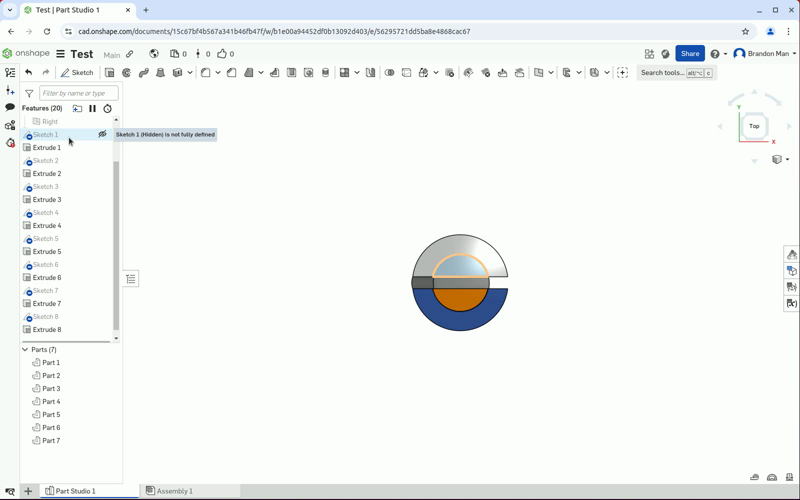
click(69, 137)
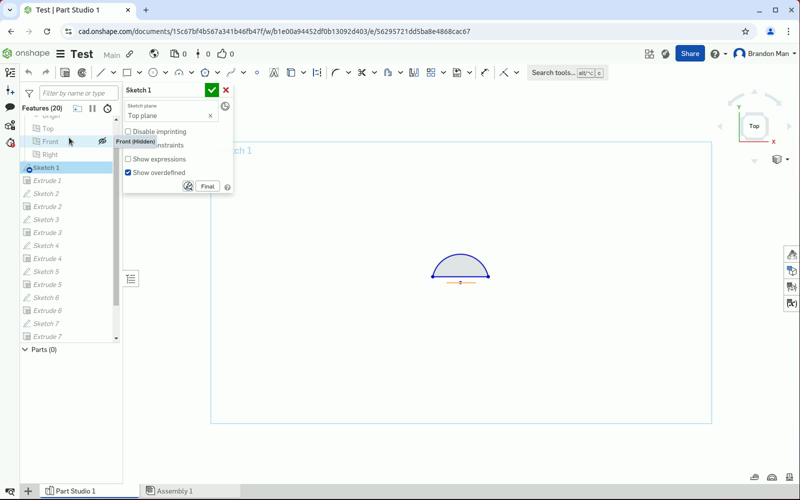
mouse_move(229, 92)
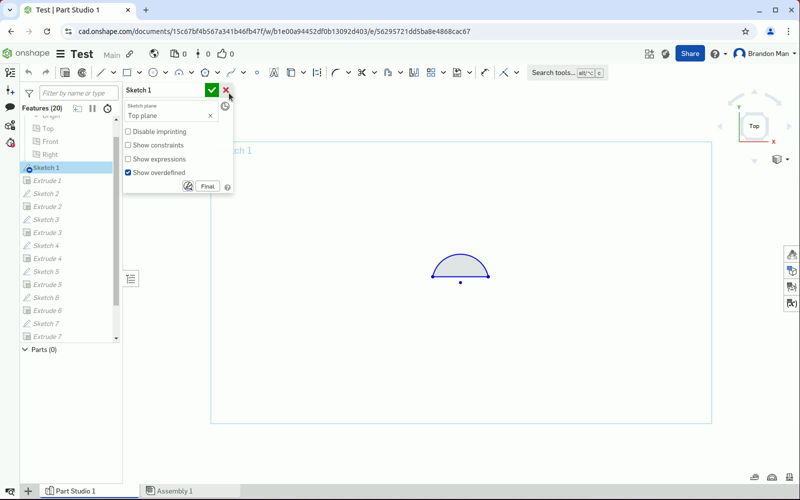
click(229, 92)
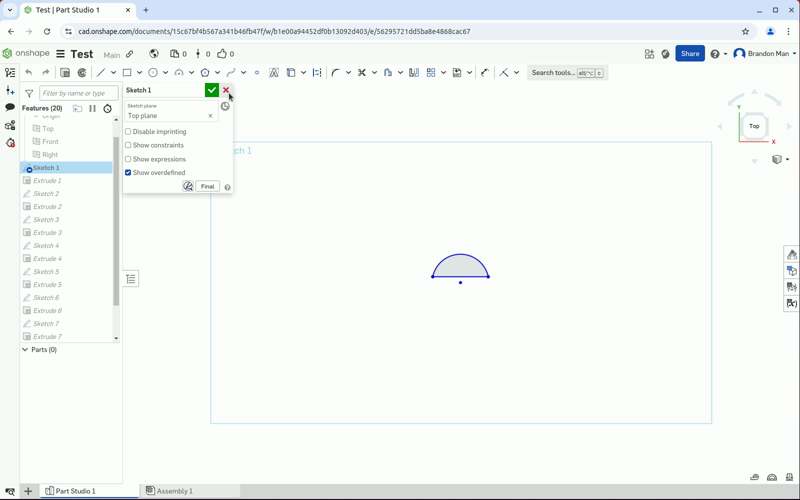
key(shift+s)
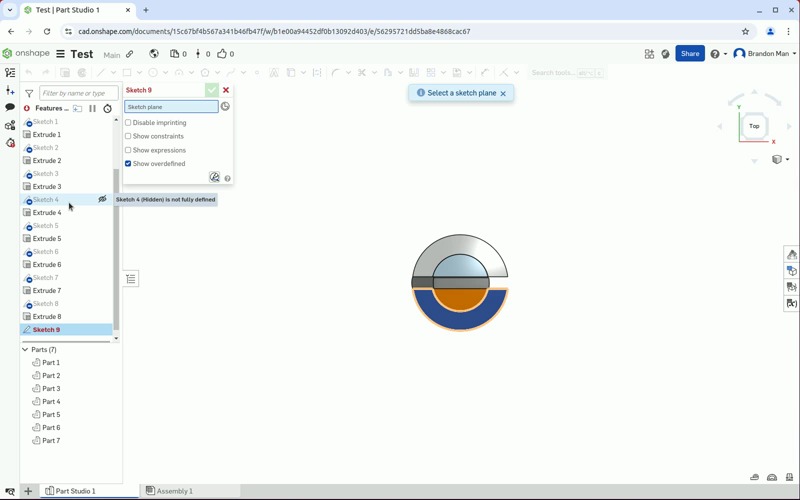
scroll(3)
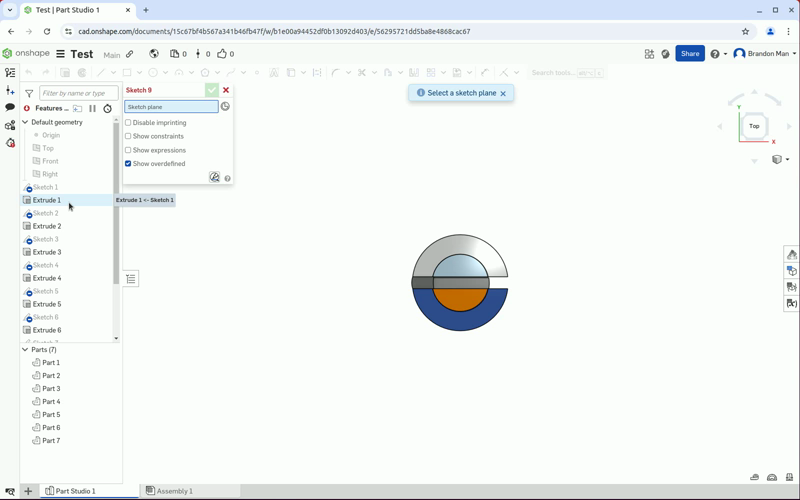
mouse_move(69, 150)
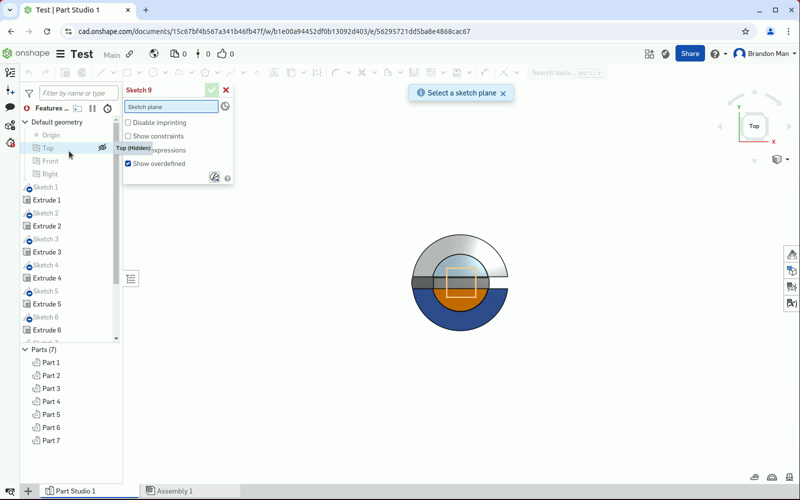
click(69, 150)
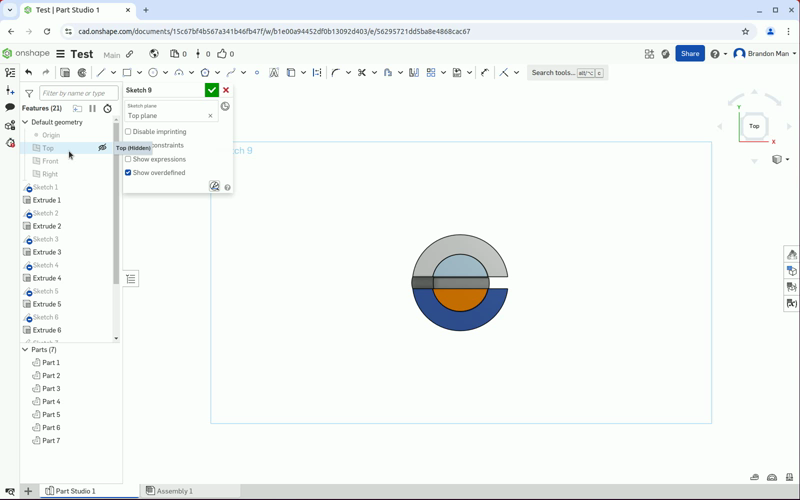
mouse_move(73, 352)
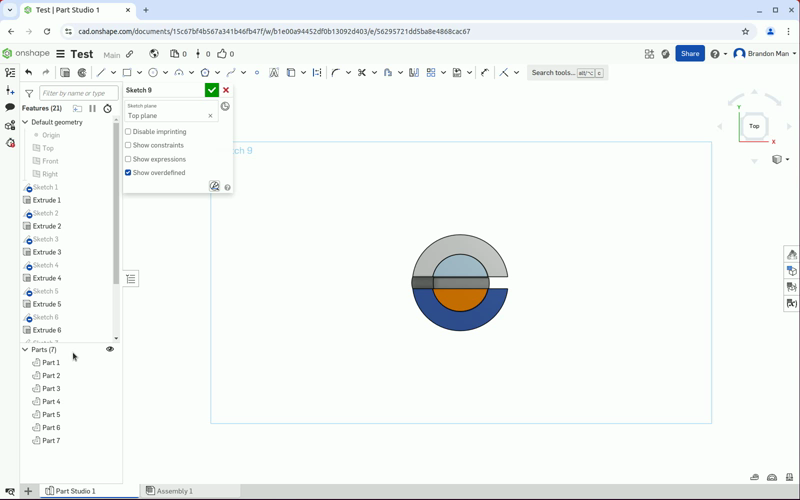
key(y)
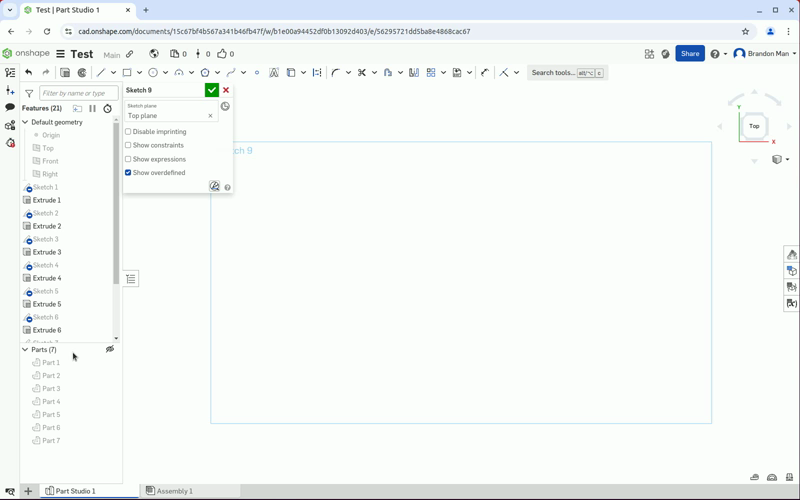
key(l)
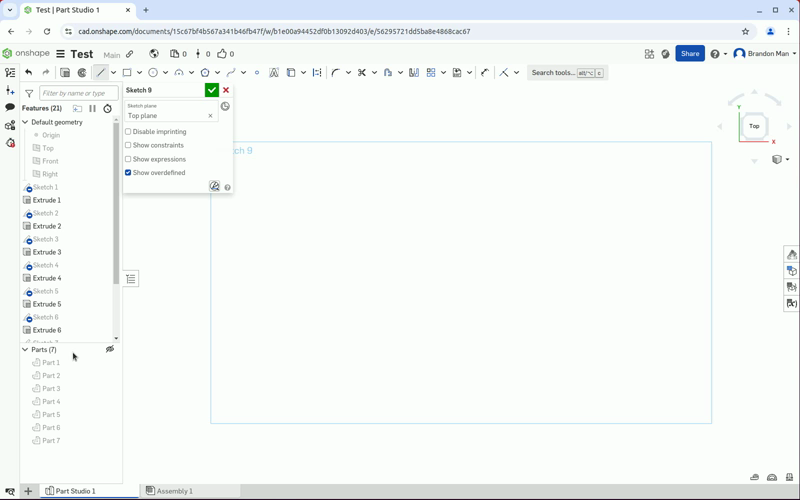
key_down(shift)
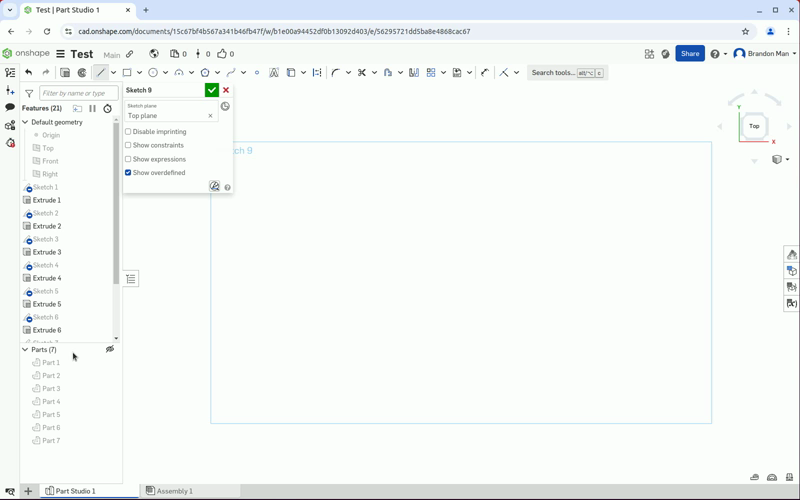
mouse_move(432, 288)
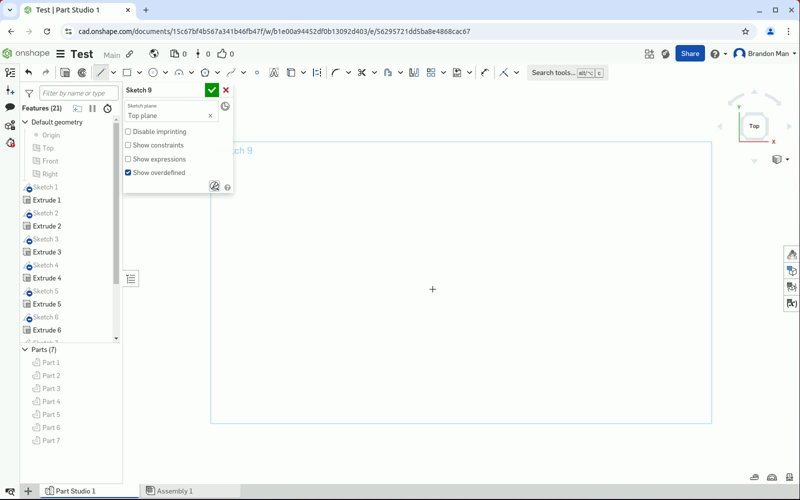
click(432, 288)
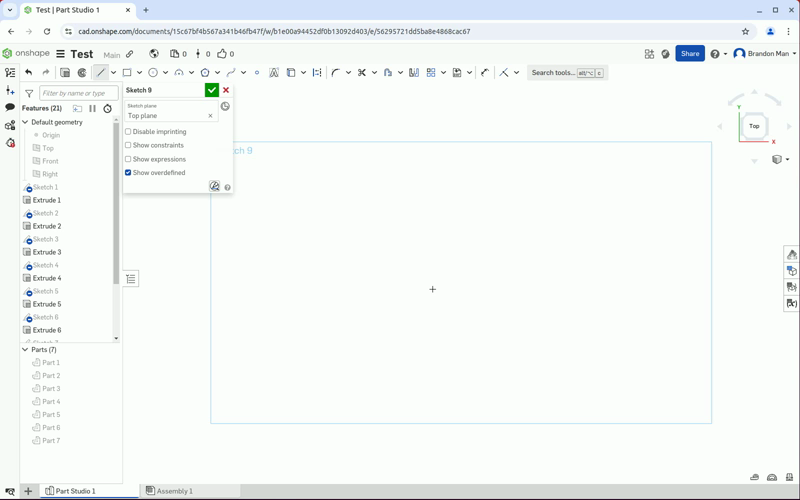
key_up(shift)
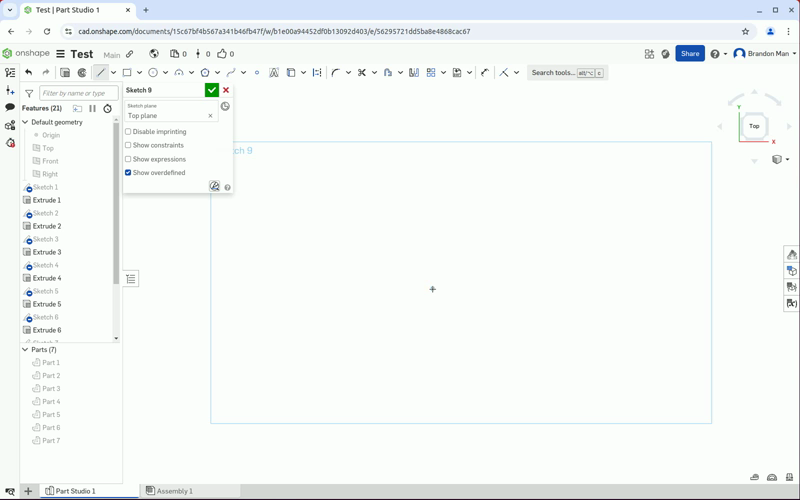
key_down(shift)
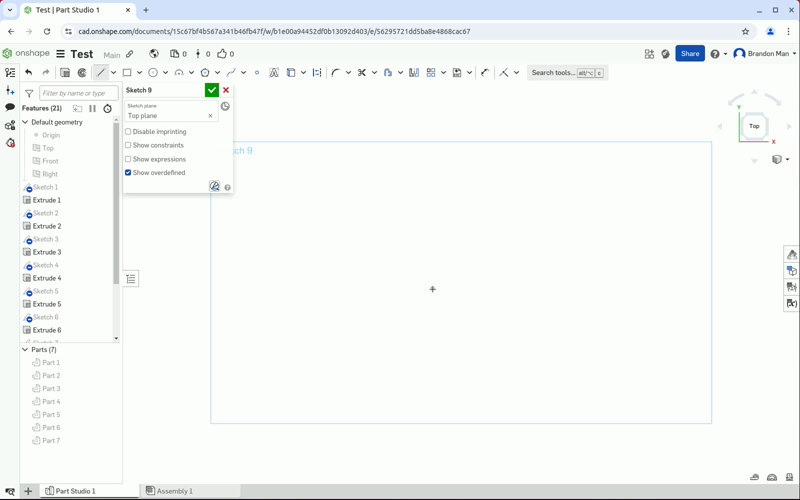
mouse_move(462, 288)
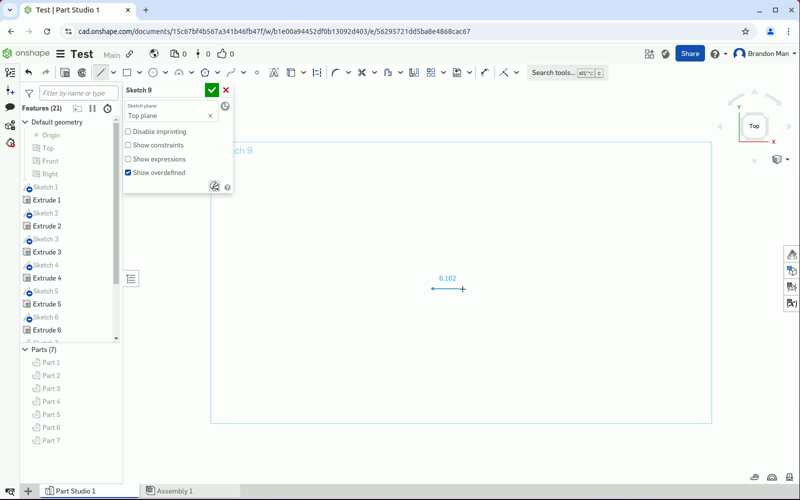
mouse_move(488, 288)
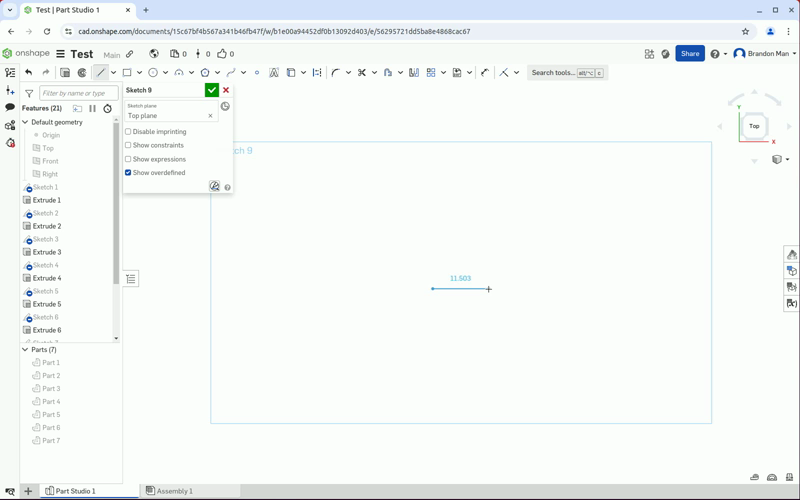
click(488, 288)
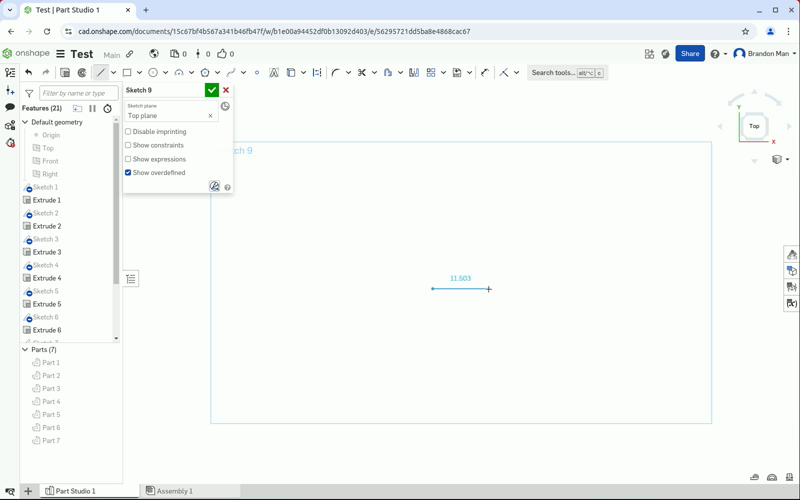
key_up(shift)
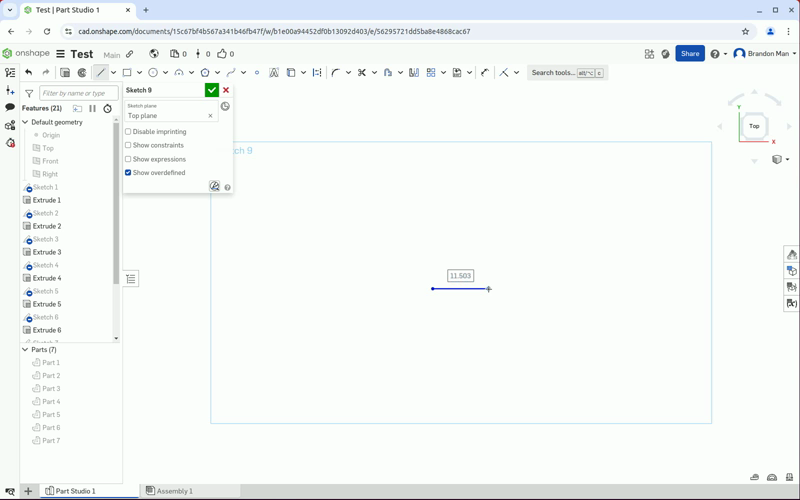
key(esc)
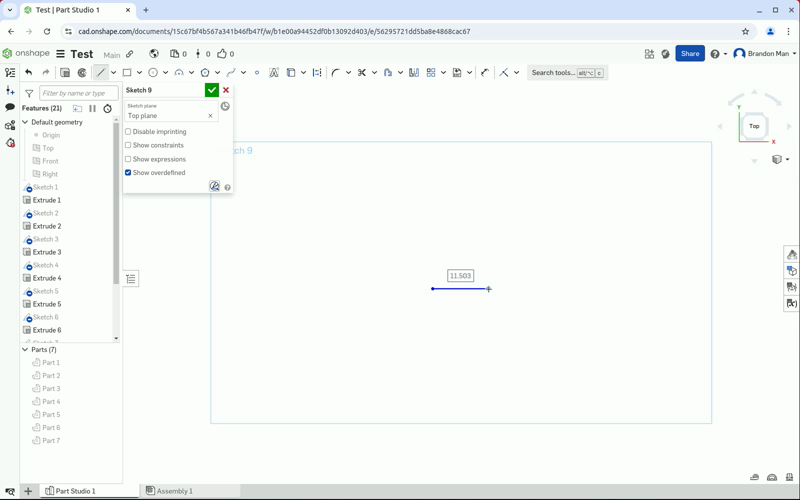
key(a)
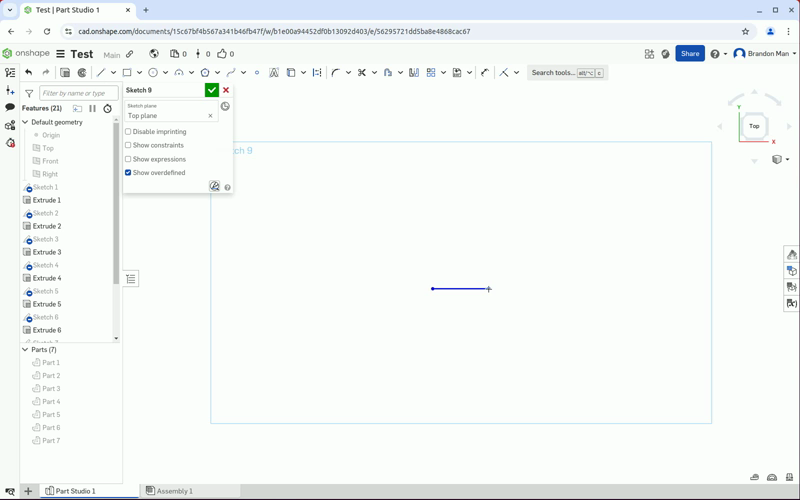
mouse_move(488, 288)
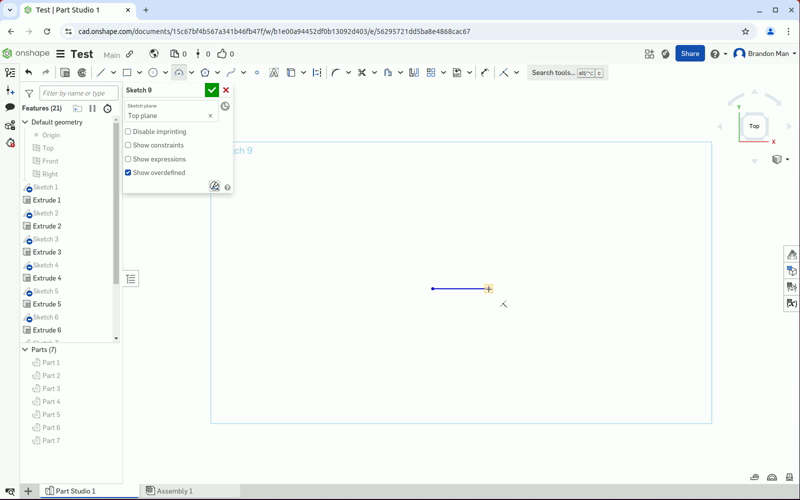
click(488, 288)
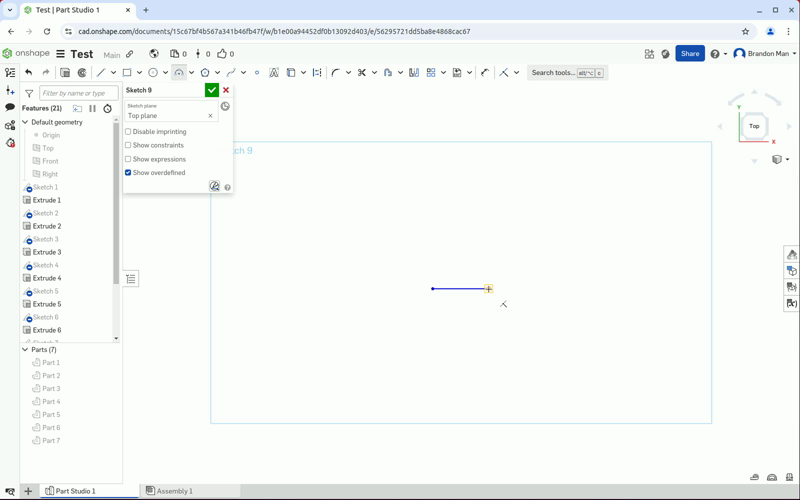
key_down(shift)
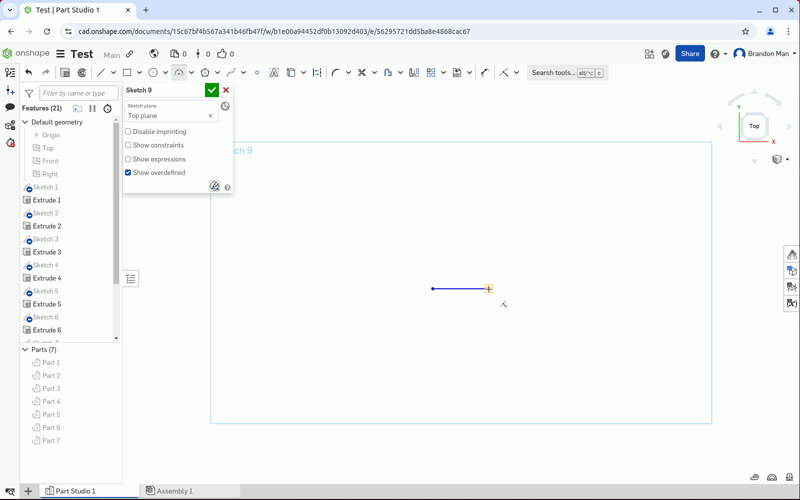
mouse_move(488, 277)
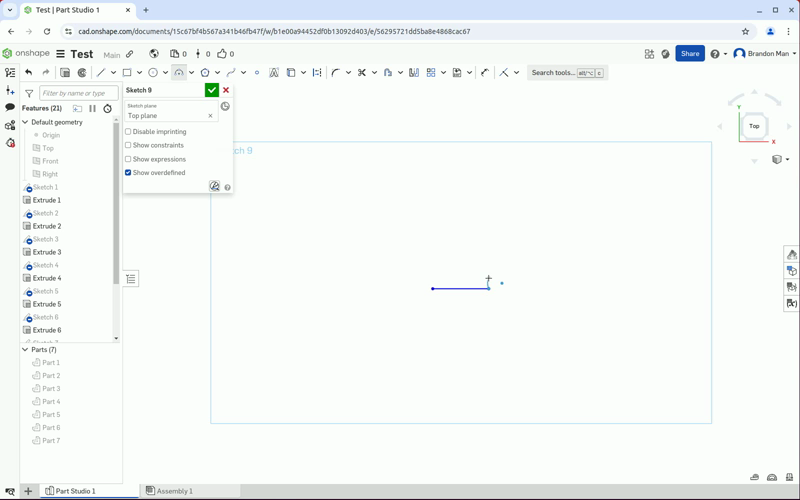
click(488, 277)
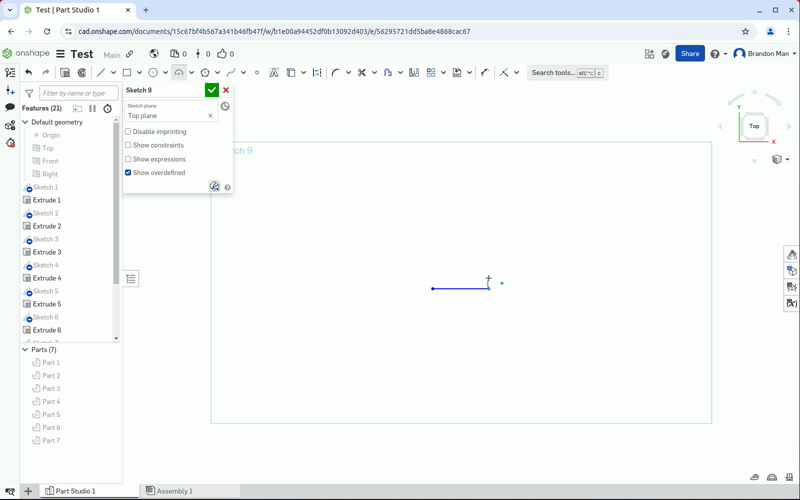
mouse_move(489, 283)
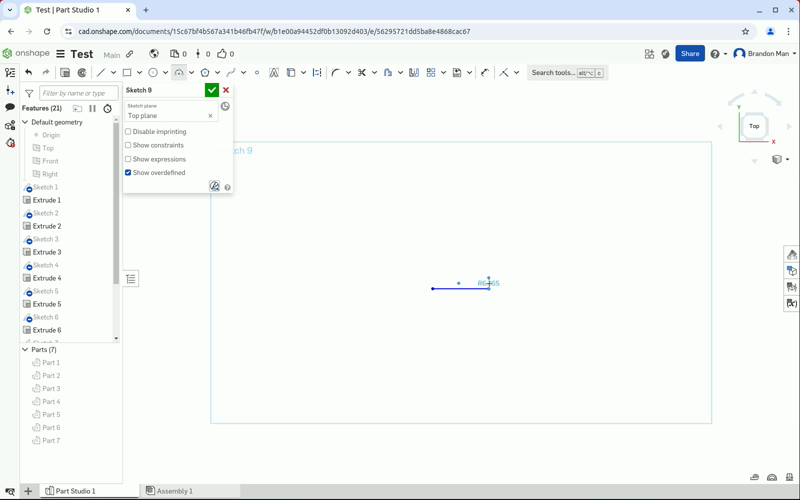
click(489, 283)
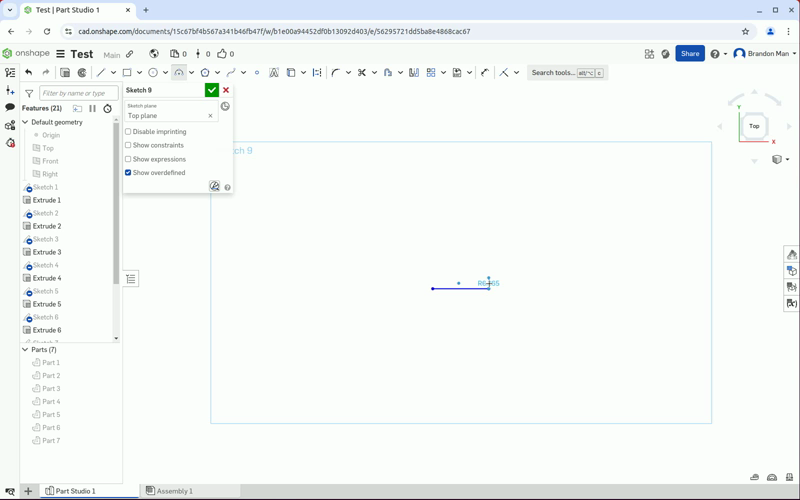
key_up(shift)
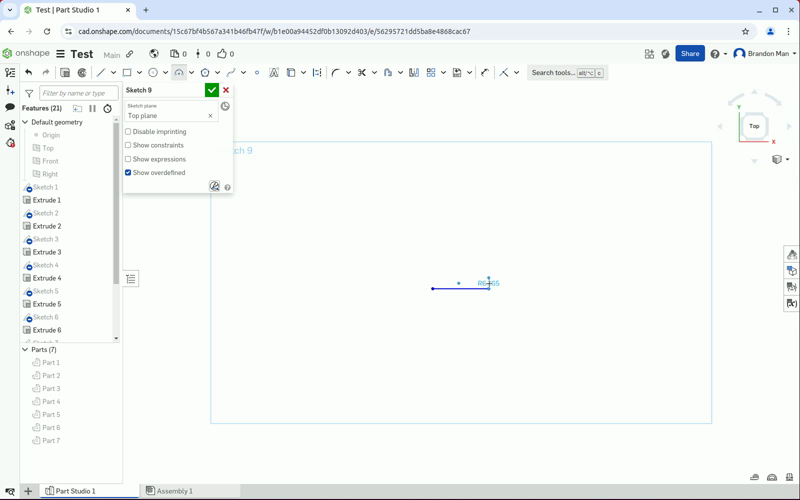
key(esc)
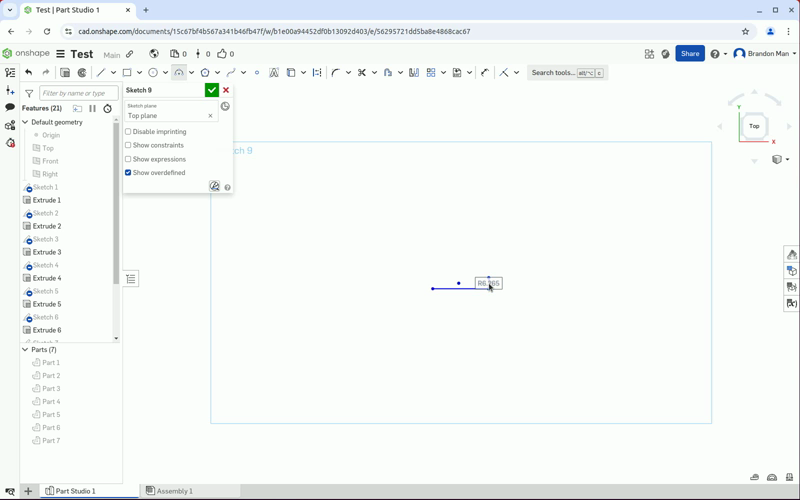
key(l)
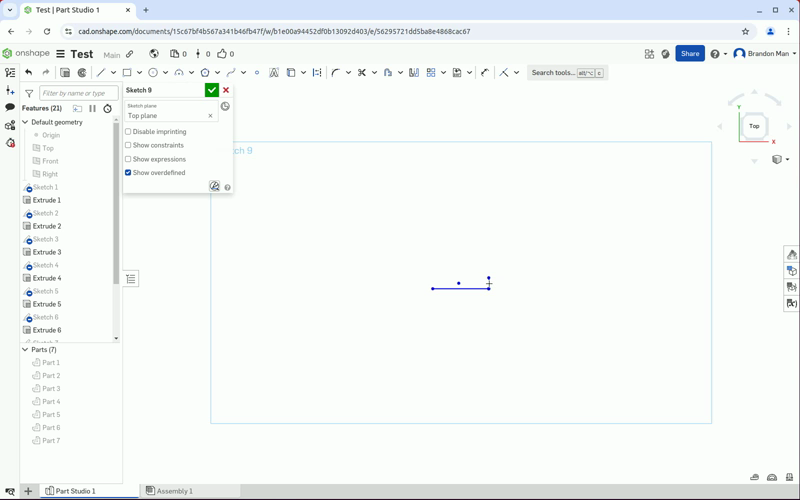
mouse_move(488, 277)
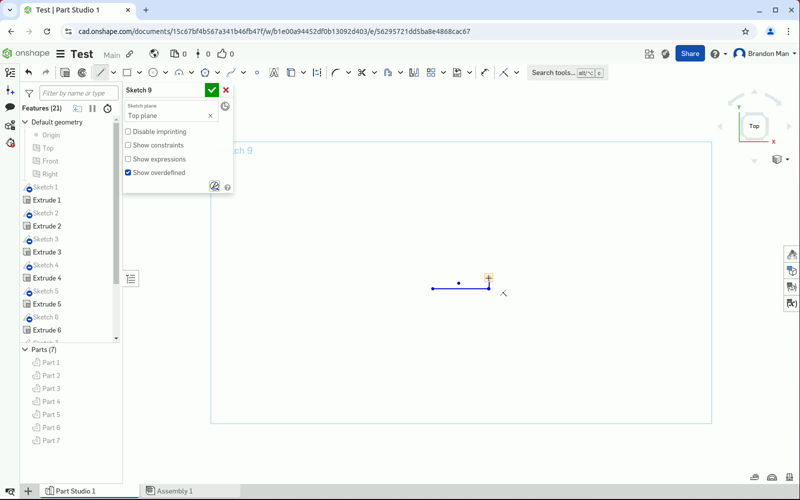
click(488, 277)
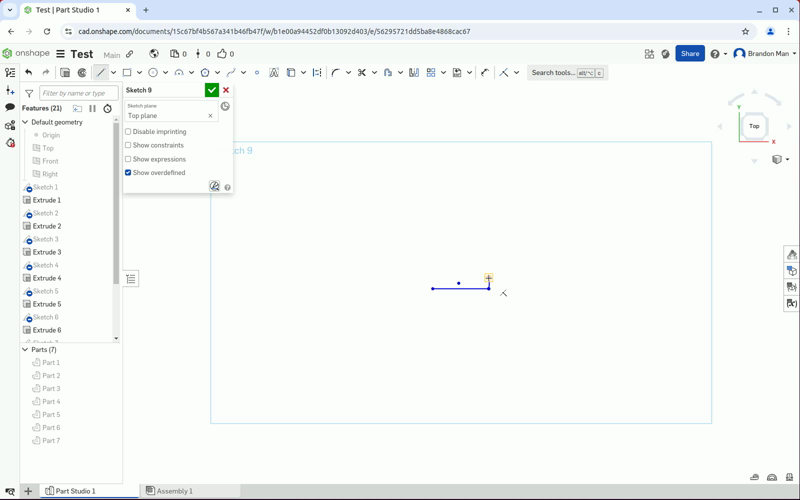
key_down(shift)
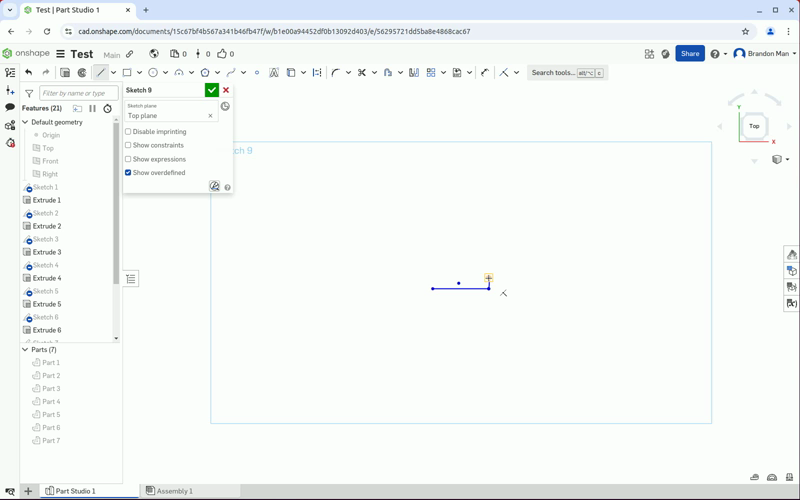
mouse_move(518, 277)
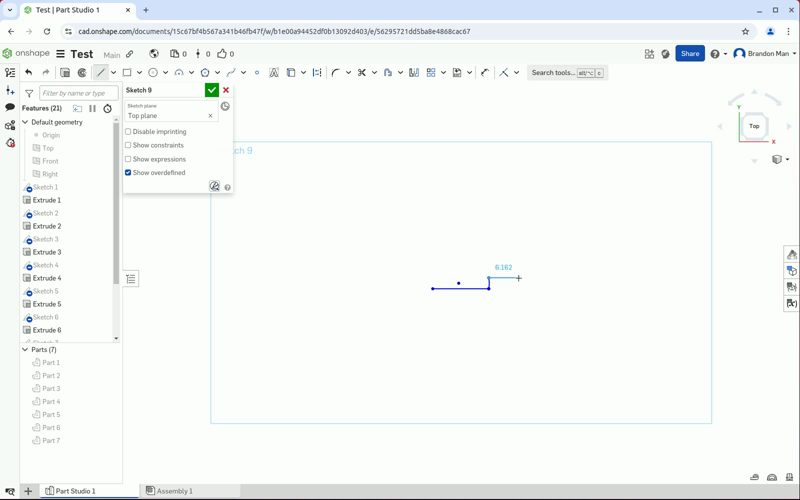
mouse_move(432, 277)
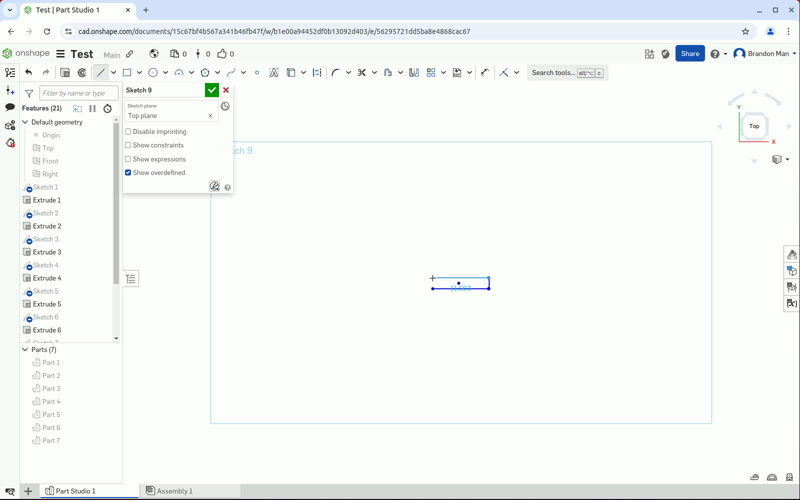
click(432, 277)
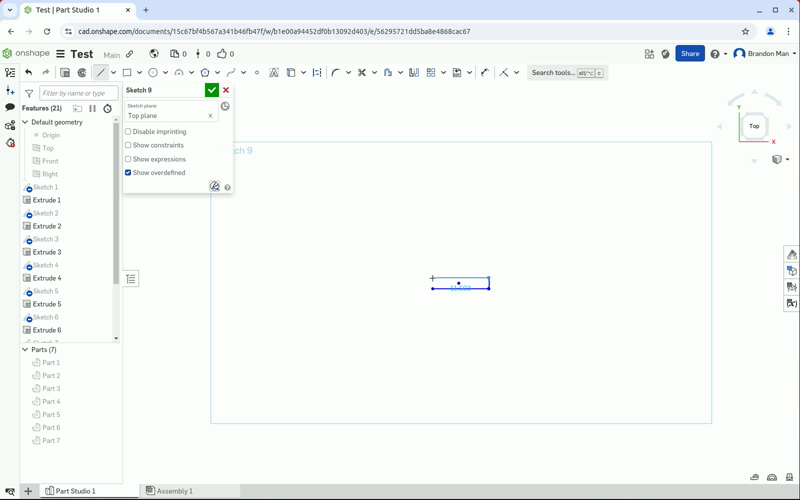
key_up(shift)
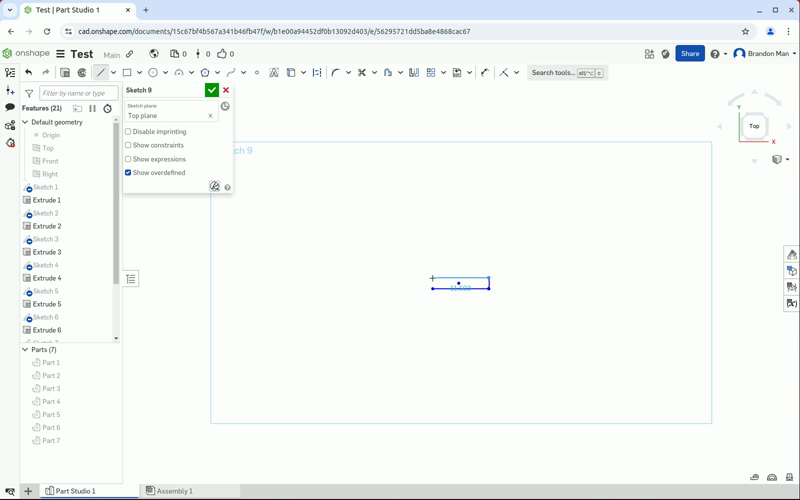
key(esc)
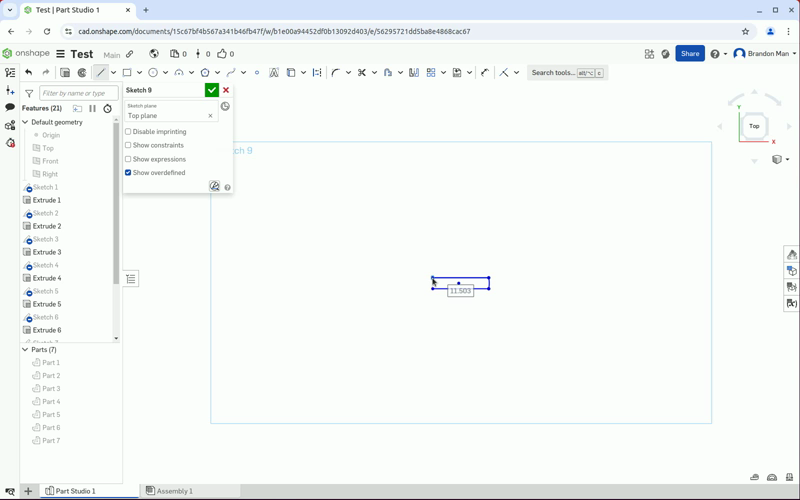
key(a)
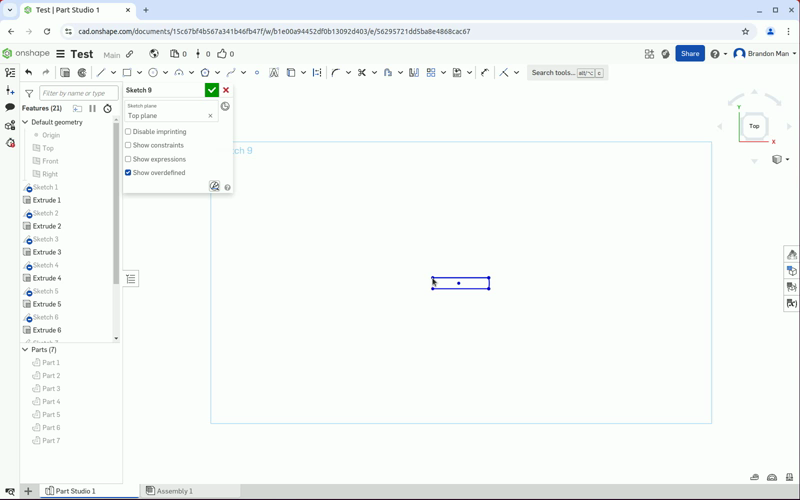
mouse_move(432, 277)
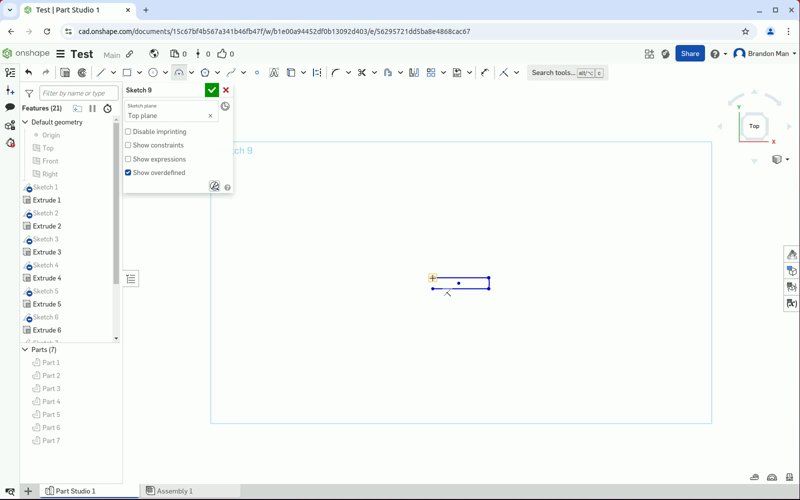
click(432, 277)
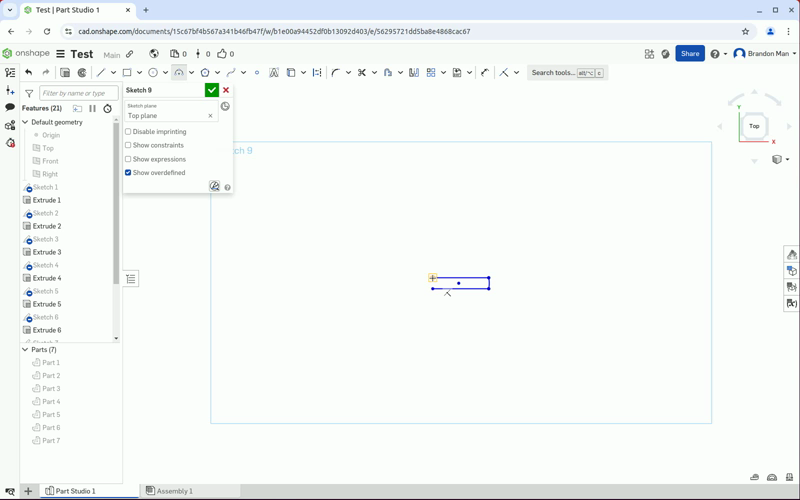
mouse_move(432, 288)
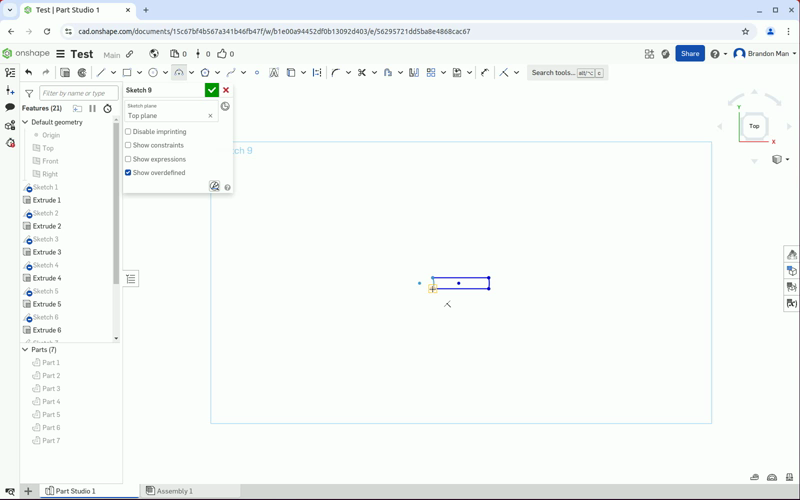
click(432, 288)
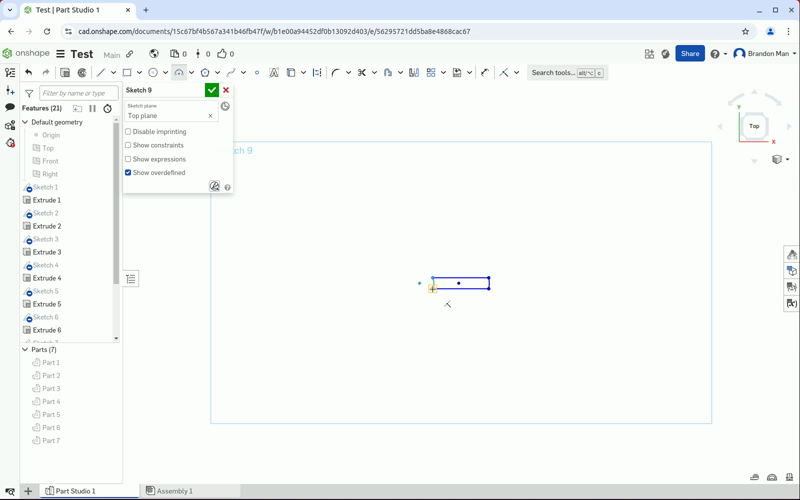
key_down(shift)
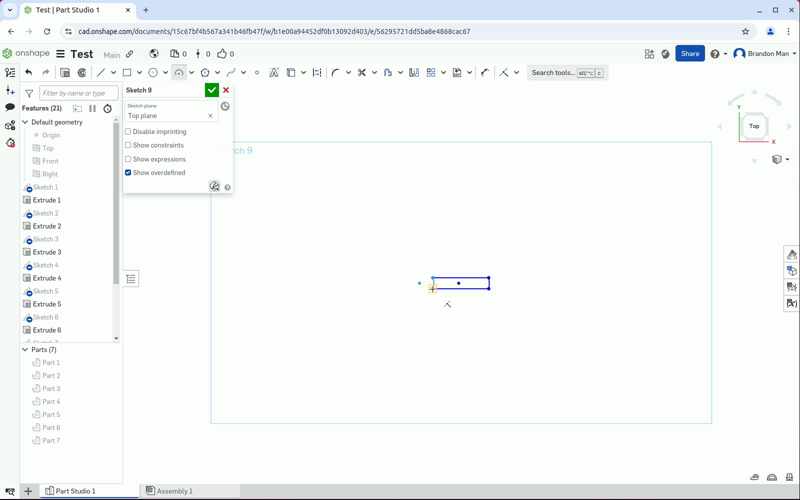
mouse_move(431, 283)
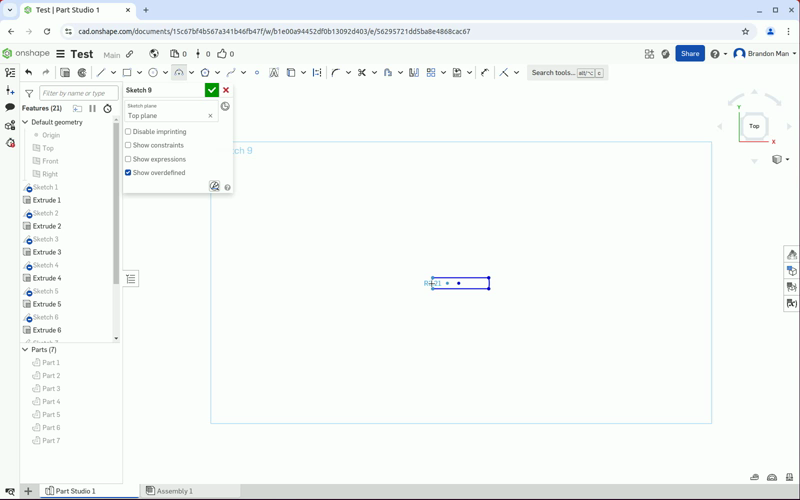
click(431, 283)
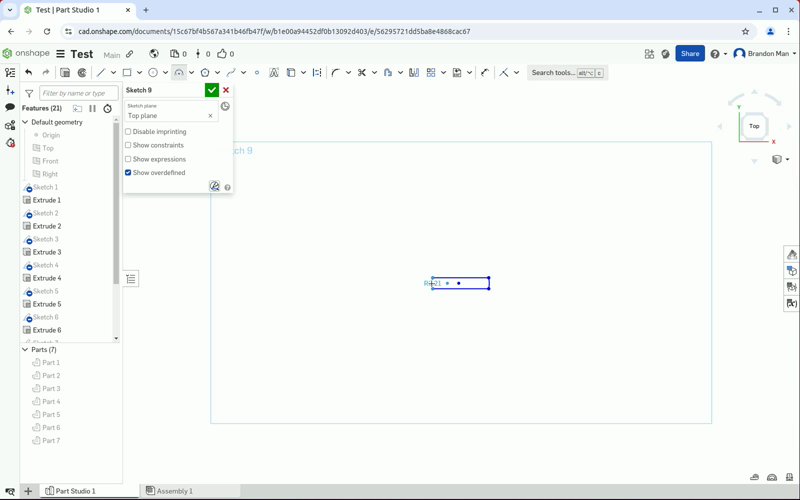
key_up(shift)
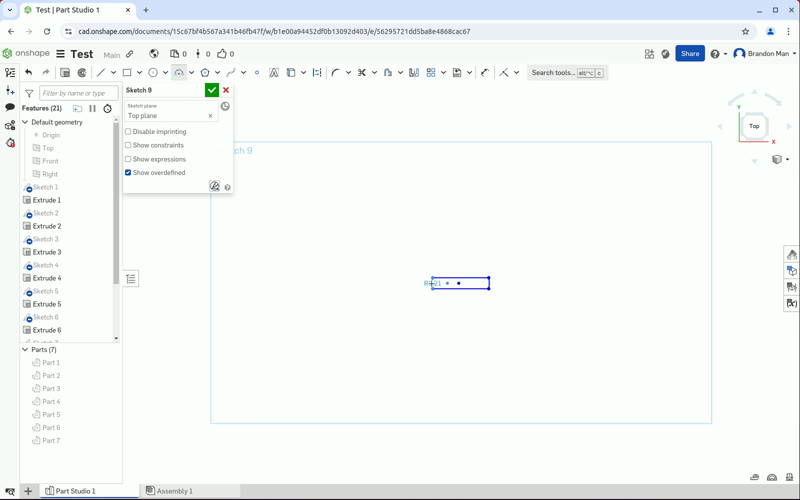
key(esc)
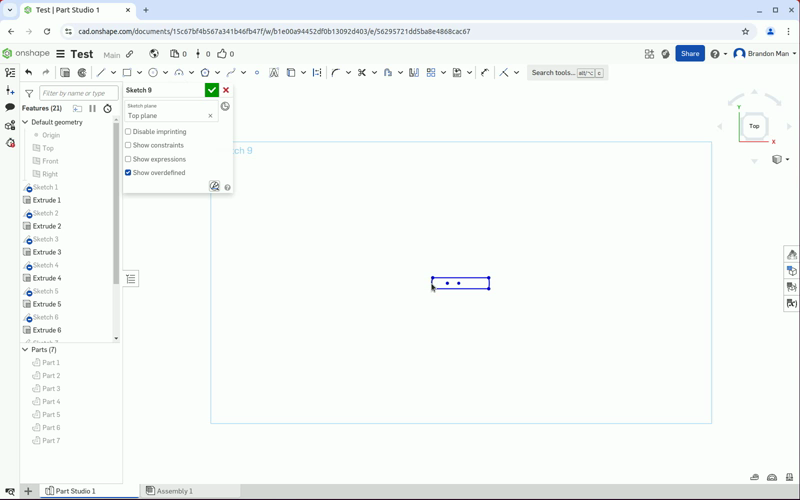
mouse_move(448, 281)
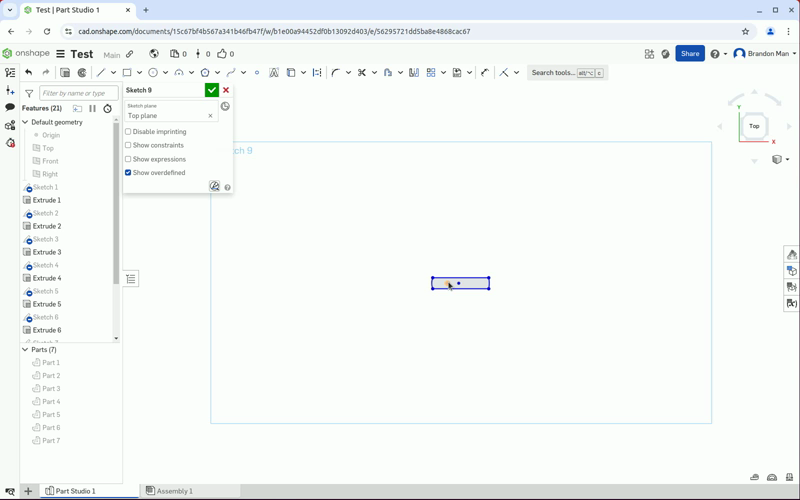
scroll(6)
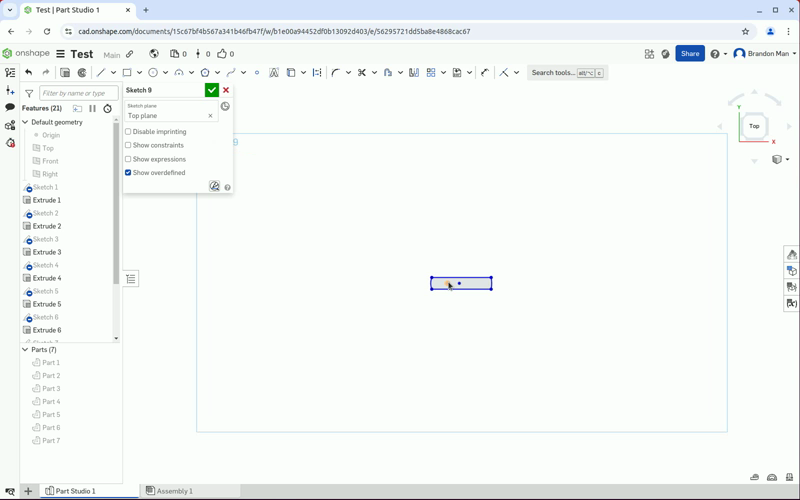
scroll(6)
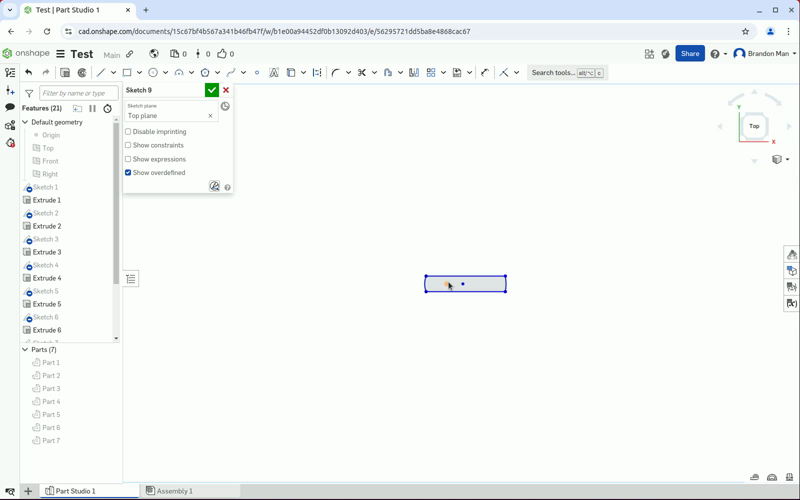
scroll(6)
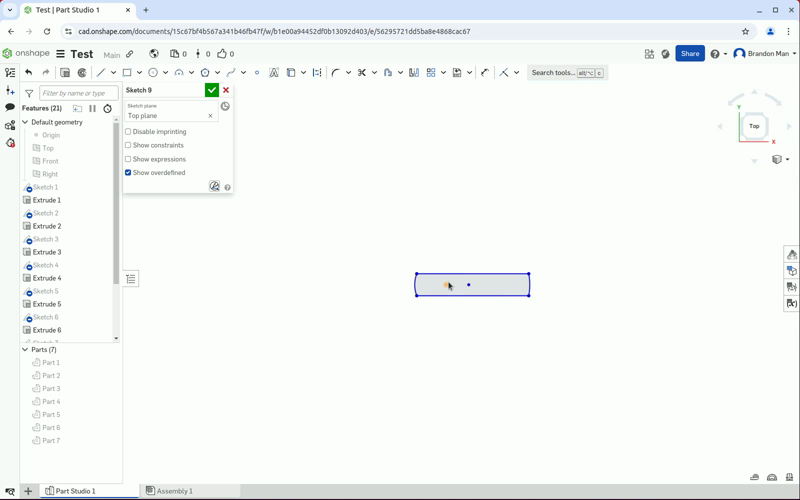
scroll(6)
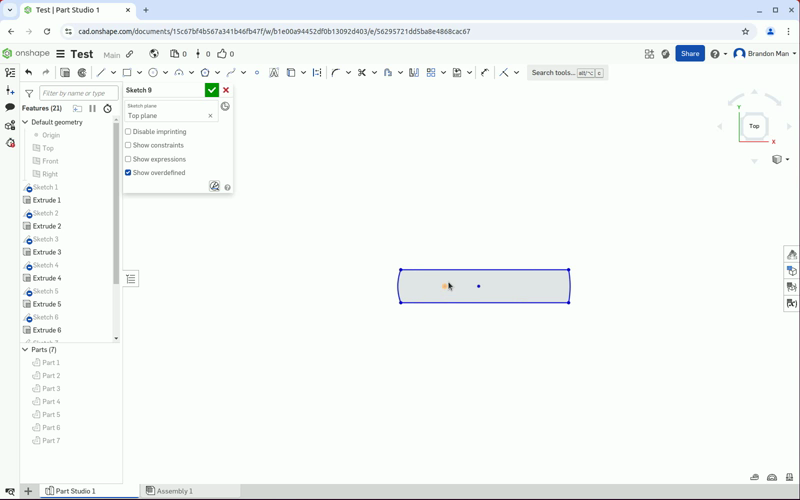
scroll(6)
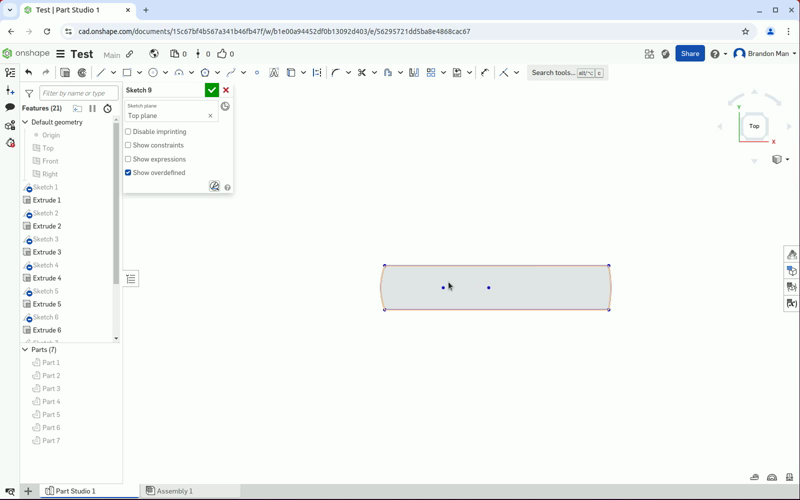
scroll(6)
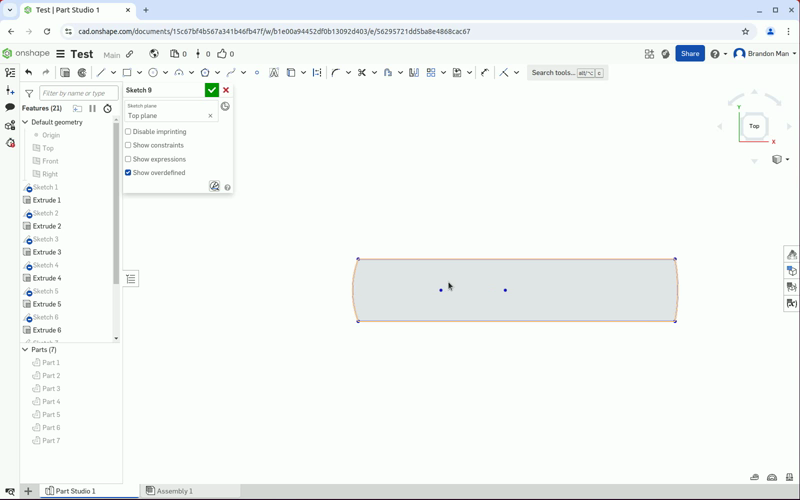
scroll(6)
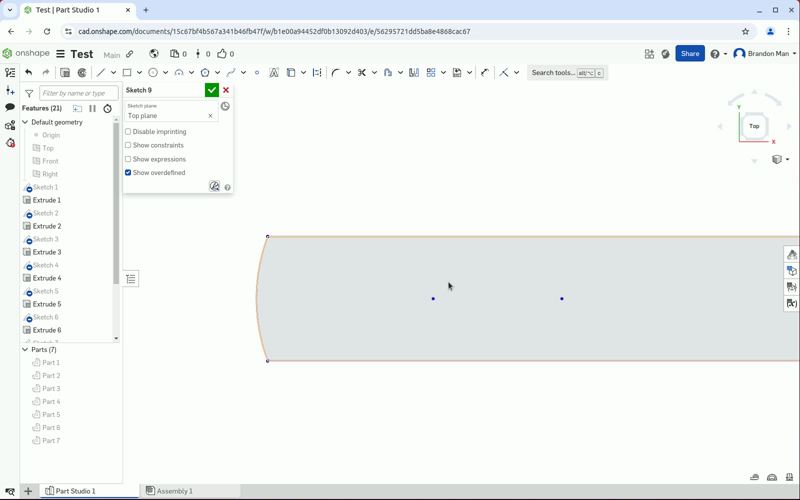
click(448, 281)
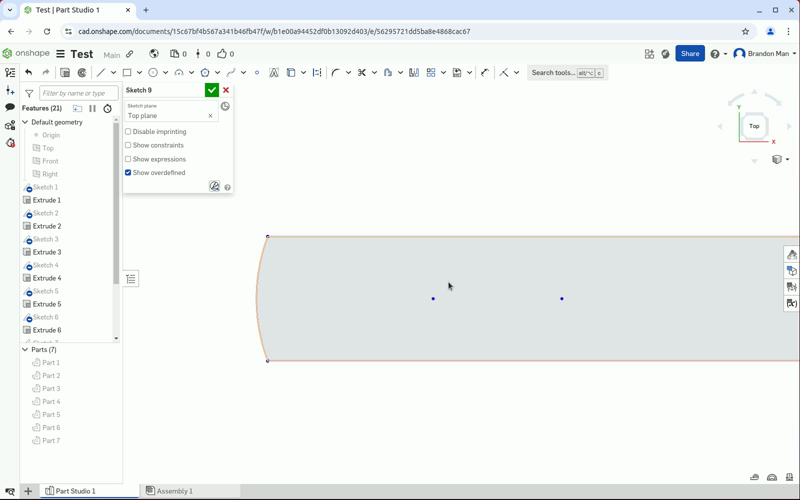
scroll(-6)
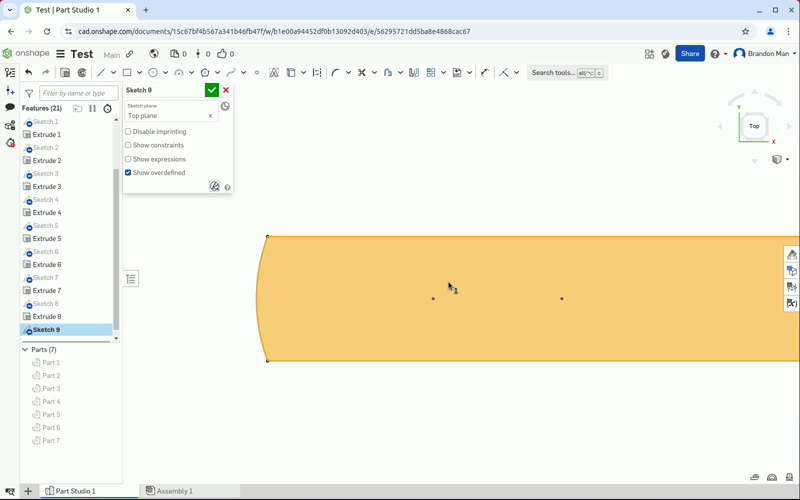
scroll(-6)
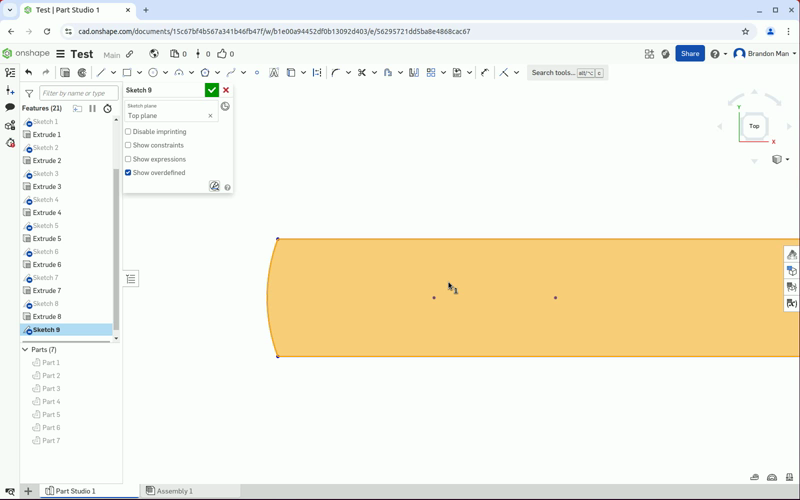
scroll(-6)
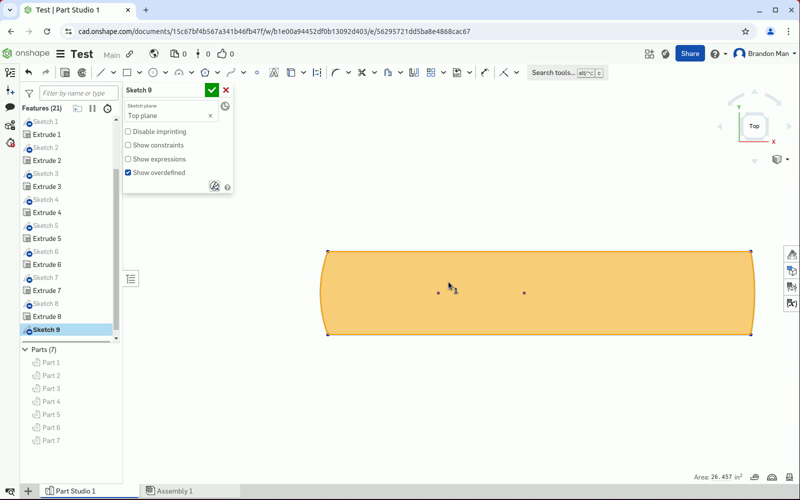
scroll(-6)
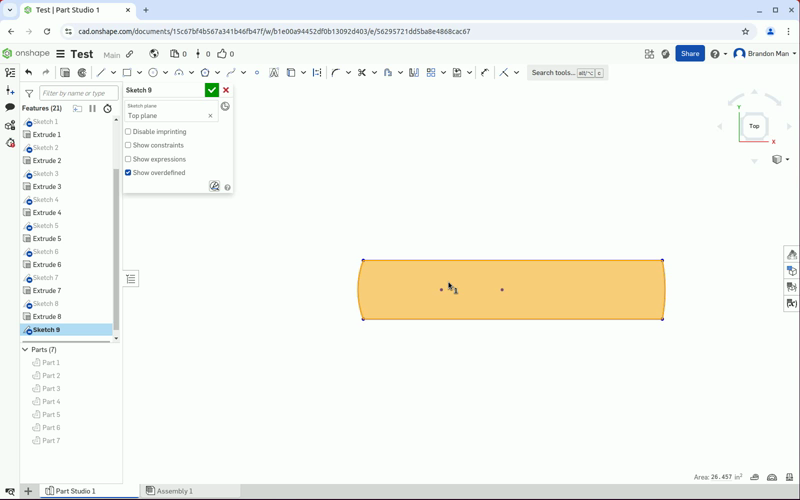
scroll(-6)
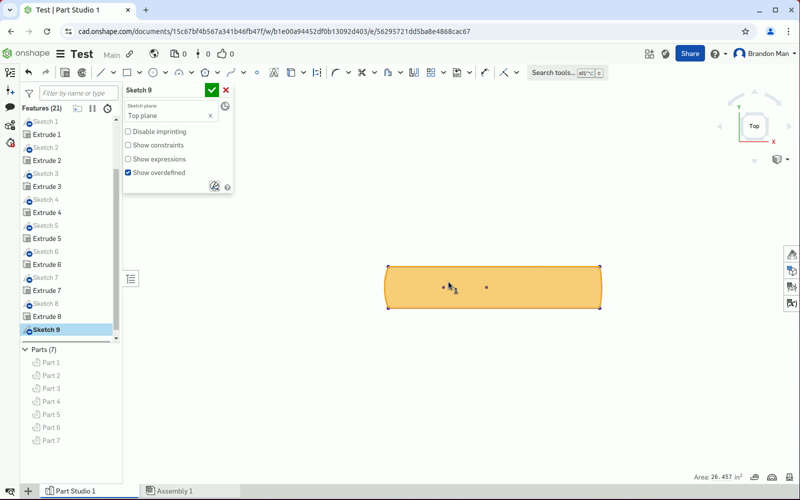
scroll(-6)
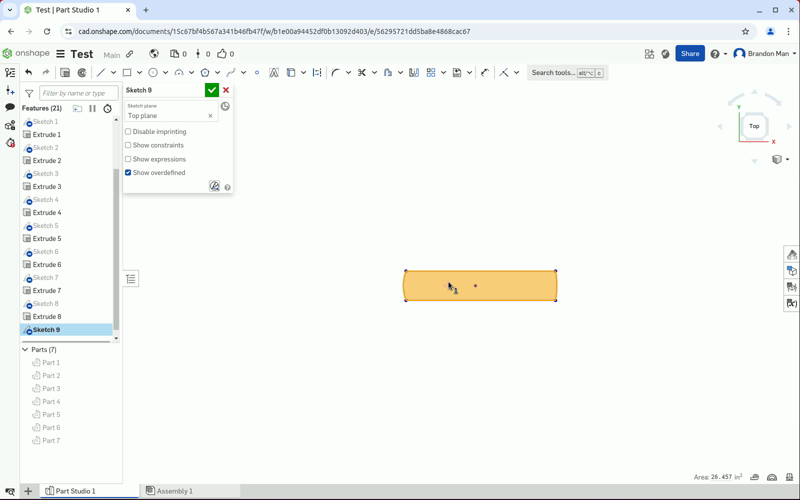
scroll(-6)
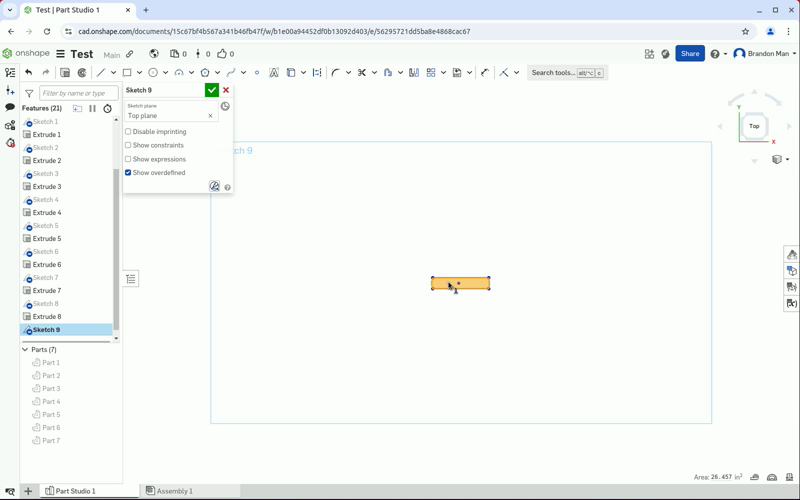
mouse_move(73, 352)
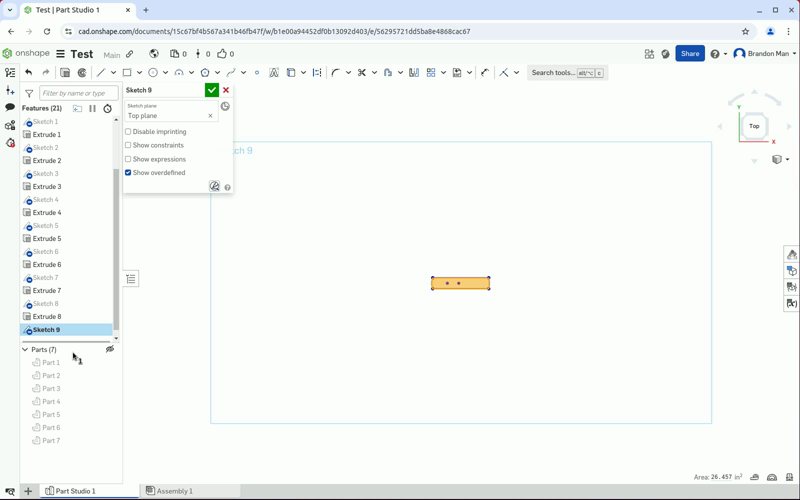
key(shift+y)
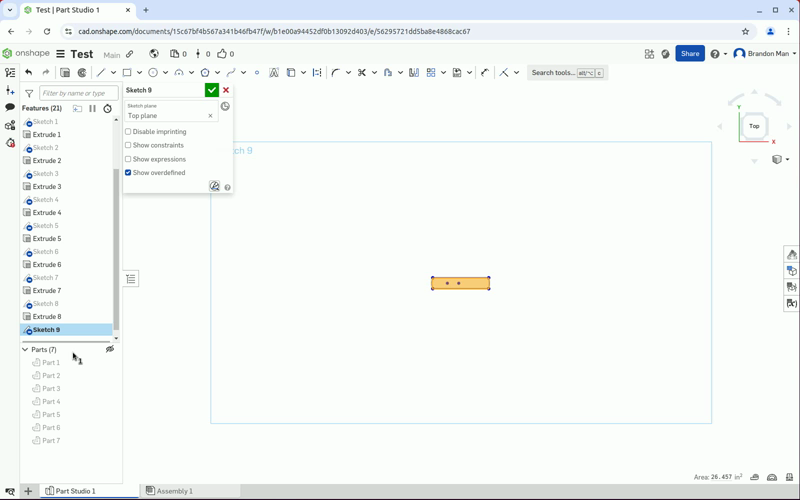
key(shift+e)
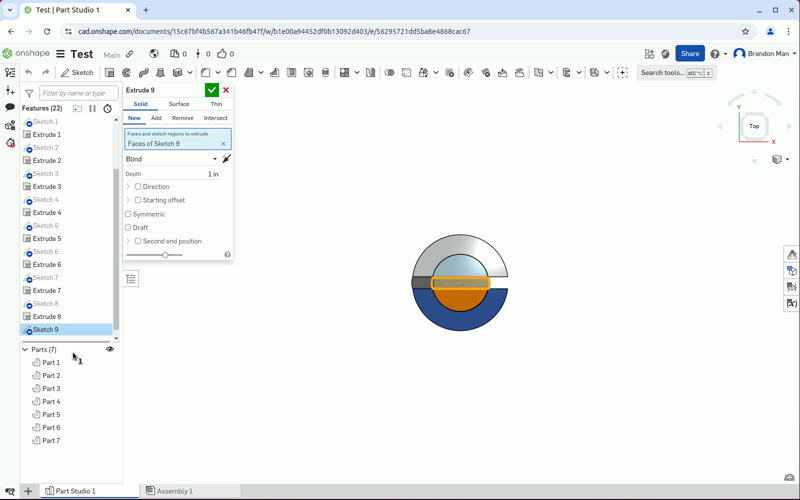
mouse_move(143, 106)
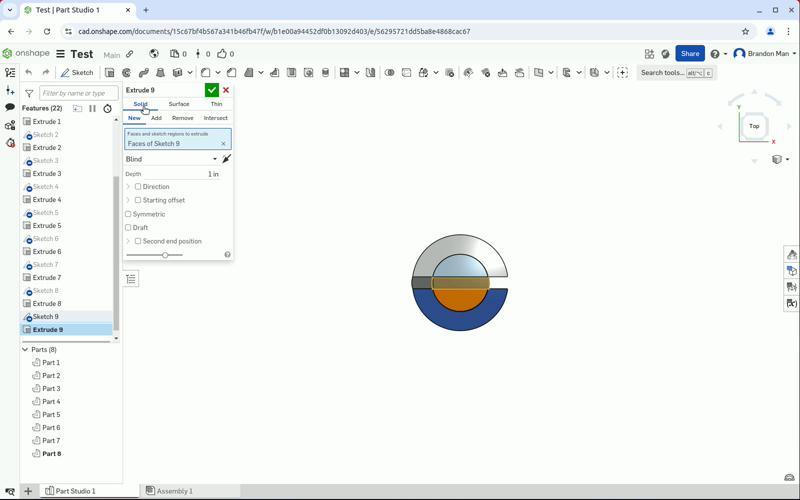
click(143, 106)
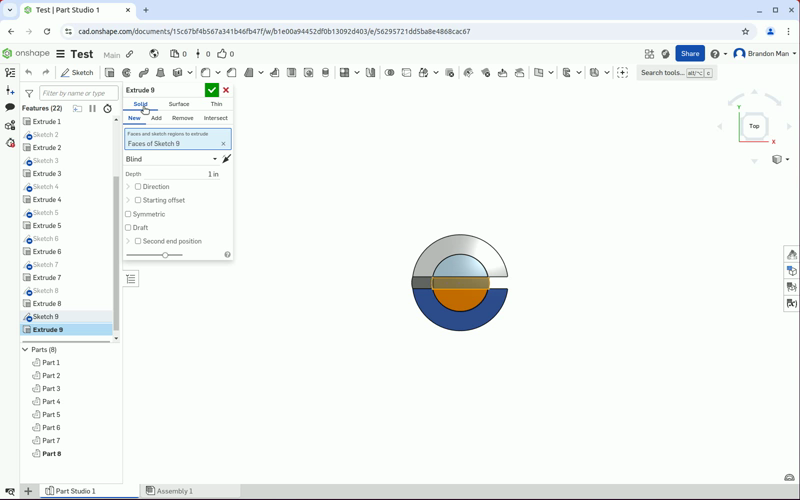
mouse_move(137, 120)
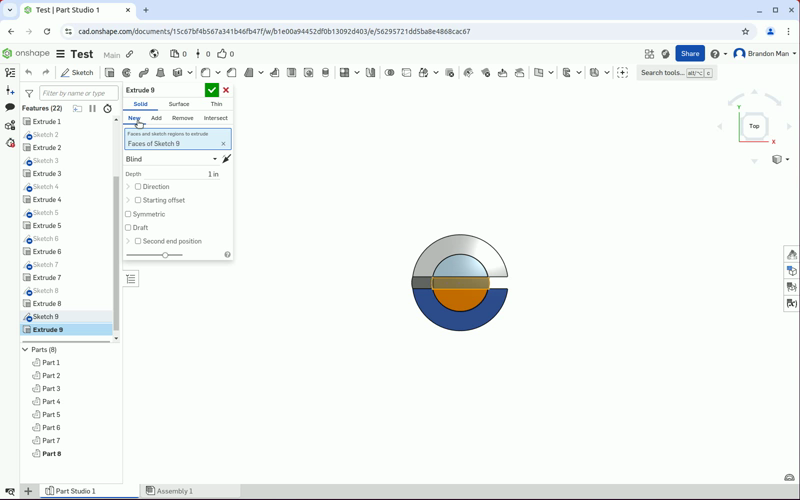
click(137, 120)
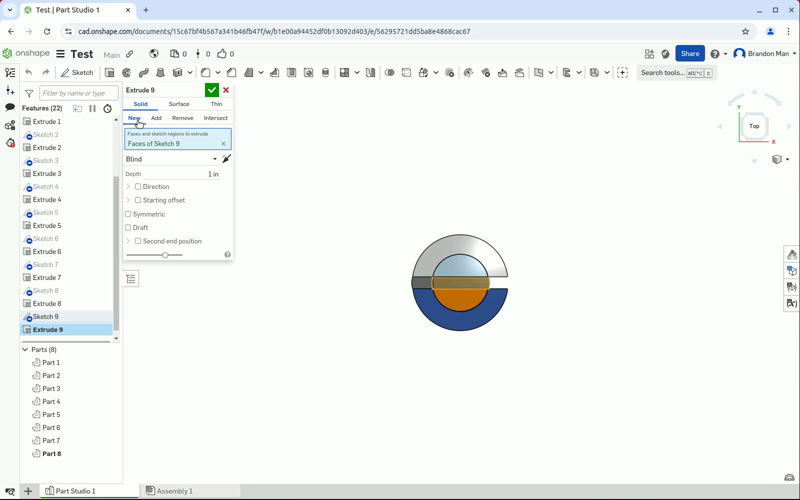
key(tab, 4)
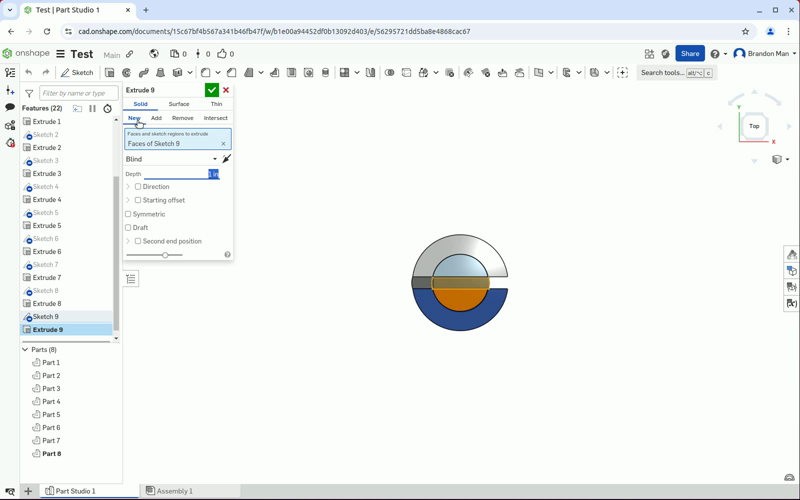
text(3.37)
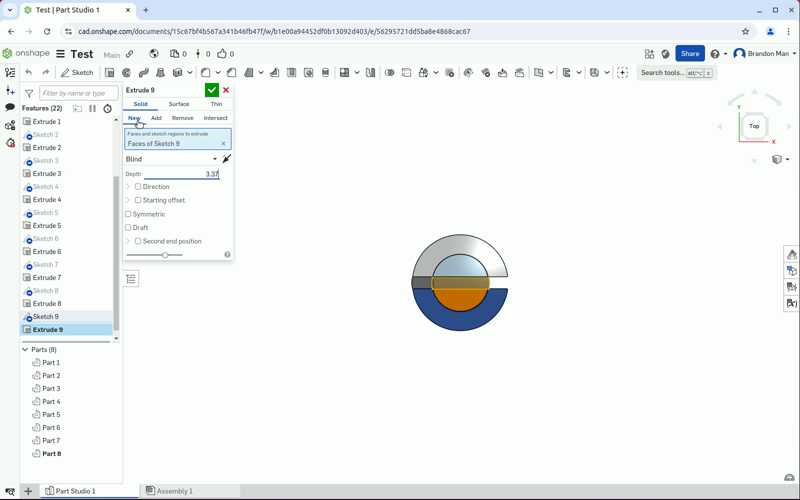
key(enter)
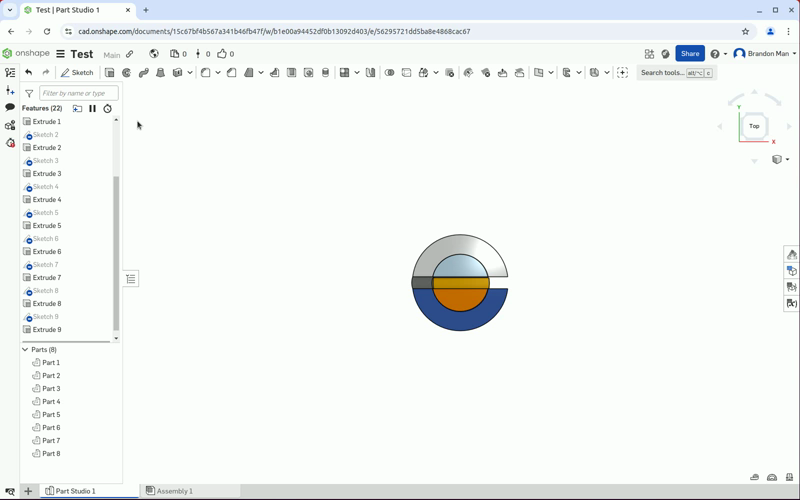
key(shift+h)
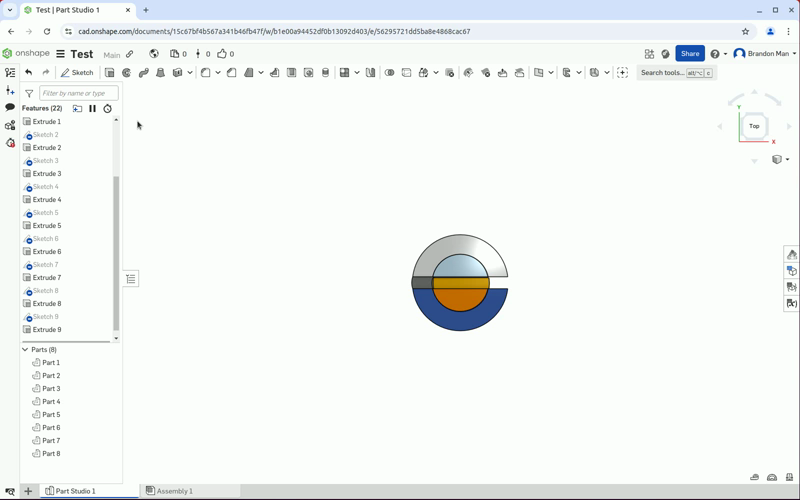
key(shift+h)
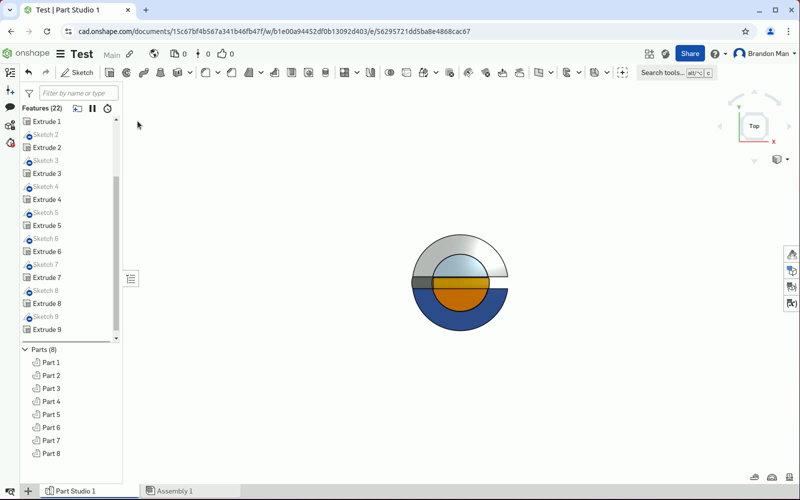
mouse_move(69, 111)
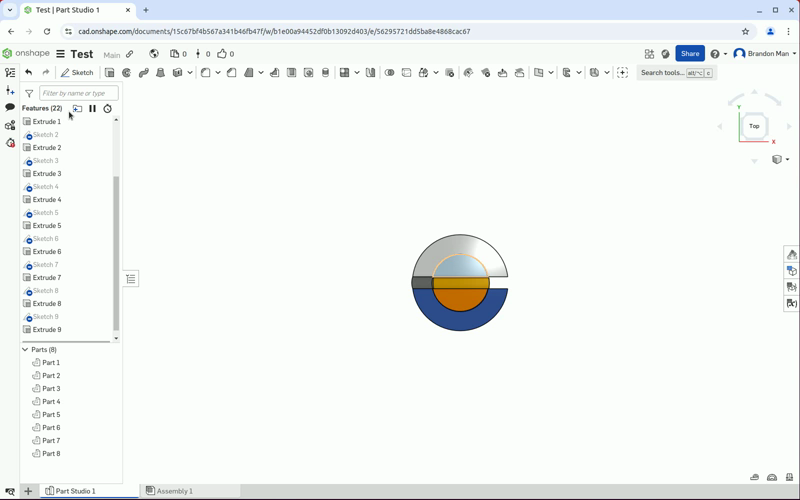
click(69, 111)
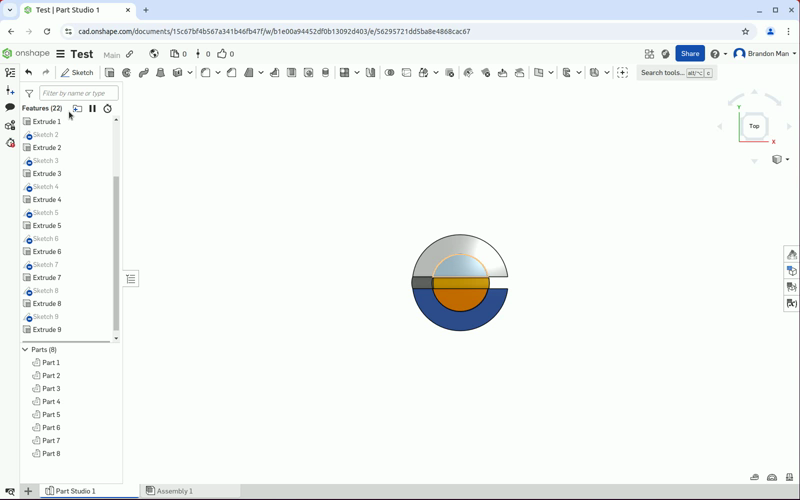
key(shift+s)
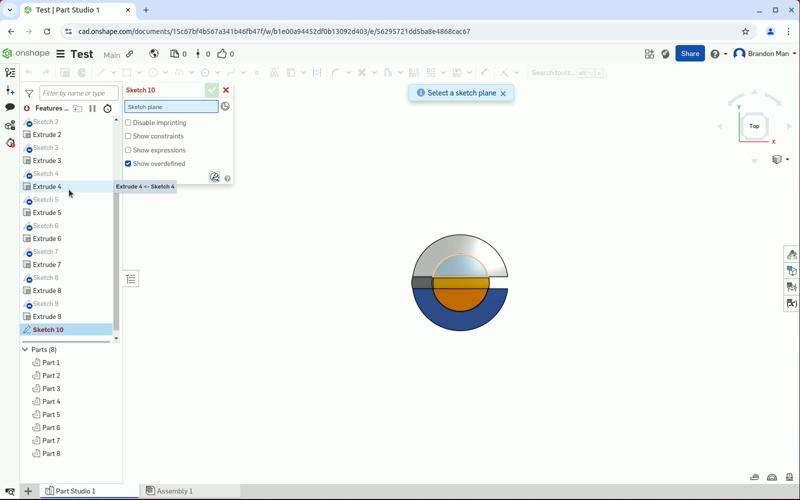
scroll(3)
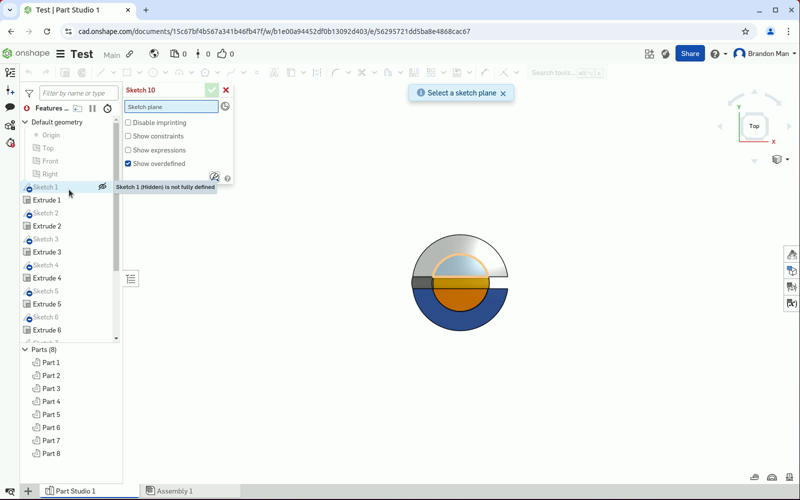
mouse_move(69, 150)
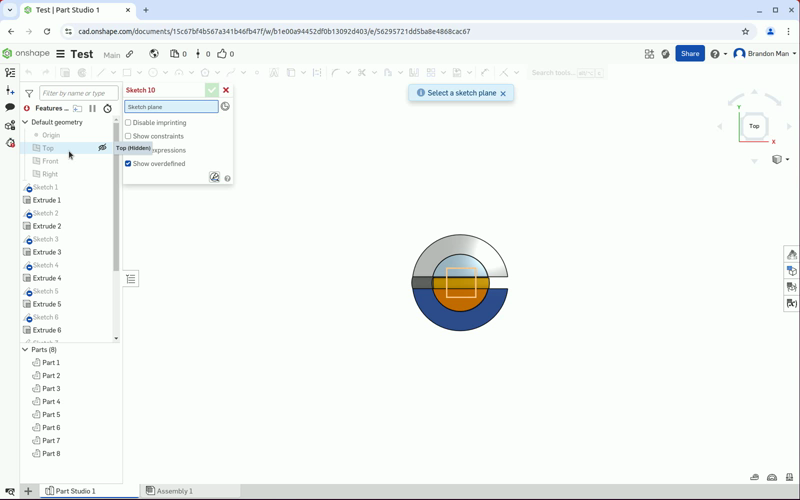
click(69, 150)
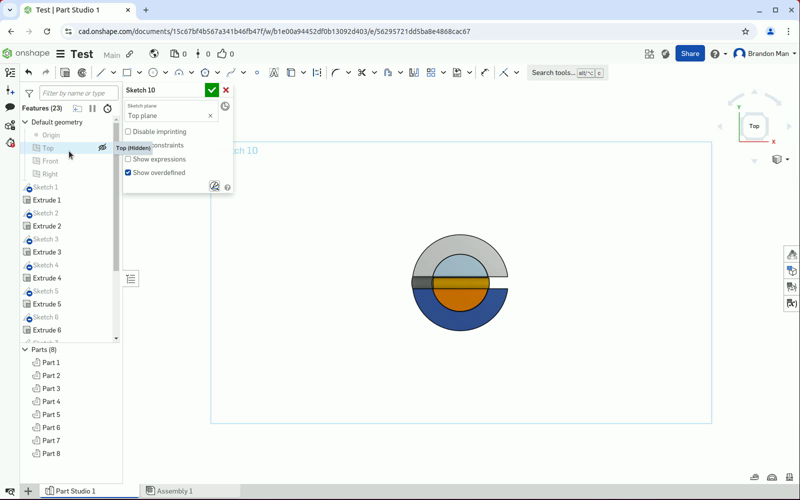
mouse_move(73, 352)
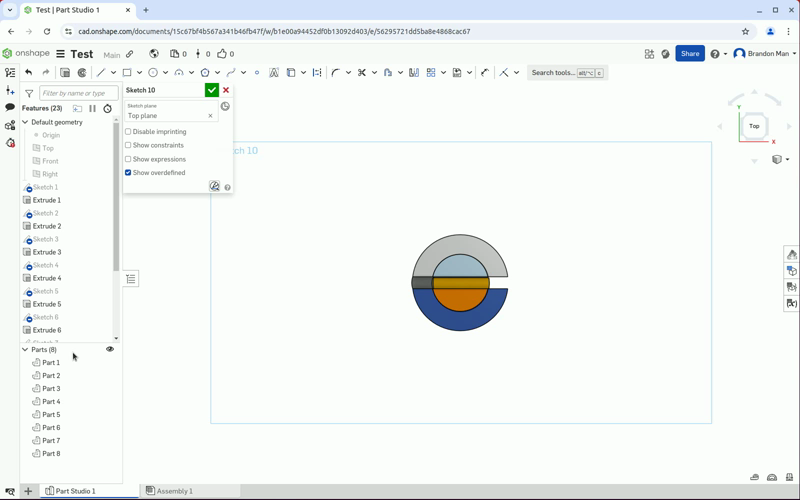
key(y)
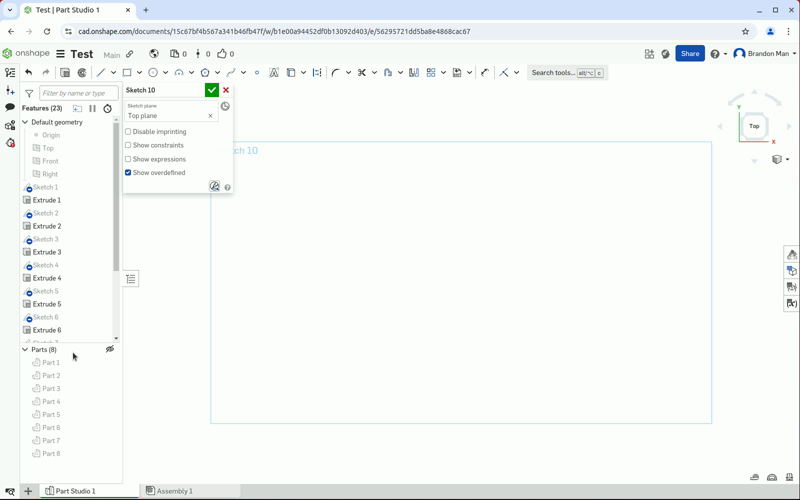
key(l)
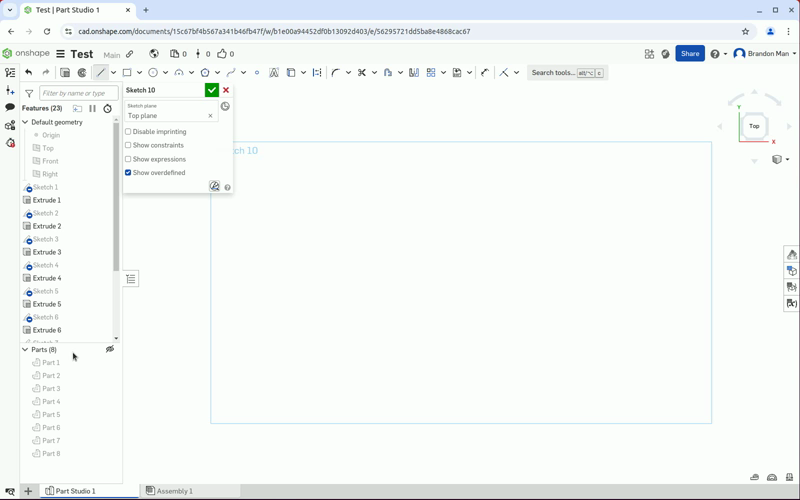
key_down(shift)
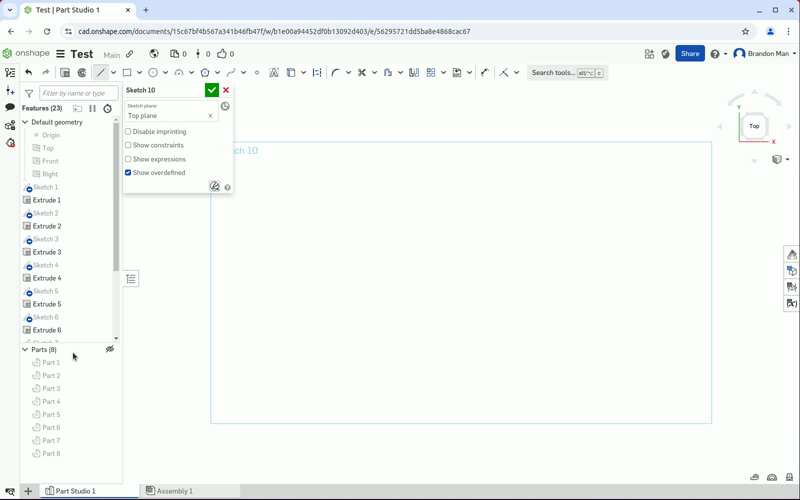
mouse_move(489, 288)
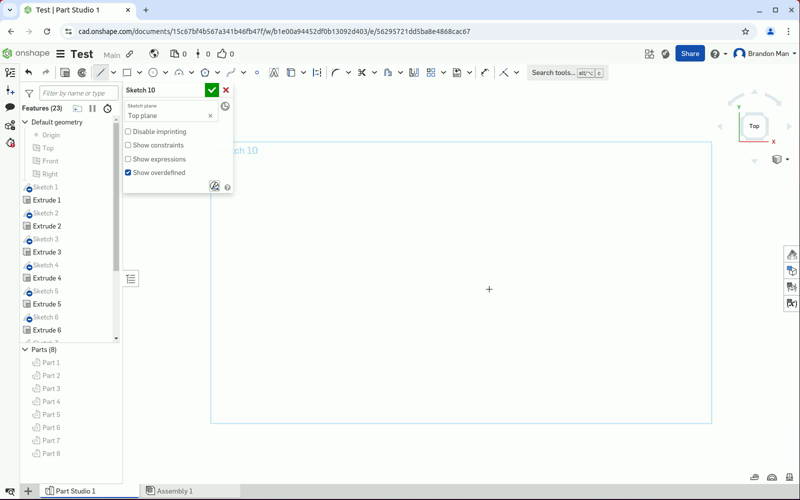
click(489, 288)
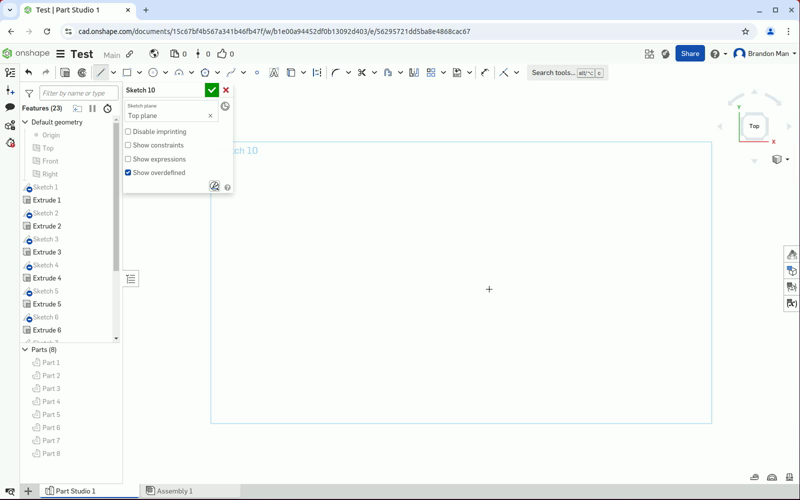
key_up(shift)
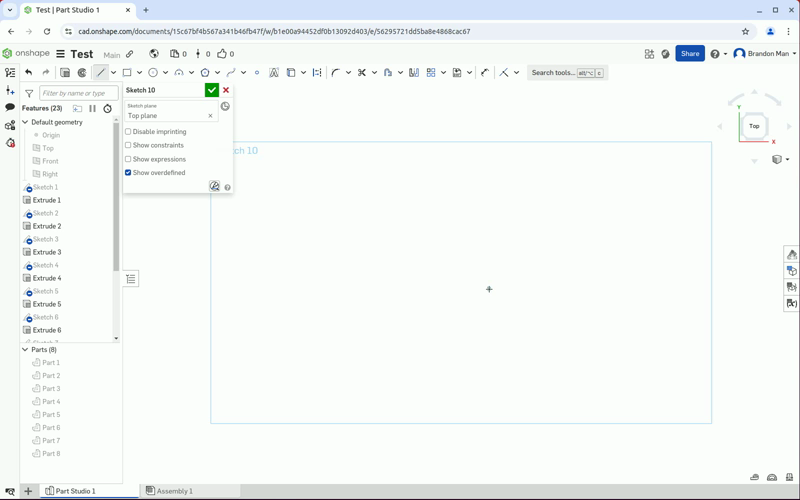
key_down(shift)
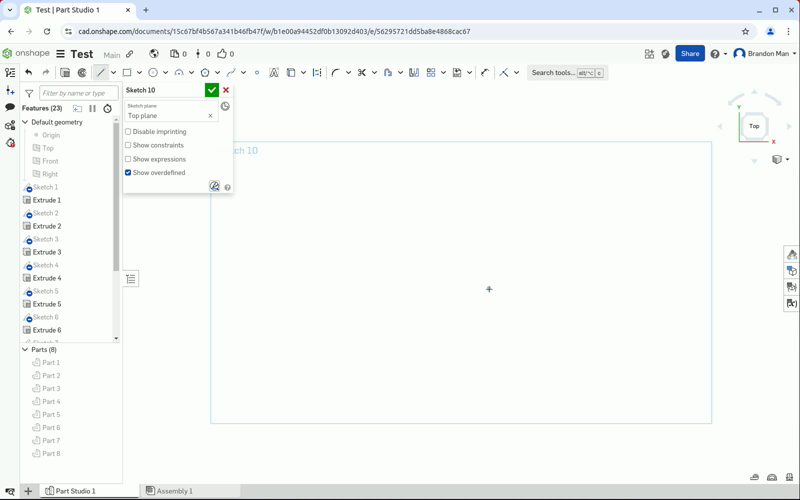
mouse_move(519, 288)
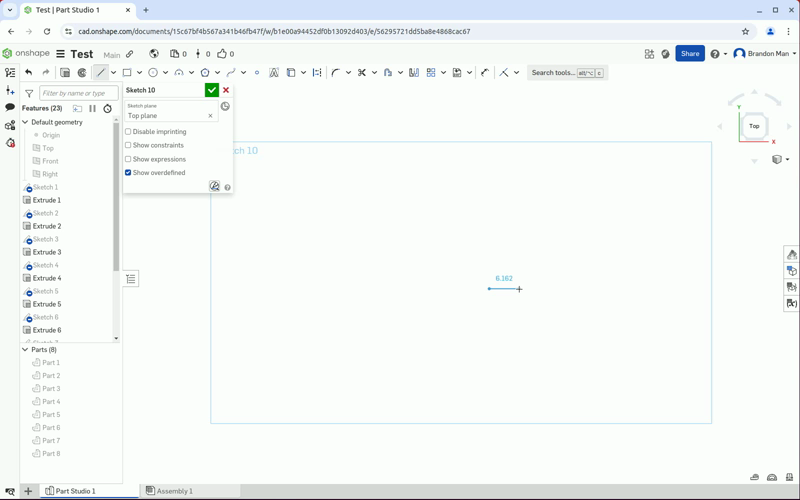
mouse_move(509, 288)
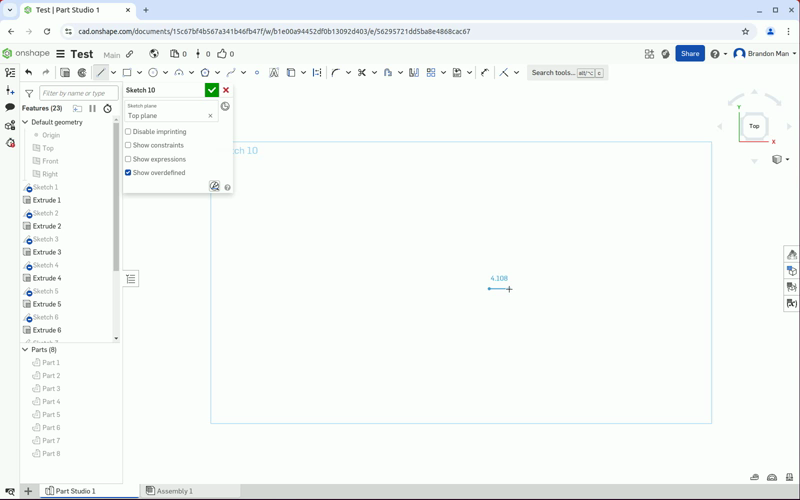
click(509, 288)
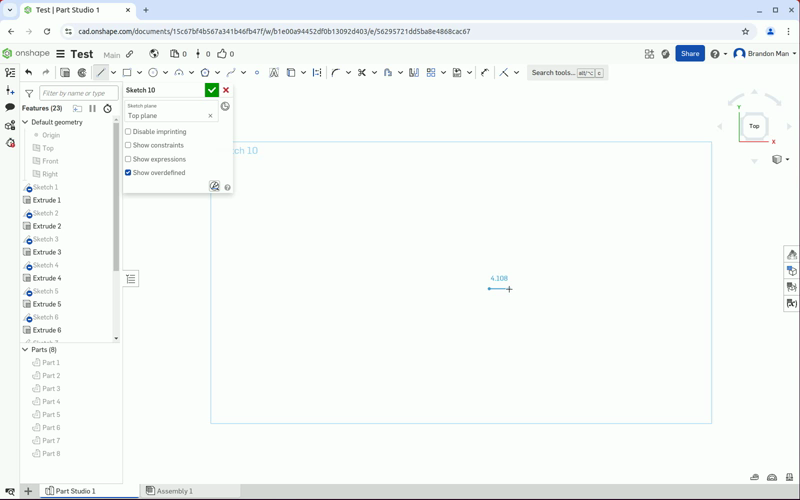
key_up(shift)
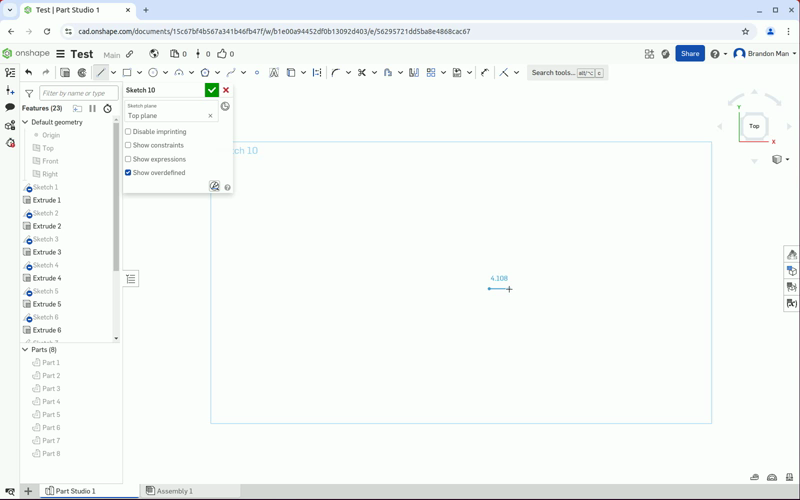
key(esc)
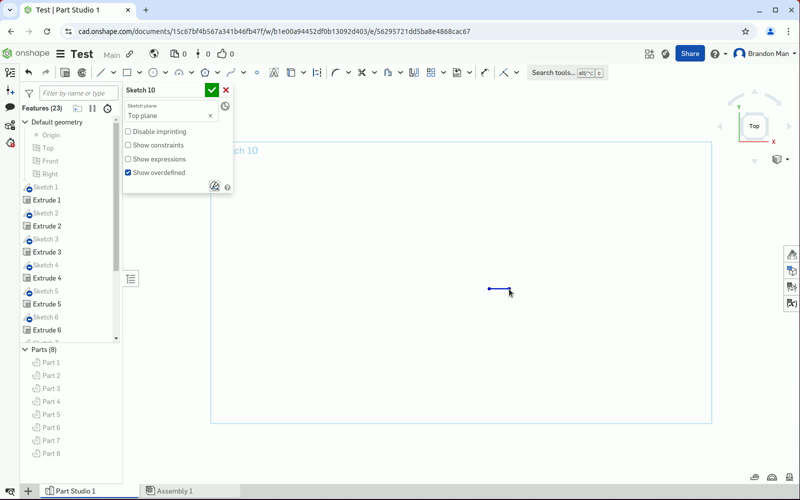
key(a)
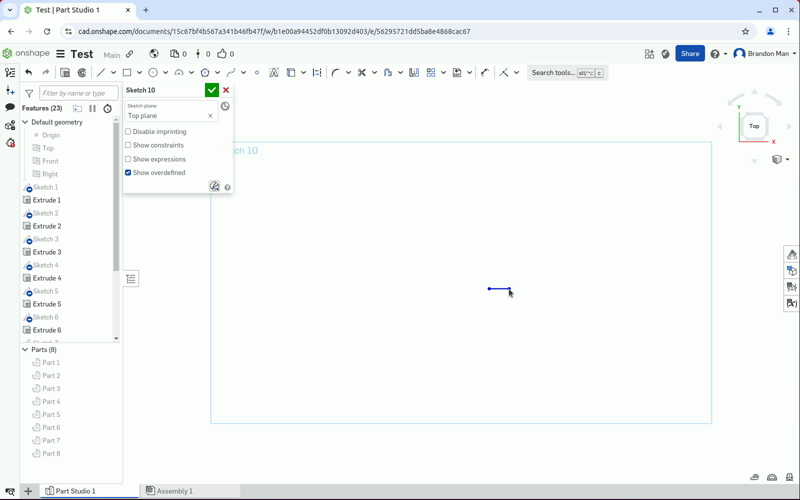
mouse_move(509, 288)
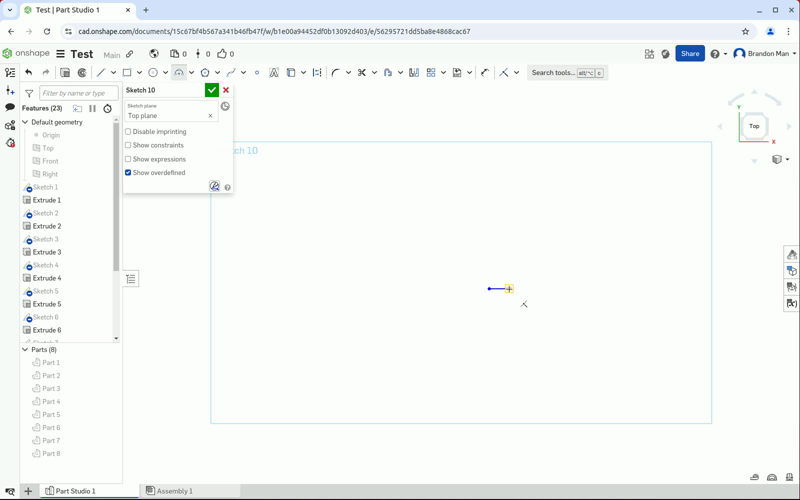
click(509, 288)
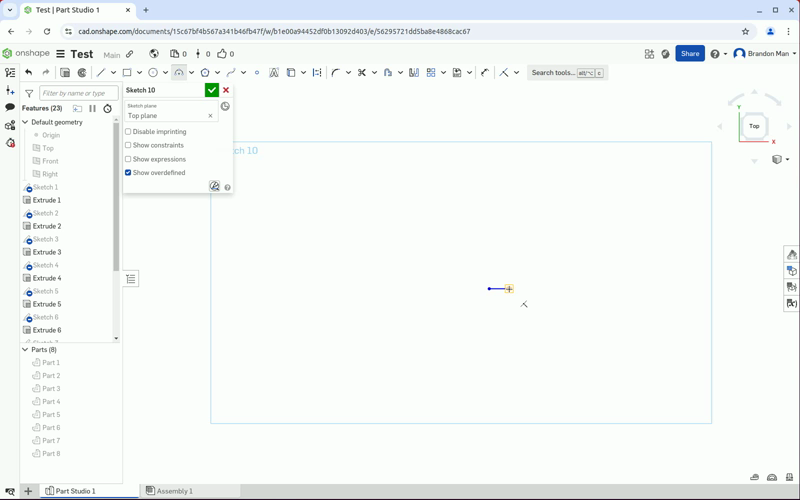
key_down(shift)
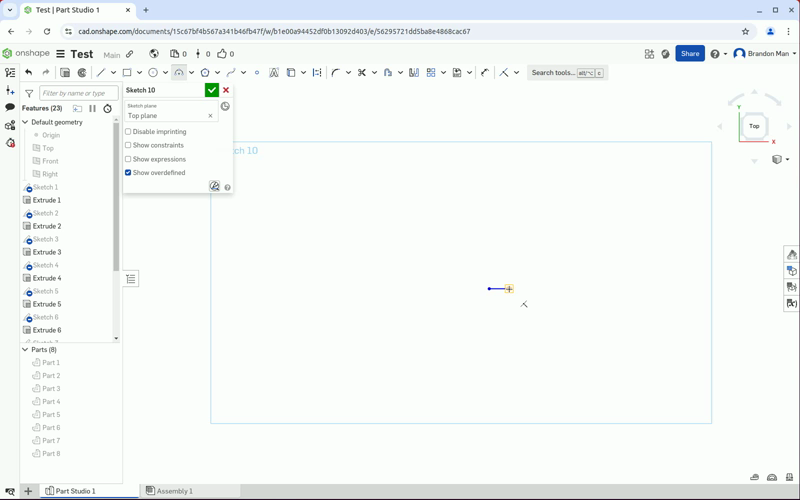
mouse_move(509, 277)
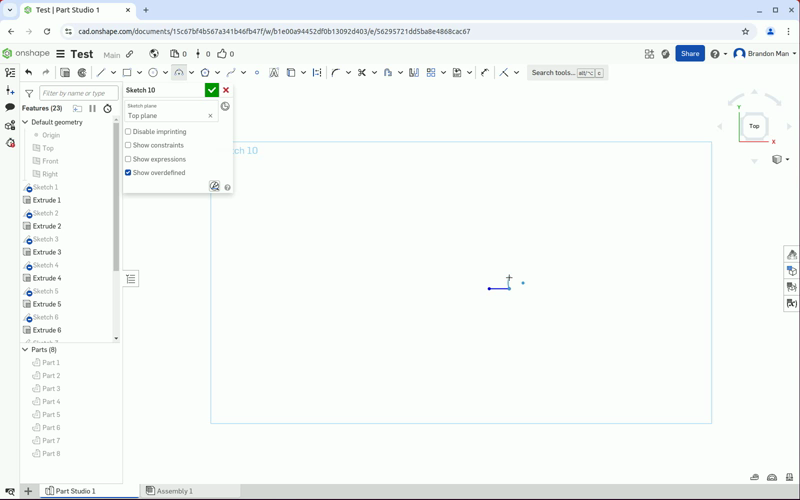
click(509, 277)
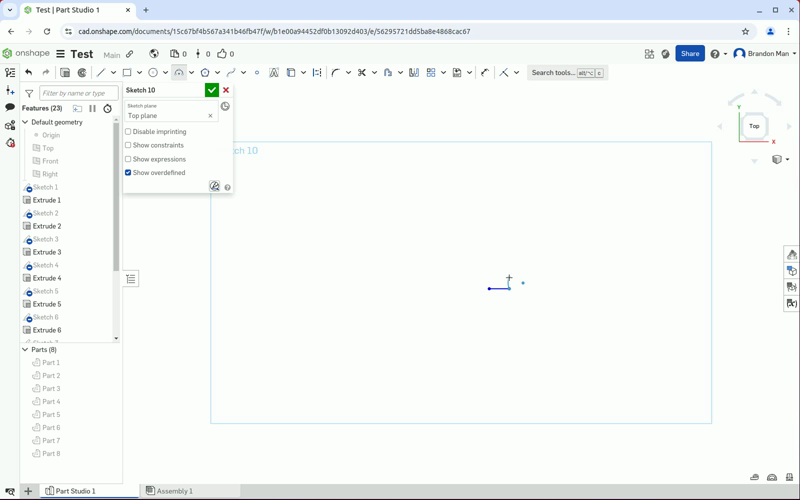
mouse_move(510, 282)
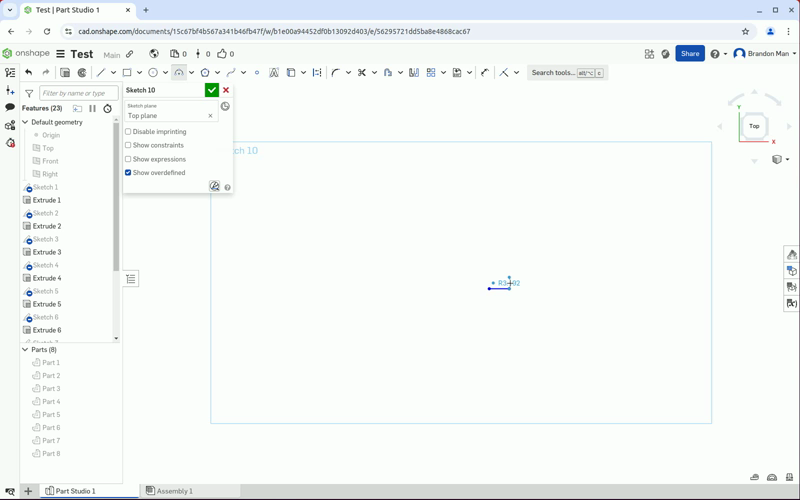
click(510, 282)
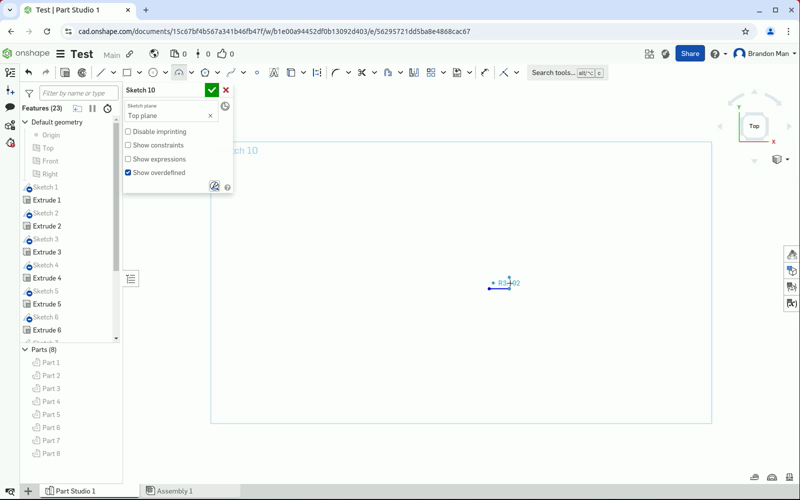
key_up(shift)
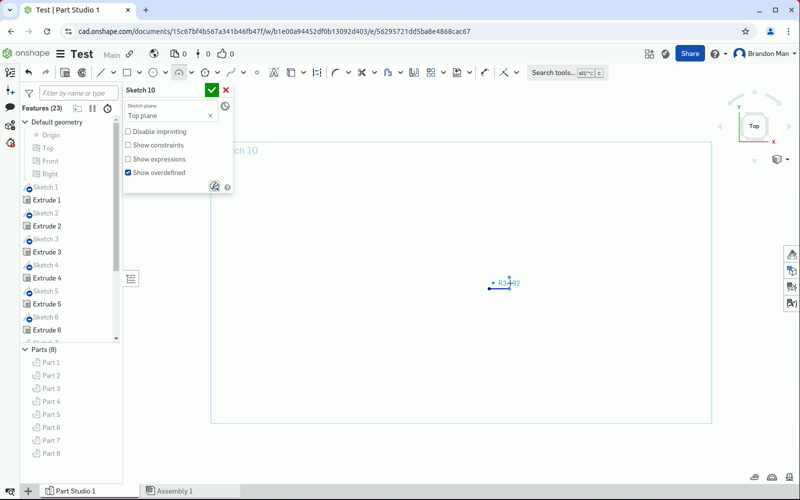
key(esc)
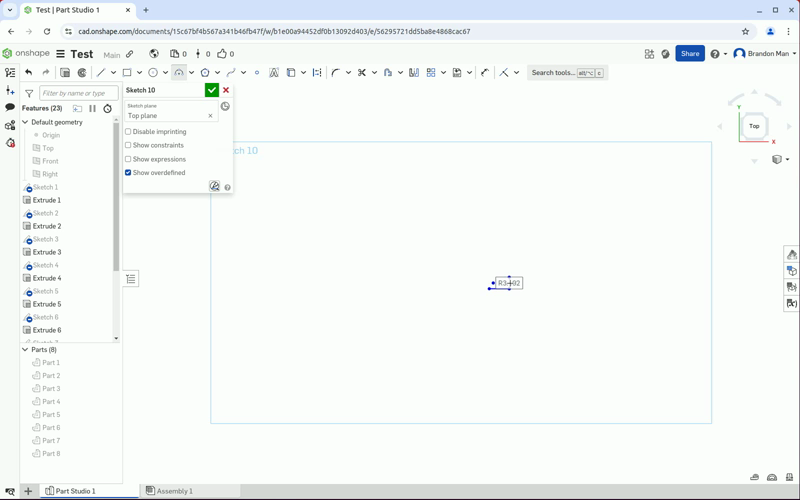
key(l)
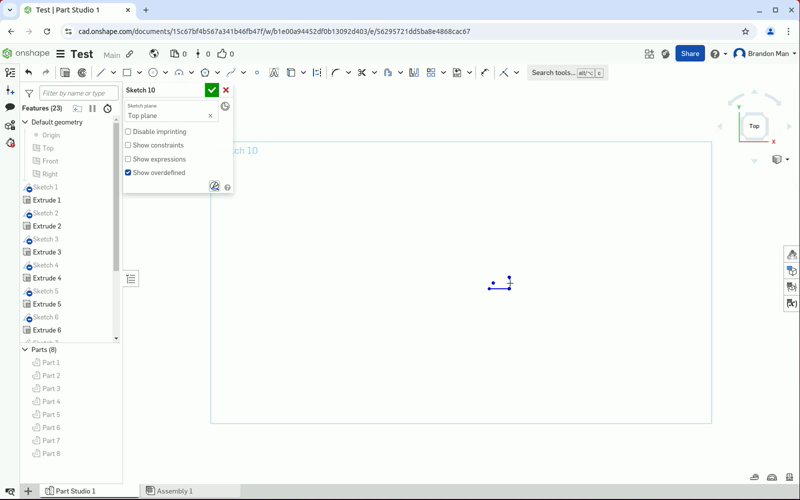
mouse_move(509, 277)
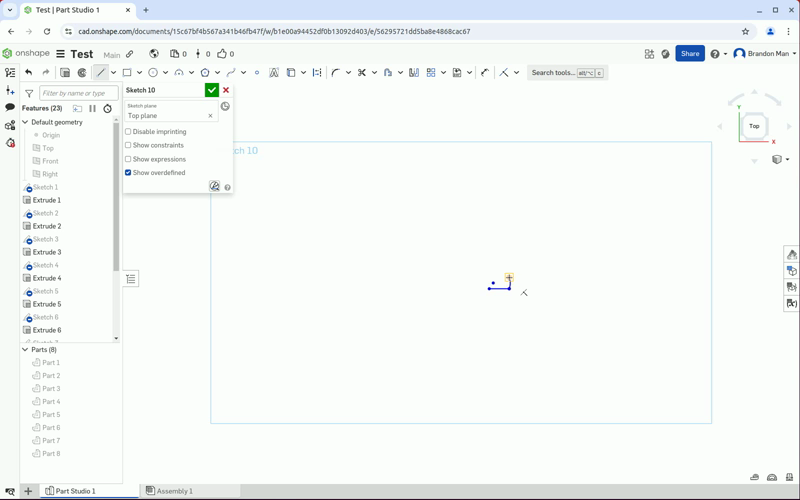
click(509, 277)
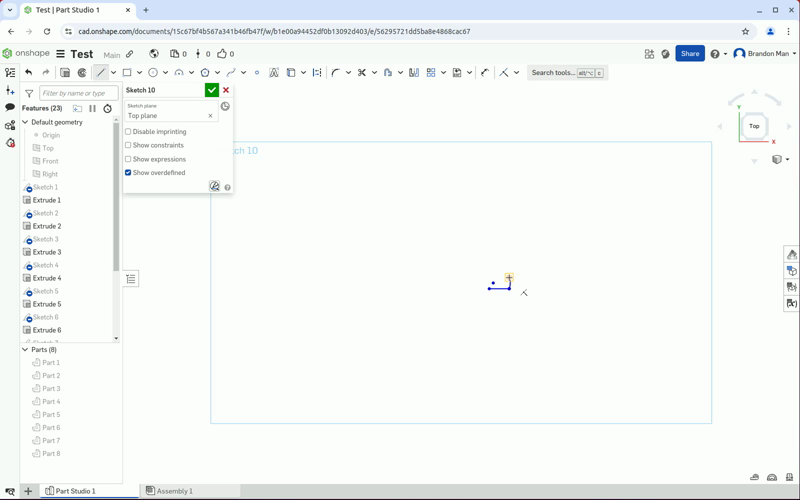
key_down(shift)
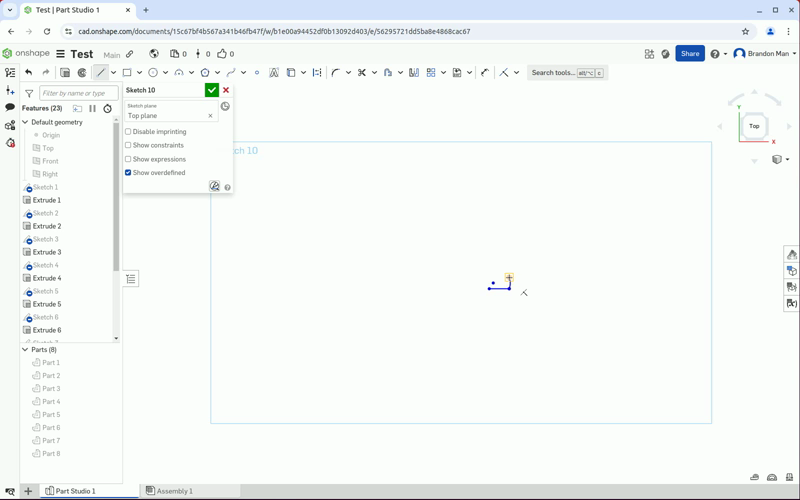
mouse_move(539, 277)
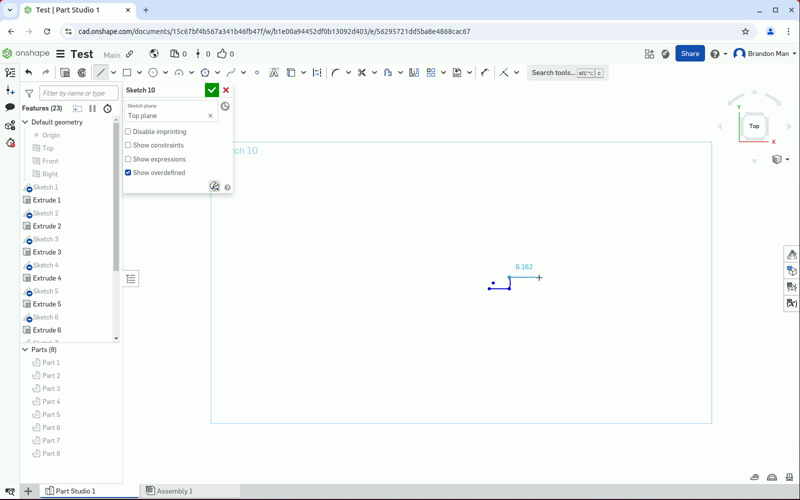
mouse_move(489, 277)
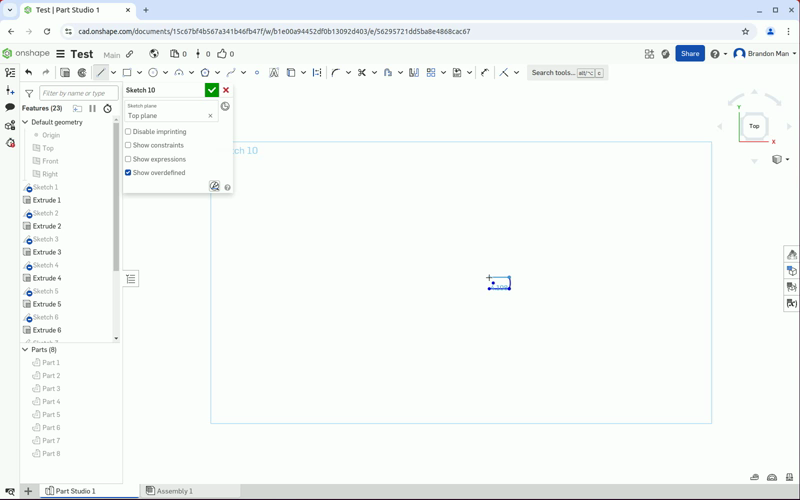
click(489, 277)
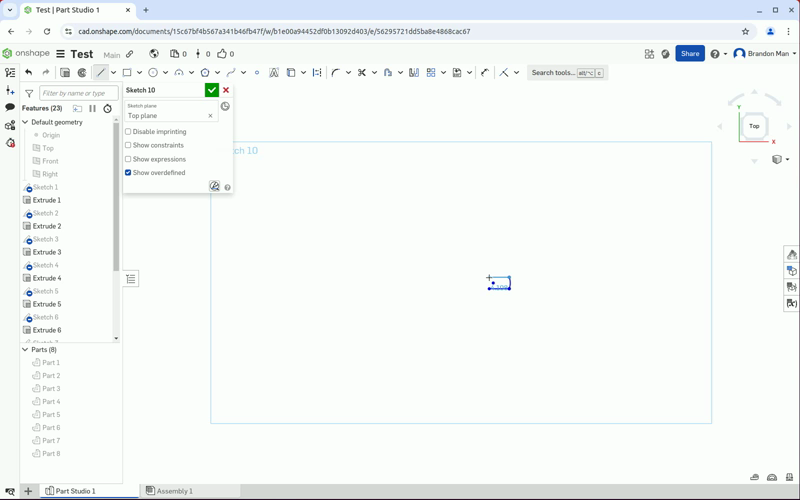
key_up(shift)
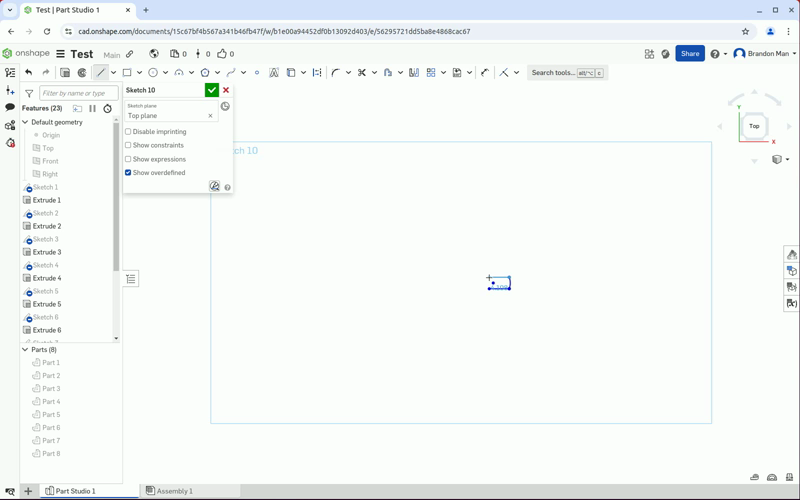
key(esc)
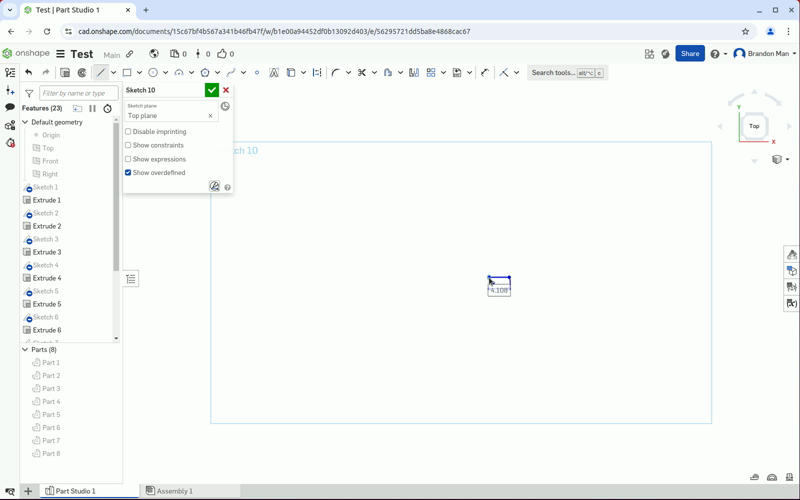
key(a)
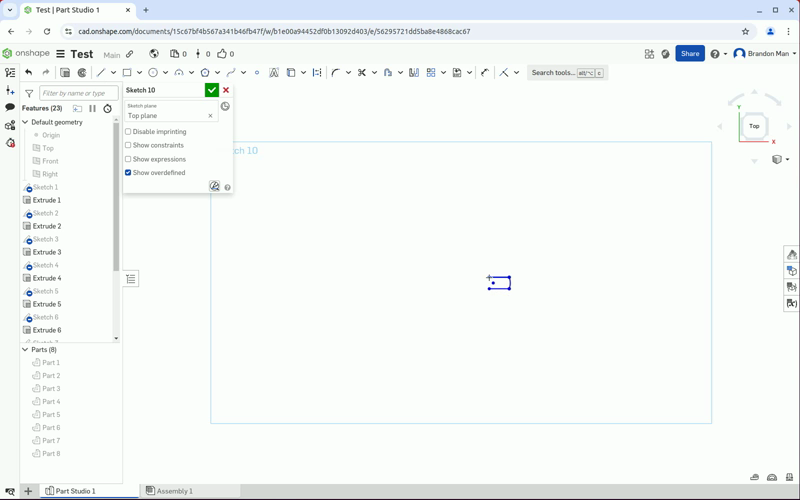
mouse_move(489, 277)
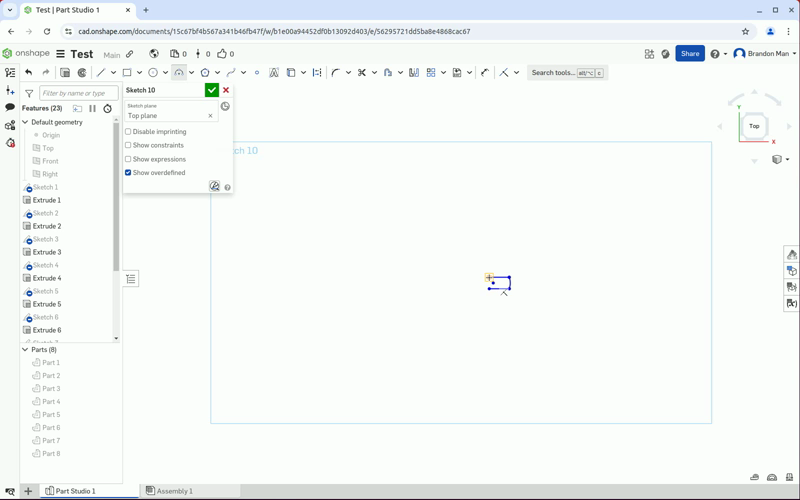
click(489, 277)
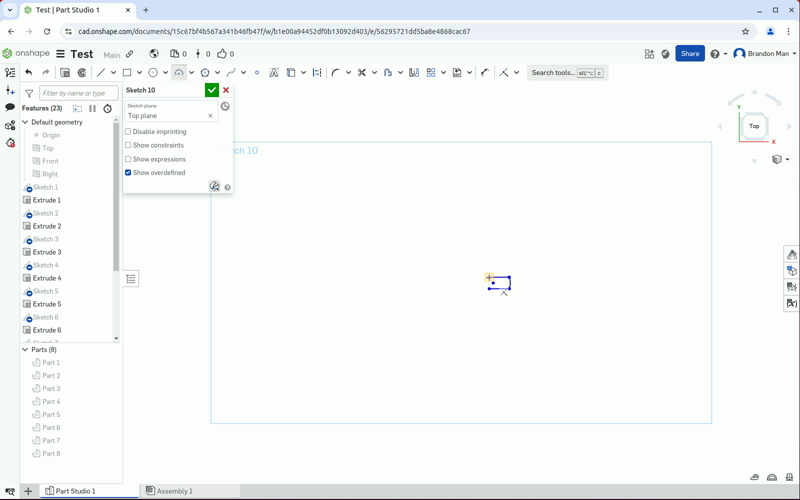
mouse_move(489, 288)
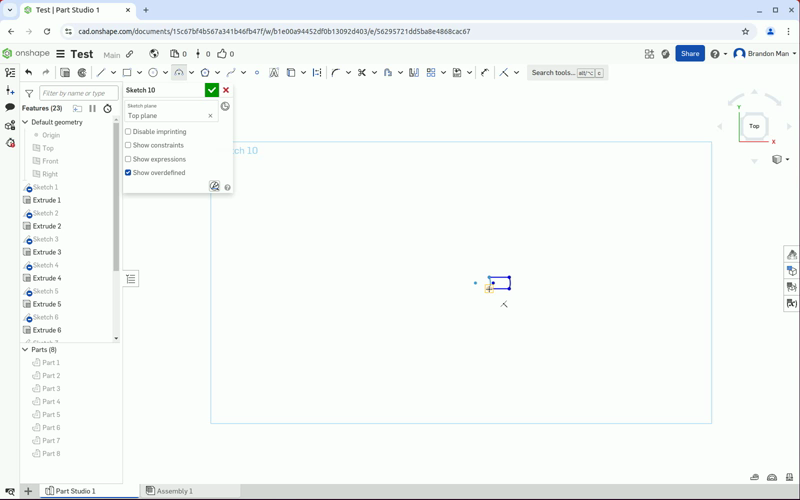
click(489, 288)
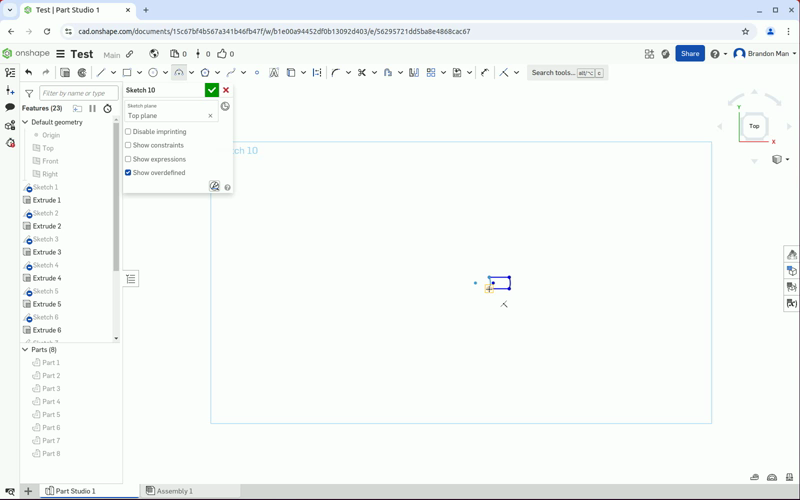
key_down(shift)
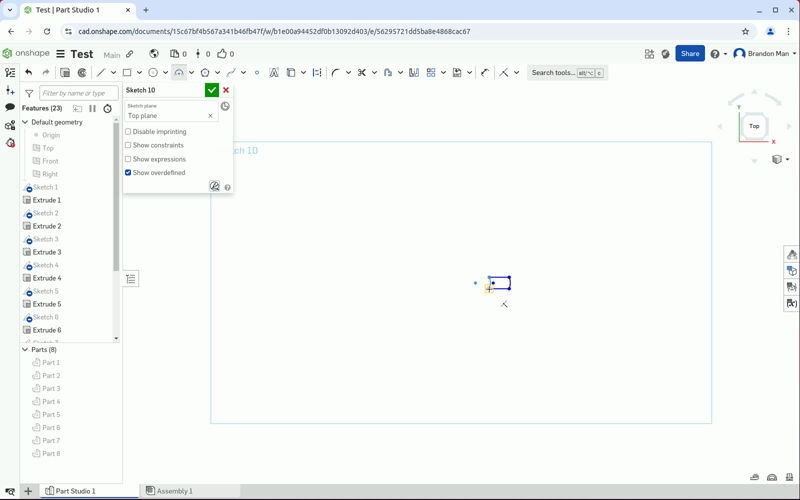
mouse_move(489, 282)
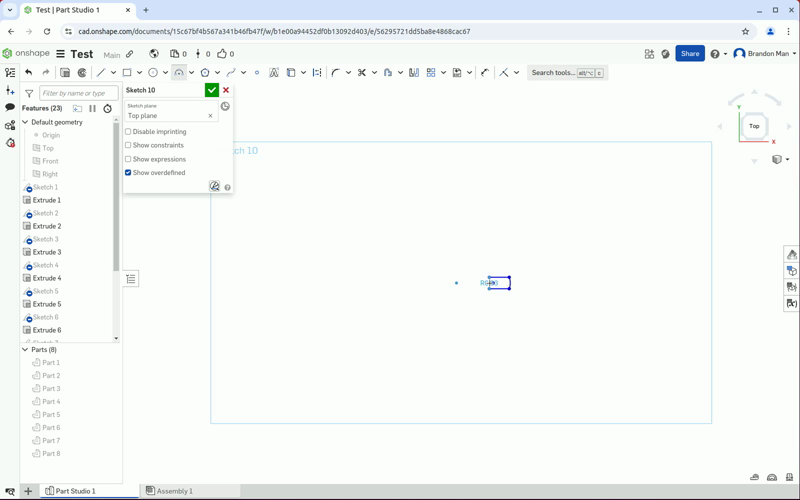
click(489, 282)
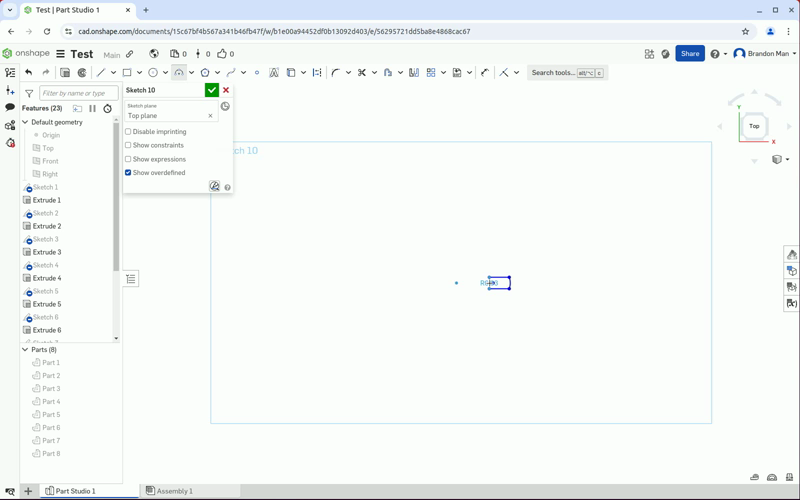
key_up(shift)
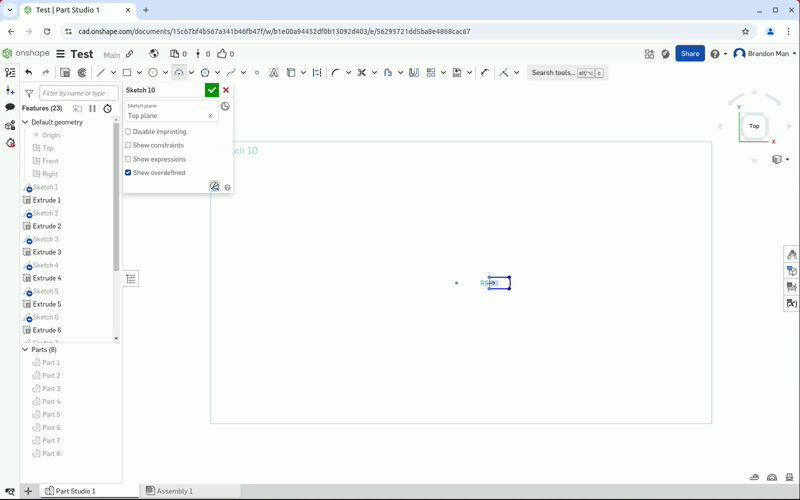
key(esc)
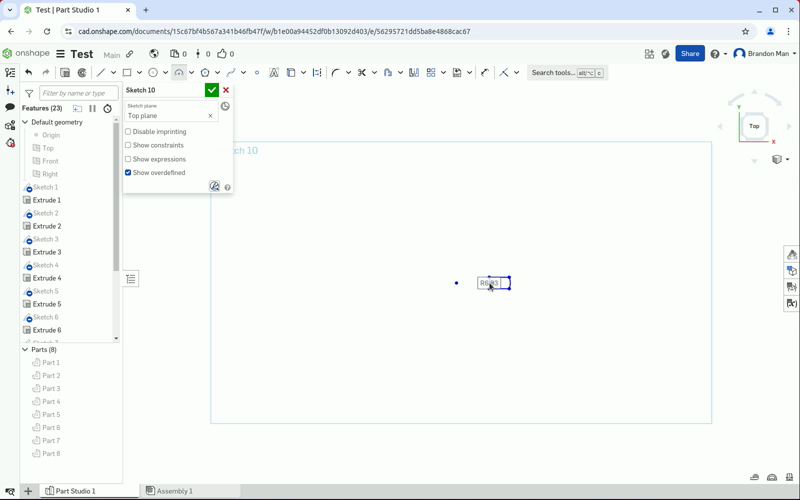
mouse_move(506, 287)
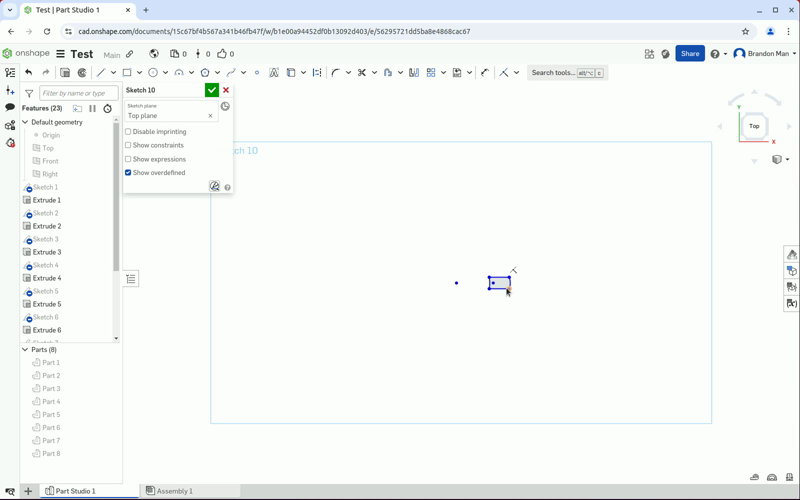
scroll(6)
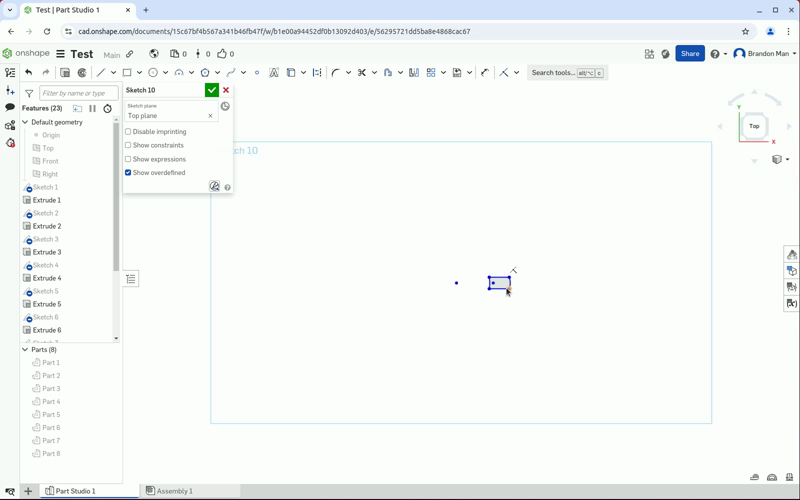
scroll(6)
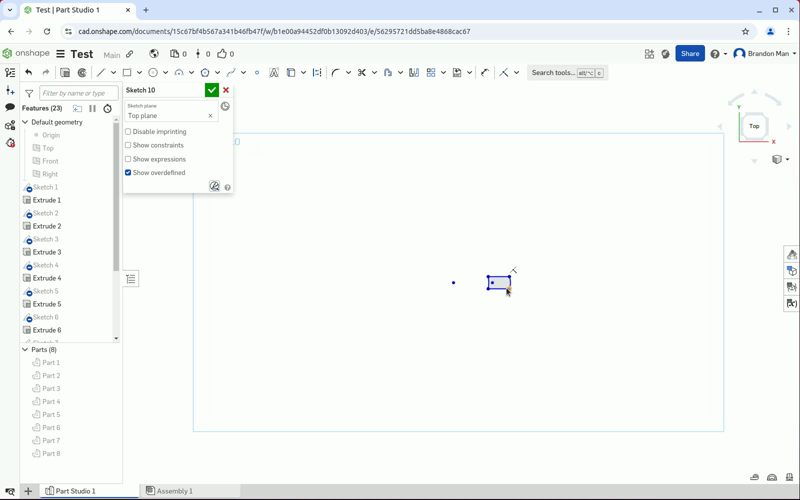
scroll(6)
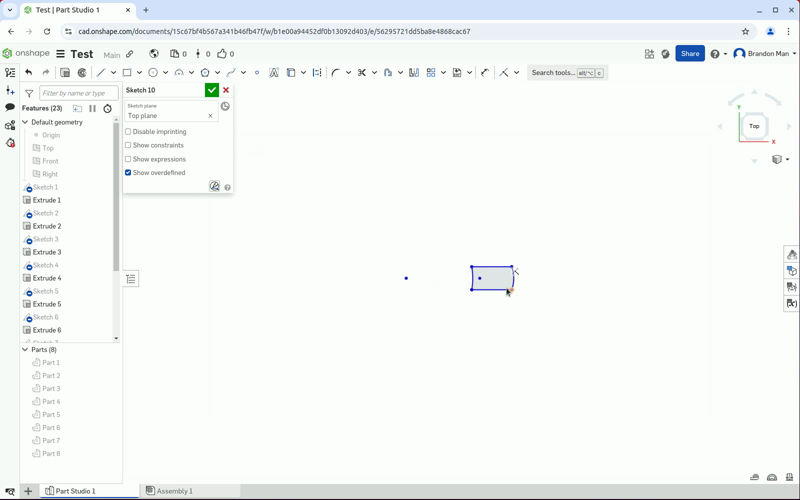
scroll(6)
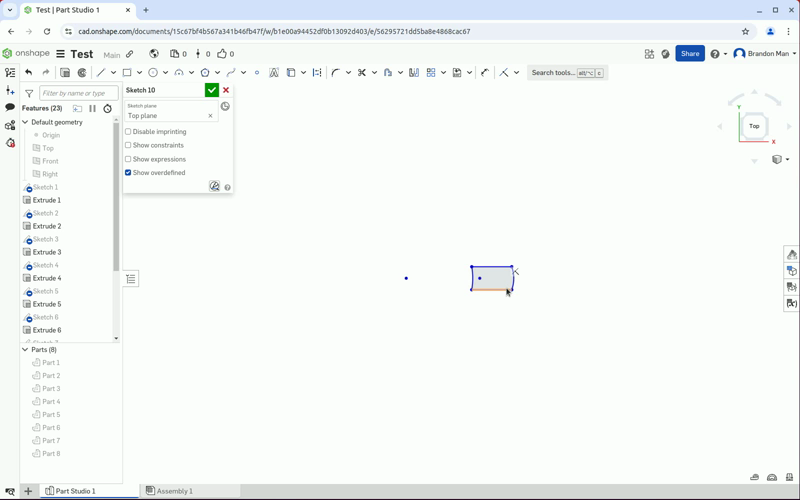
scroll(6)
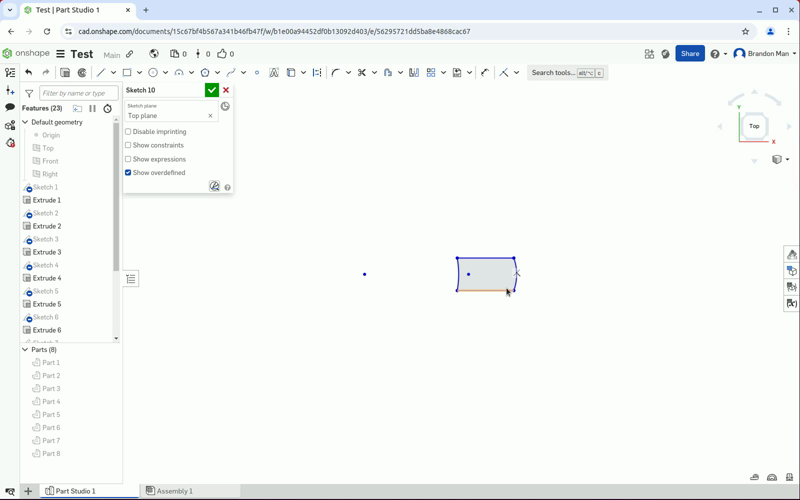
scroll(6)
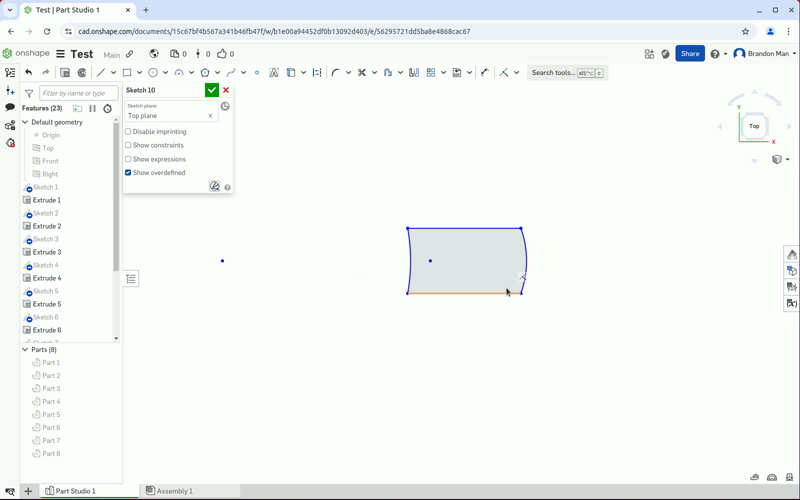
scroll(6)
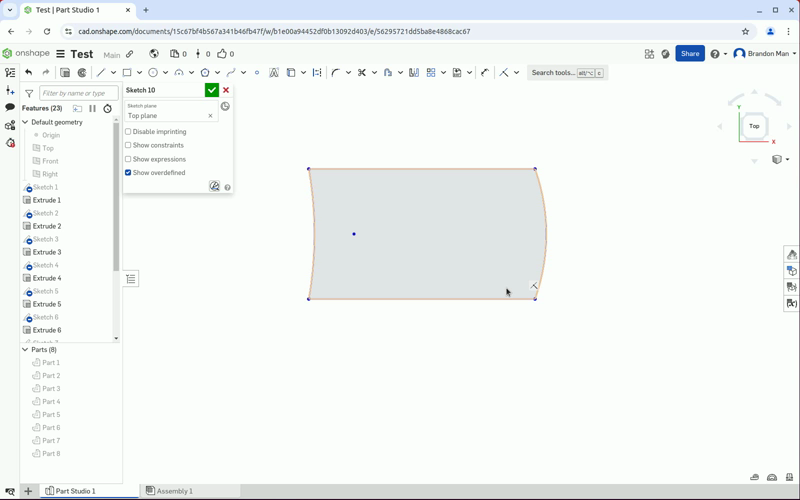
click(506, 287)
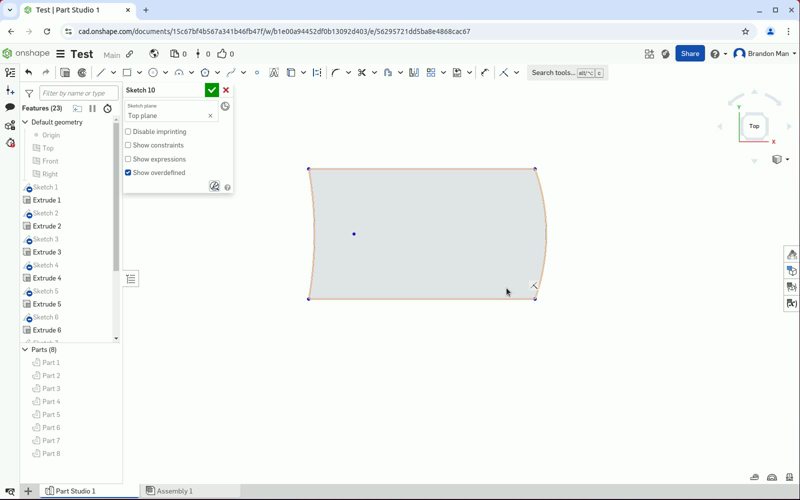
scroll(-6)
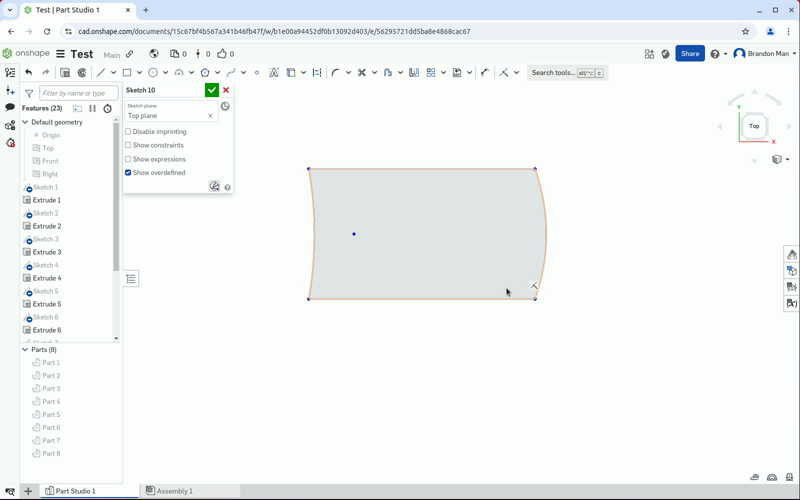
scroll(-6)
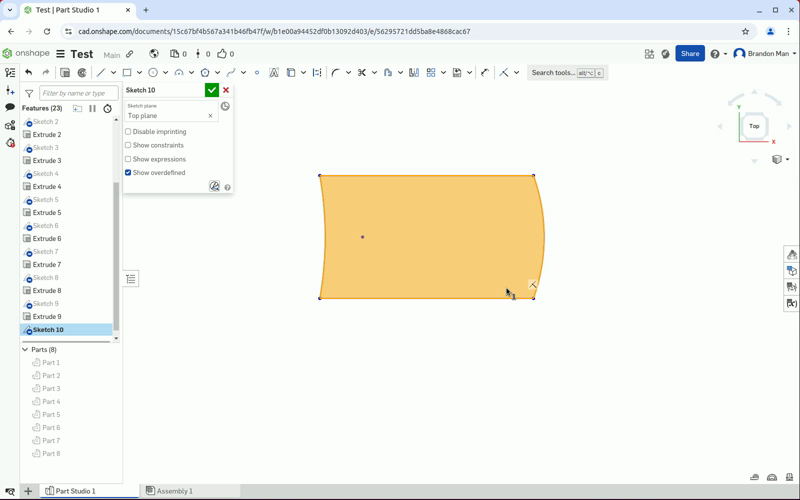
scroll(-6)
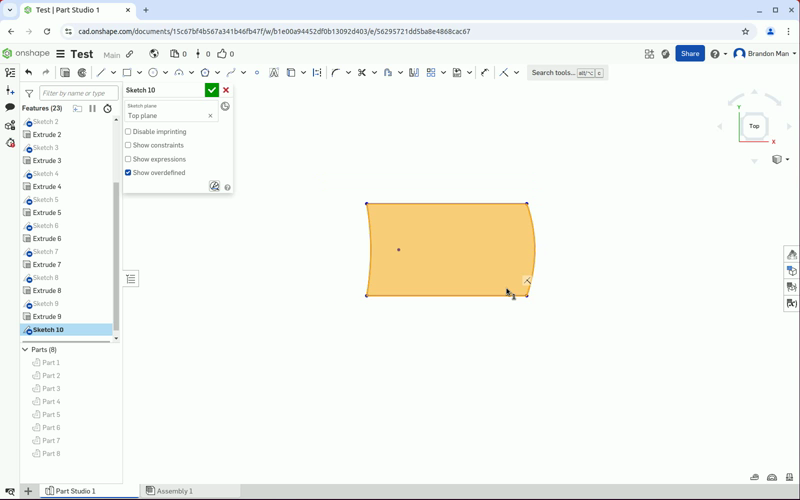
scroll(-6)
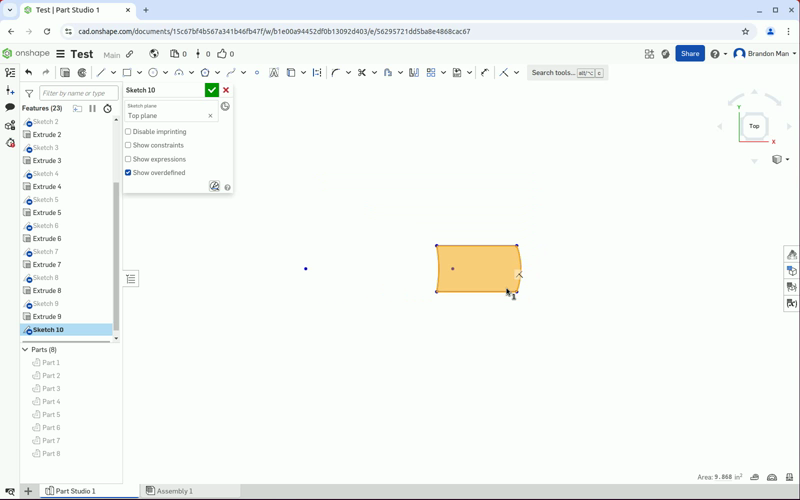
scroll(-6)
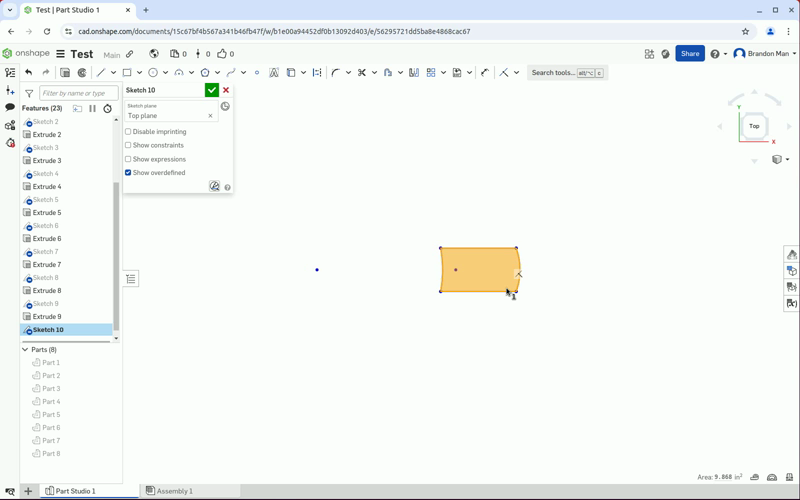
scroll(-6)
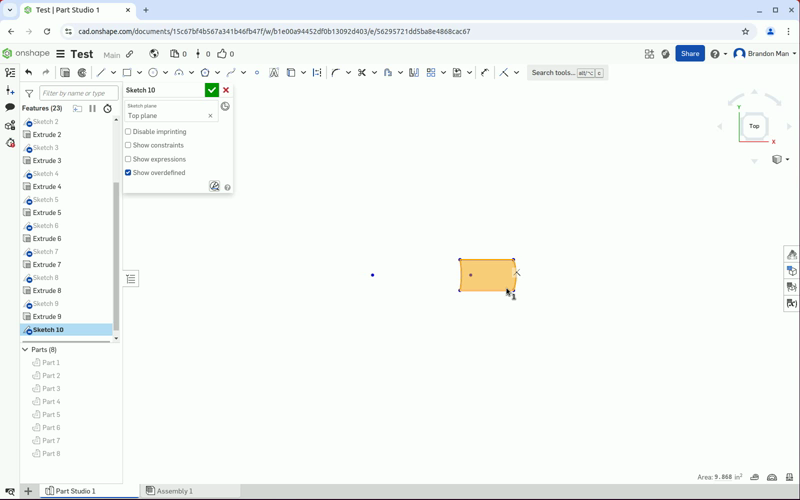
scroll(-6)
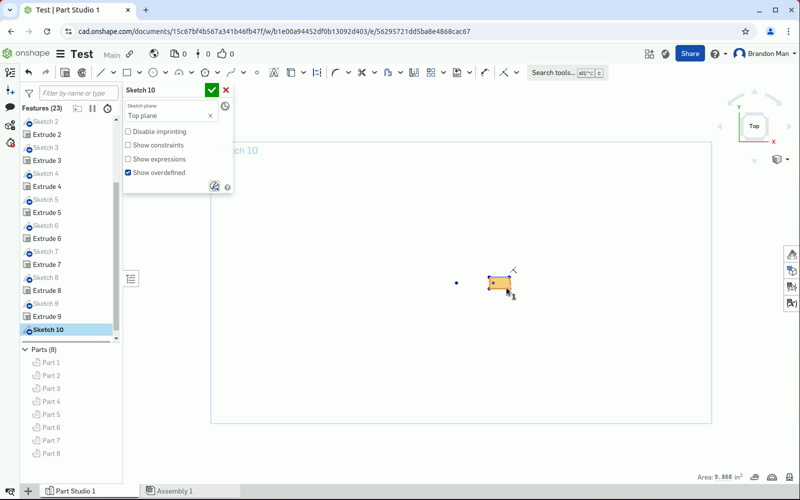
mouse_move(73, 352)
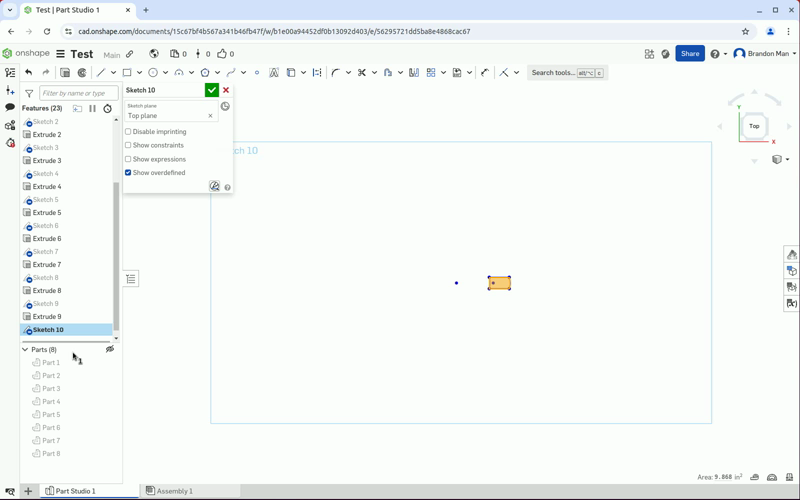
key(shift+y)
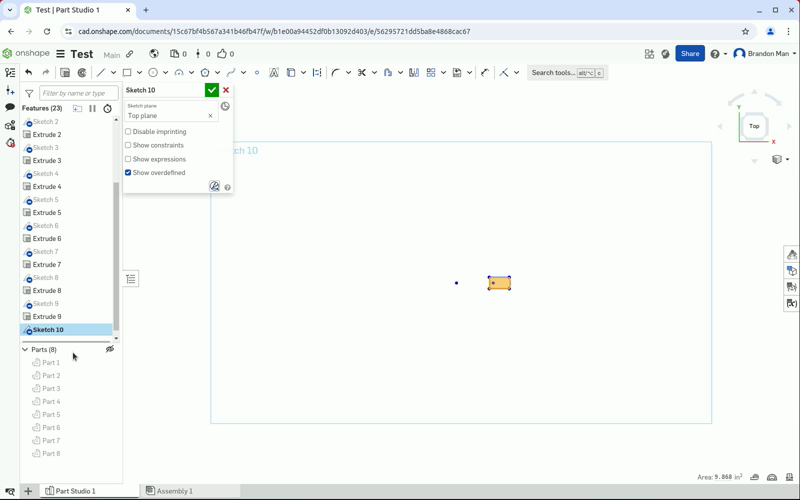
key(shift+e)
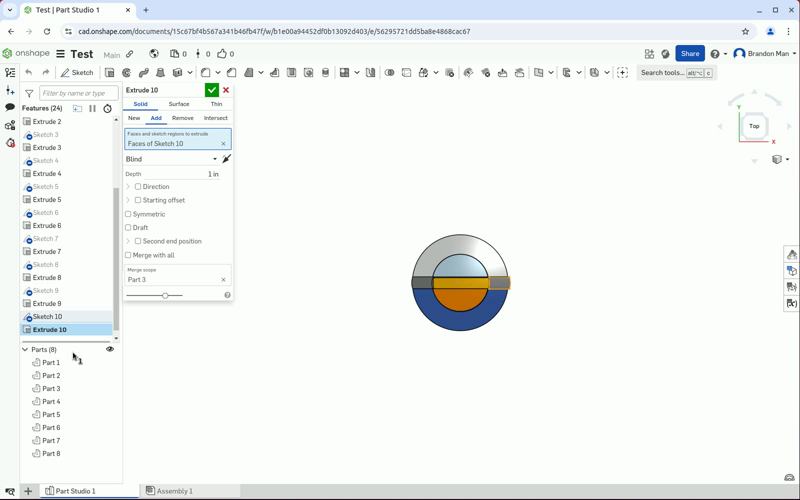
mouse_move(143, 106)
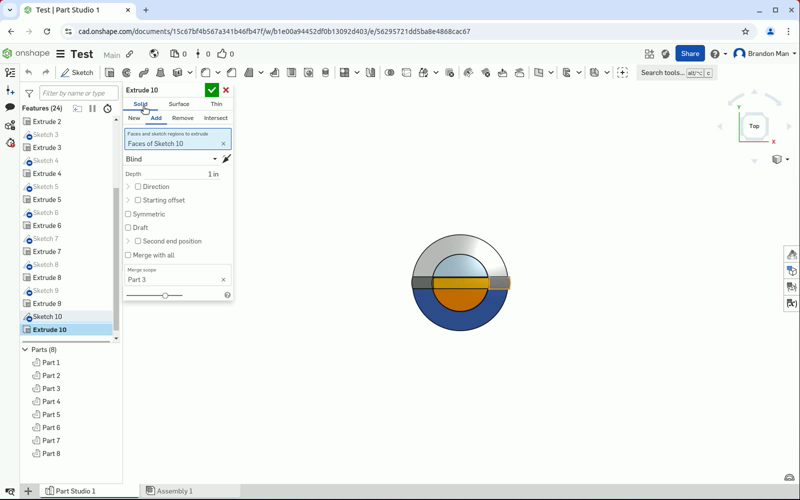
click(143, 106)
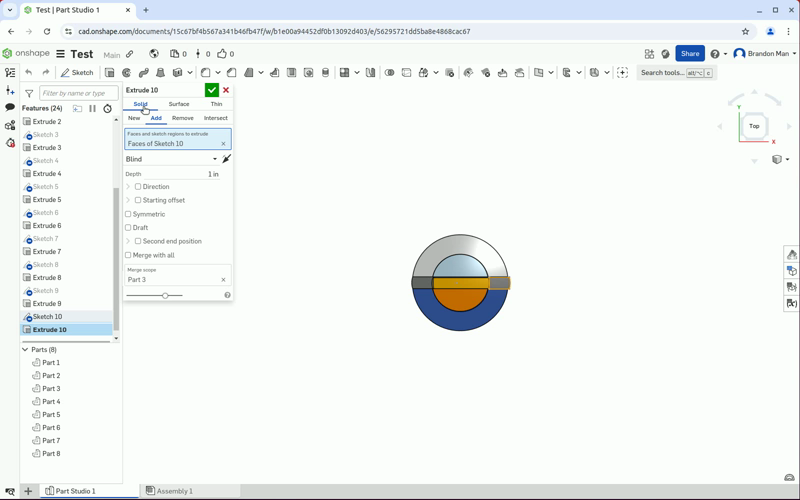
mouse_move(137, 120)
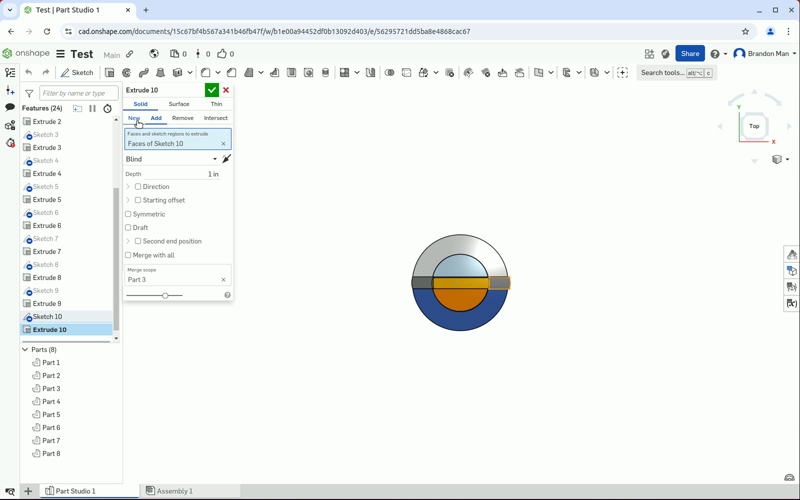
click(137, 120)
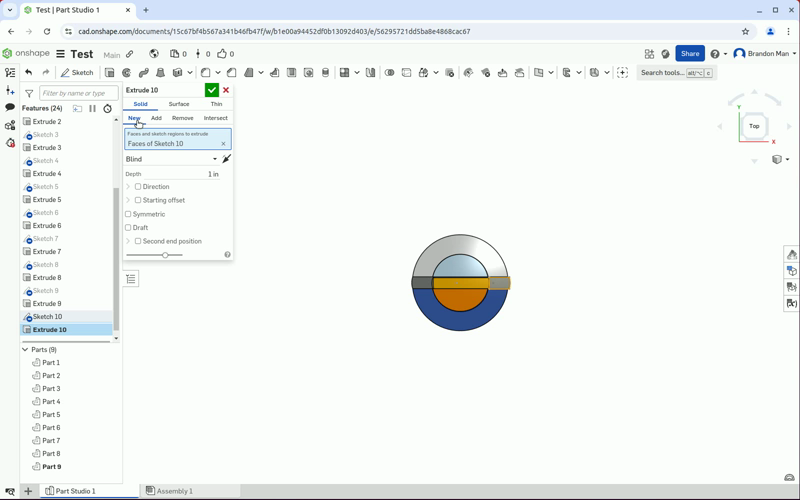
key(tab, 4)
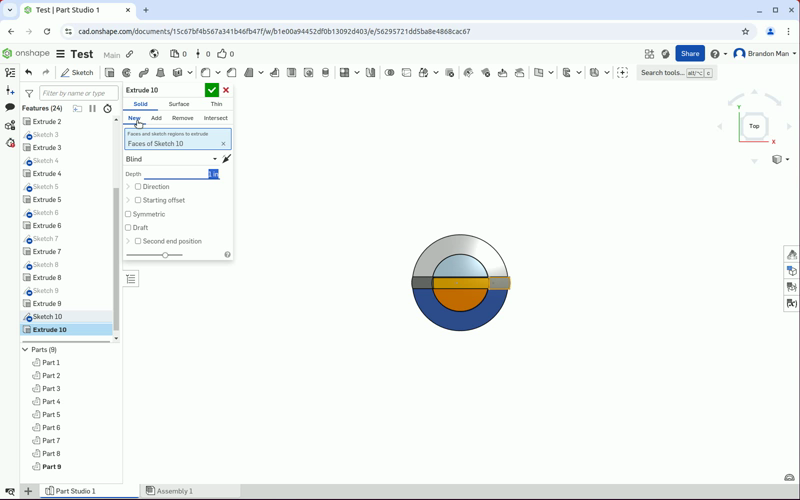
text(3.37)
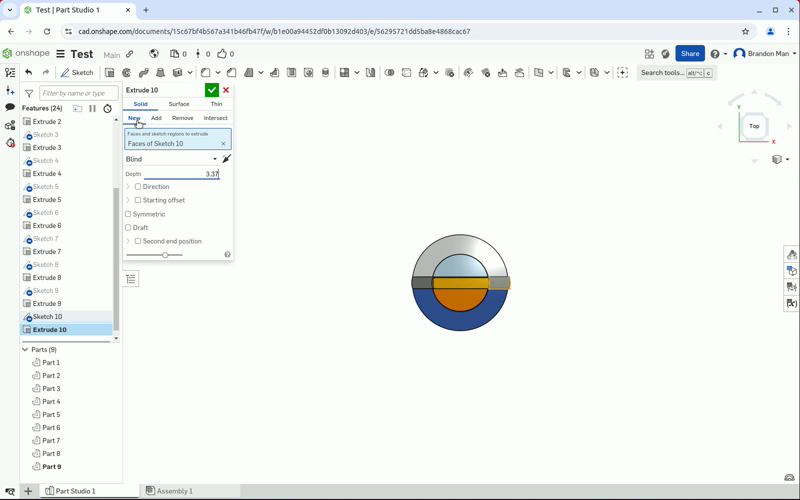
key(enter)
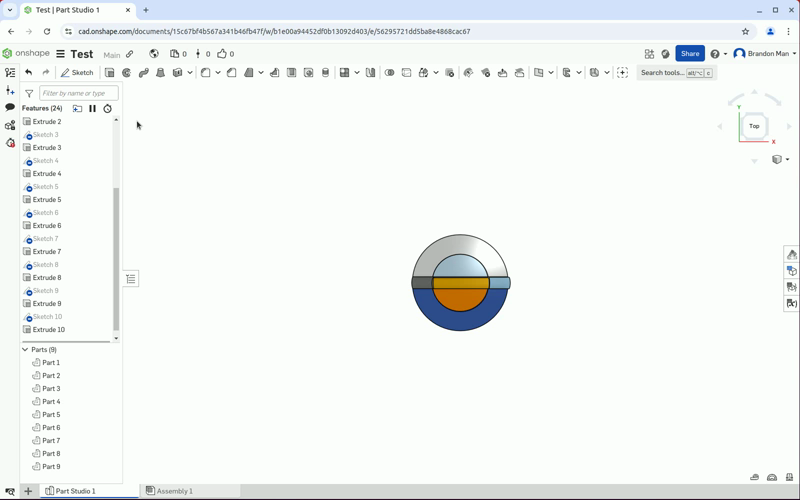
key(shift+h)
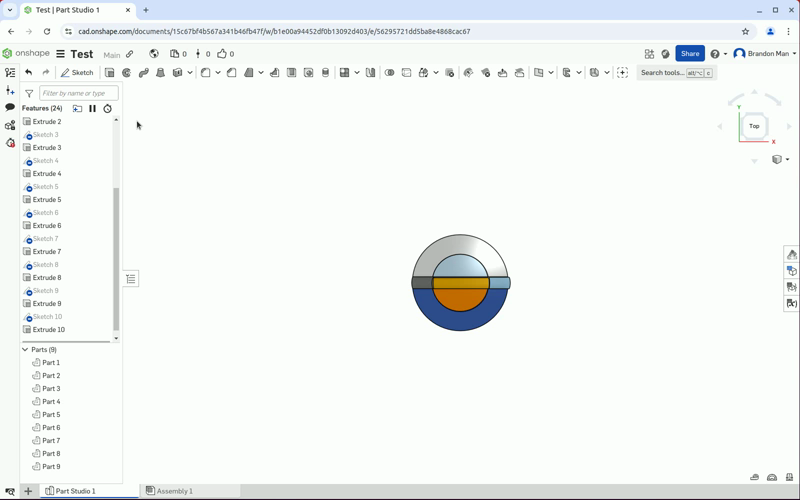
key(shift+h)
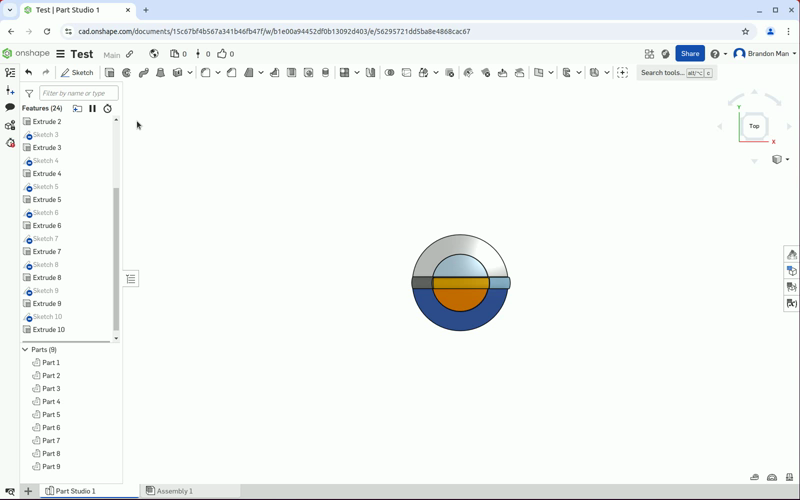
key(shift+7)
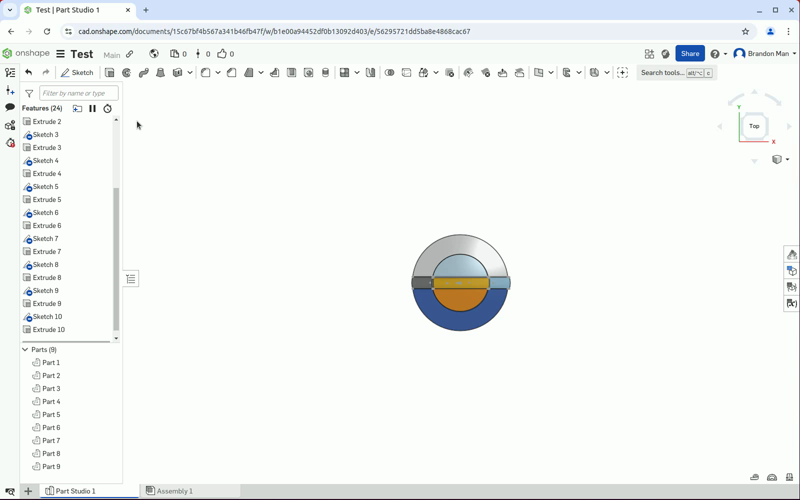
key(up, 3)
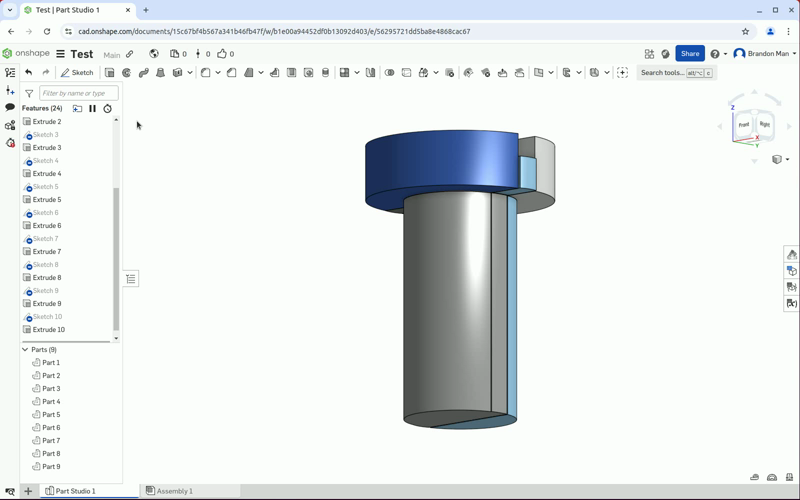
key(left, 3)
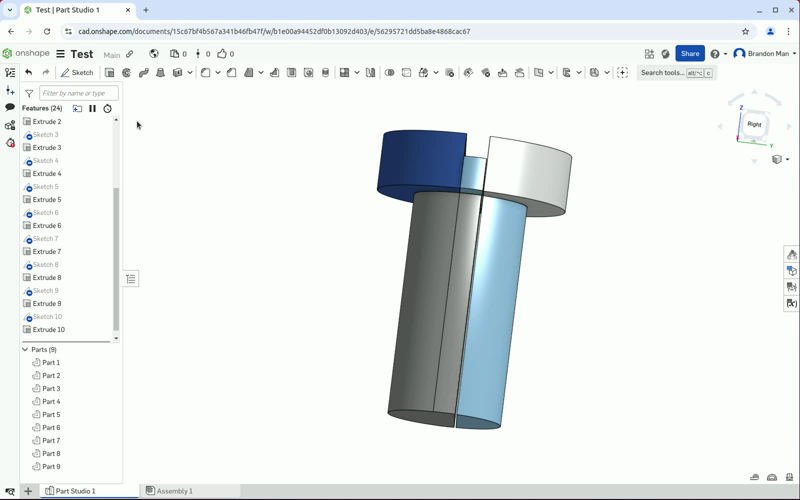
key(right, 3)
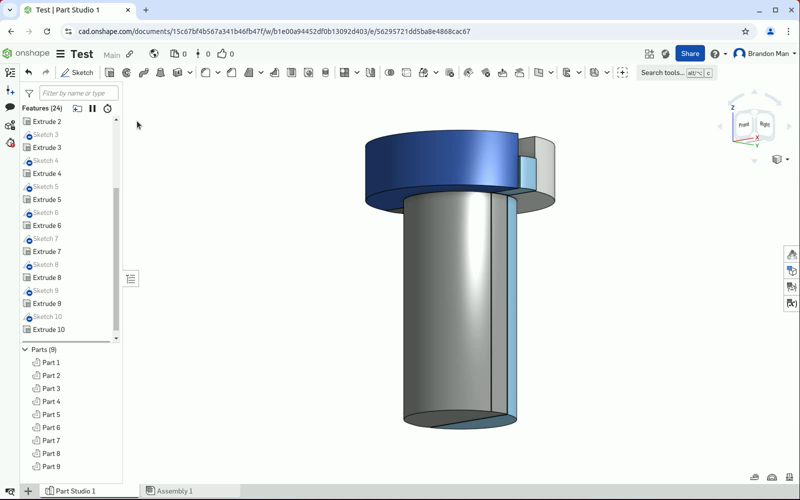
key(down, 3)
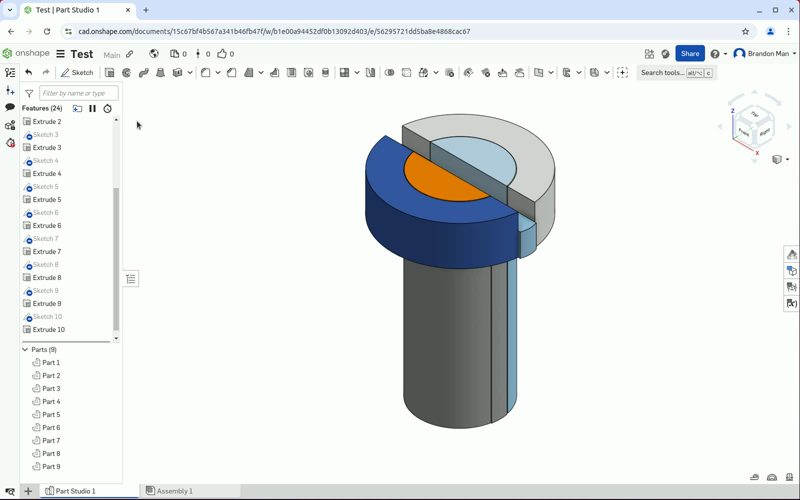
mouse_move(69, 85)
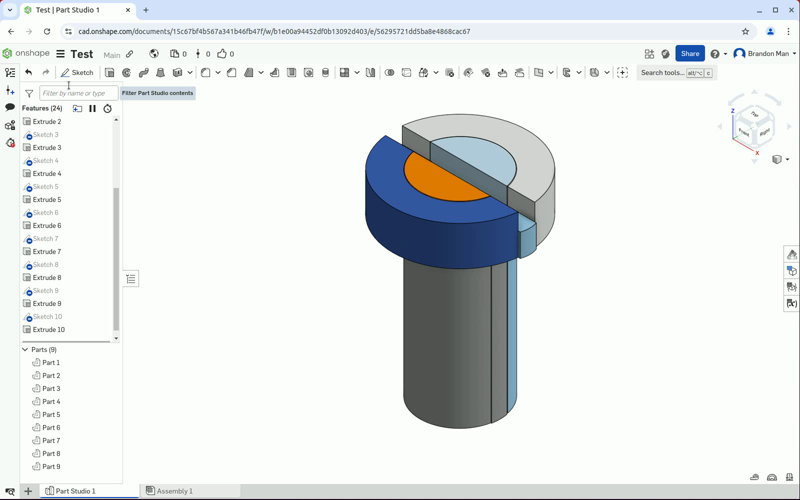
click(69, 85)